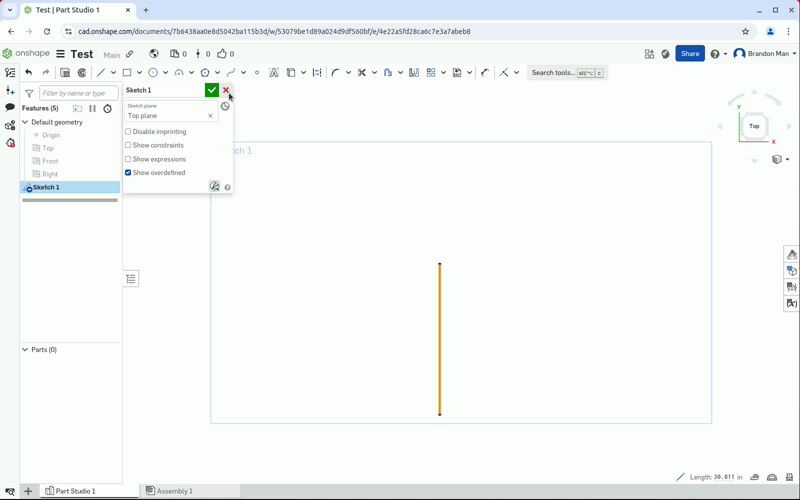
key(shift+h)
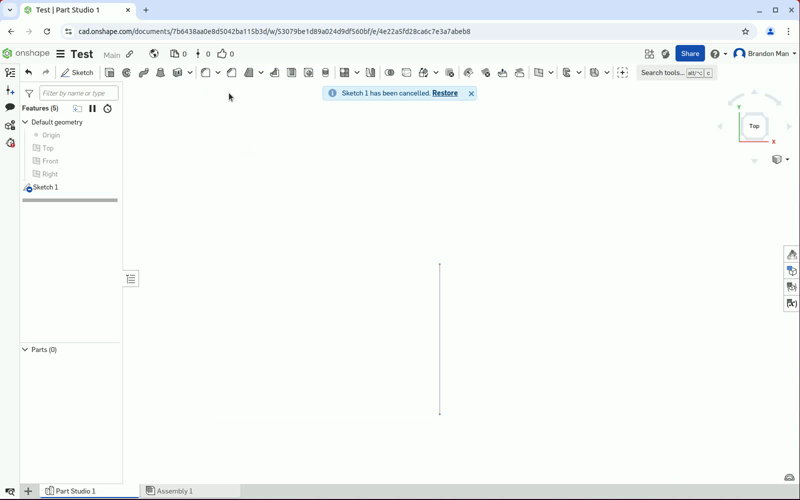
key(shift+s)
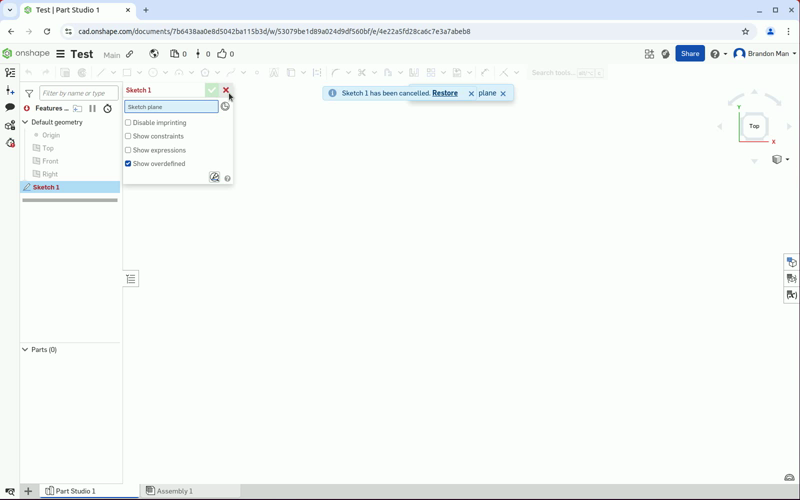
mouse_move(73, 150)
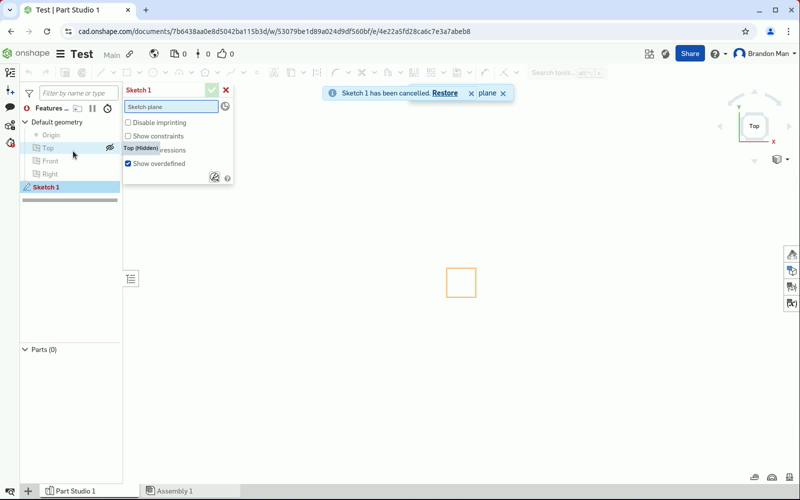
click(73, 150)
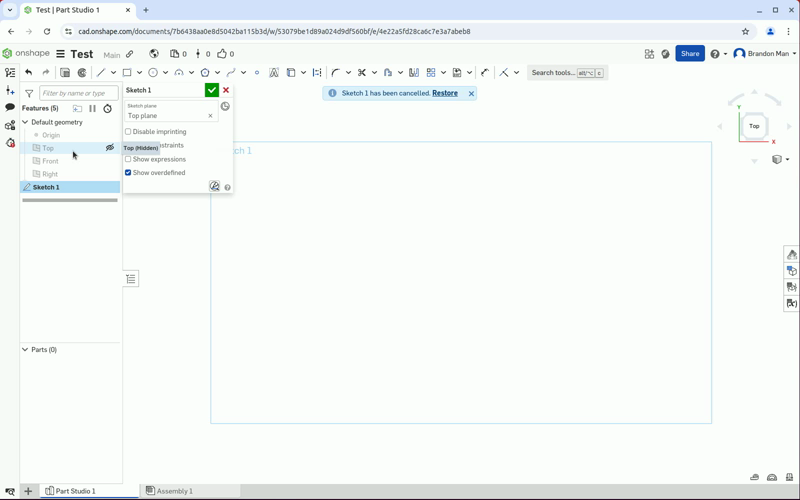
mouse_move(73, 352)
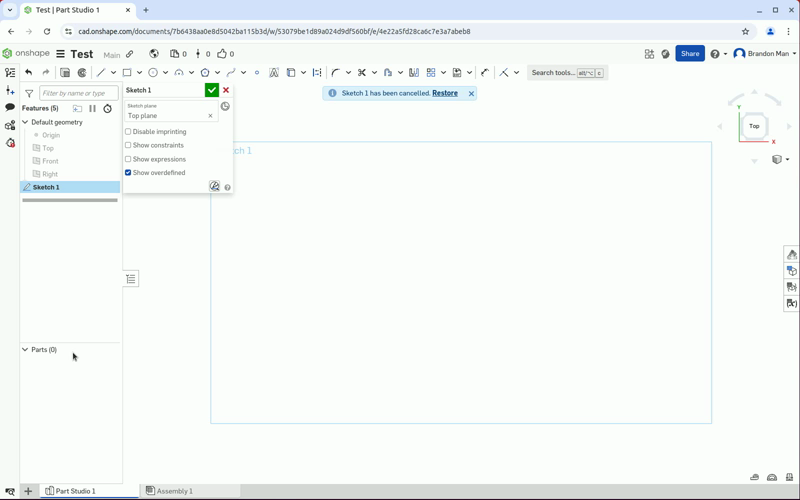
key(y)
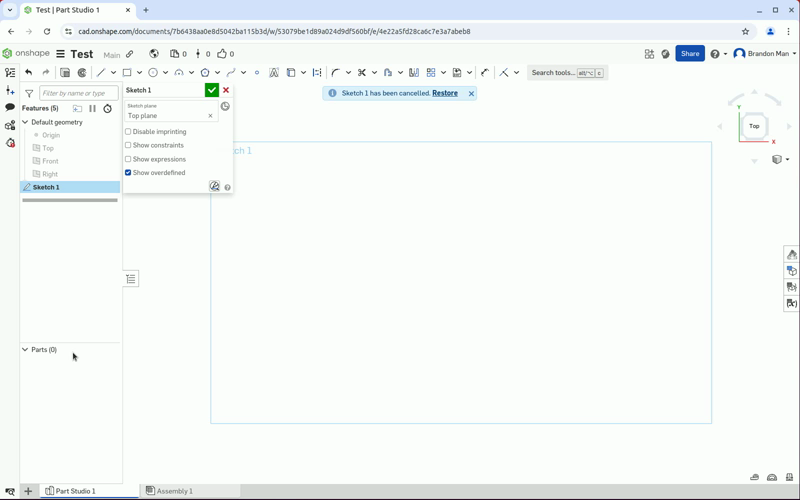
key(l)
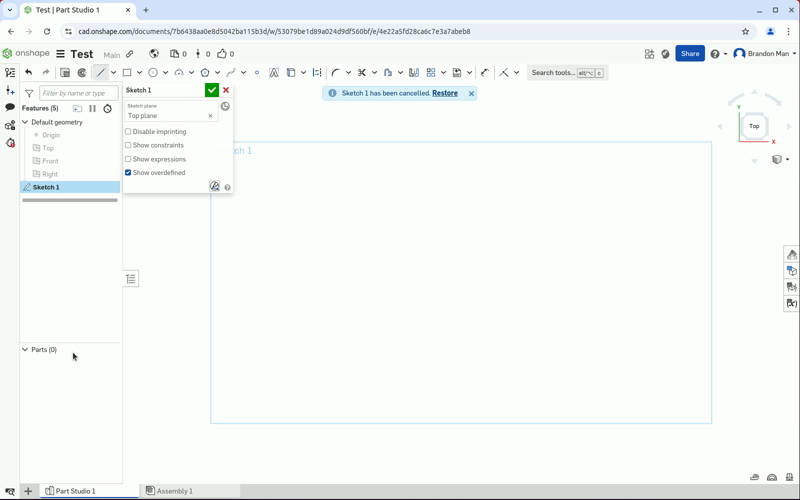
key_down(shift)
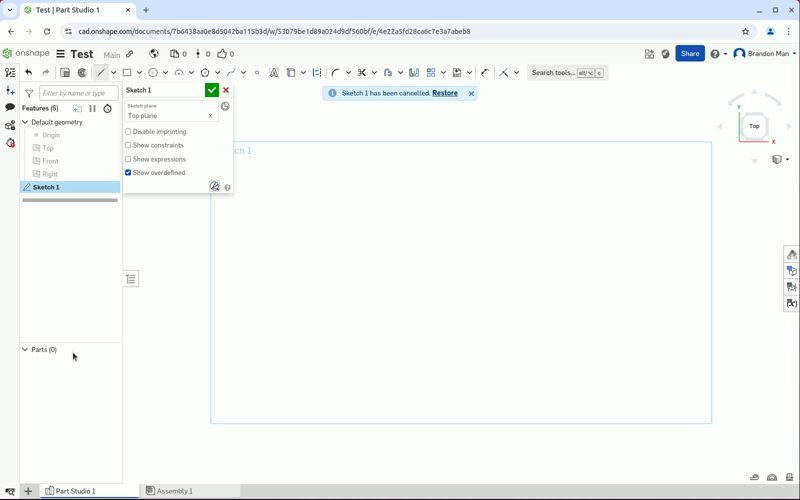
mouse_move(392, 203)
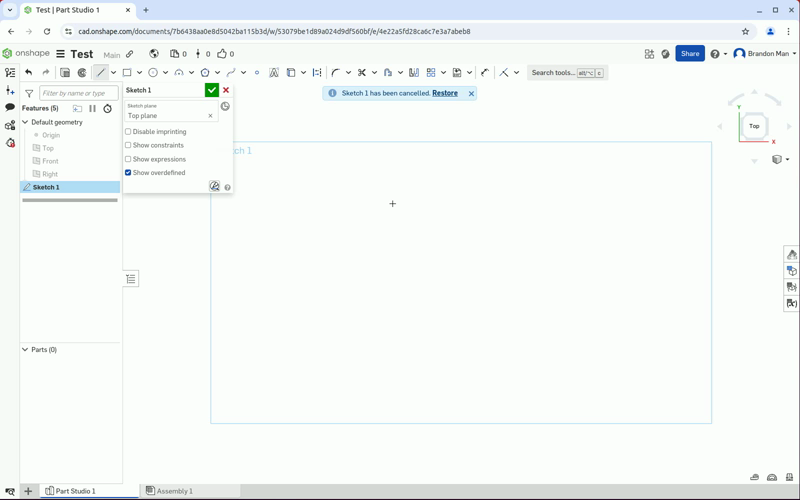
click(392, 203)
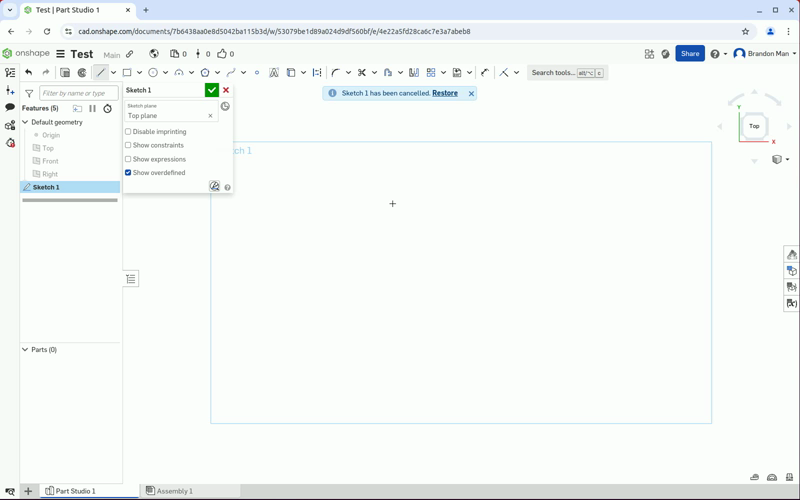
key_up(shift)
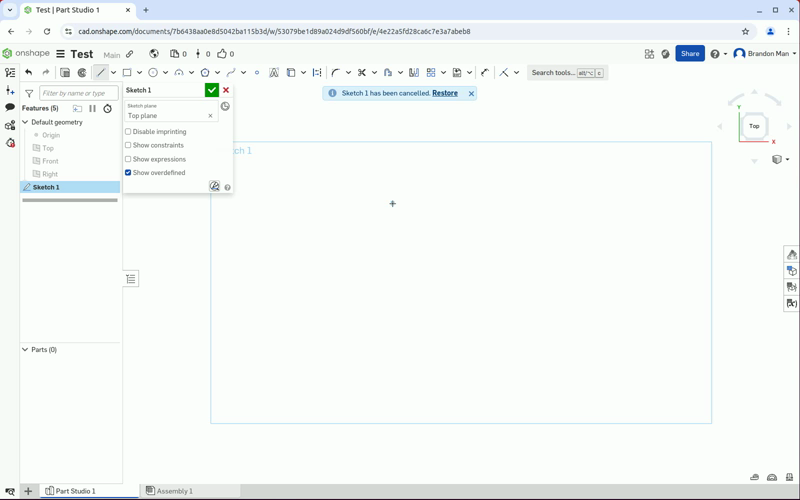
key_down(shift)
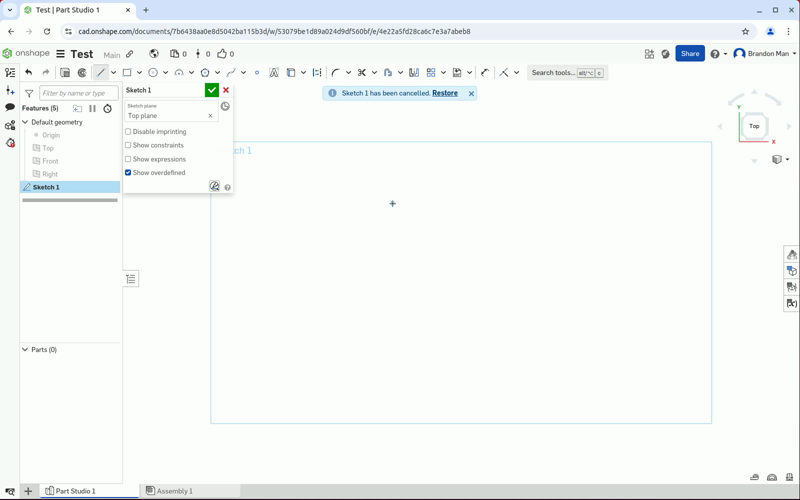
mouse_move(422, 203)
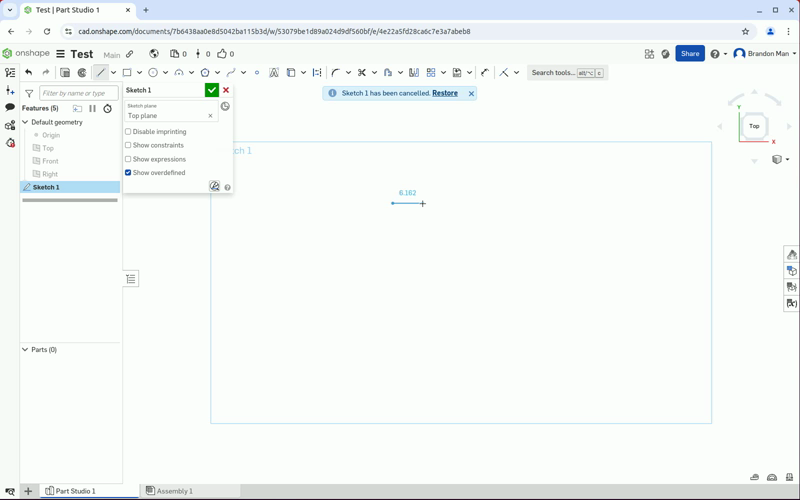
mouse_move(403, 203)
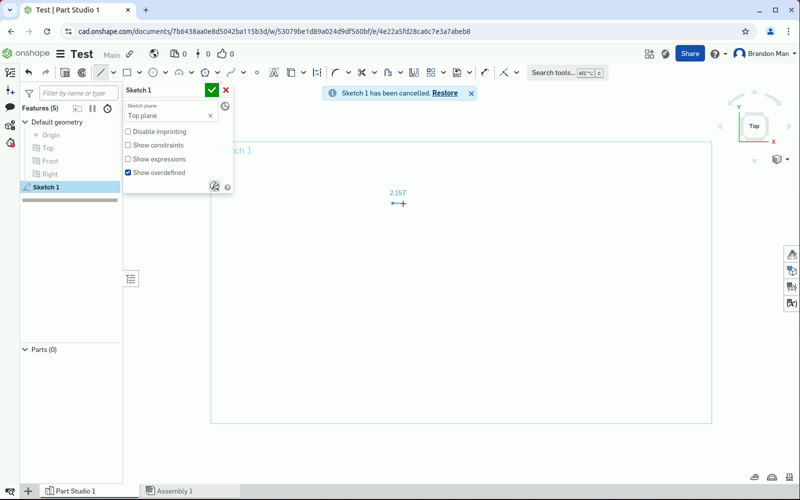
click(403, 203)
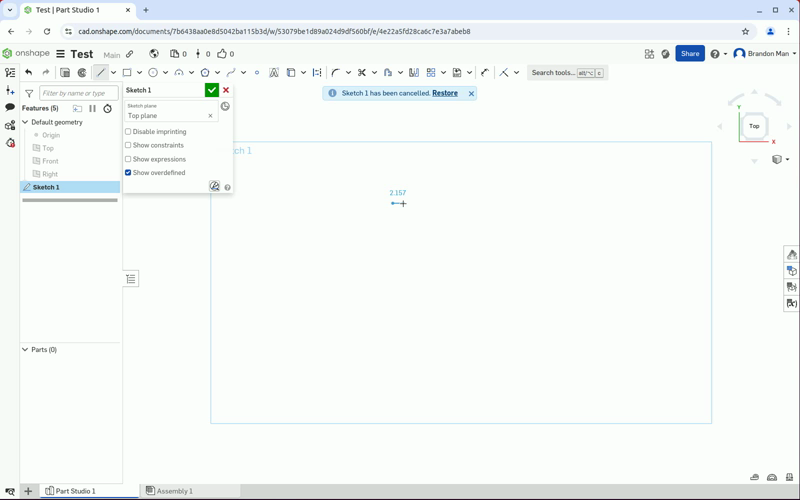
key_up(shift)
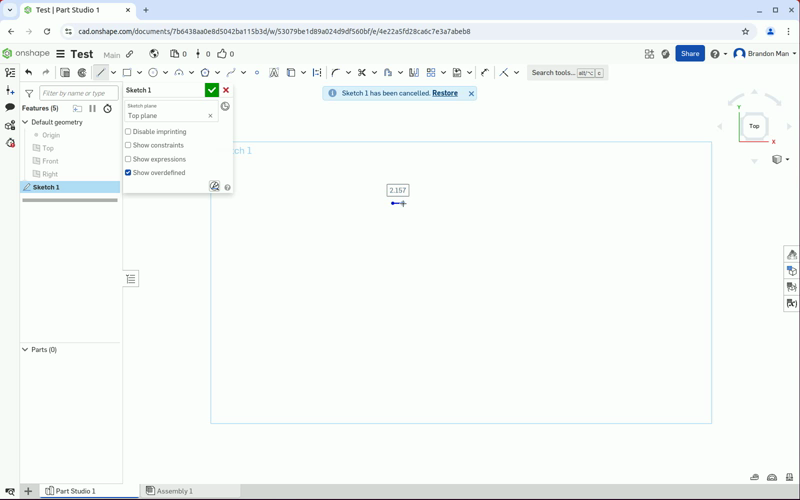
key_down(shift)
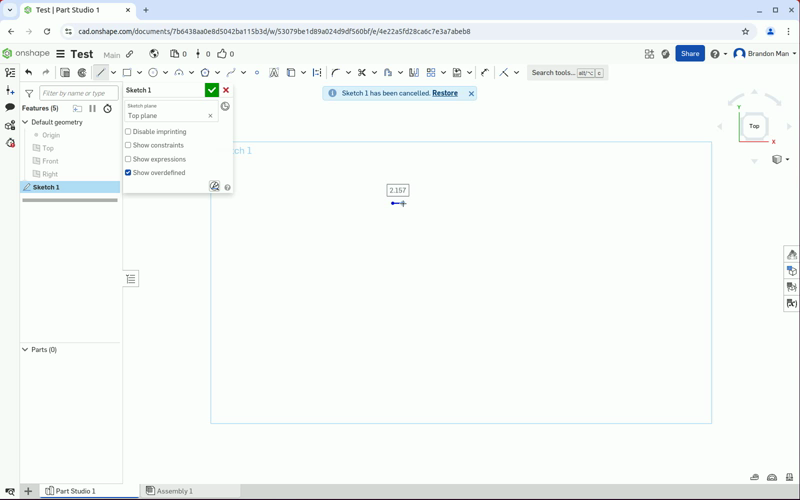
mouse_move(433, 203)
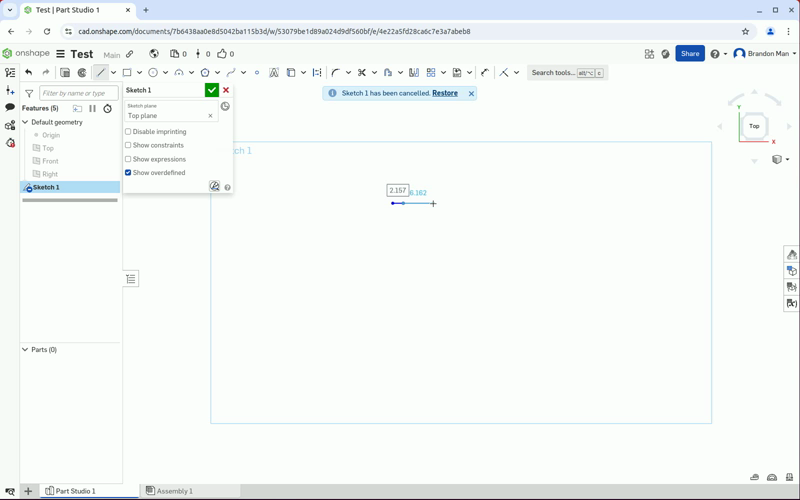
mouse_move(403, 186)
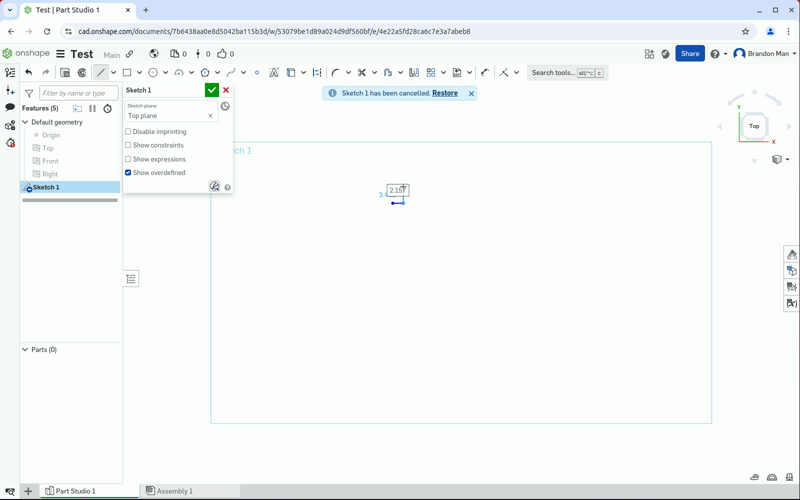
click(403, 186)
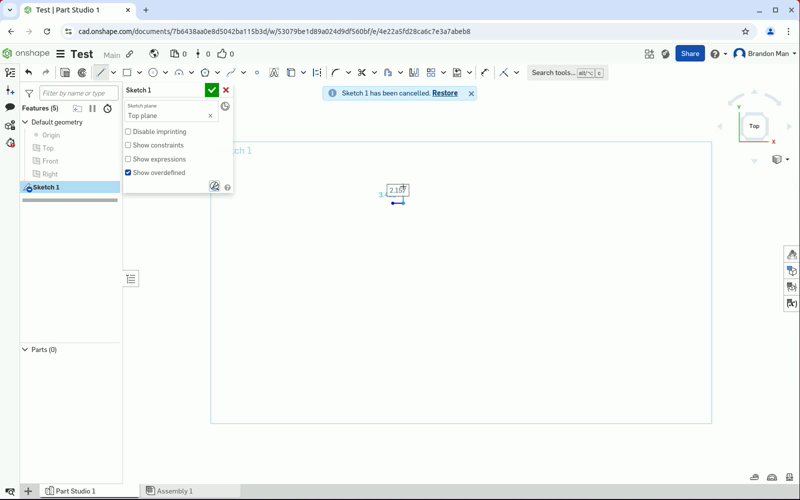
key_up(shift)
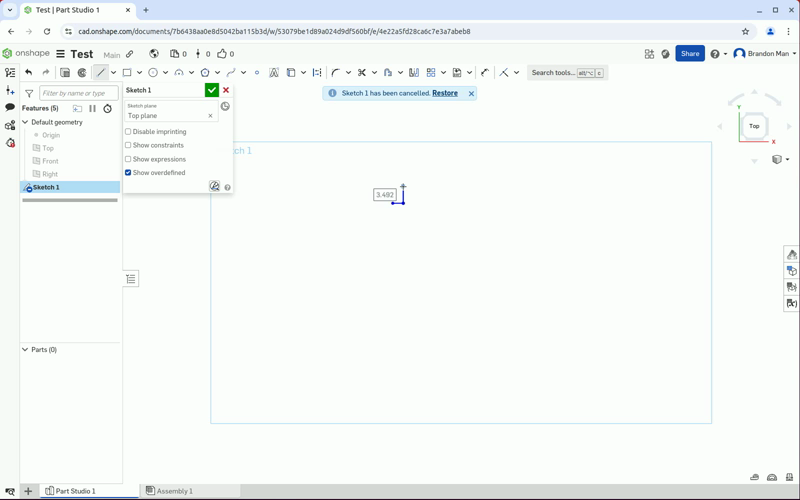
key_down(shift)
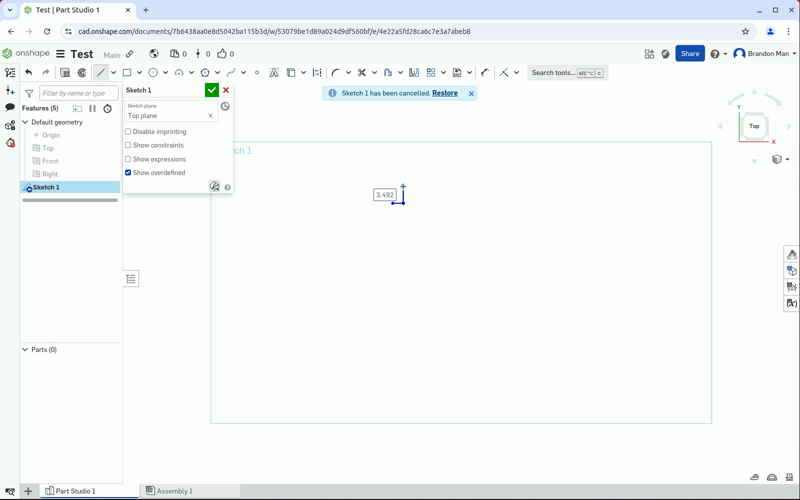
mouse_move(433, 186)
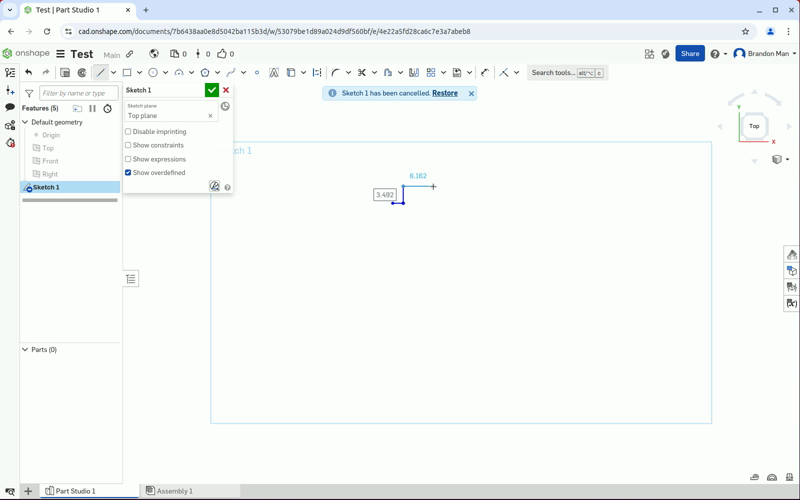
mouse_move(392, 186)
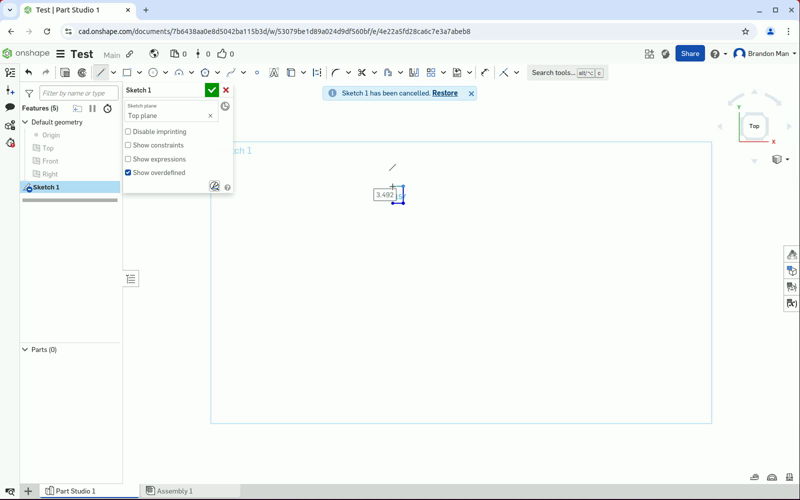
click(392, 186)
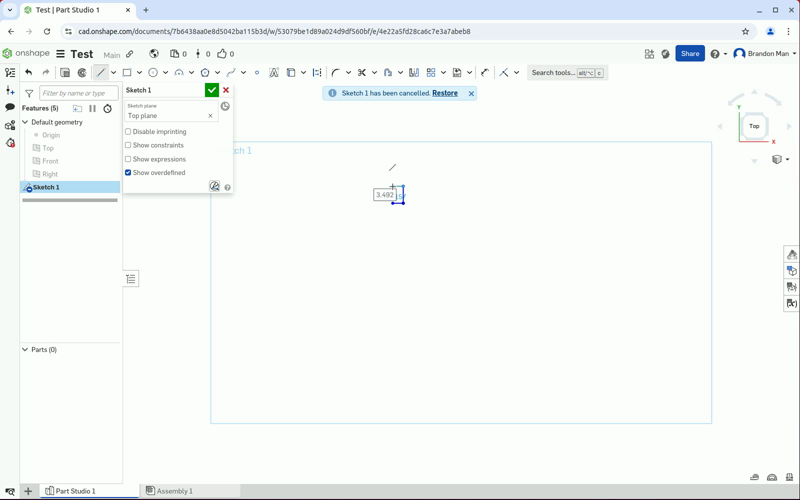
key_up(shift)
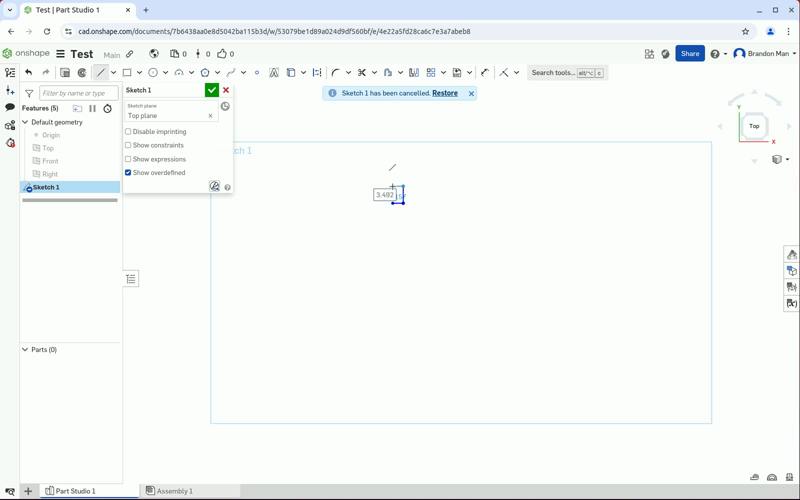
mouse_move(422, 186)
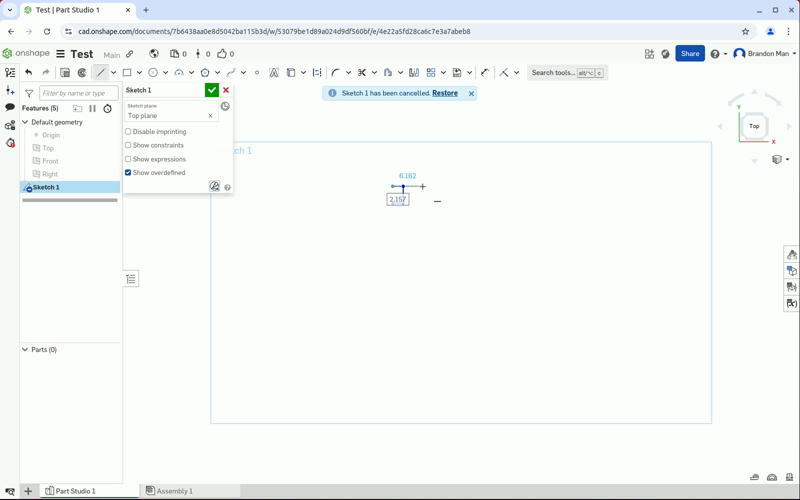
key_down(shift)
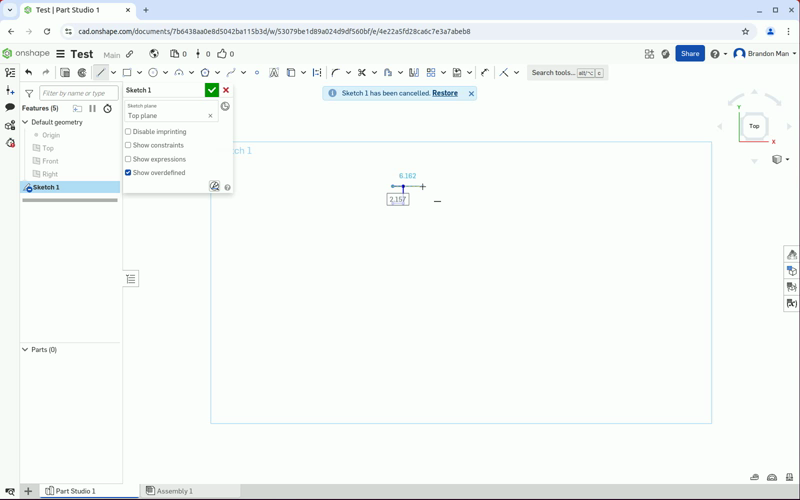
mouse_move(392, 203)
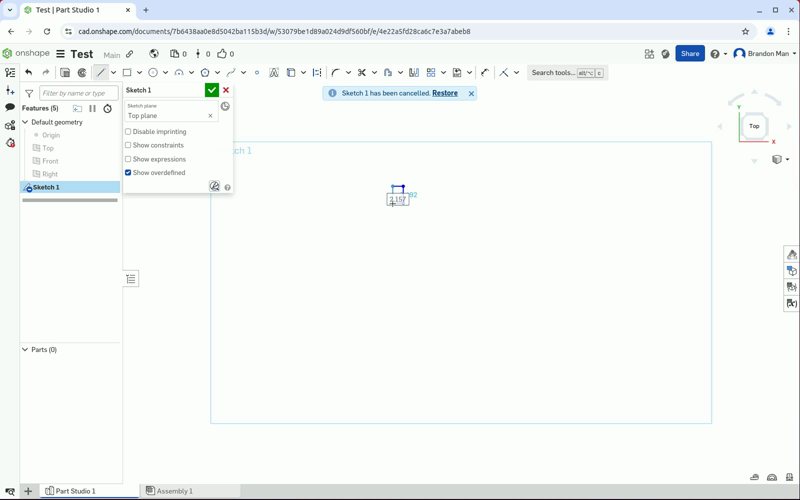
key_up(shift)
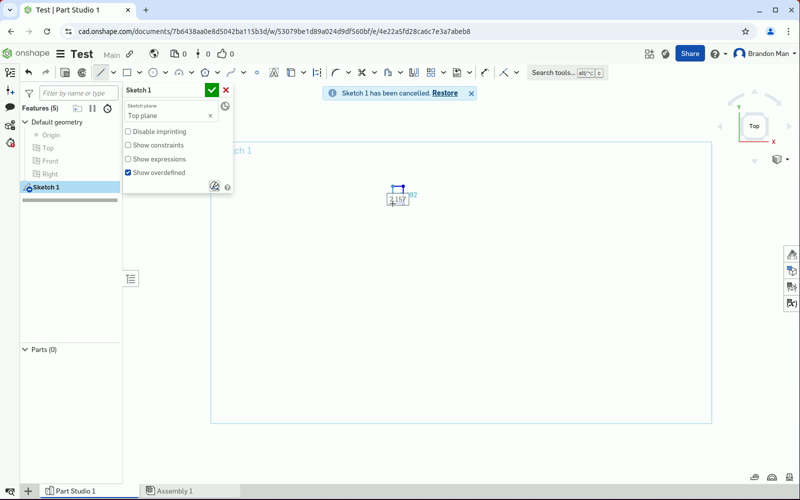
click(392, 203)
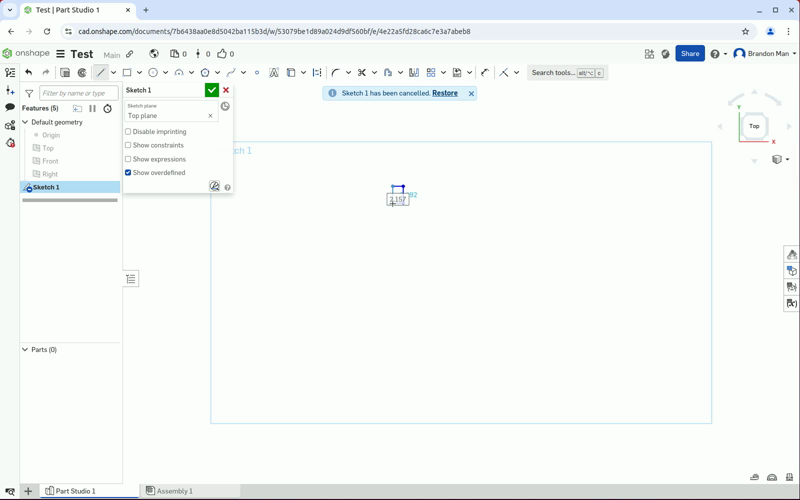
key(esc)
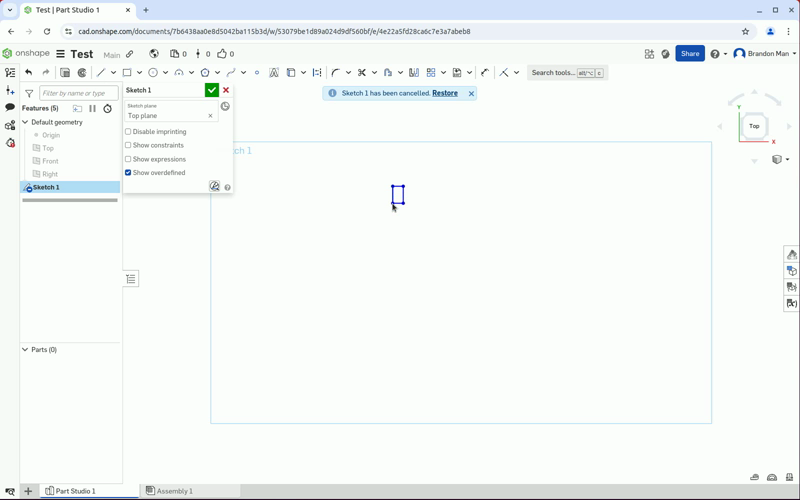
mouse_move(394, 195)
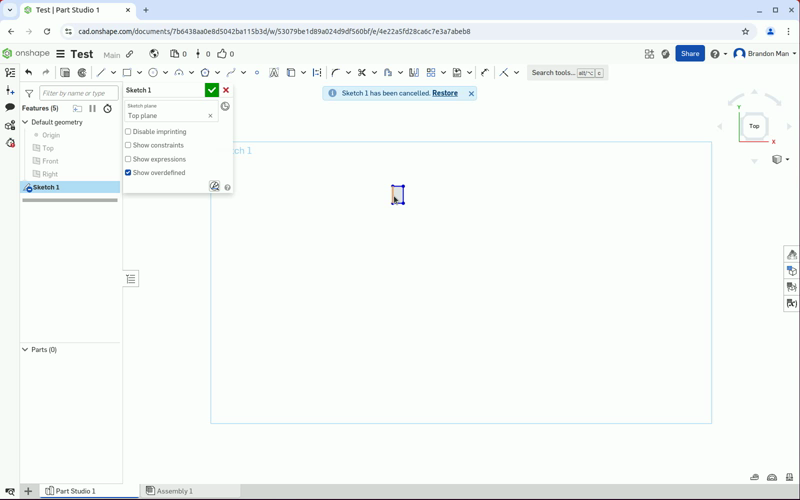
scroll(6)
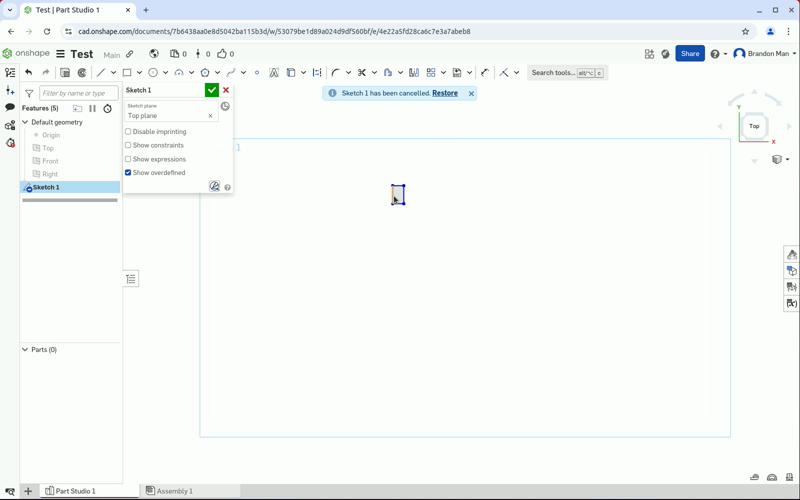
scroll(6)
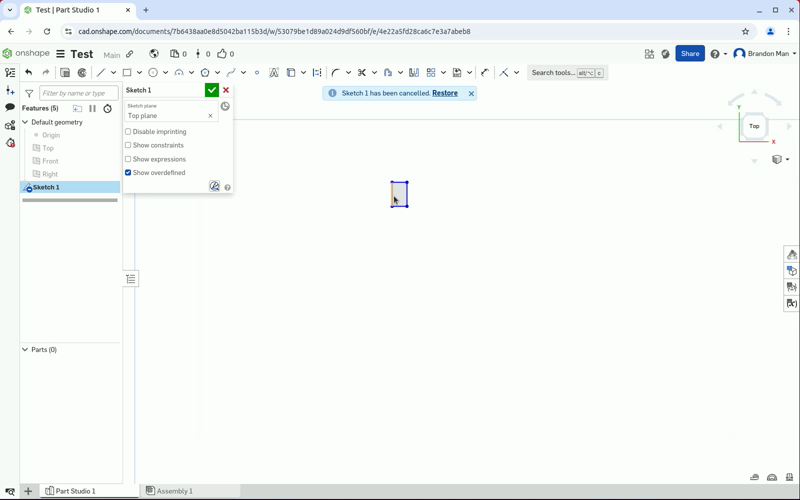
scroll(6)
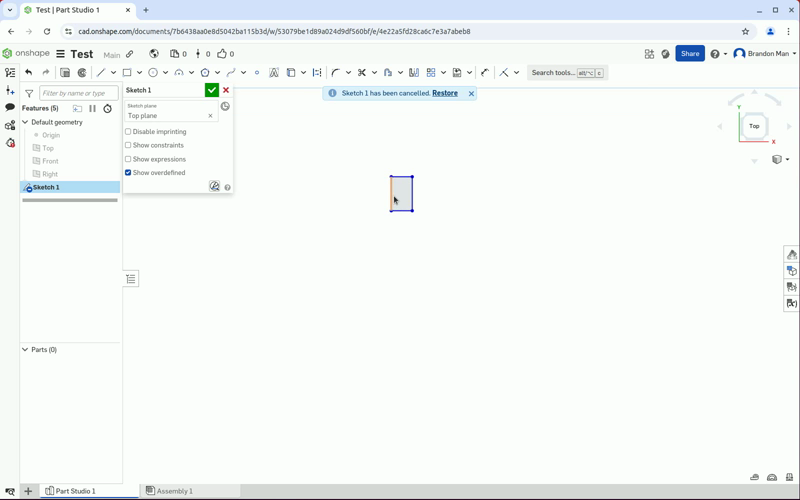
scroll(6)
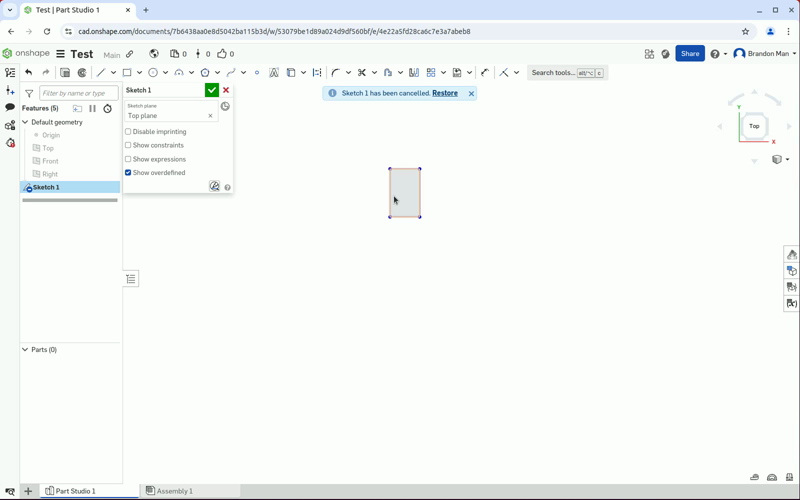
scroll(6)
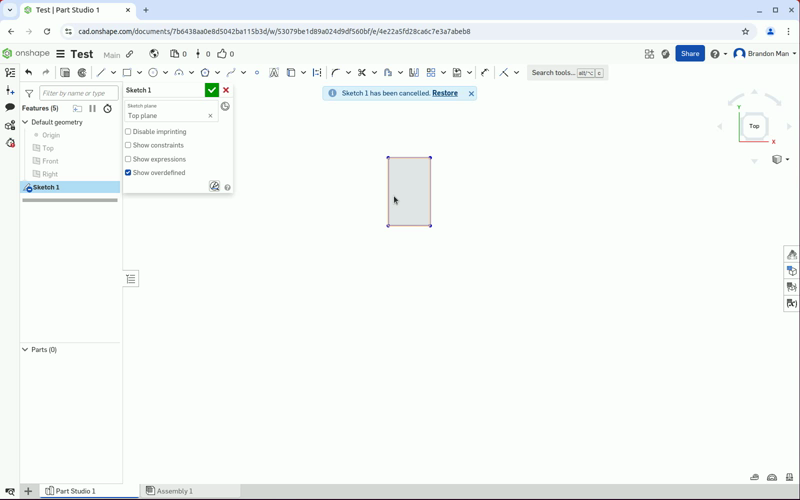
scroll(6)
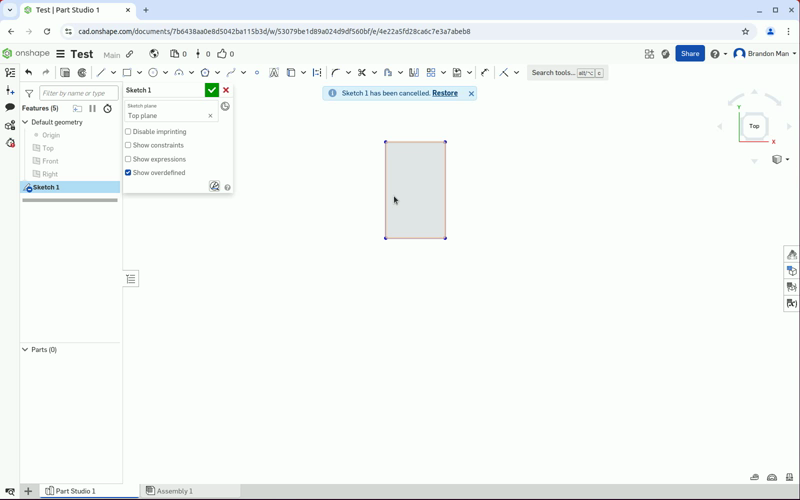
scroll(6)
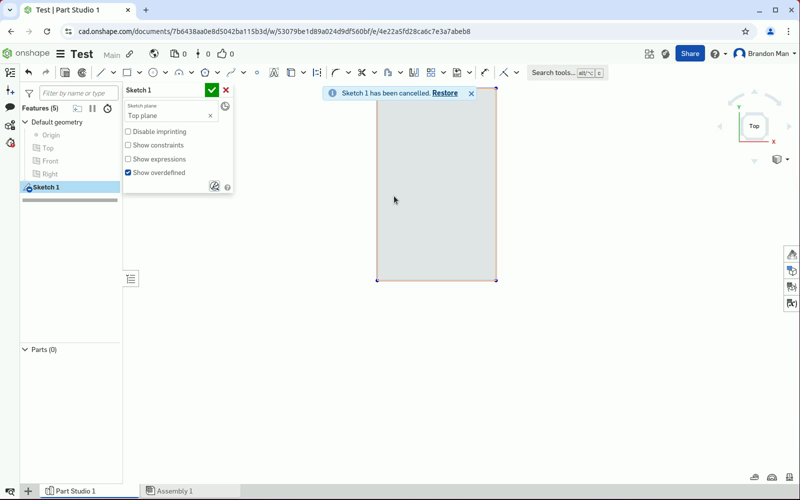
click(394, 195)
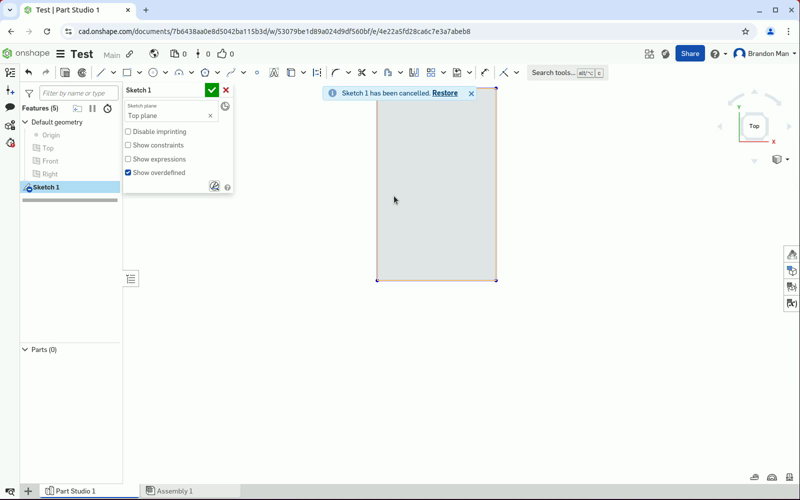
scroll(-6)
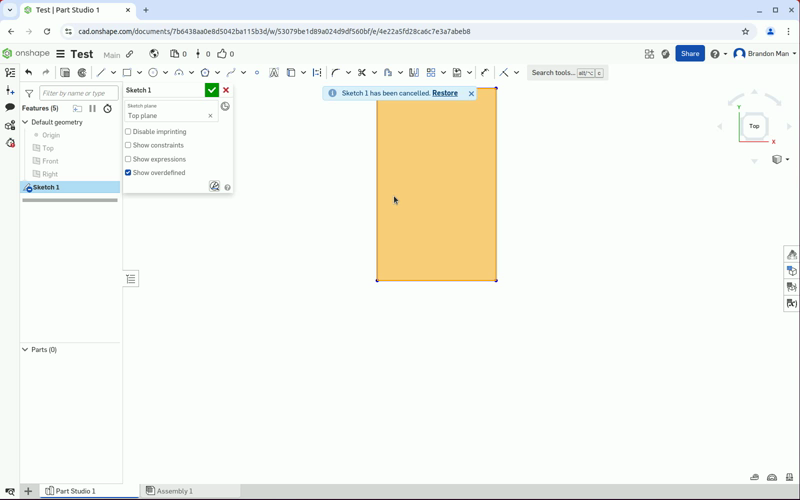
scroll(-6)
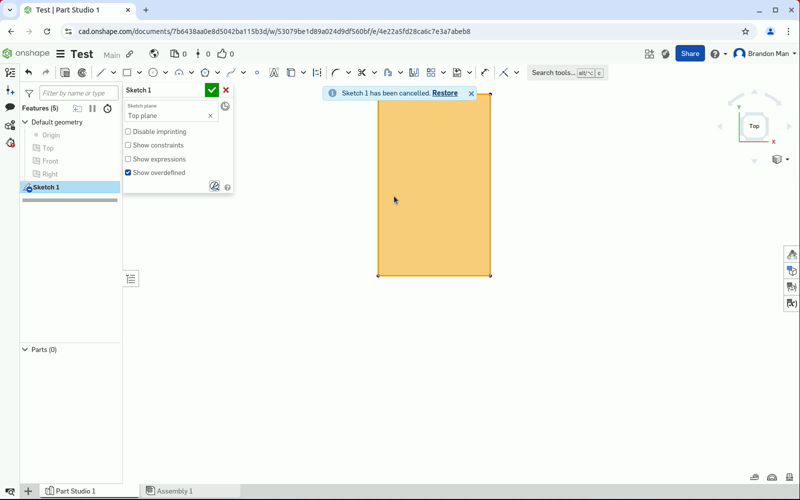
scroll(-6)
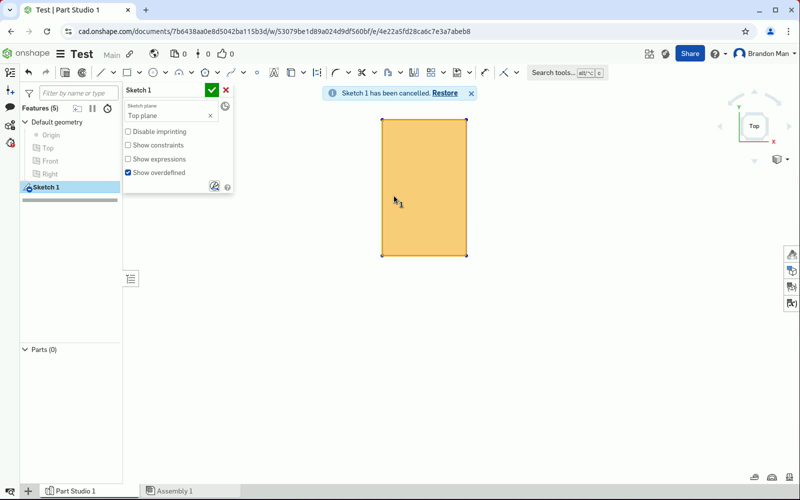
scroll(-6)
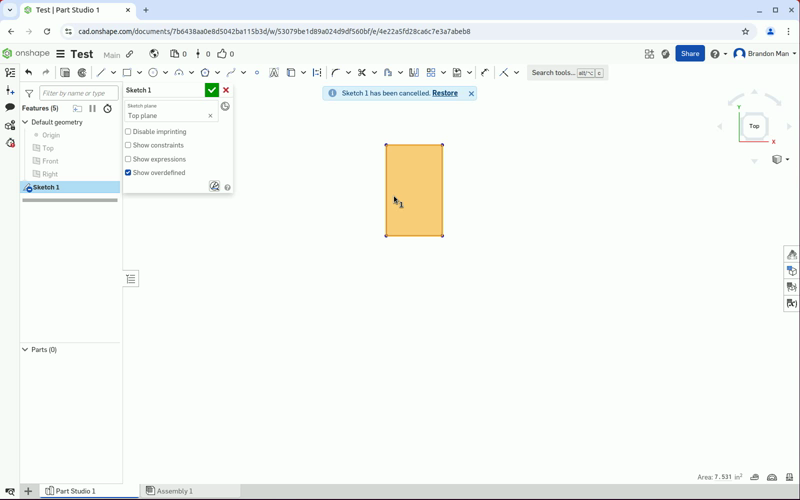
scroll(-6)
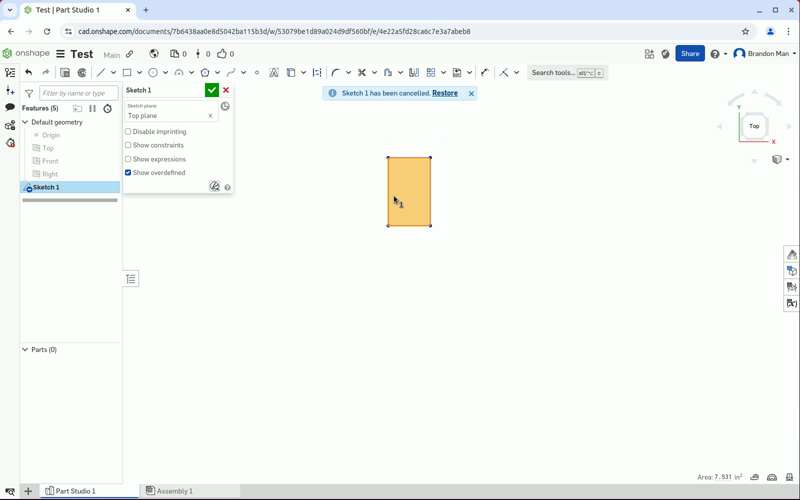
scroll(-6)
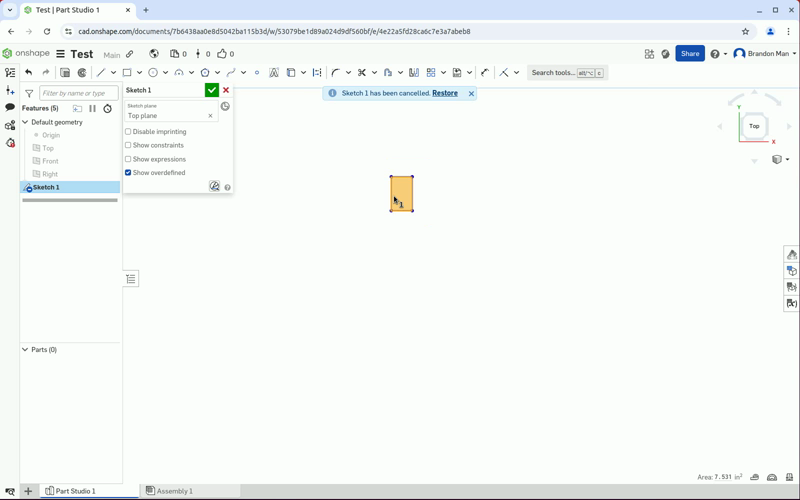
scroll(-6)
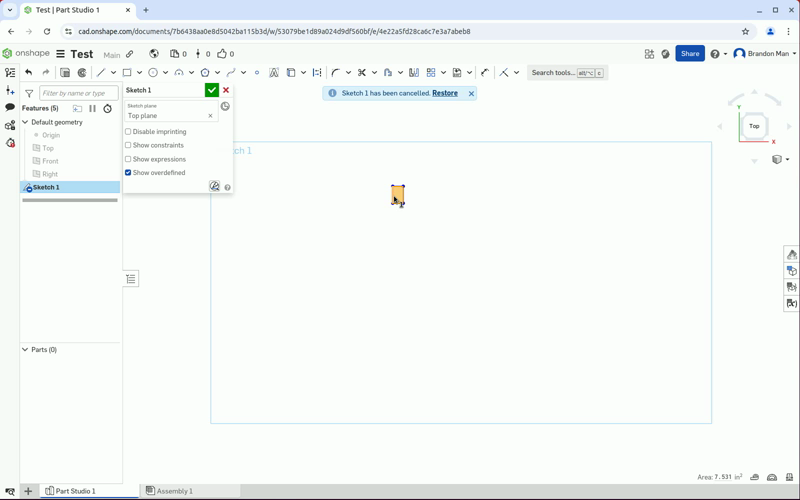
mouse_move(73, 352)
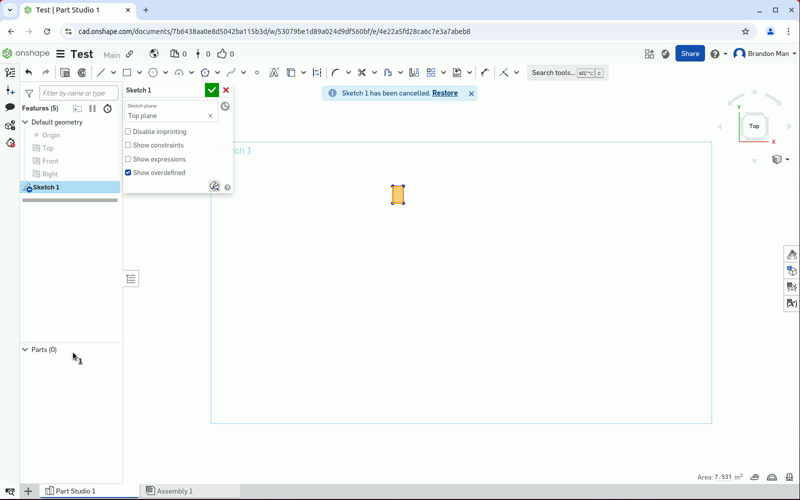
key(shift+y)
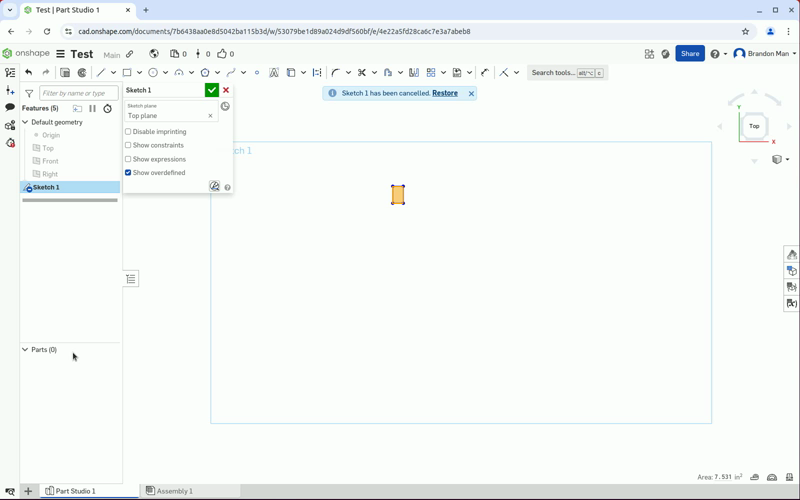
key(shift+e)
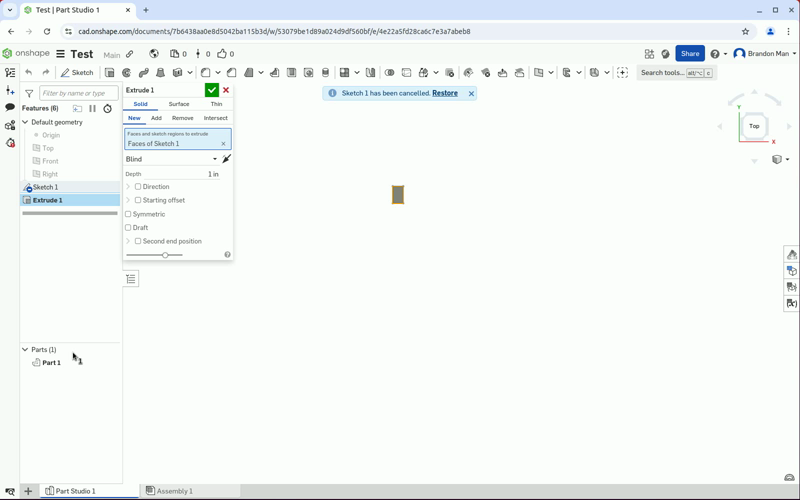
mouse_move(143, 106)
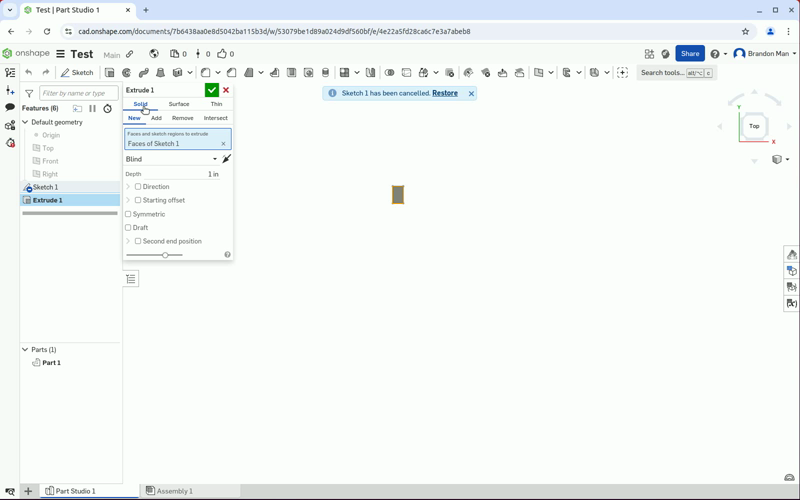
click(143, 106)
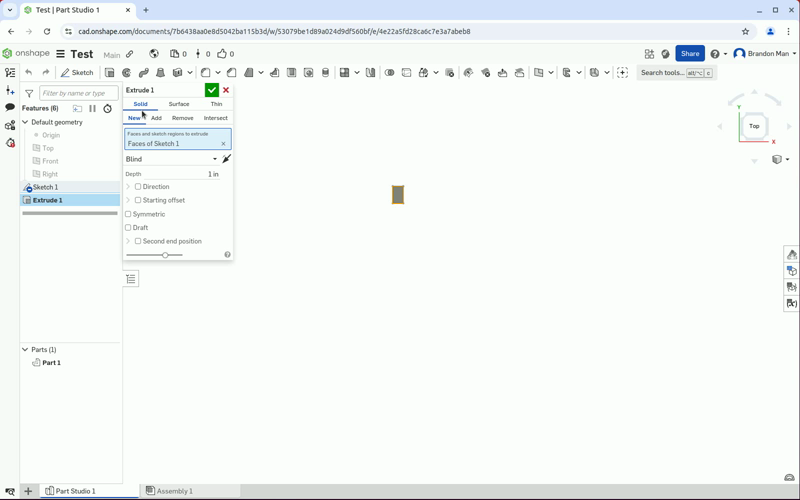
mouse_move(137, 120)
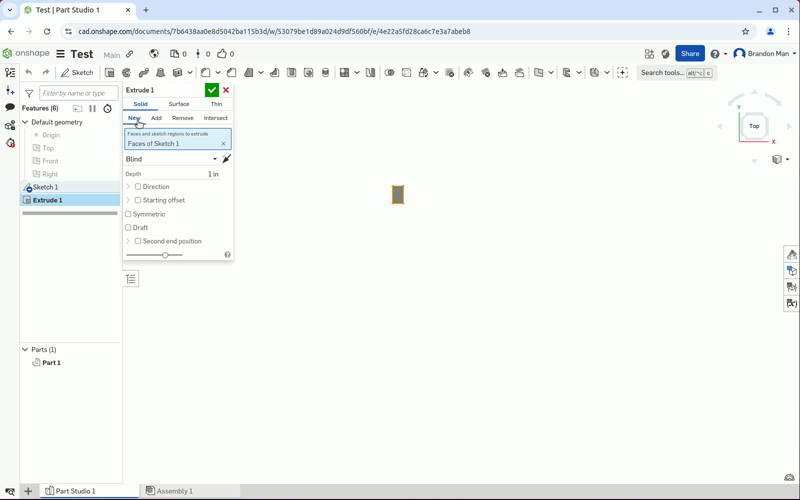
click(137, 120)
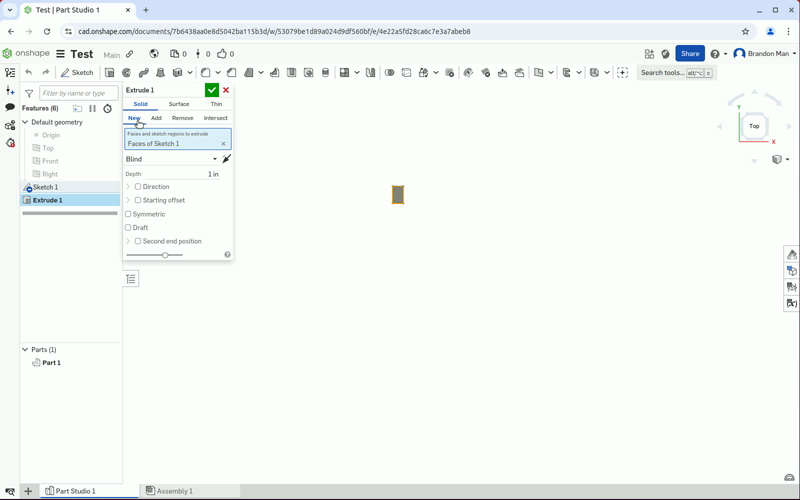
key(tab, 4)
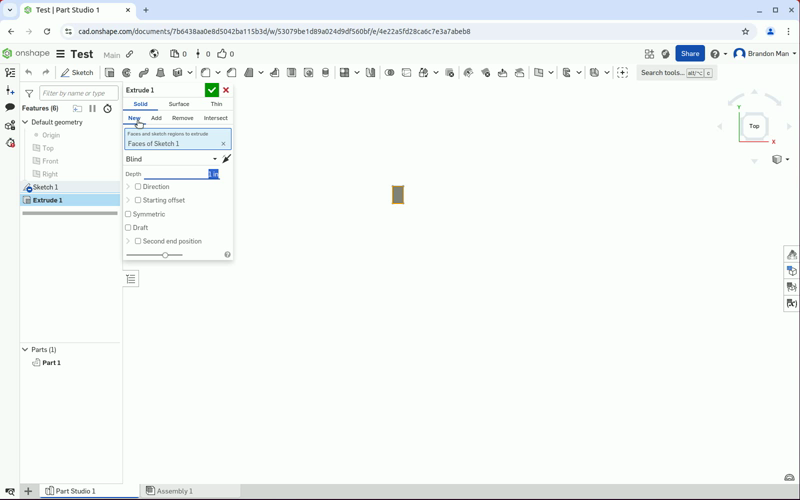
text(1.926)
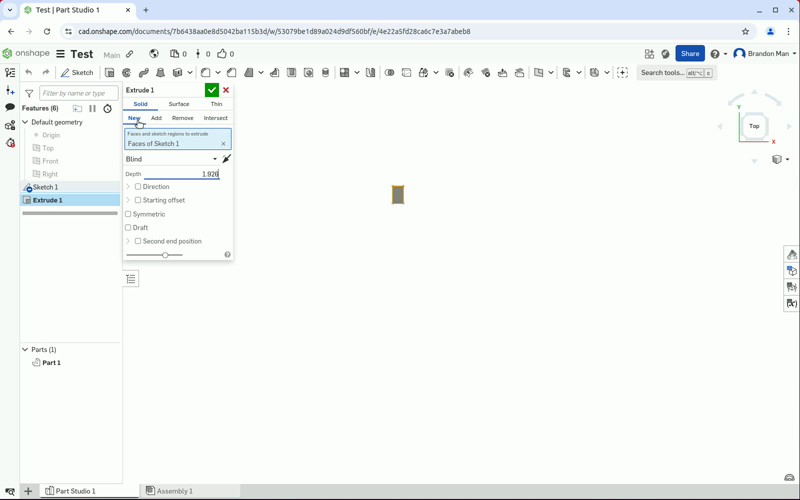
key(enter)
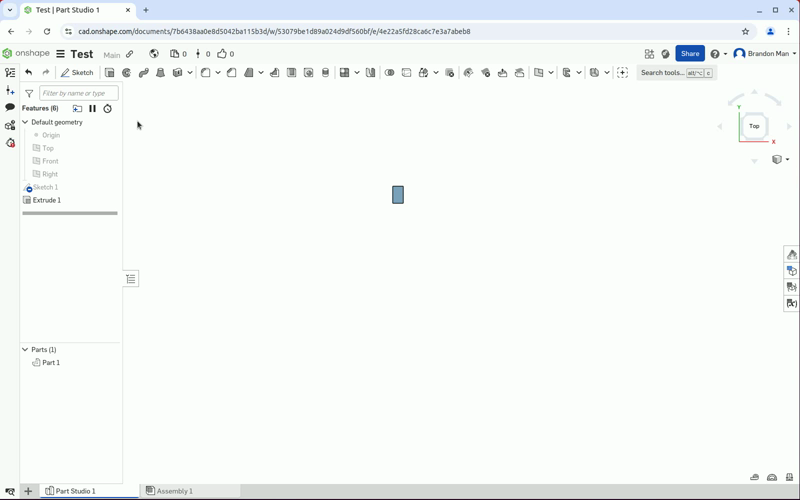
key(shift+h)
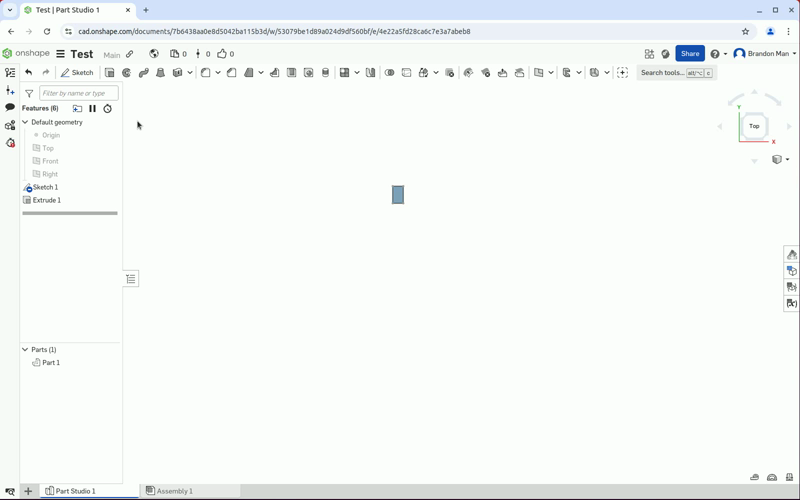
key(shift+h)
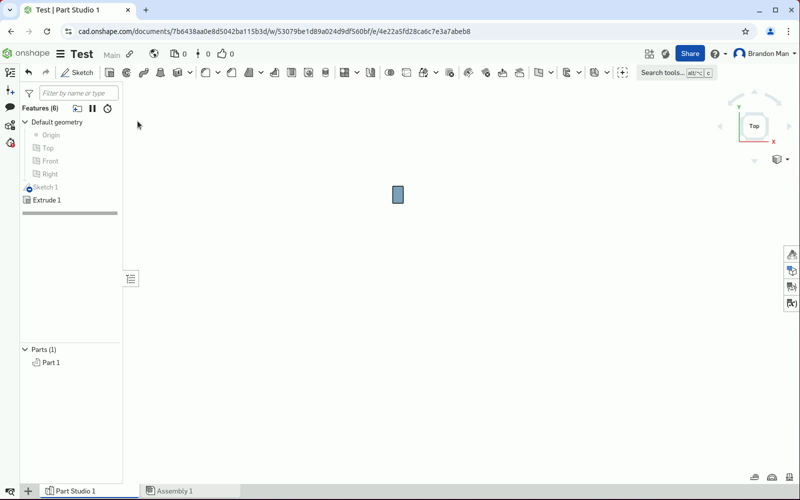
mouse_move(73, 189)
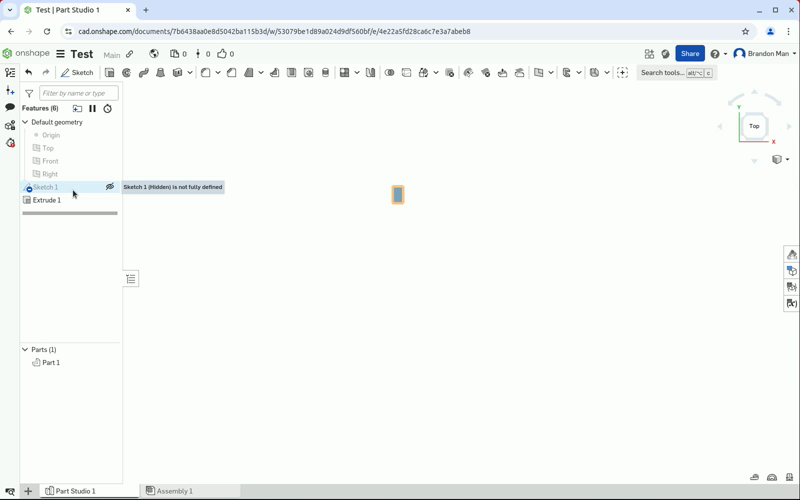
click(73, 189)
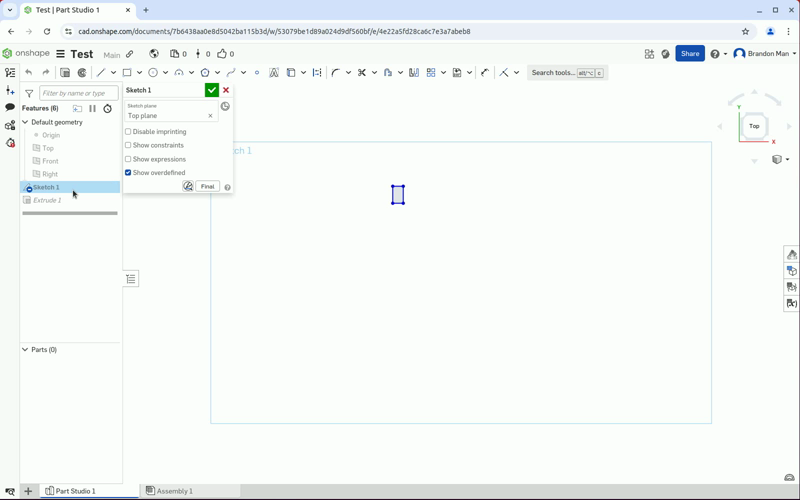
mouse_move(229, 92)
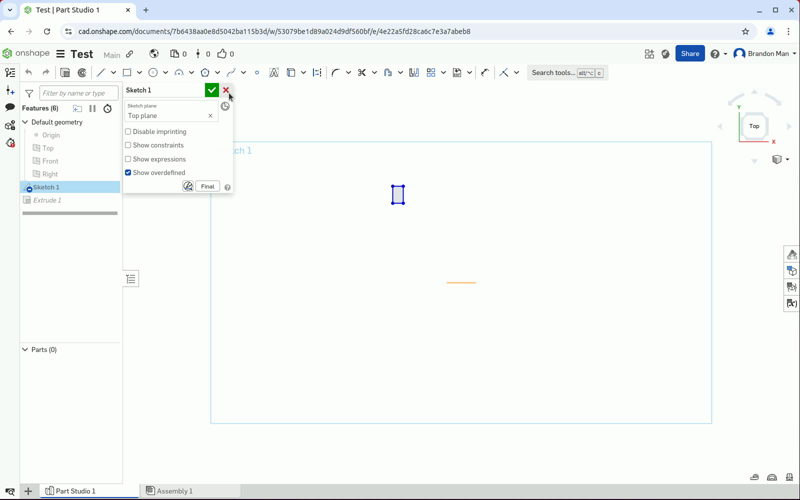
click(229, 92)
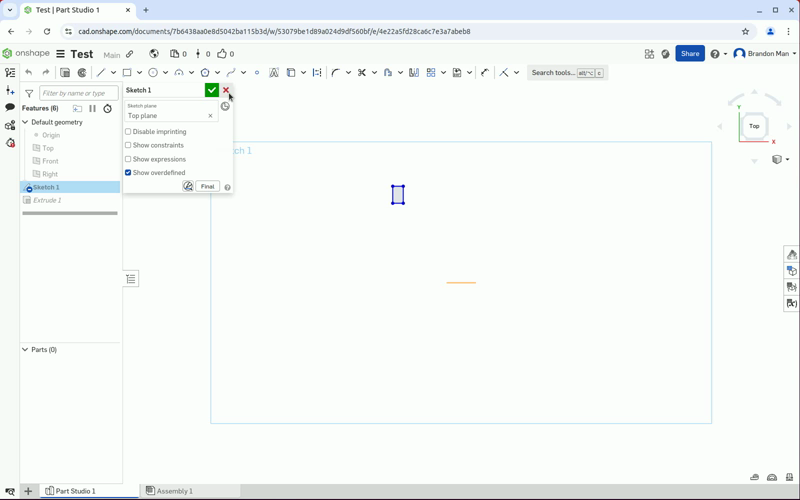
key(shift+s)
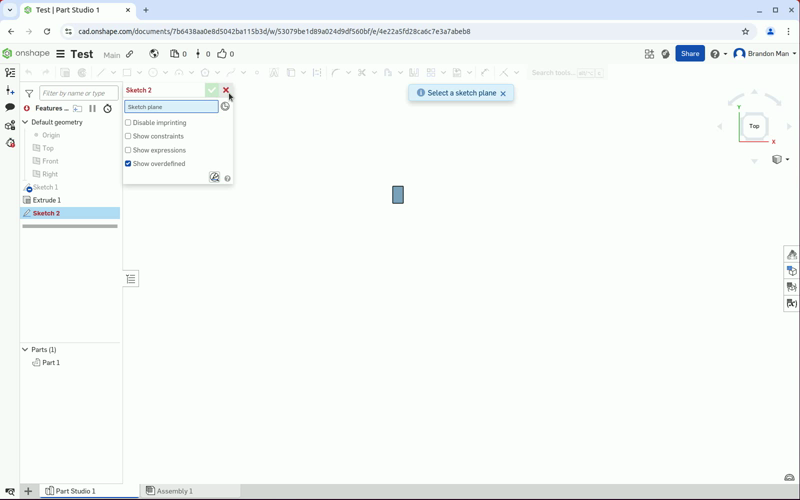
mouse_move(73, 150)
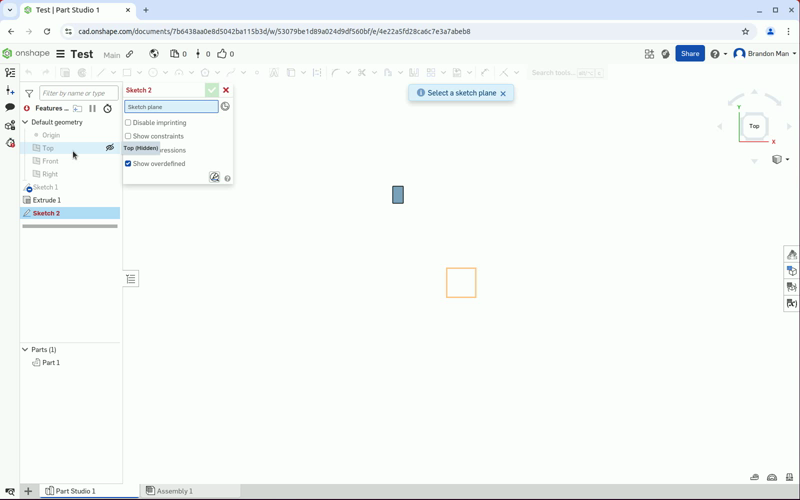
click(73, 150)
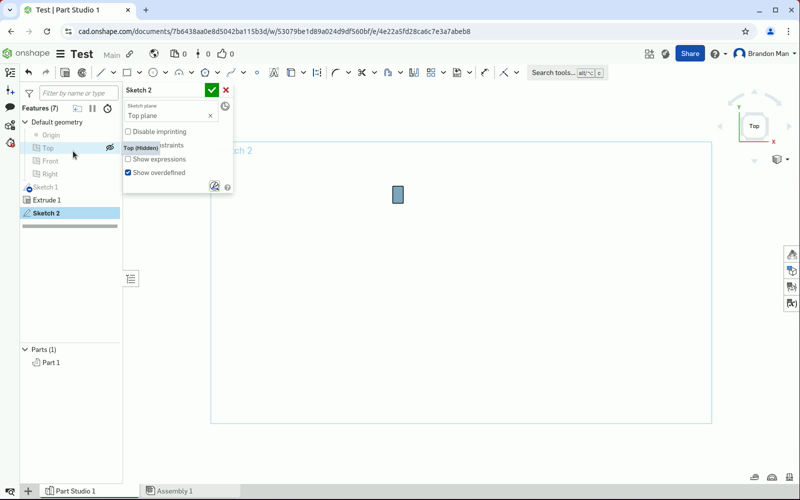
mouse_move(73, 352)
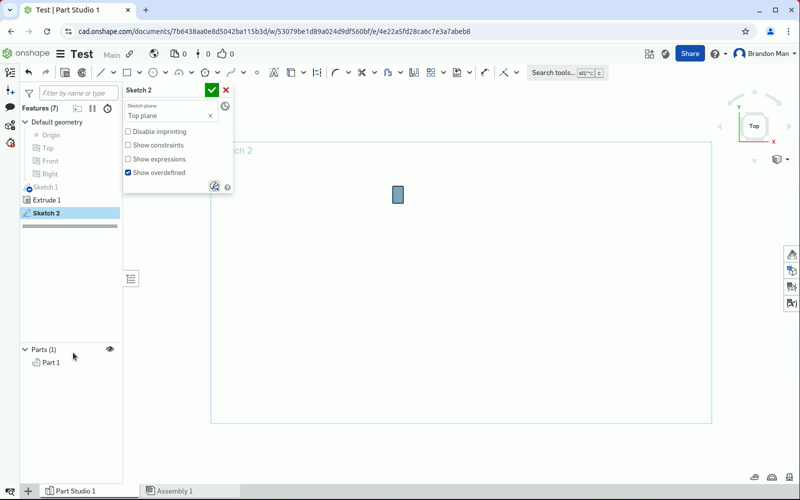
key(y)
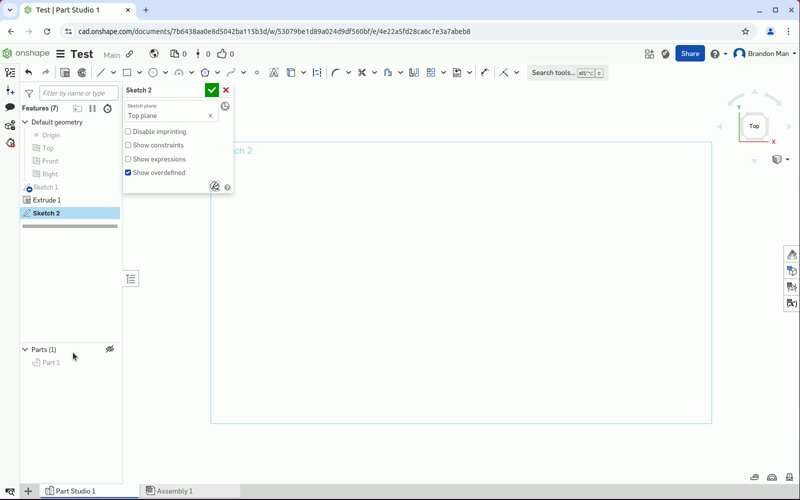
key(l)
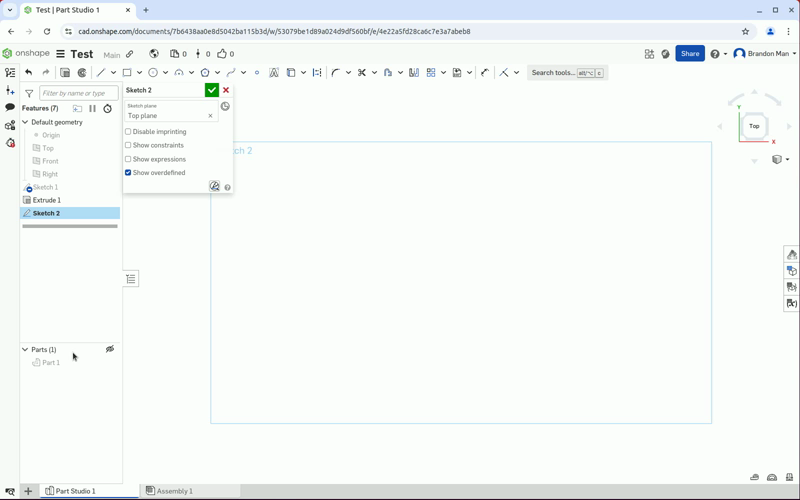
key_down(shift)
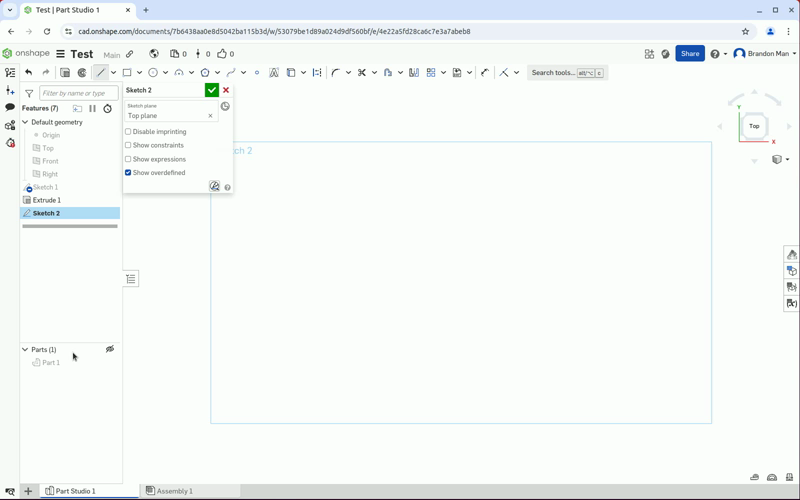
mouse_move(401, 395)
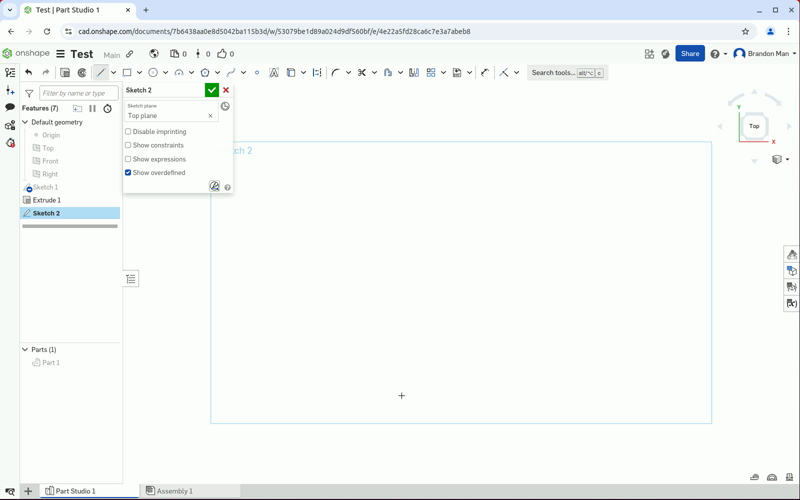
click(401, 395)
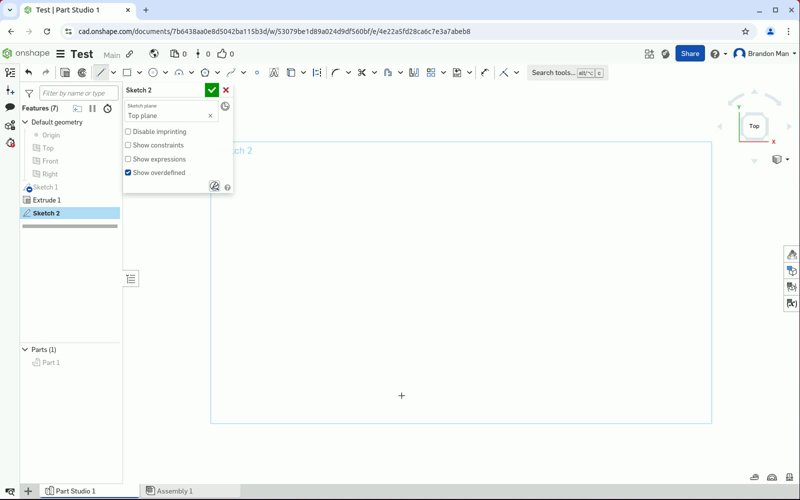
key_up(shift)
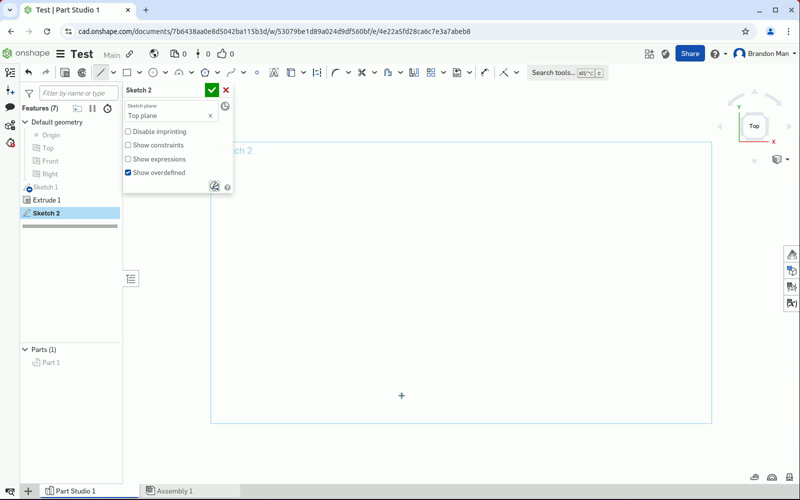
key_down(shift)
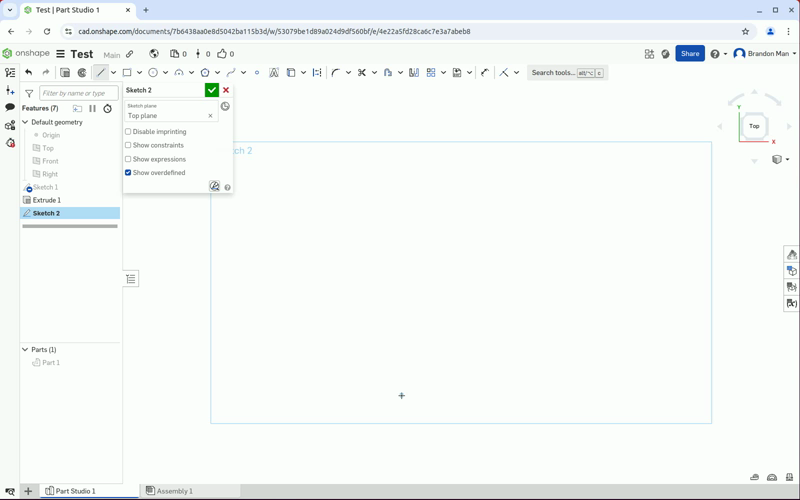
mouse_move(517, 395)
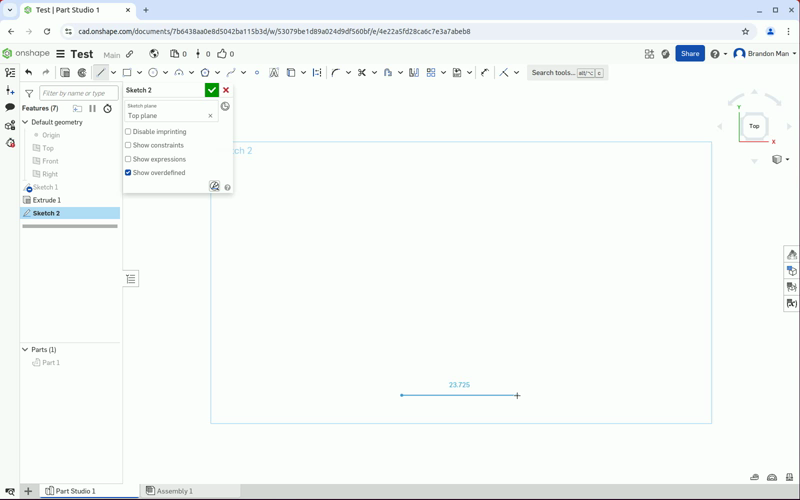
click(517, 395)
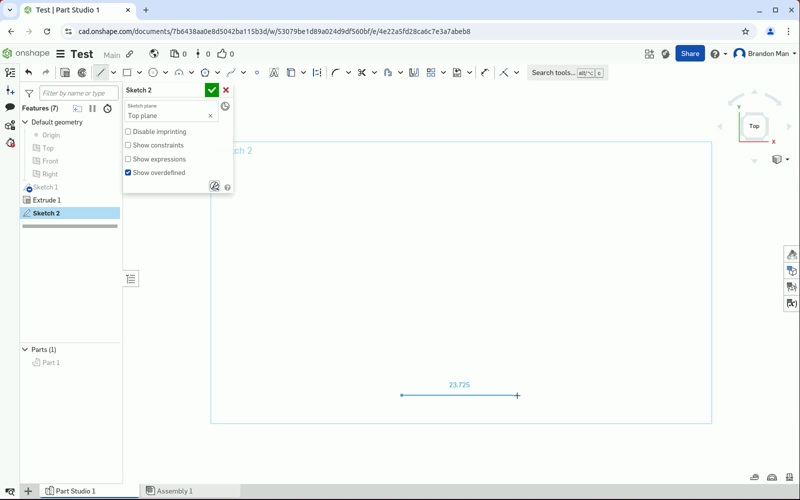
key_up(shift)
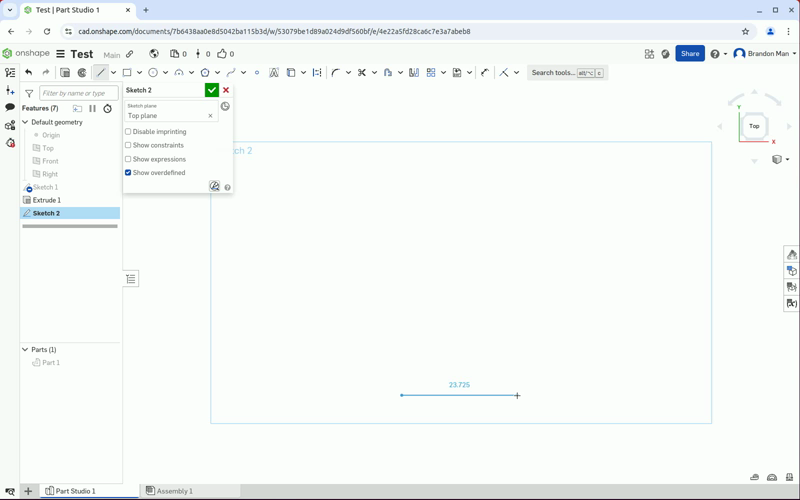
key_down(shift)
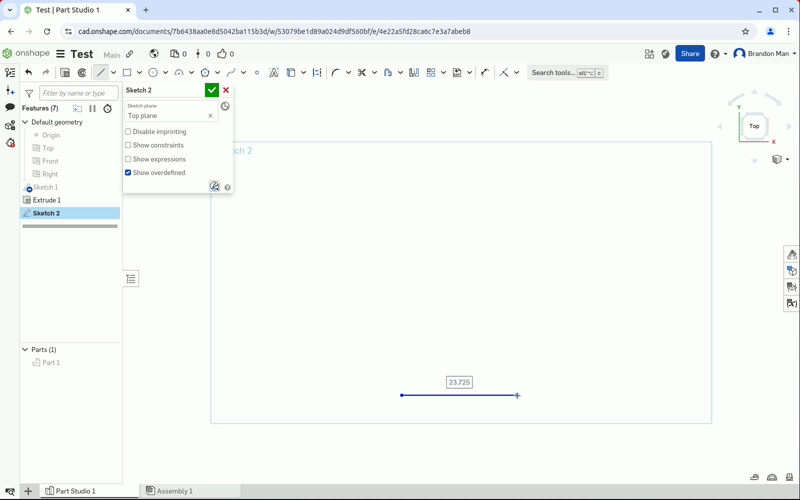
mouse_move(547, 395)
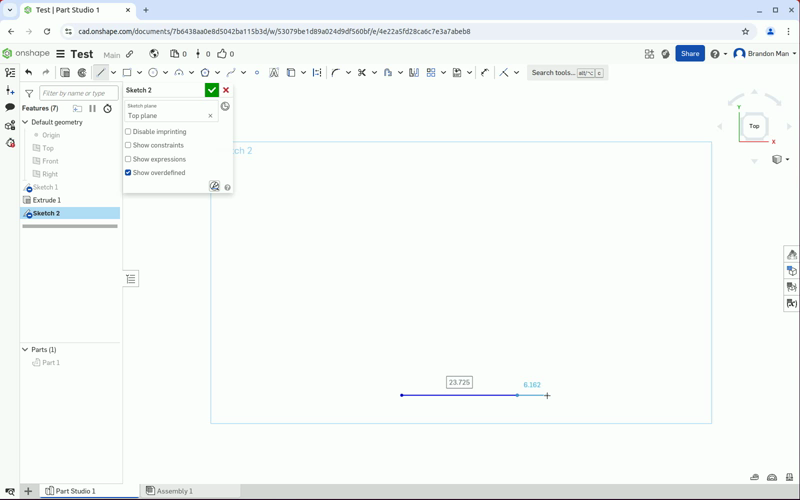
mouse_move(517, 379)
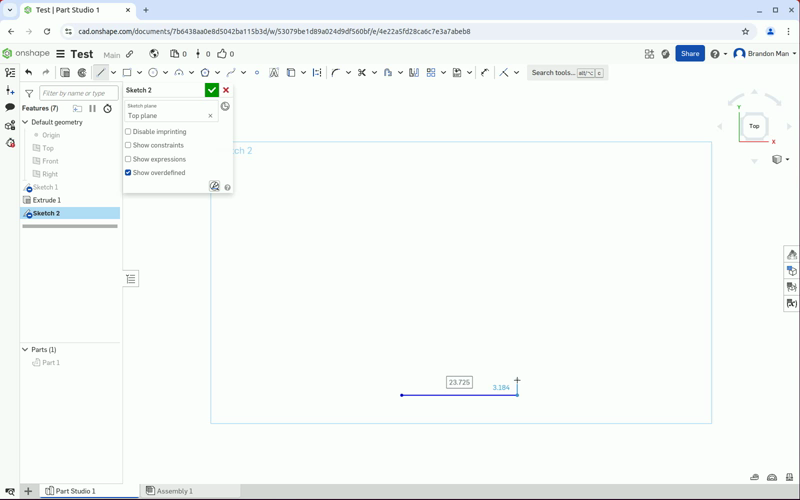
click(517, 379)
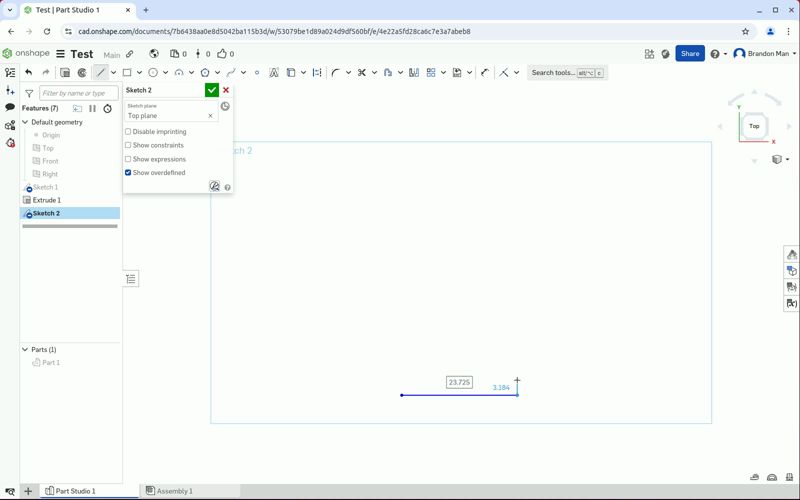
key_up(shift)
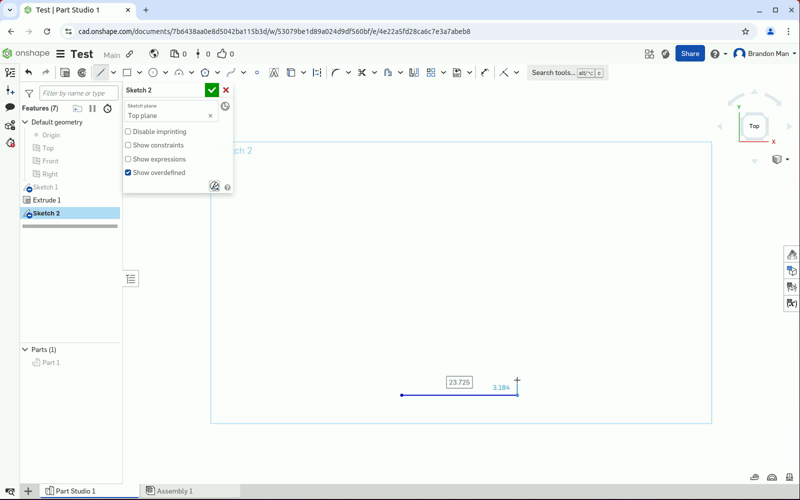
key_down(shift)
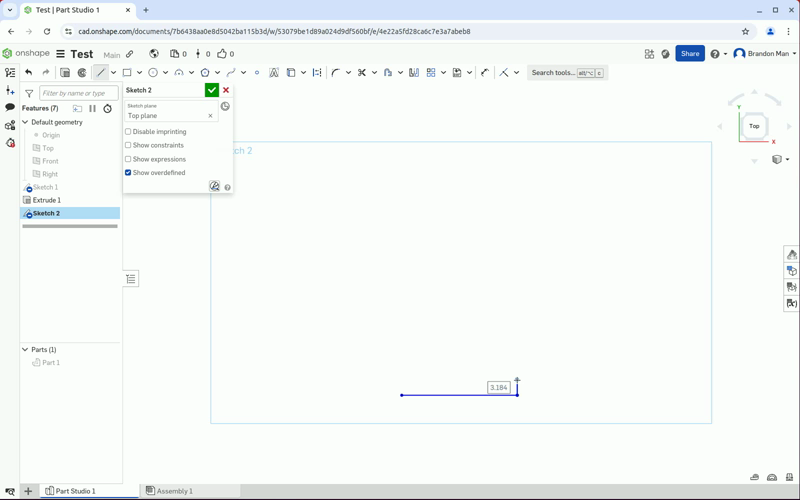
mouse_move(547, 379)
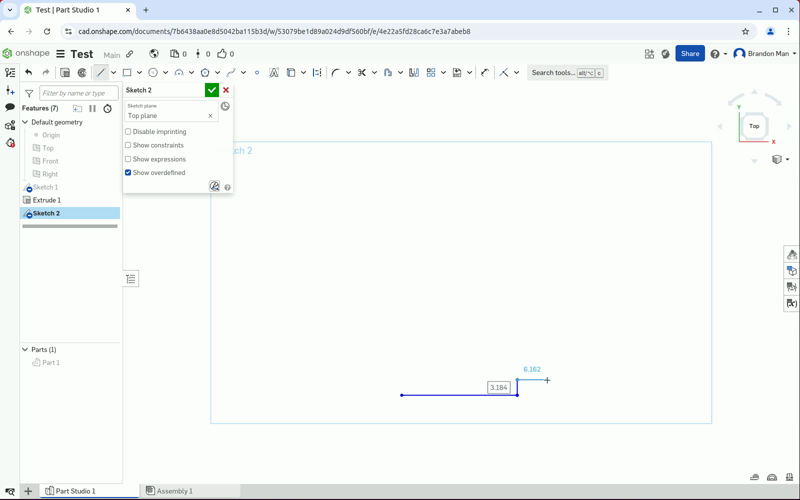
mouse_move(517, 363)
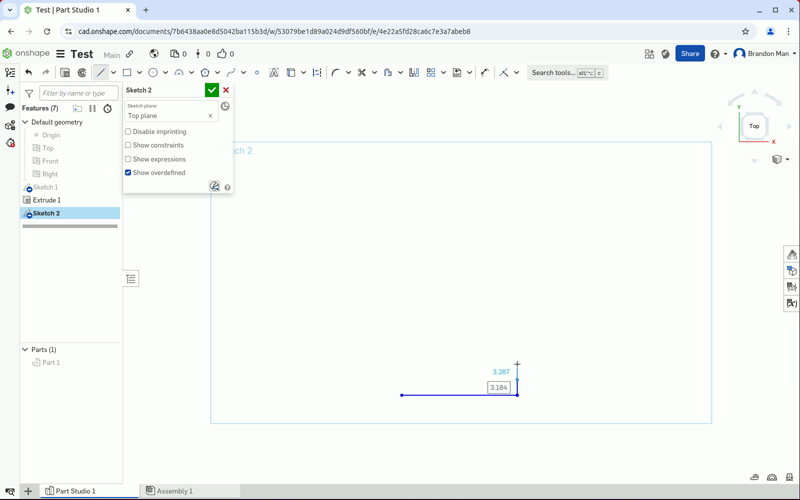
click(517, 363)
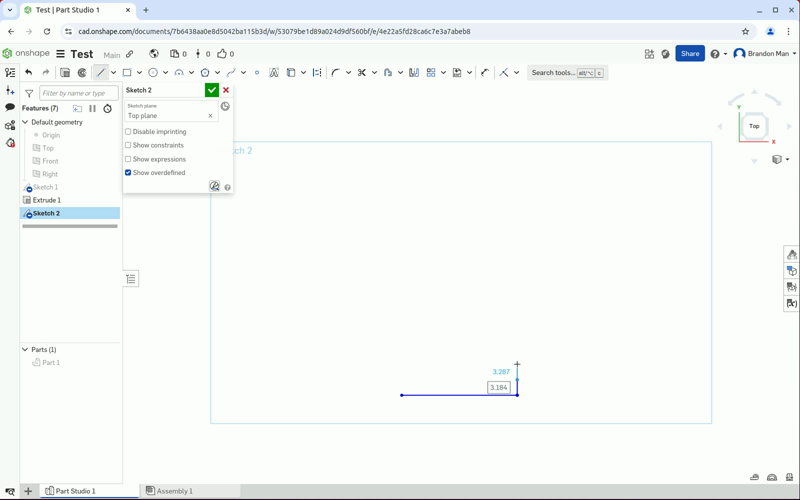
key_up(shift)
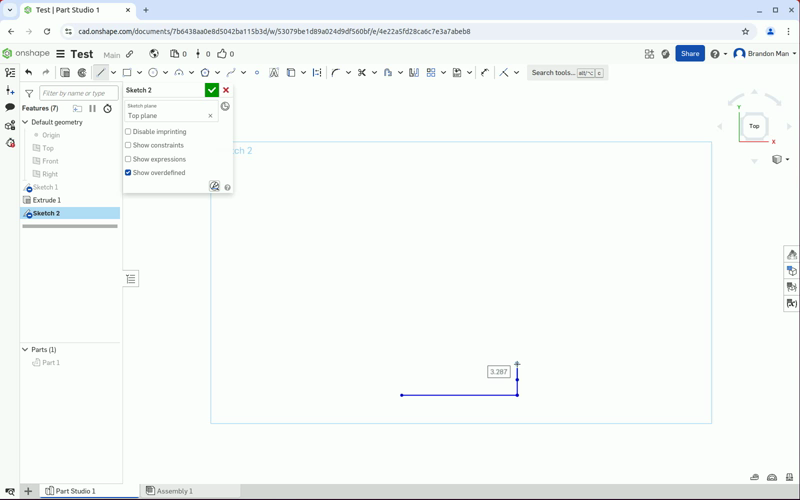
key_down(shift)
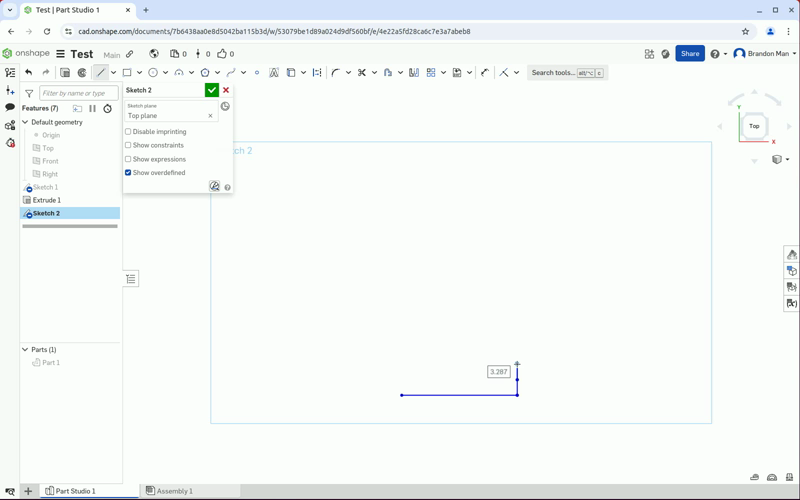
mouse_move(517, 203)
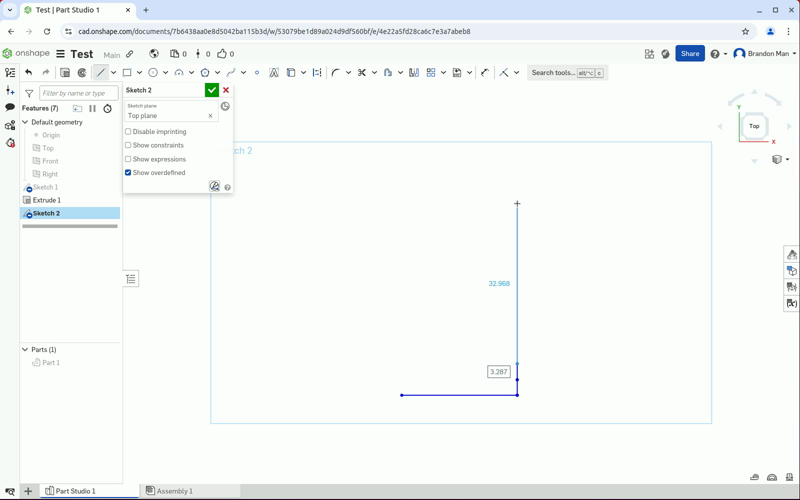
click(517, 203)
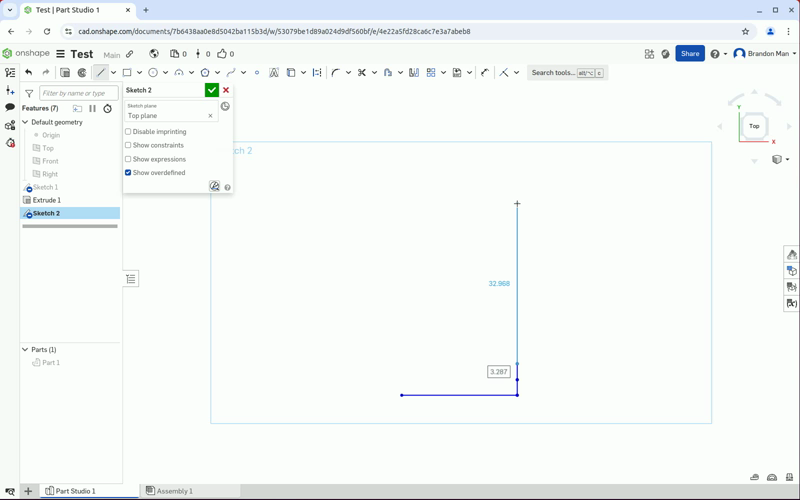
key_up(shift)
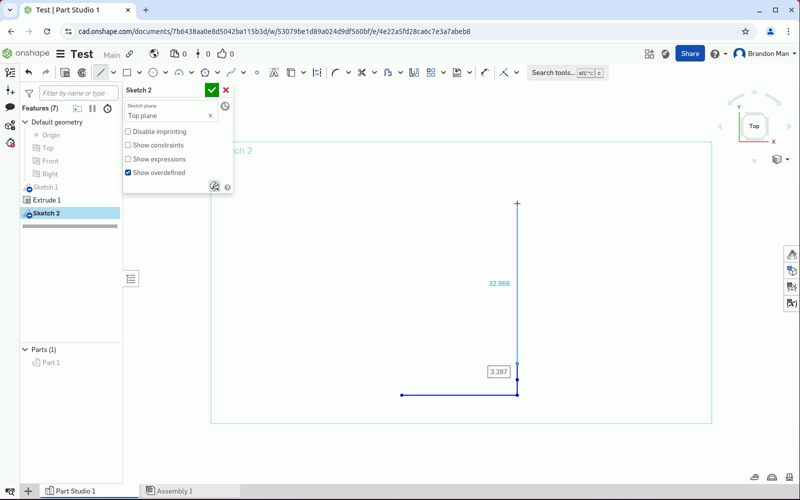
key_down(shift)
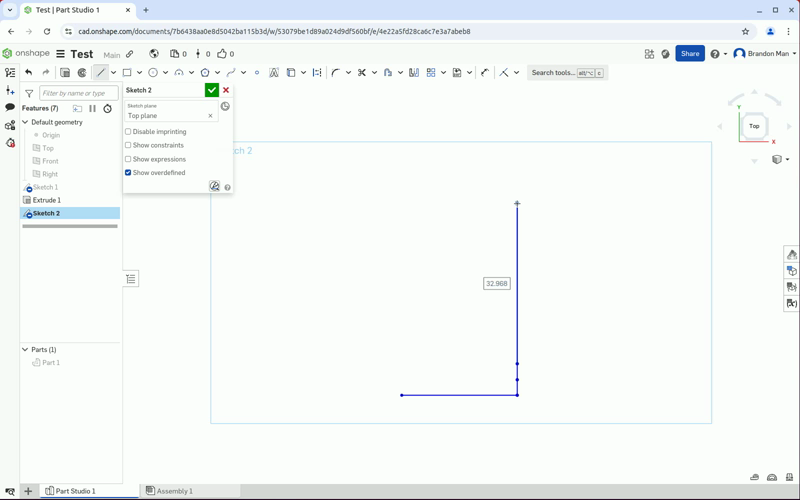
mouse_move(547, 203)
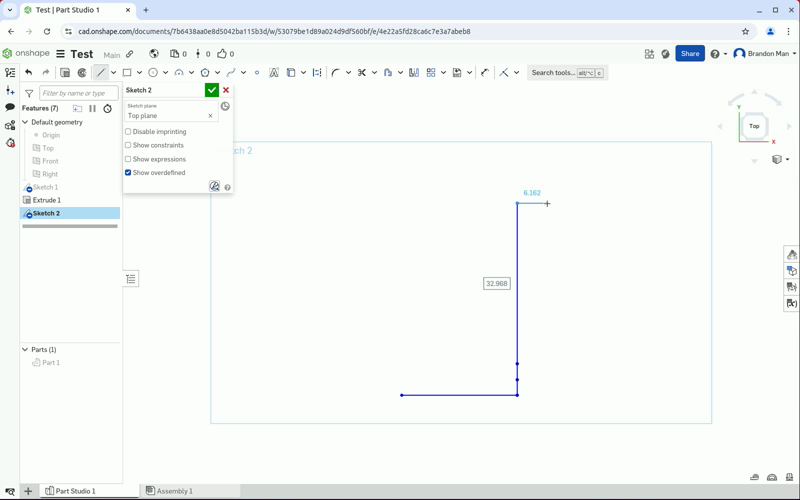
mouse_move(517, 187)
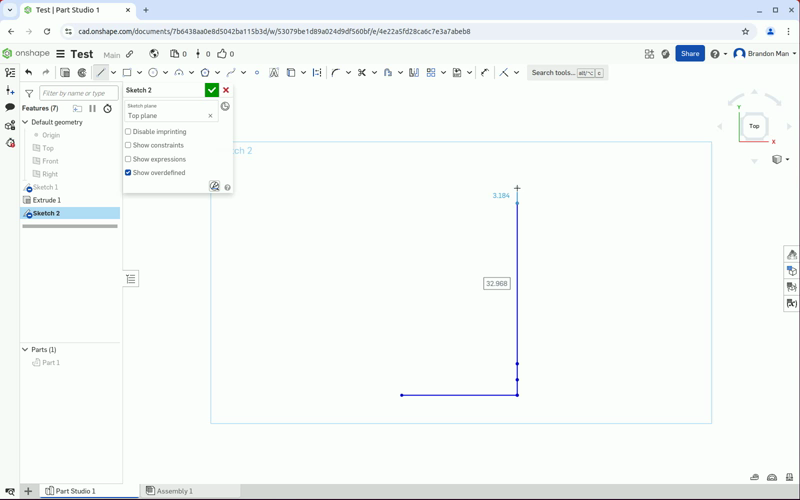
click(517, 187)
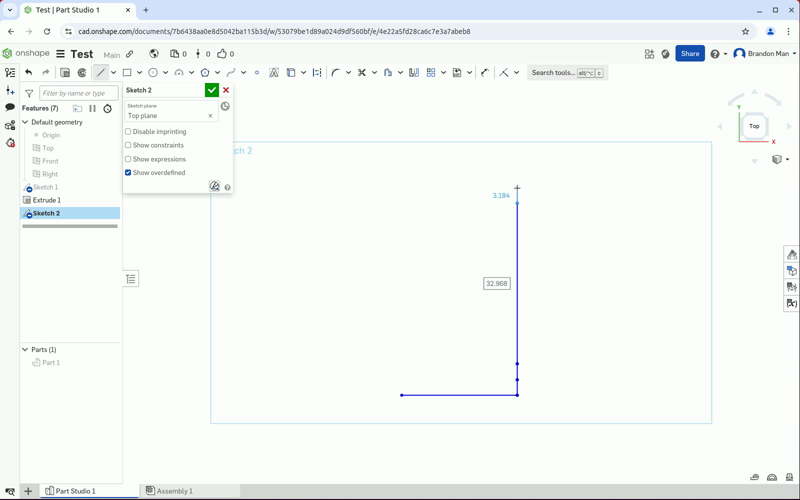
key_up(shift)
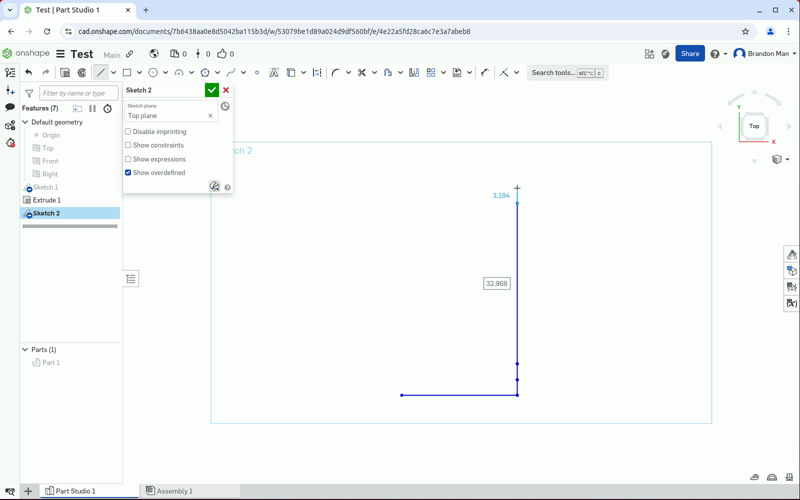
key_down(shift)
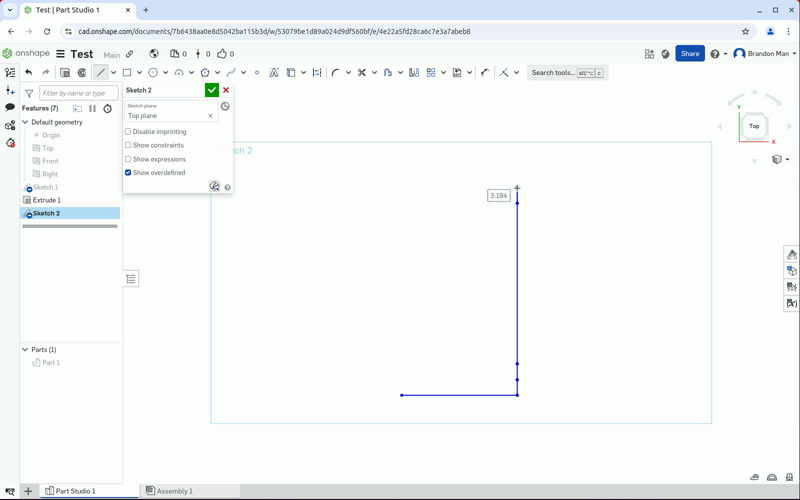
mouse_move(547, 187)
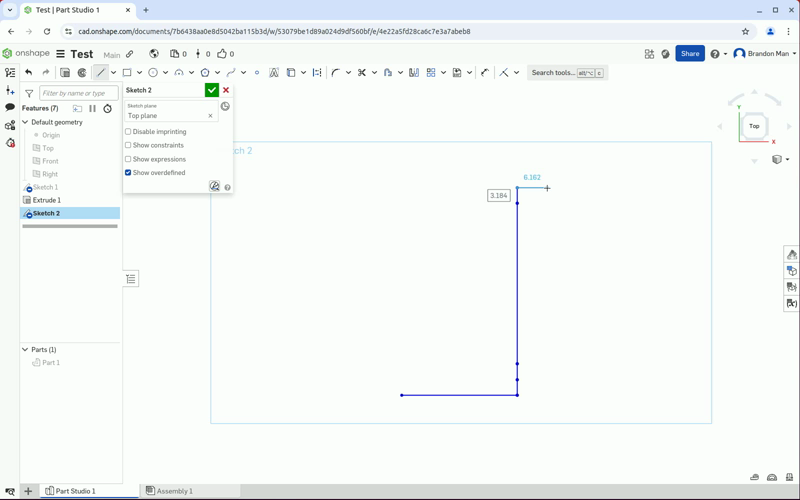
mouse_move(517, 180)
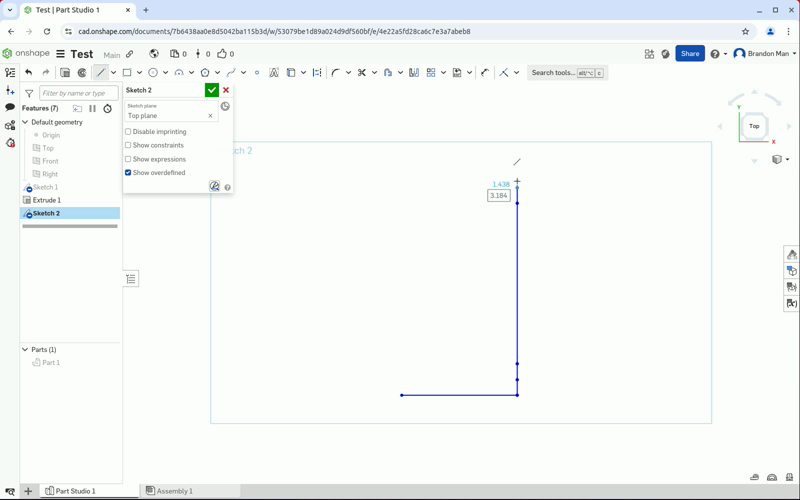
scroll(6)
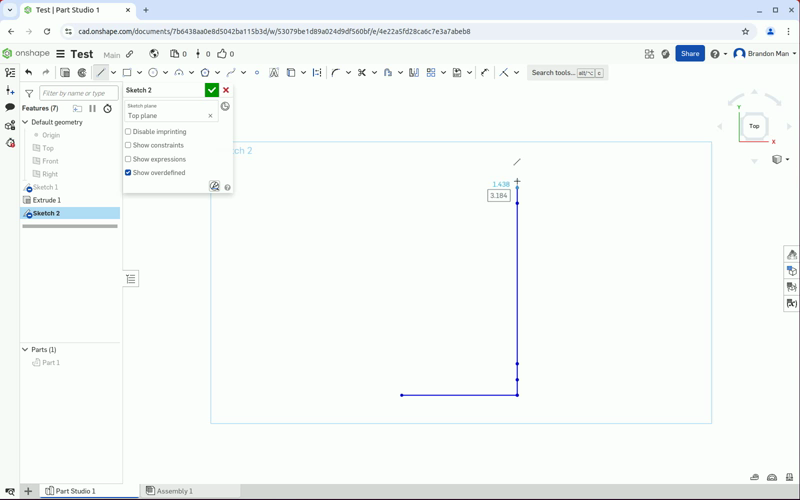
scroll(6)
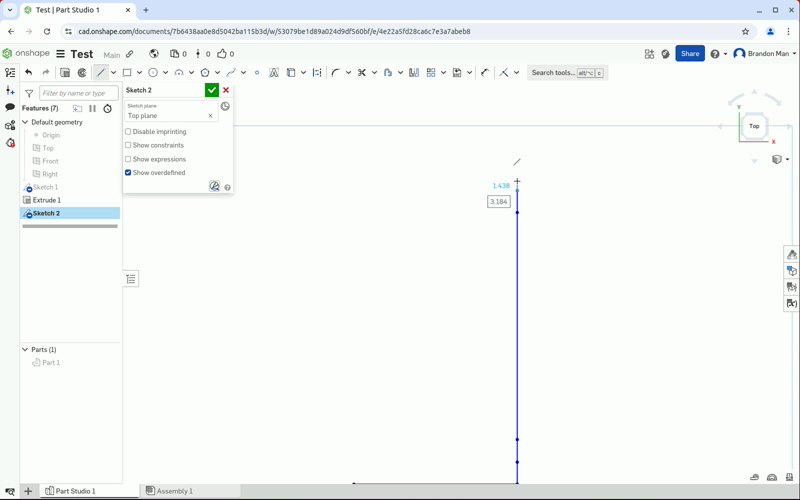
scroll(6)
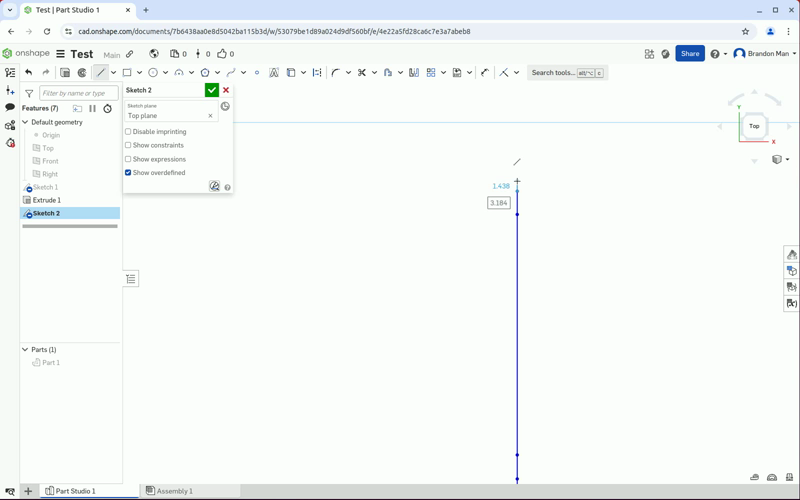
scroll(6)
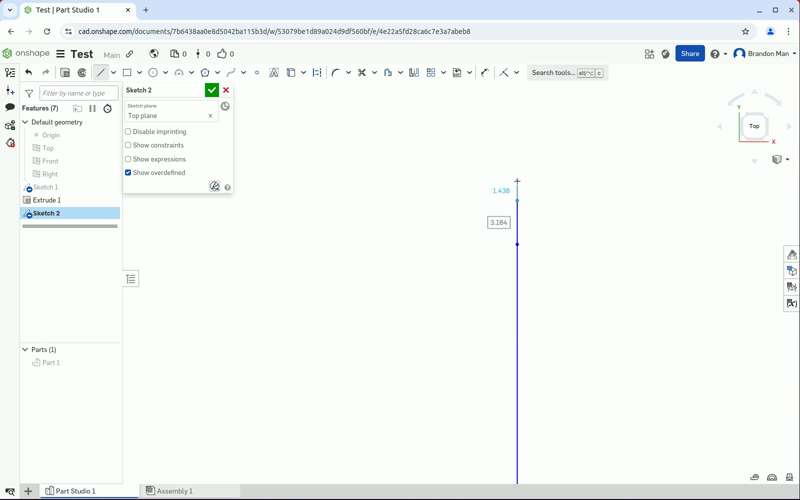
scroll(6)
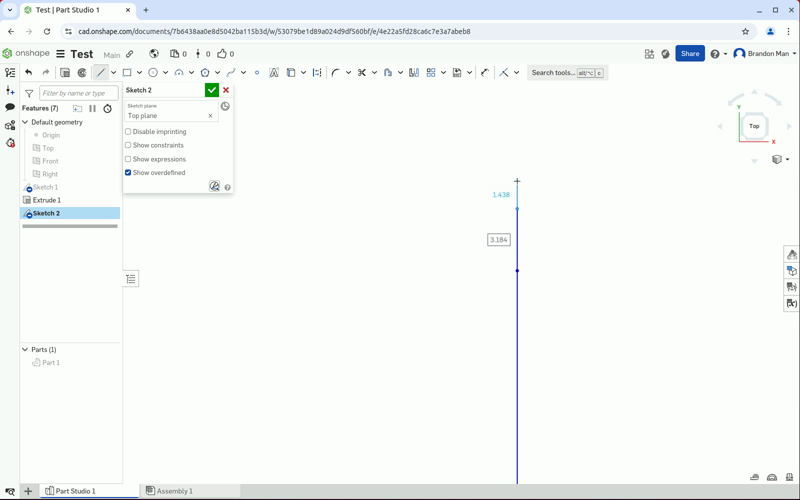
scroll(6)
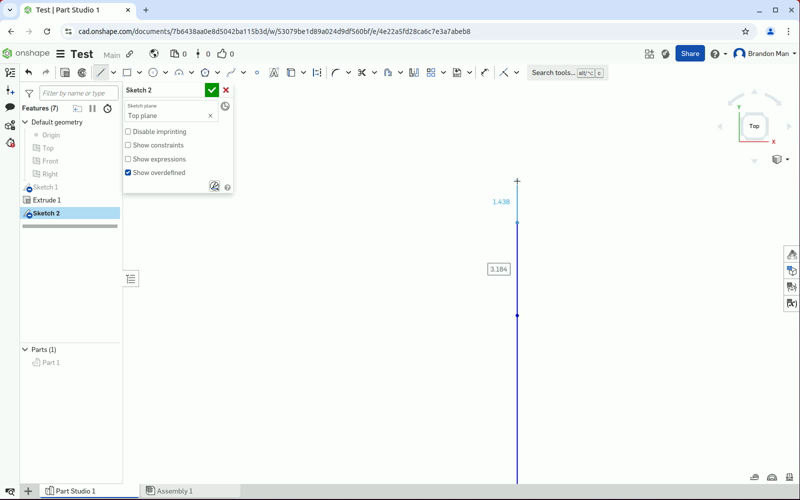
scroll(6)
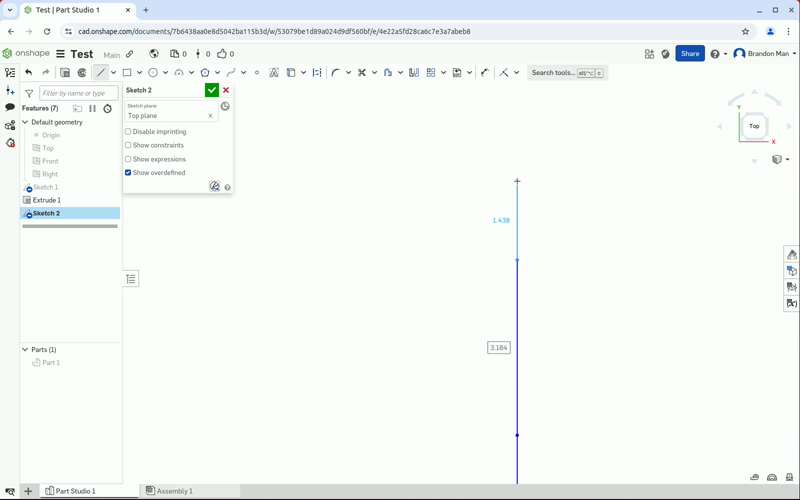
click(517, 180)
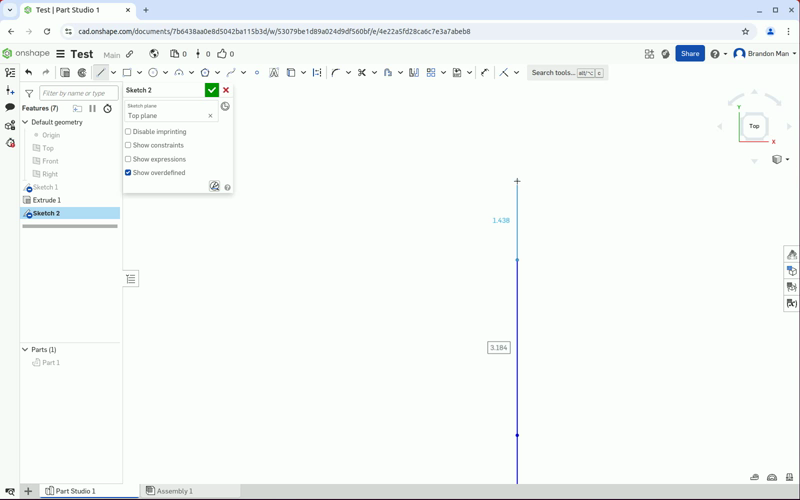
scroll(-6)
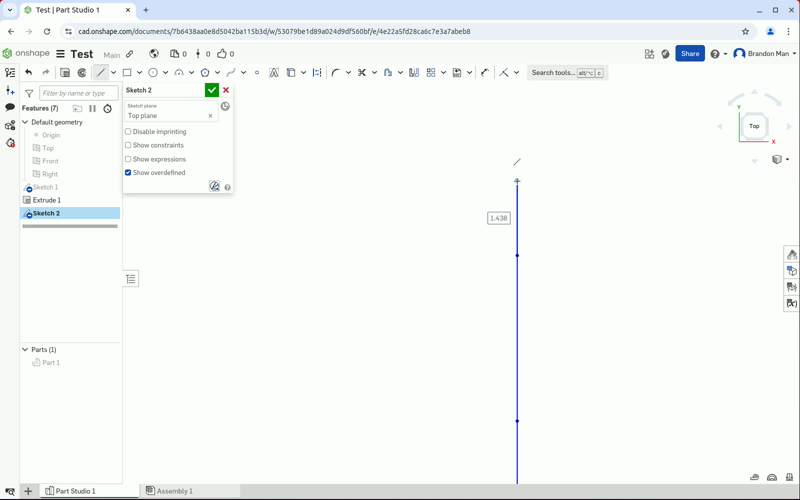
scroll(-6)
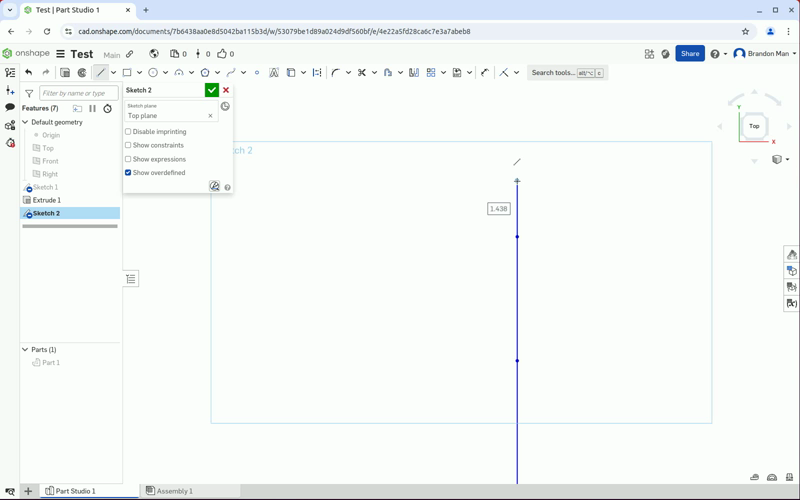
scroll(-6)
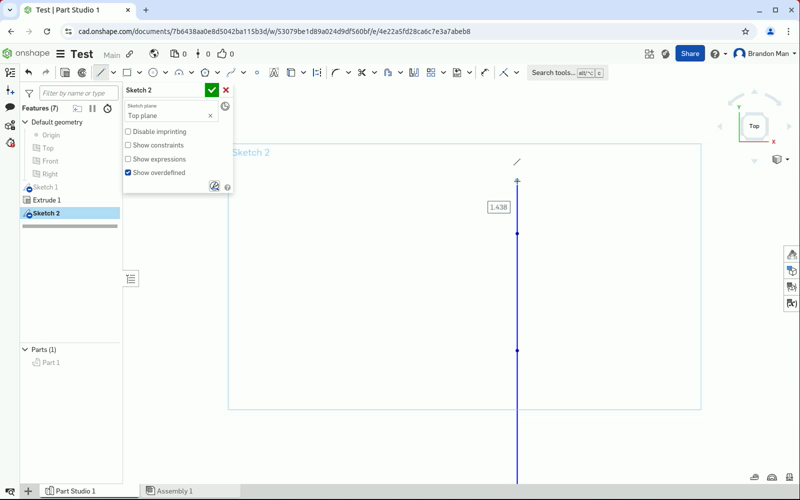
scroll(-6)
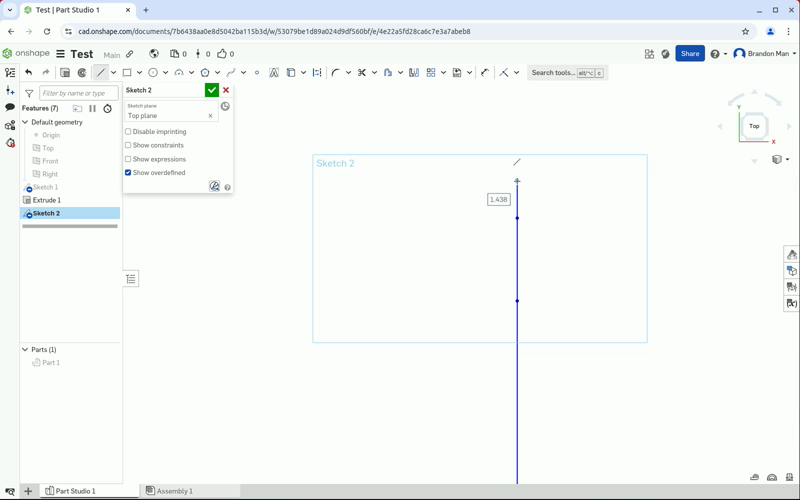
scroll(-6)
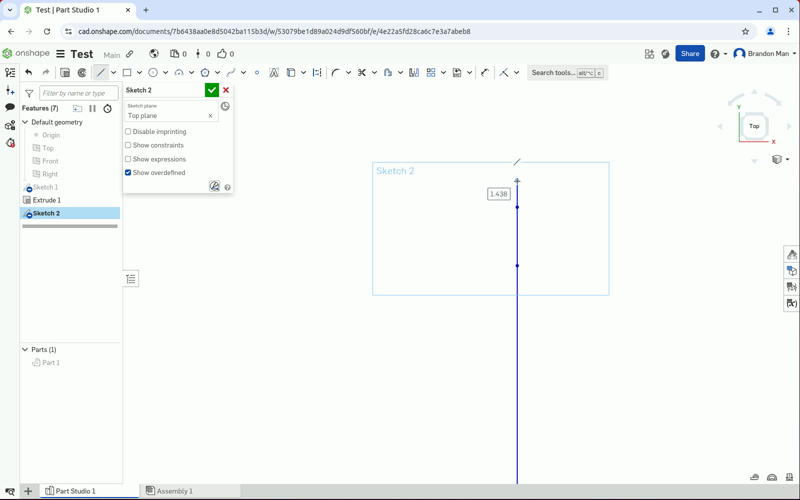
scroll(-6)
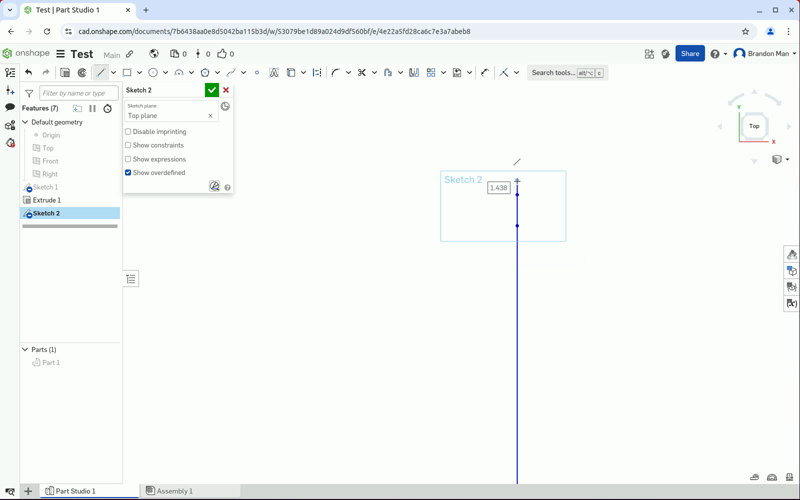
scroll(-6)
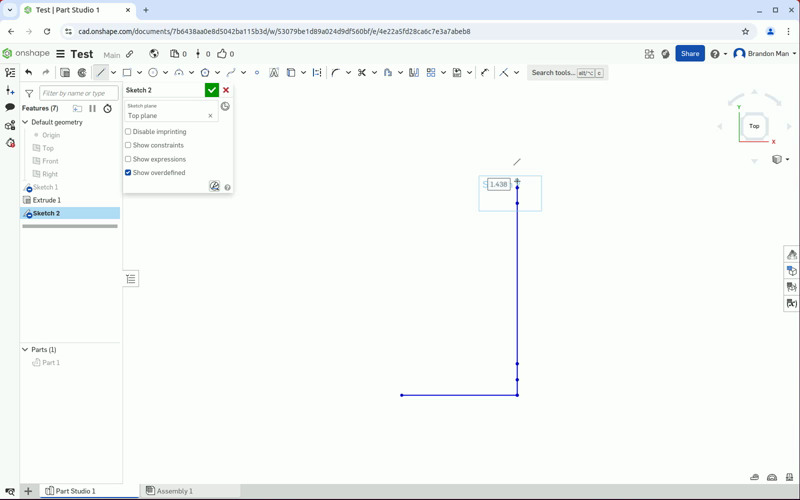
key_up(shift)
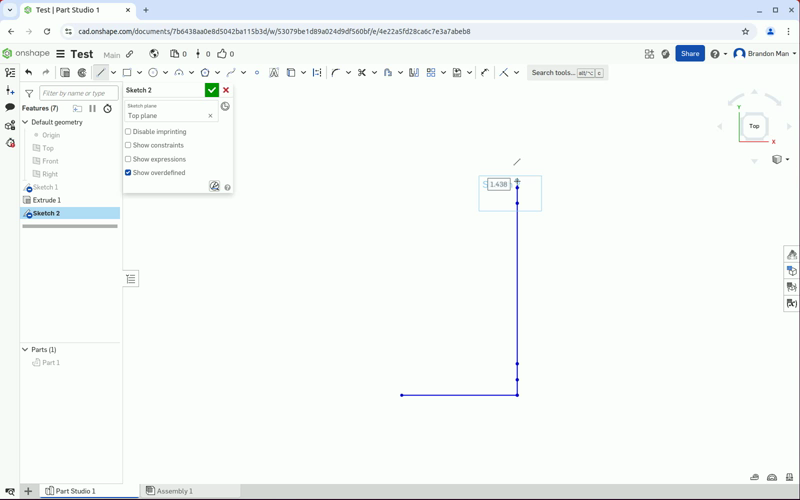
key_down(shift)
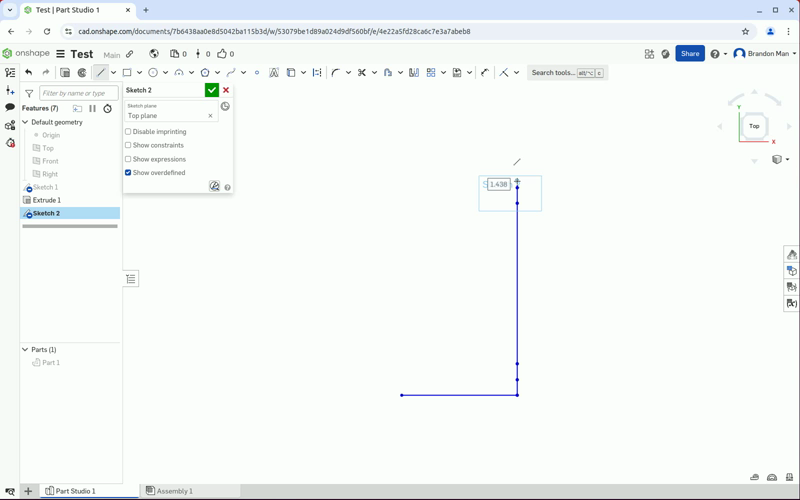
mouse_move(547, 180)
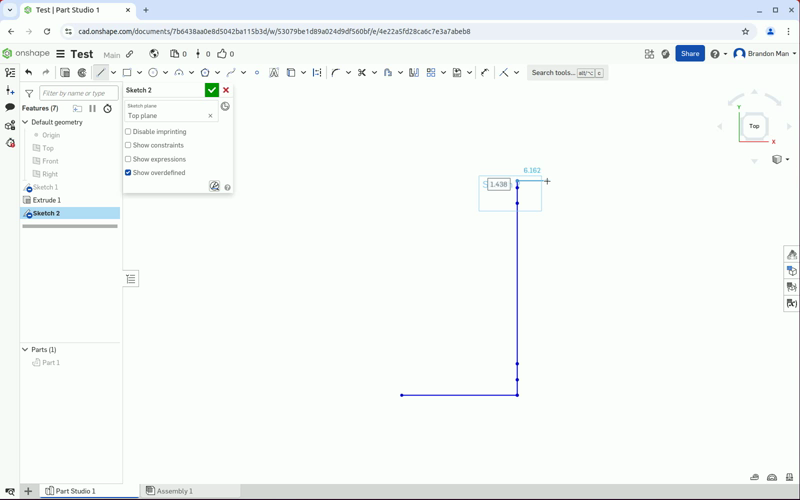
mouse_move(467, 180)
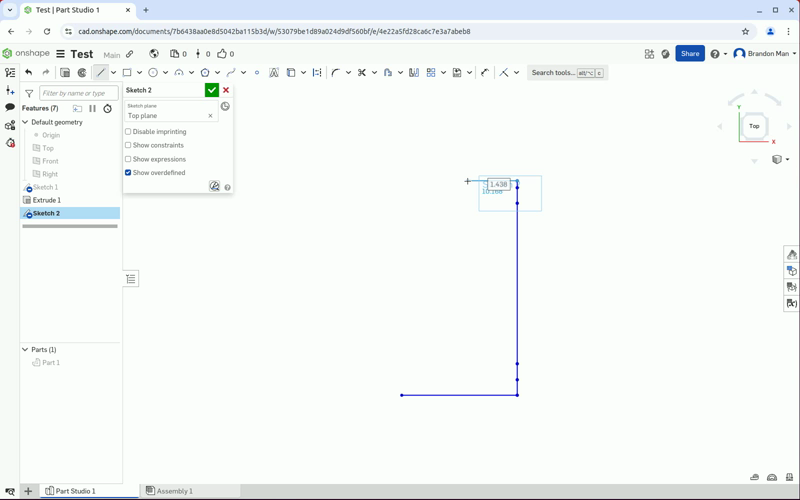
click(467, 180)
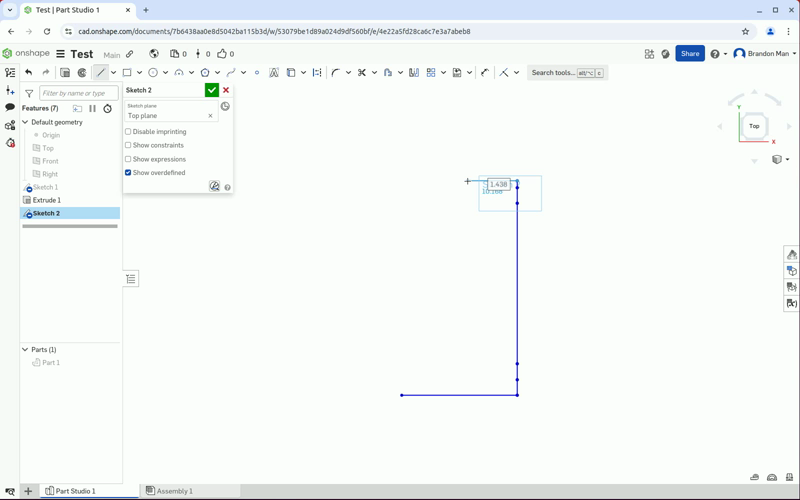
key_up(shift)
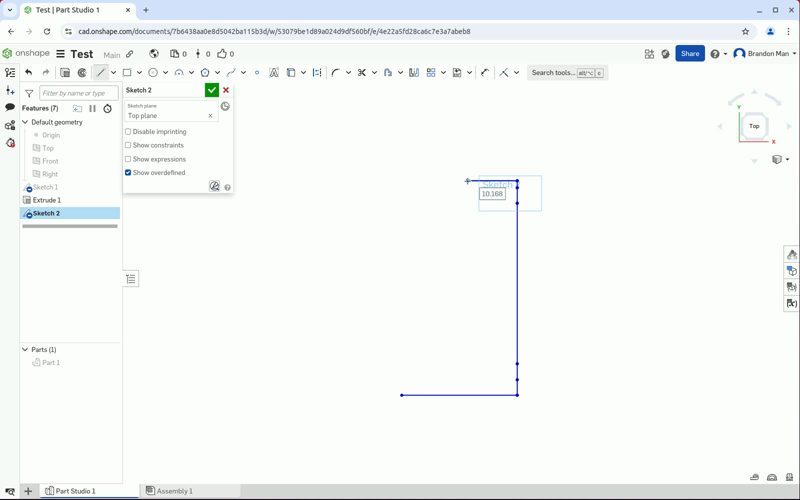
key_down(shift)
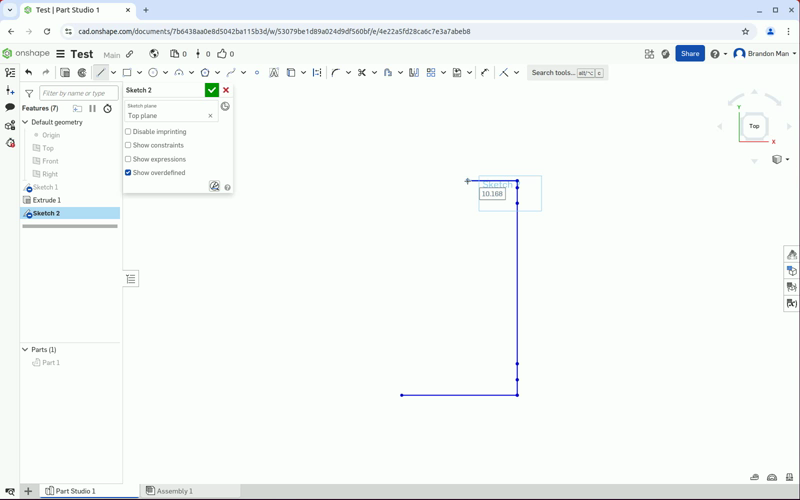
mouse_move(497, 180)
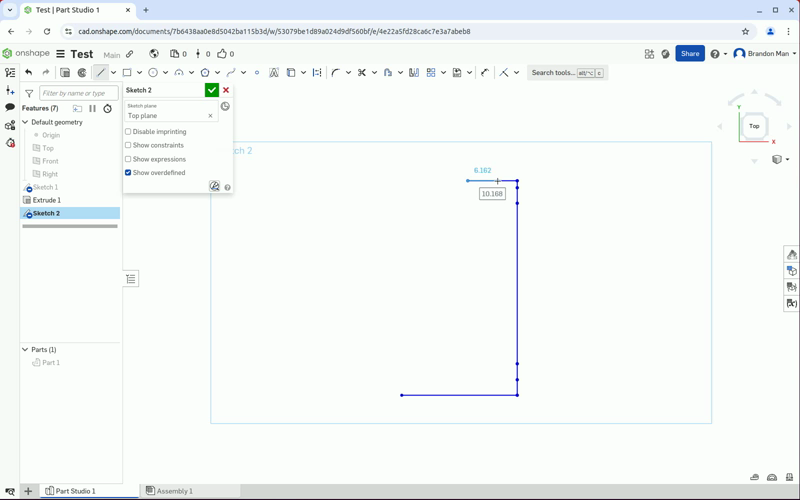
mouse_move(451, 180)
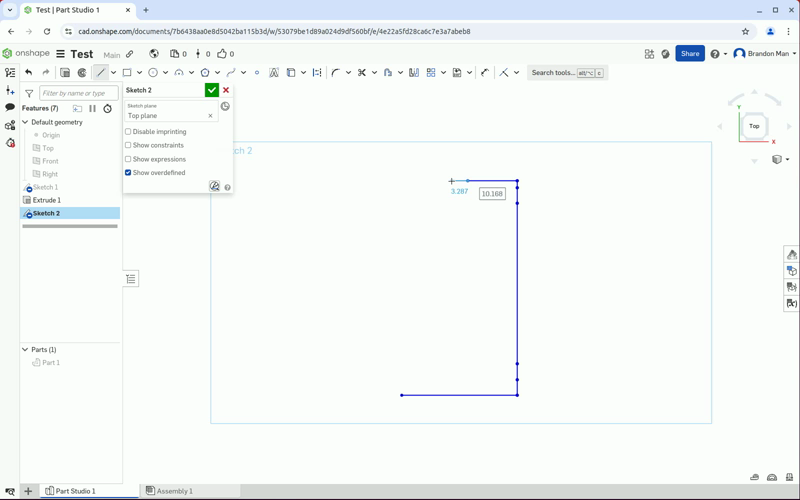
click(451, 180)
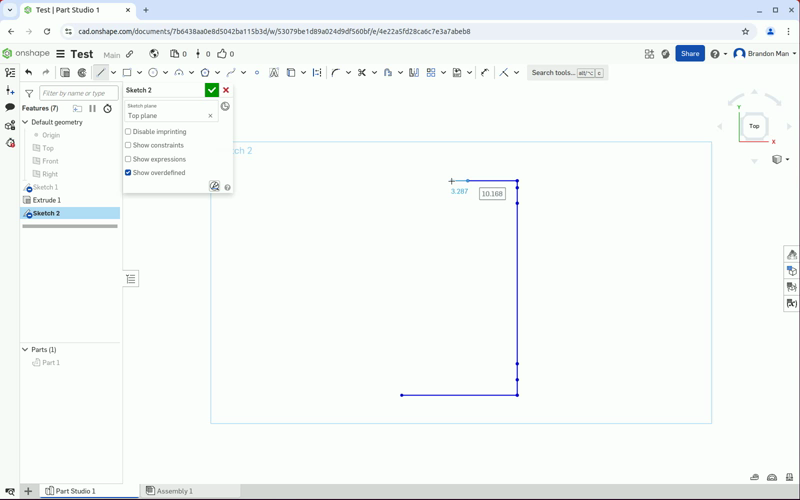
key_up(shift)
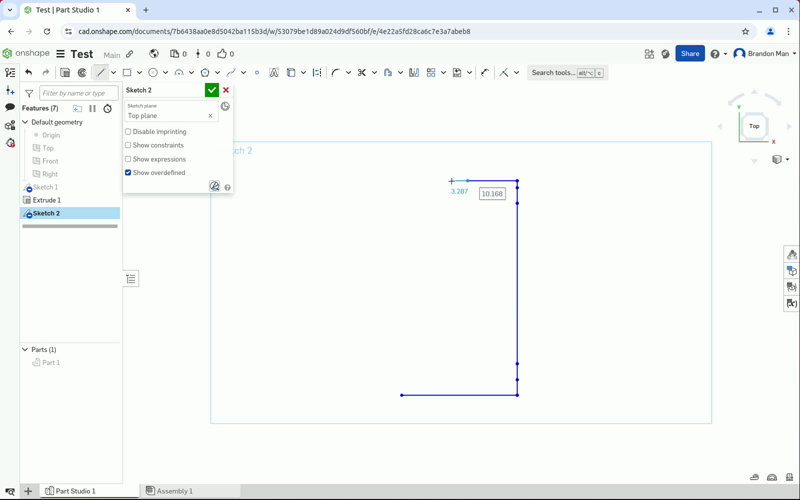
key_down(shift)
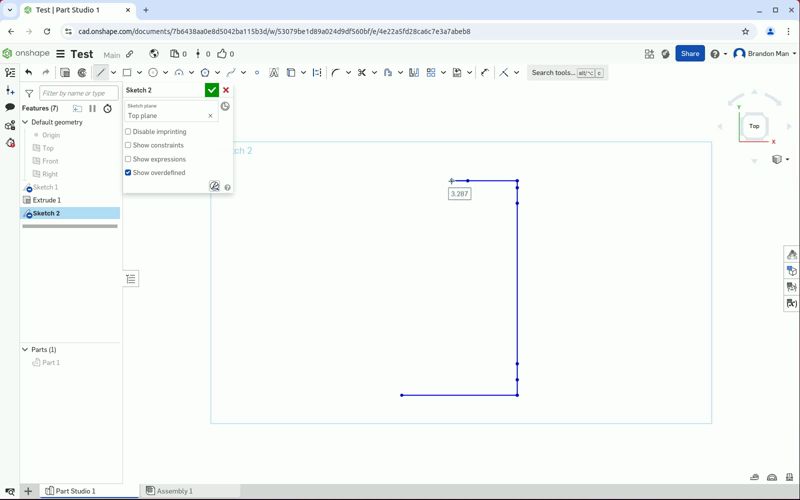
mouse_move(481, 180)
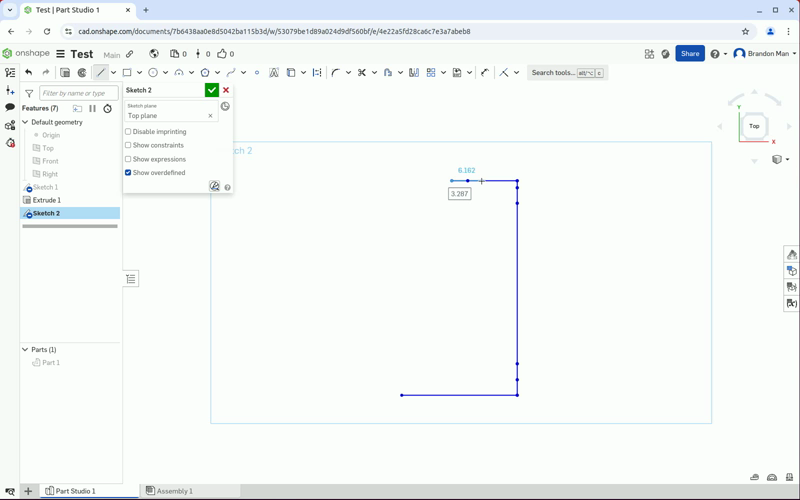
mouse_move(401, 180)
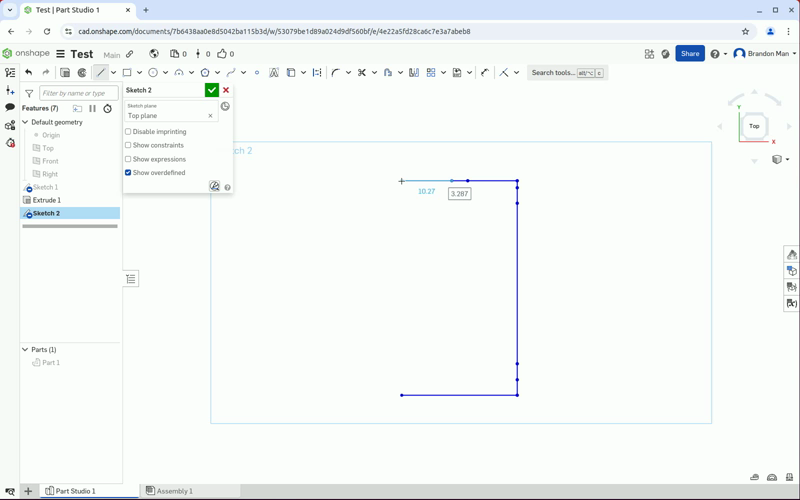
click(401, 180)
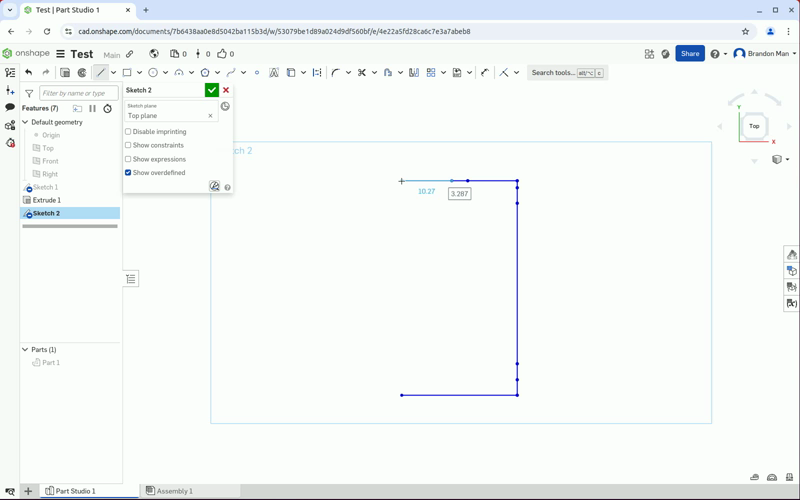
key_up(shift)
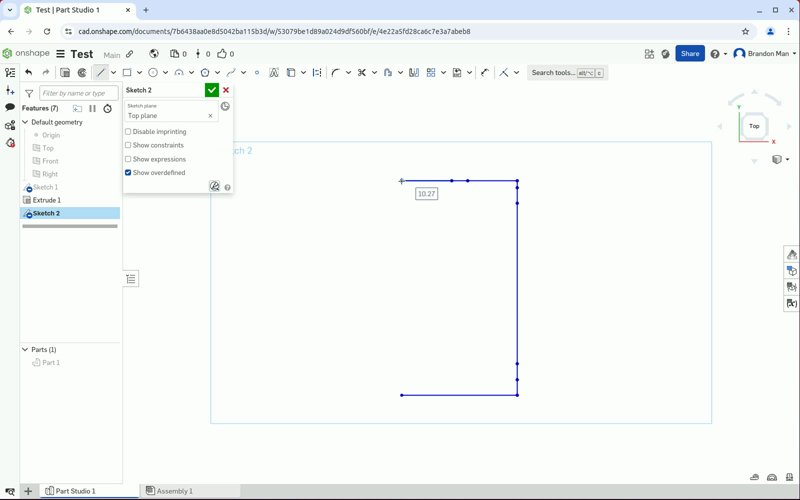
key_down(shift)
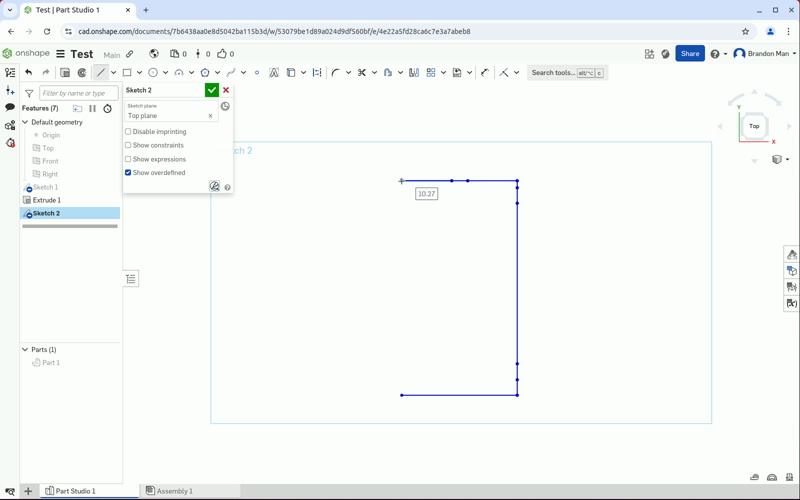
mouse_move(431, 180)
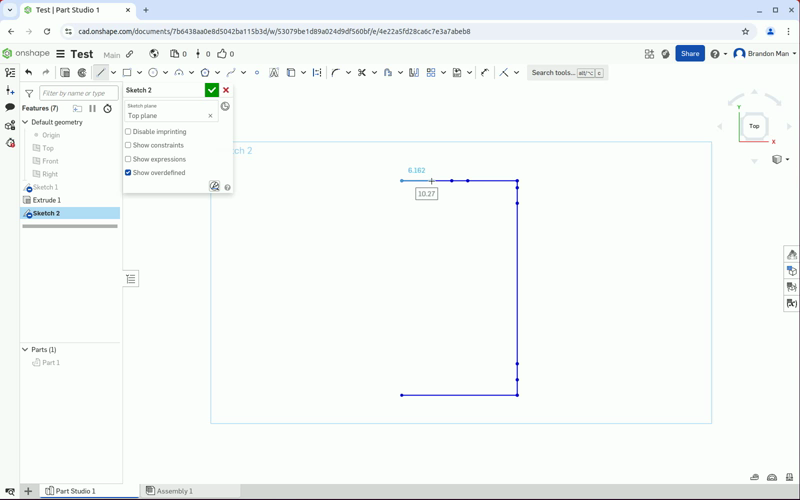
mouse_move(401, 187)
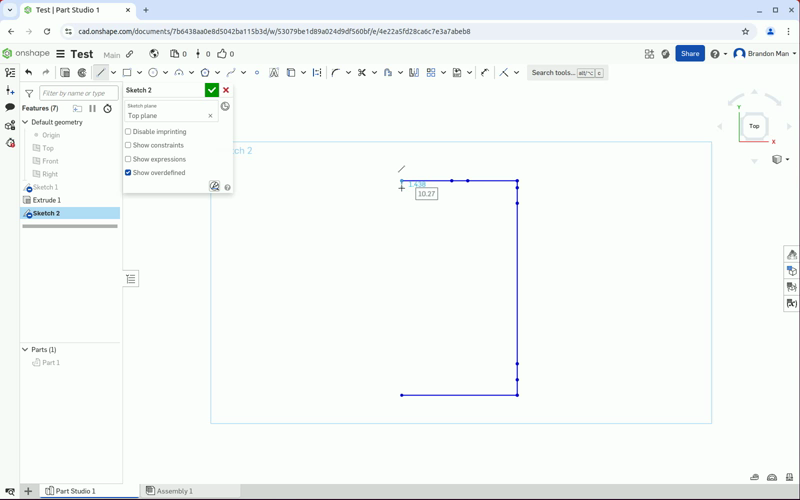
scroll(6)
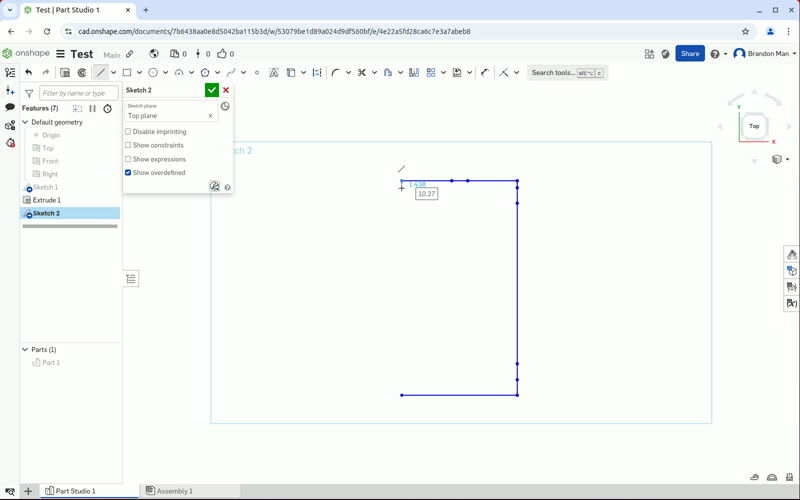
scroll(6)
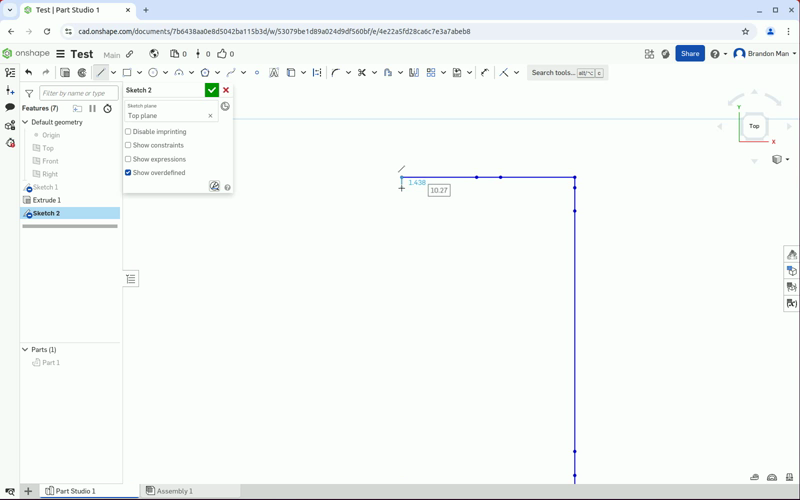
scroll(6)
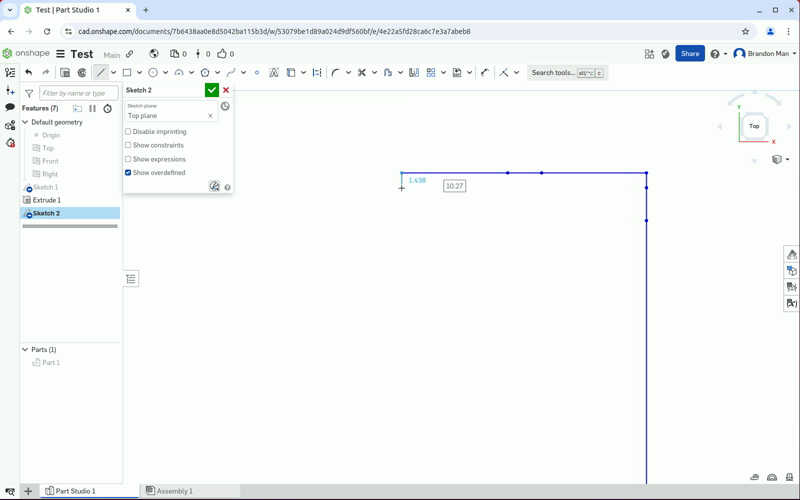
scroll(6)
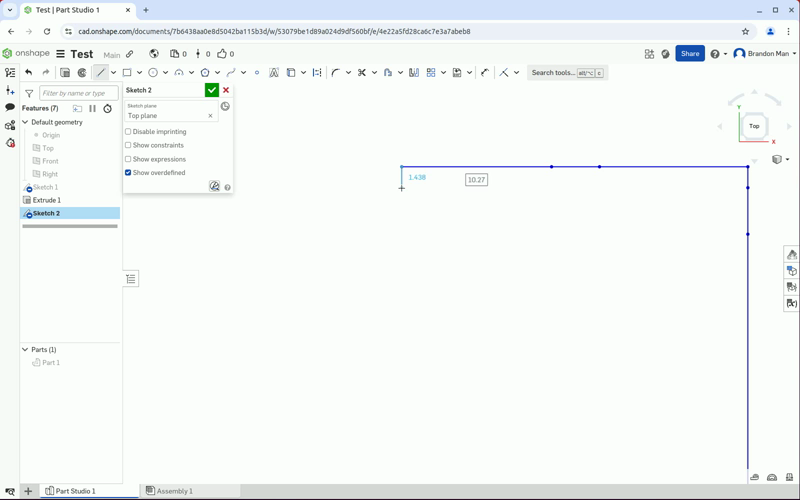
scroll(6)
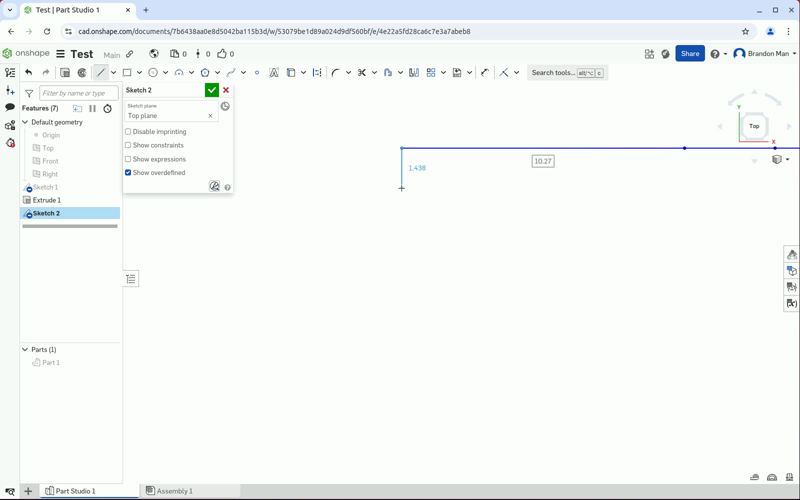
scroll(6)
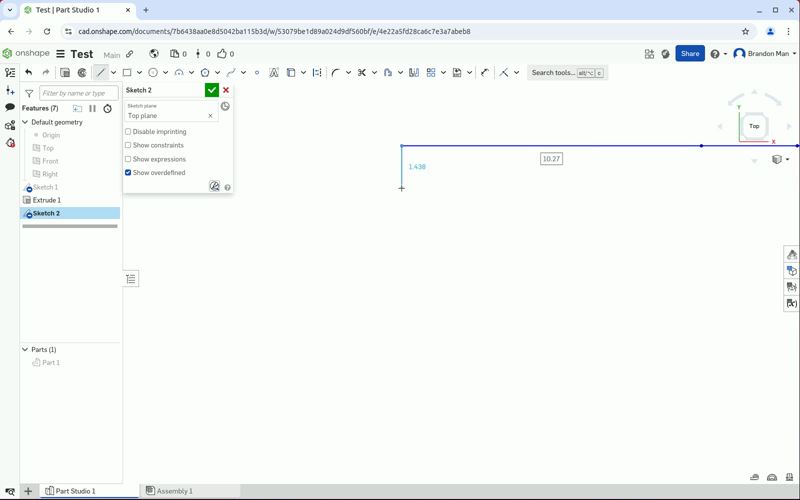
scroll(6)
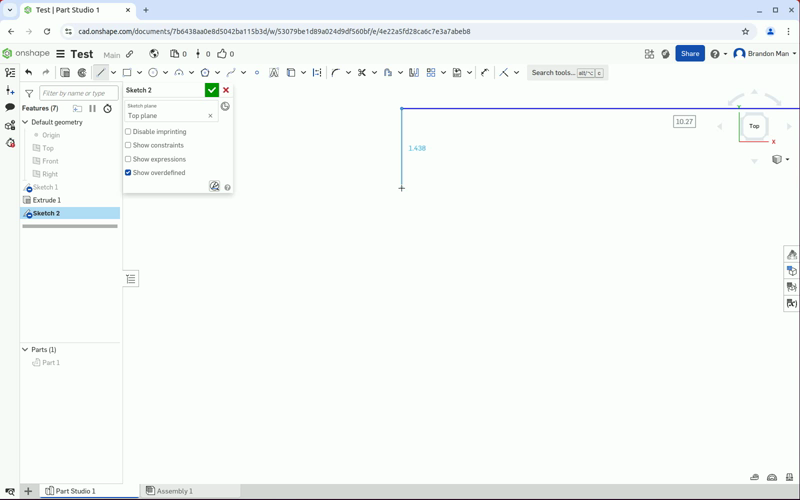
click(401, 187)
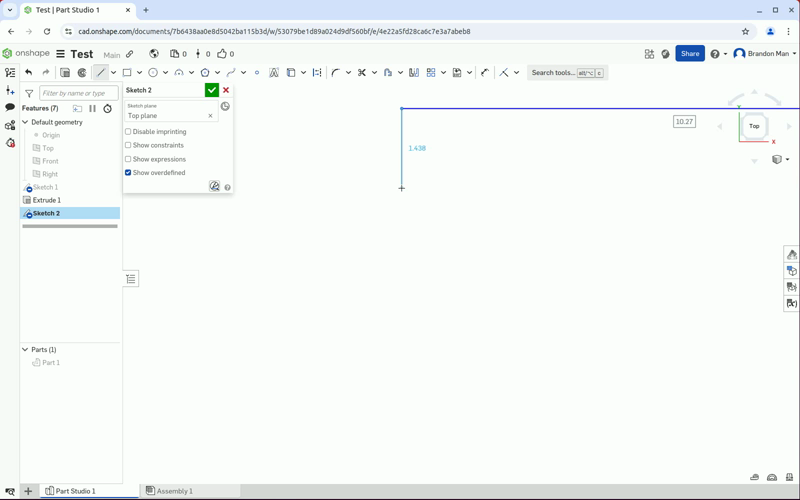
scroll(-6)
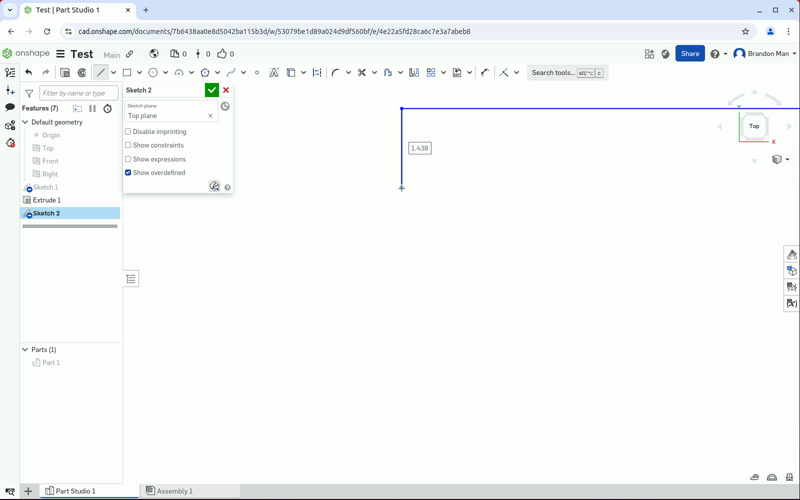
scroll(-6)
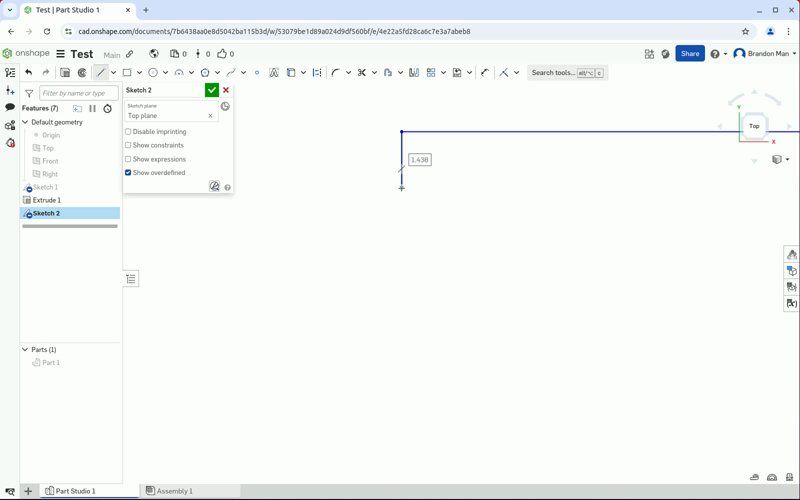
scroll(-6)
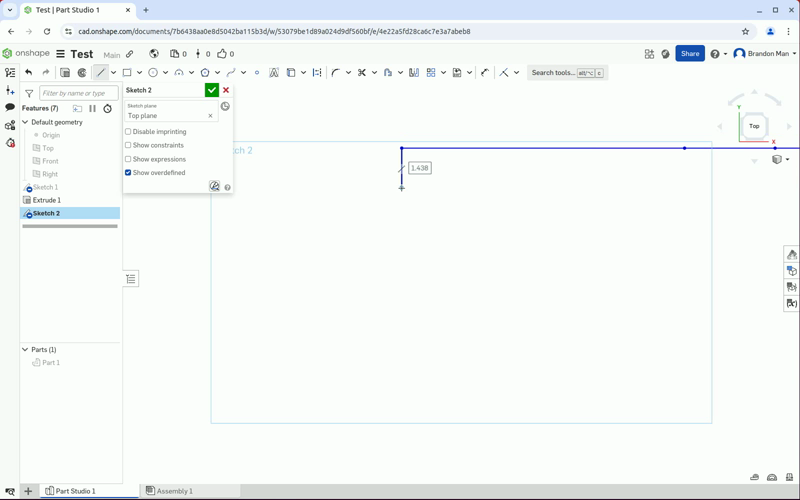
scroll(-6)
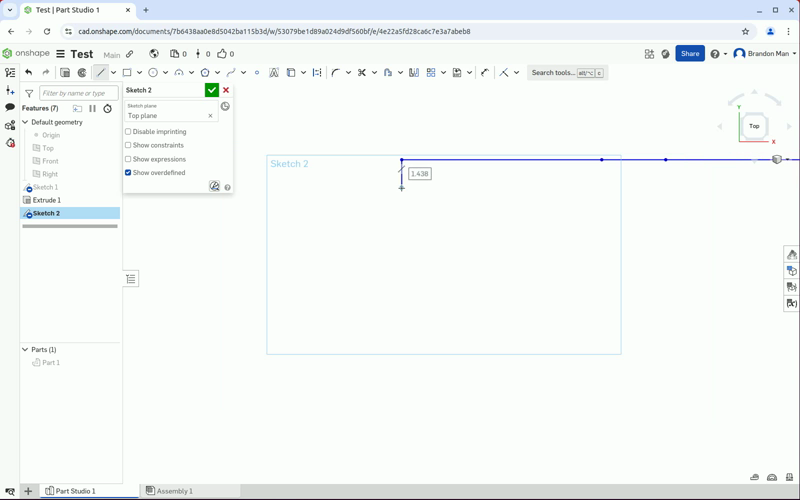
scroll(-6)
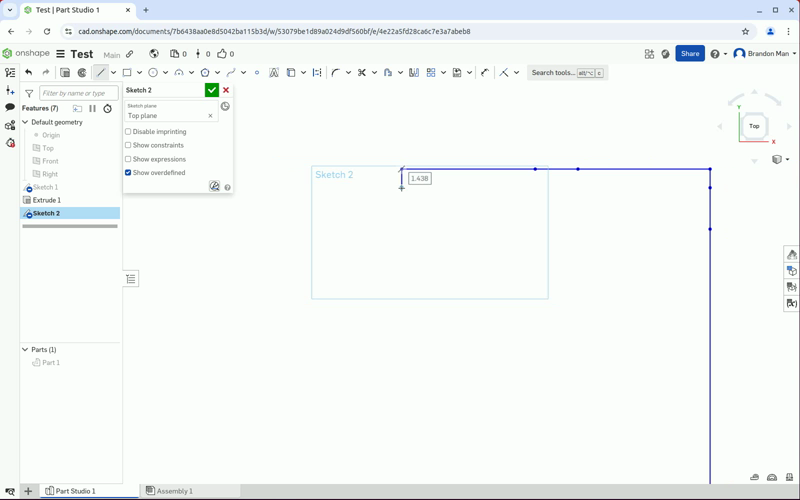
scroll(-6)
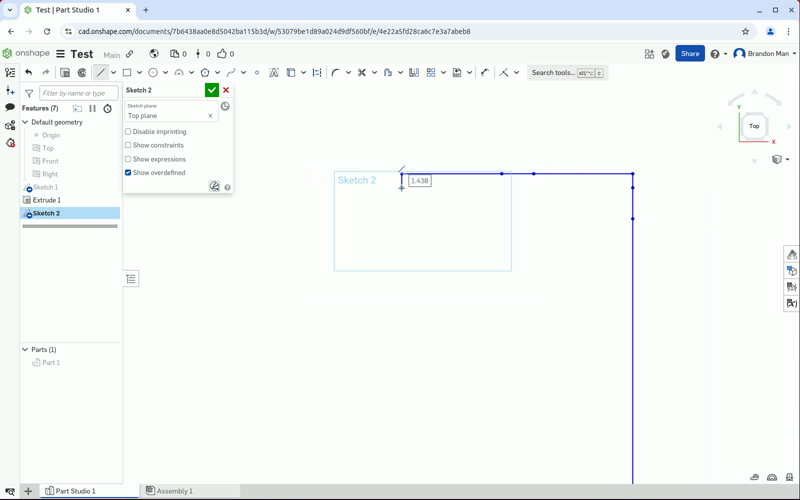
scroll(-6)
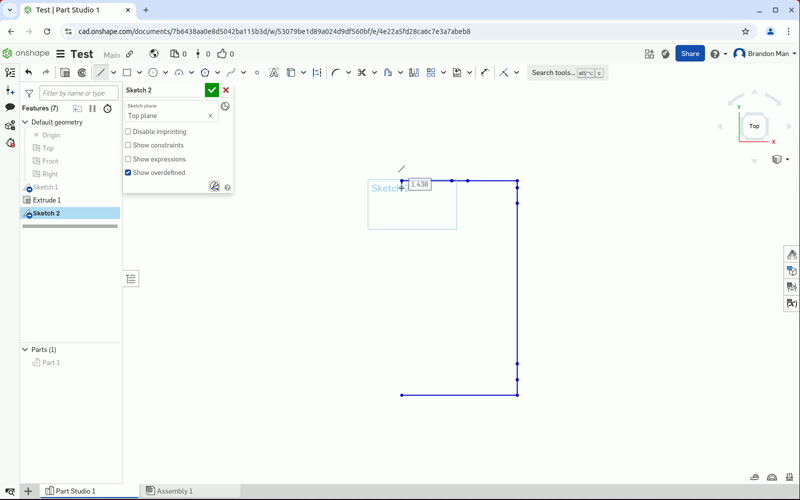
key_up(shift)
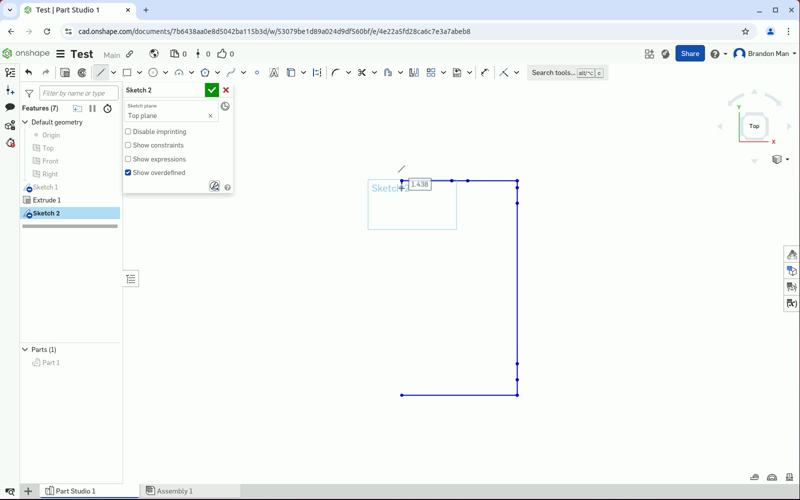
key_down(shift)
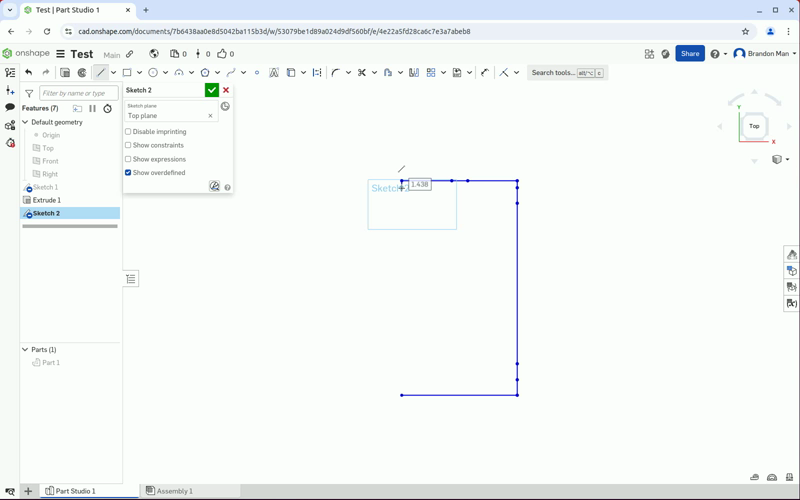
mouse_move(431, 187)
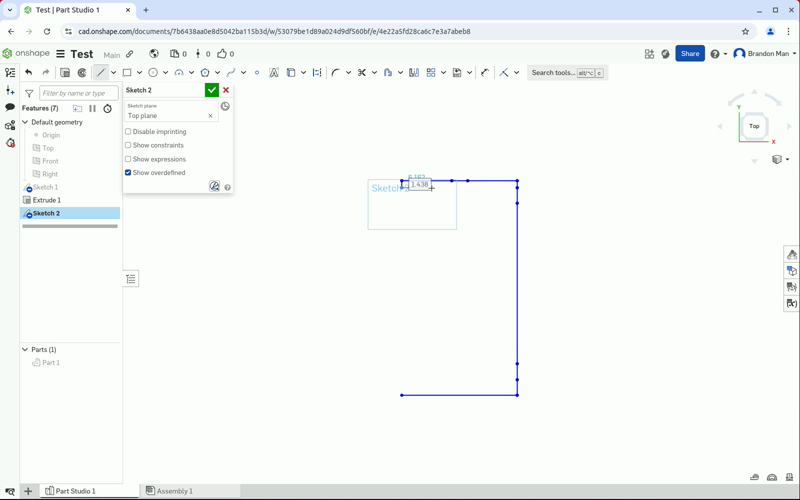
mouse_move(401, 203)
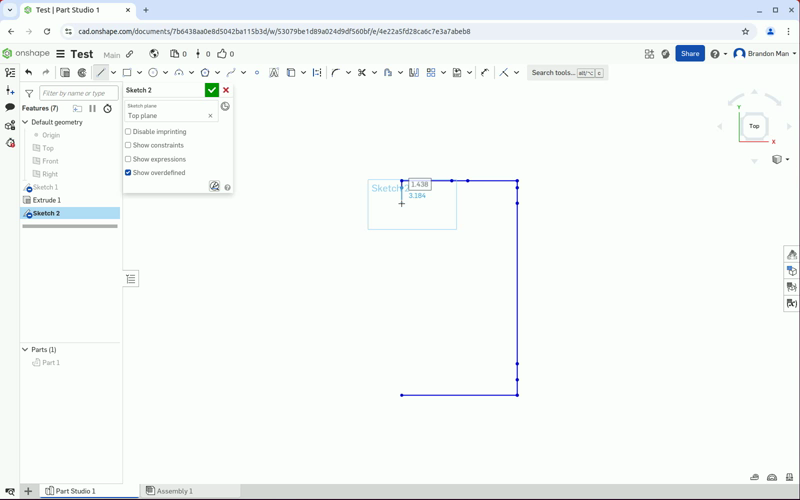
click(401, 203)
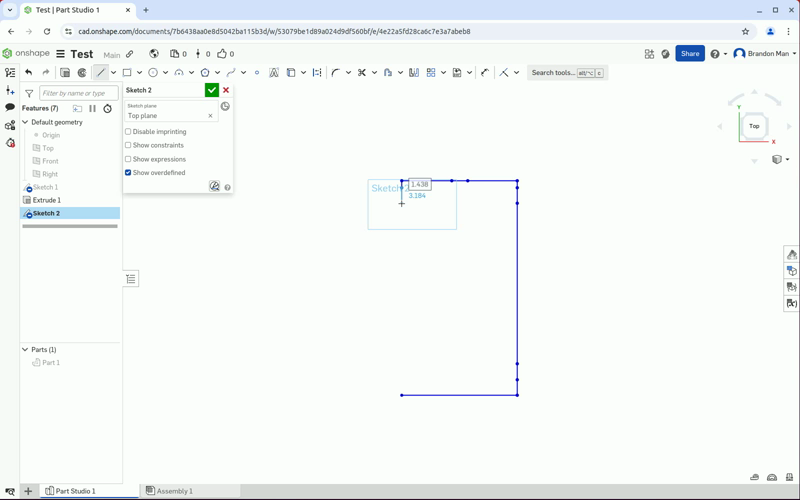
key_up(shift)
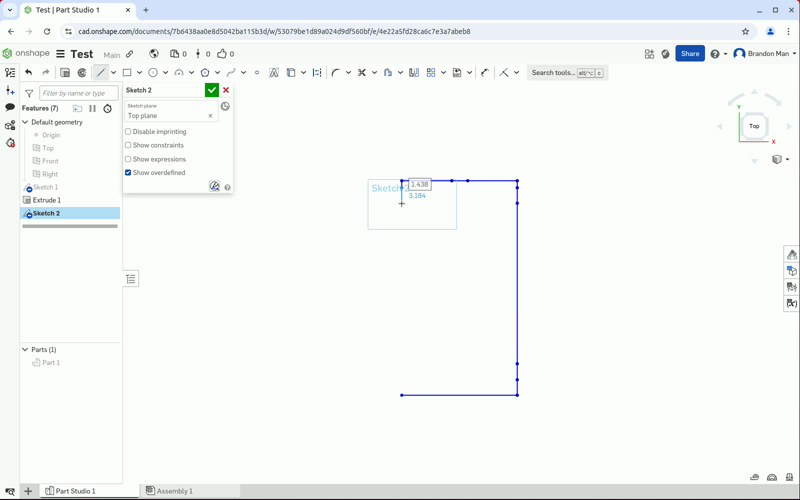
key_down(shift)
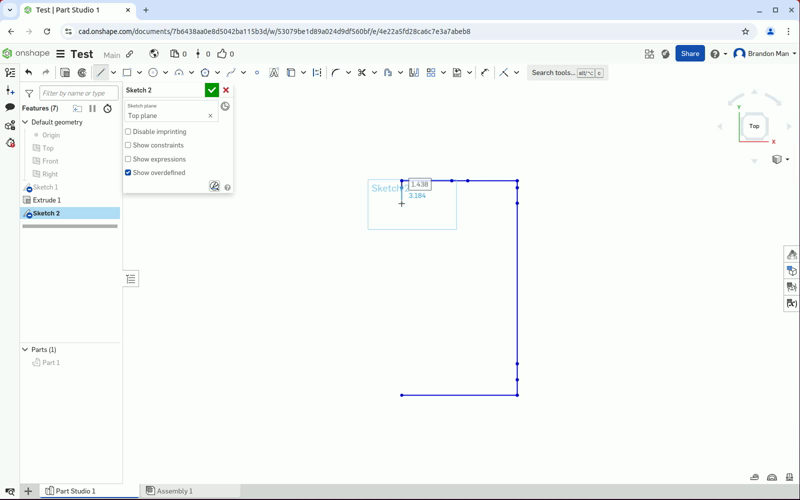
mouse_move(401, 363)
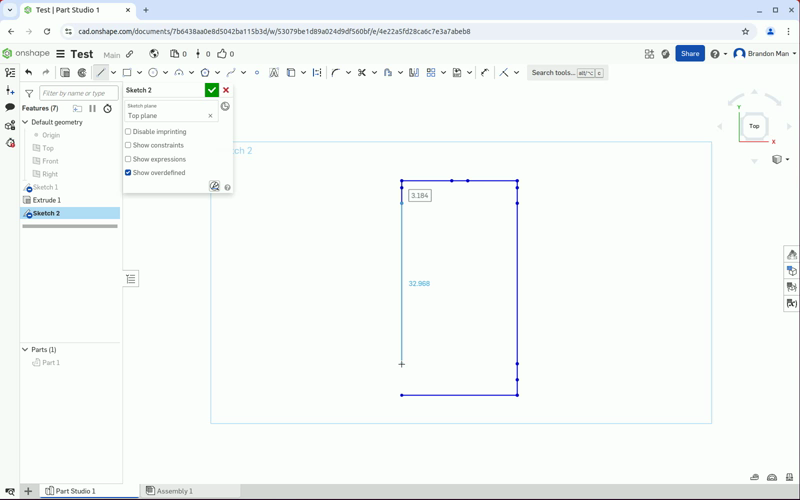
click(401, 363)
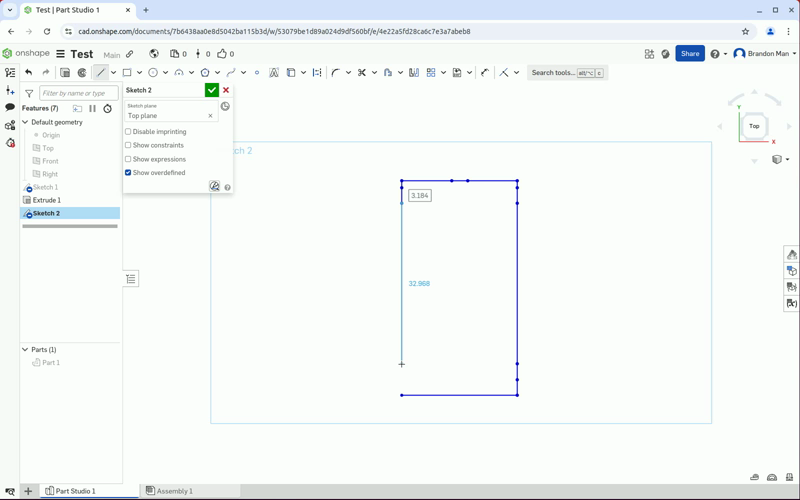
key_up(shift)
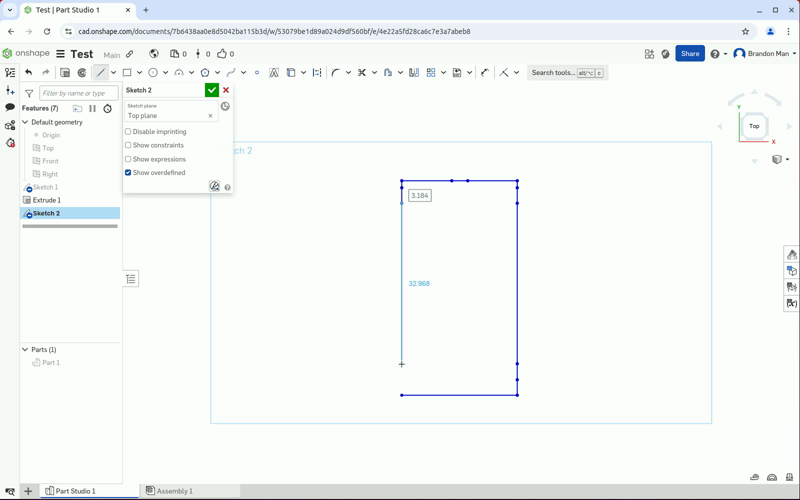
key_down(shift)
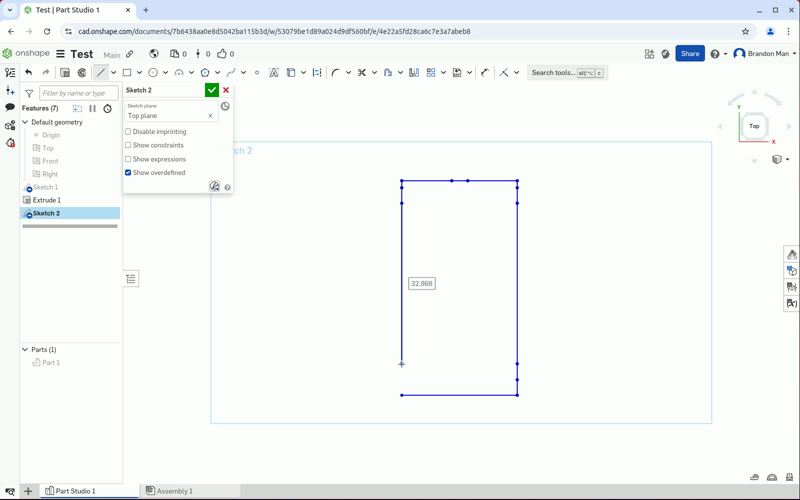
mouse_move(431, 363)
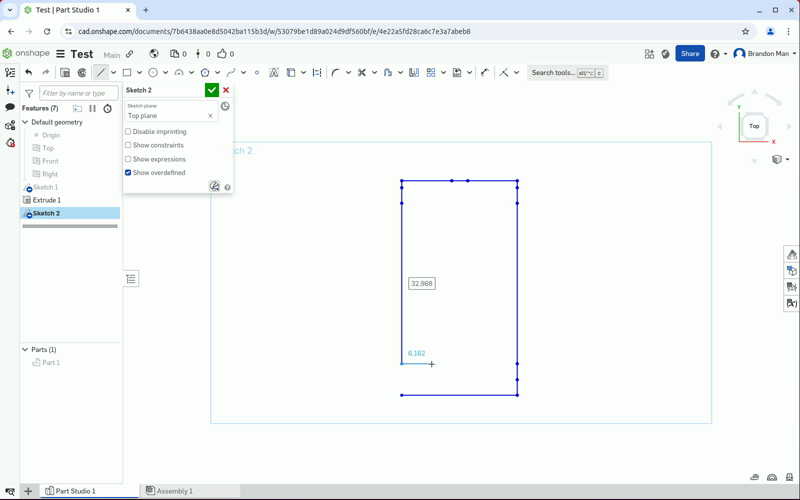
mouse_move(401, 379)
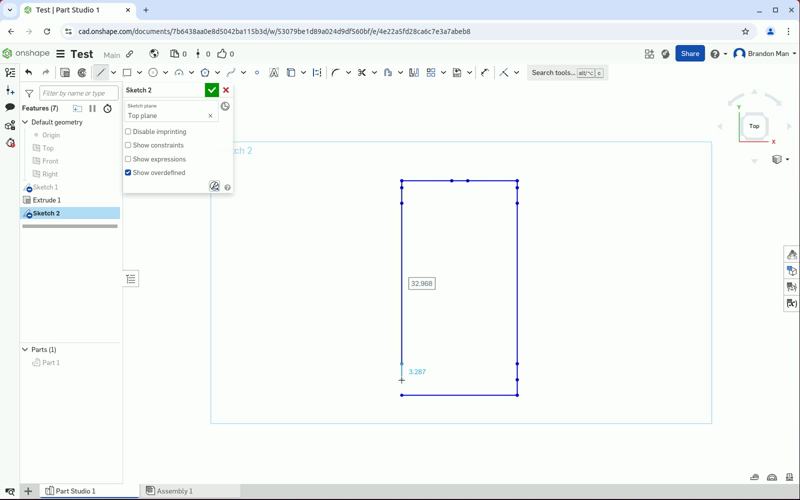
click(401, 379)
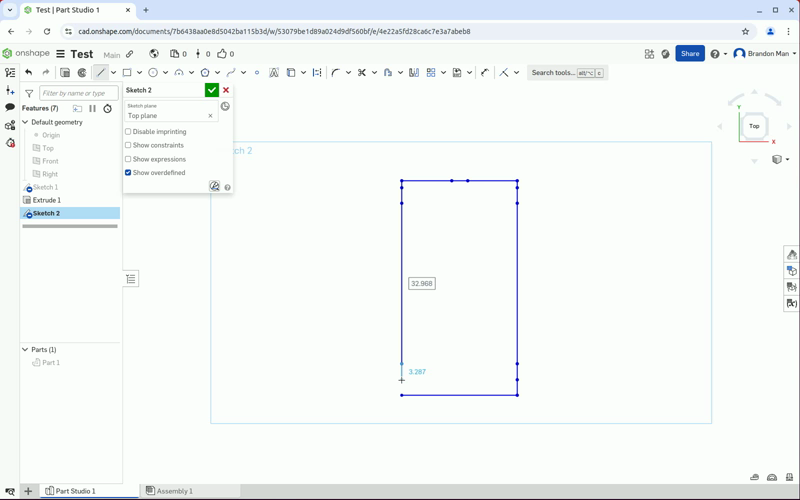
key_up(shift)
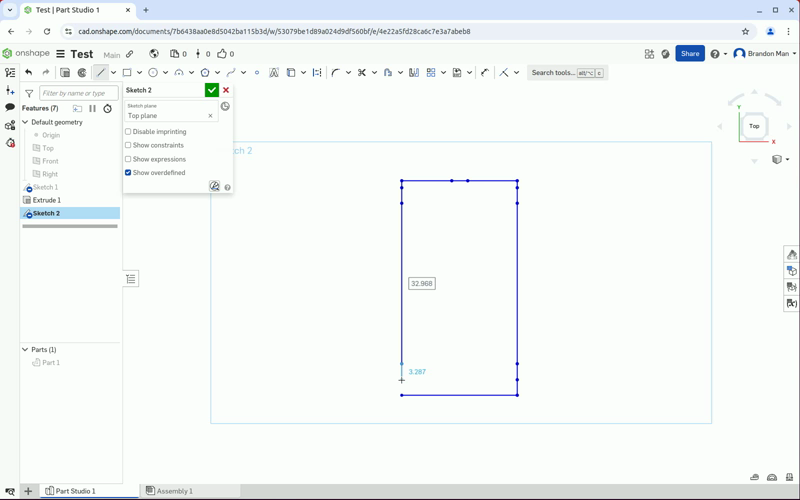
mouse_move(431, 379)
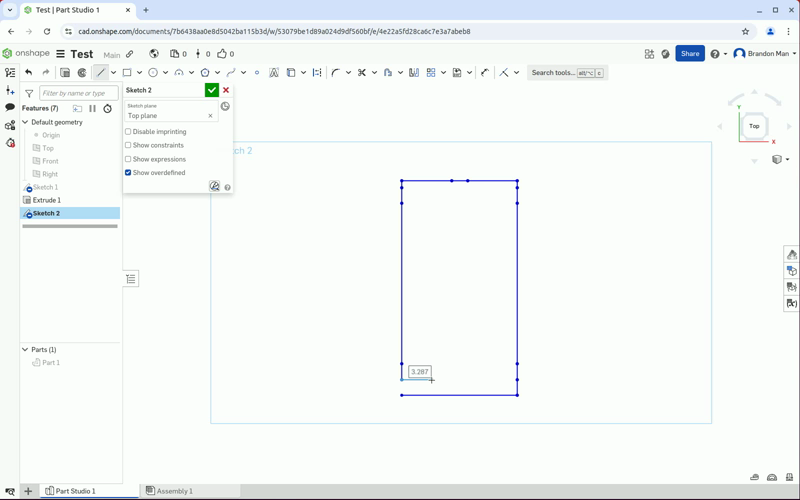
key_down(shift)
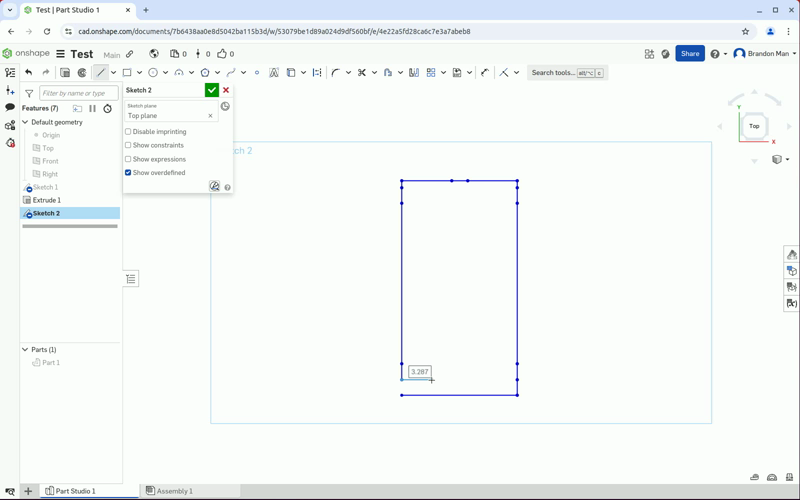
mouse_move(401, 395)
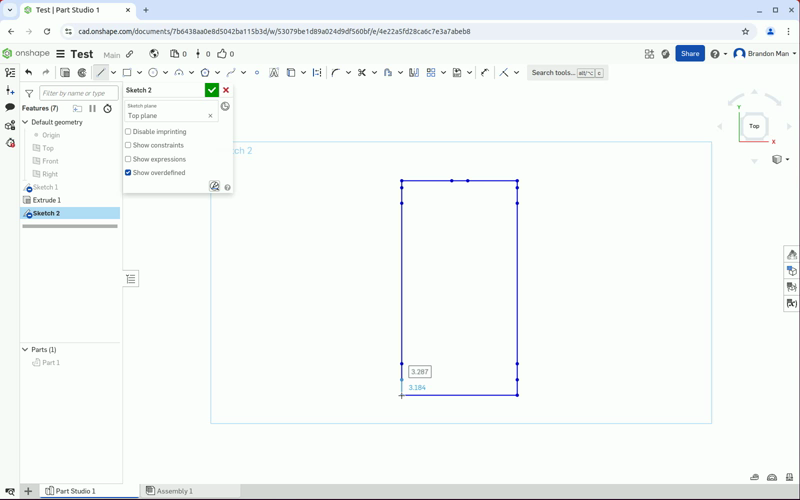
key_up(shift)
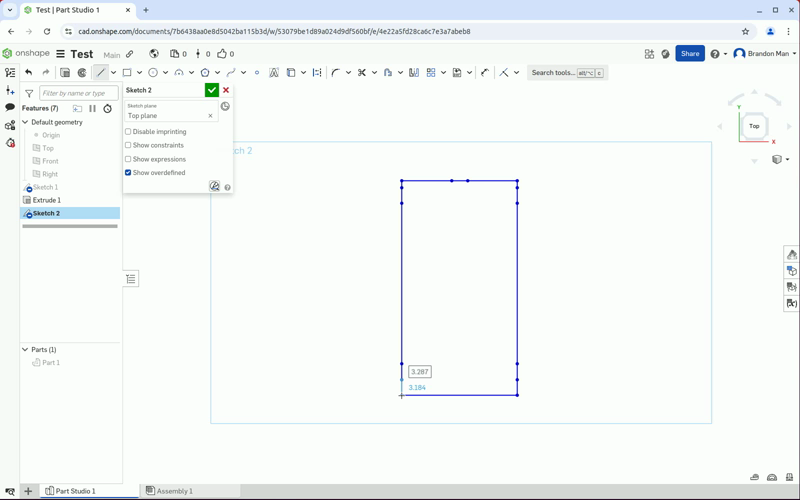
click(401, 395)
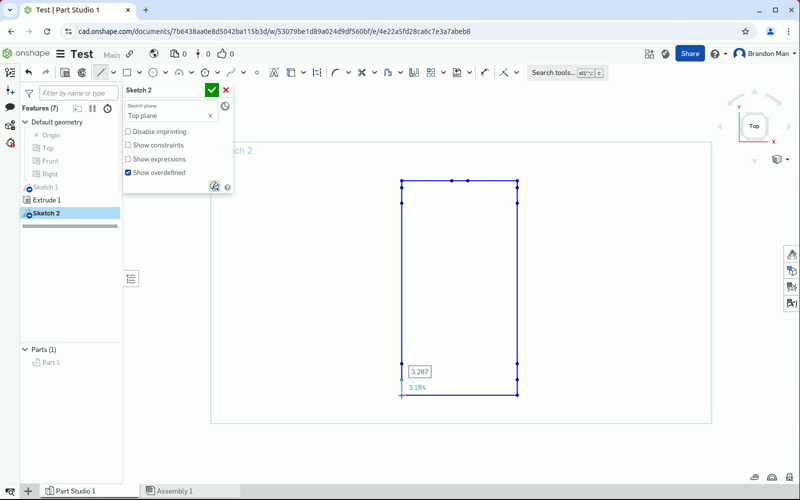
key(esc)
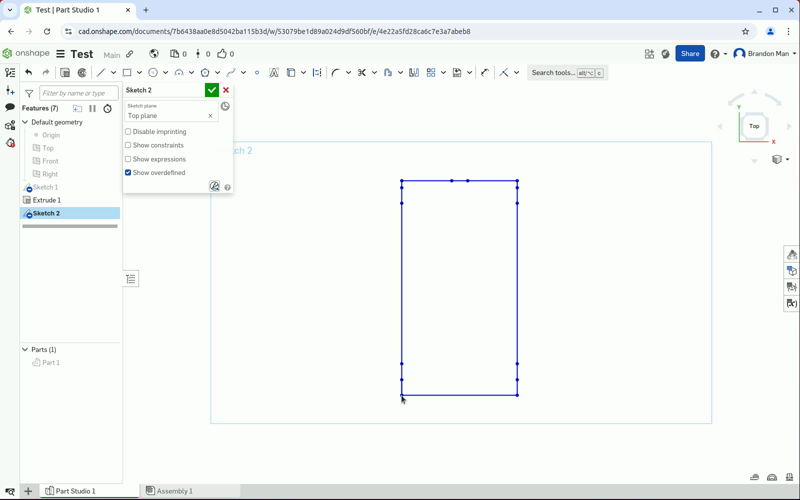
mouse_move(479, 298)
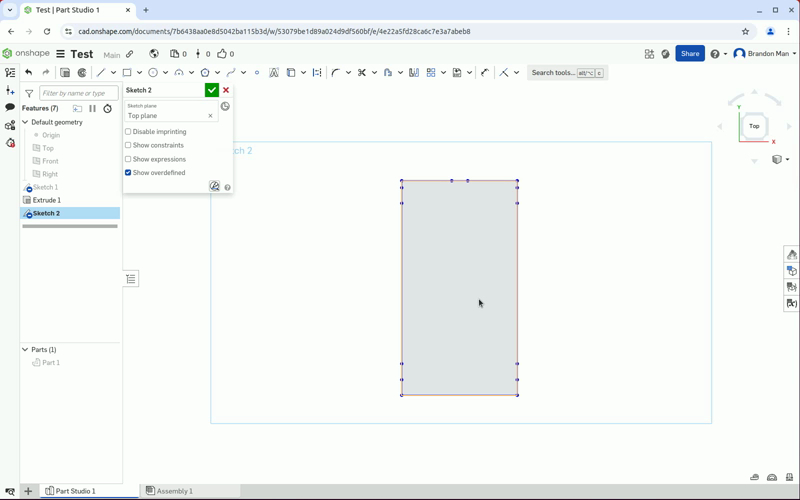
click(479, 298)
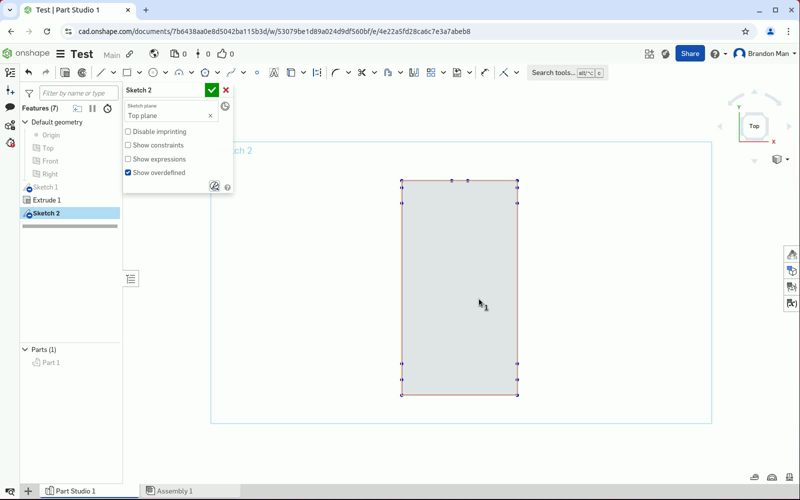
mouse_move(73, 352)
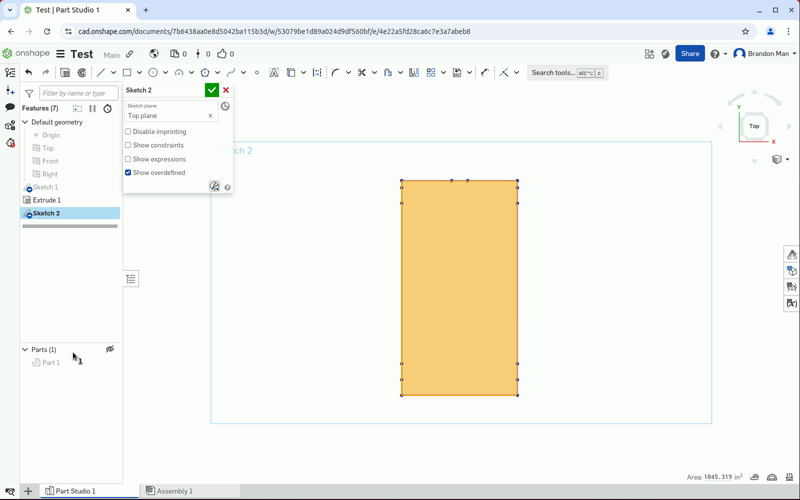
key(shift+y)
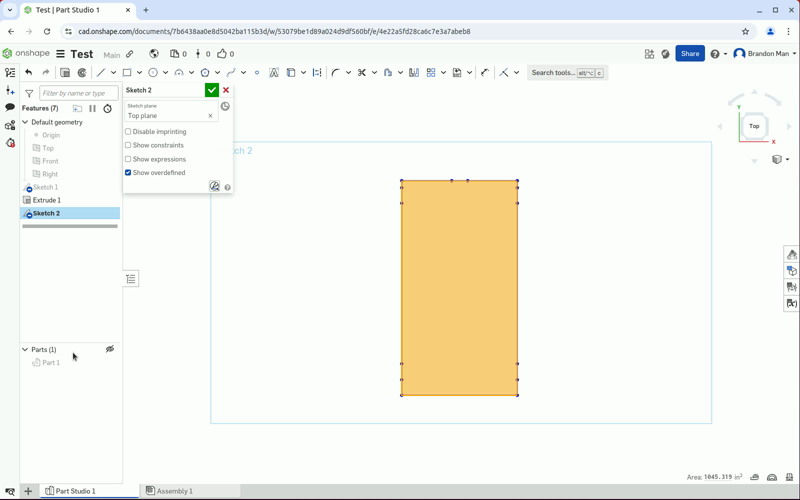
key(shift+e)
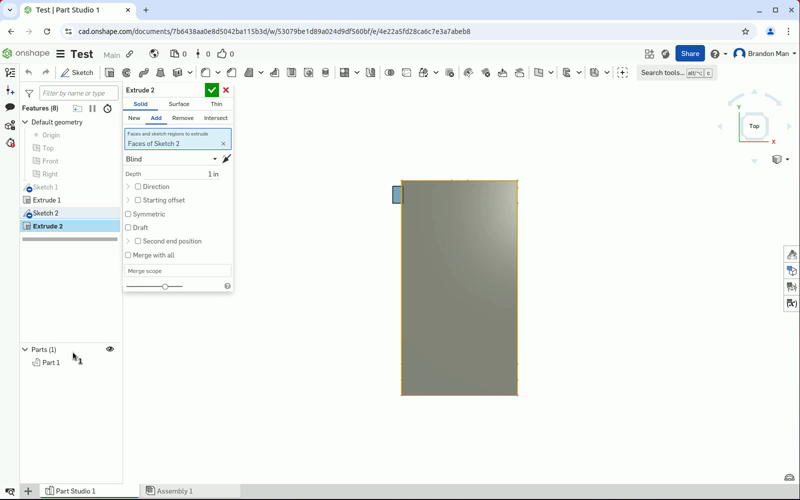
mouse_move(143, 106)
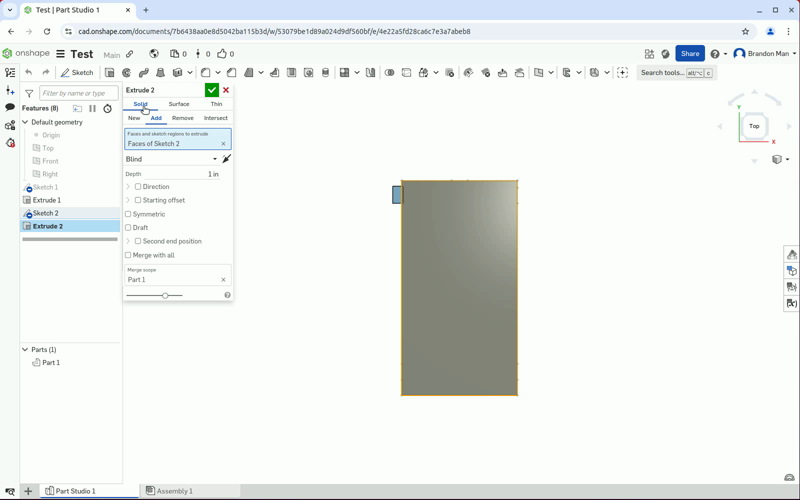
click(143, 106)
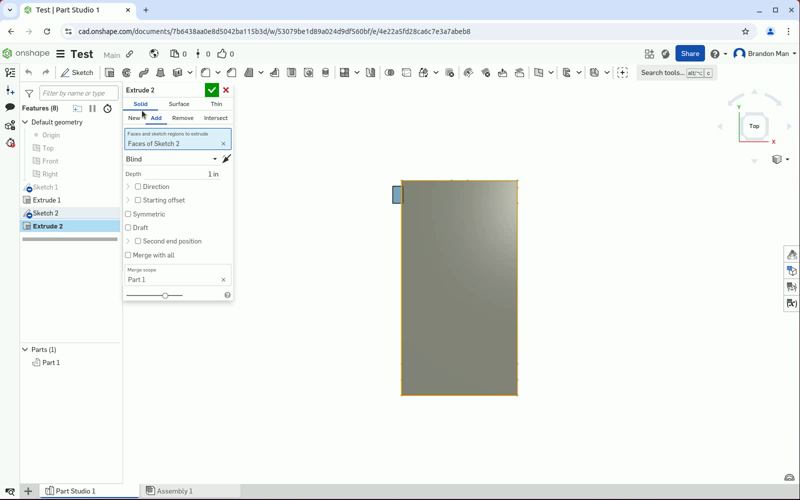
mouse_move(137, 120)
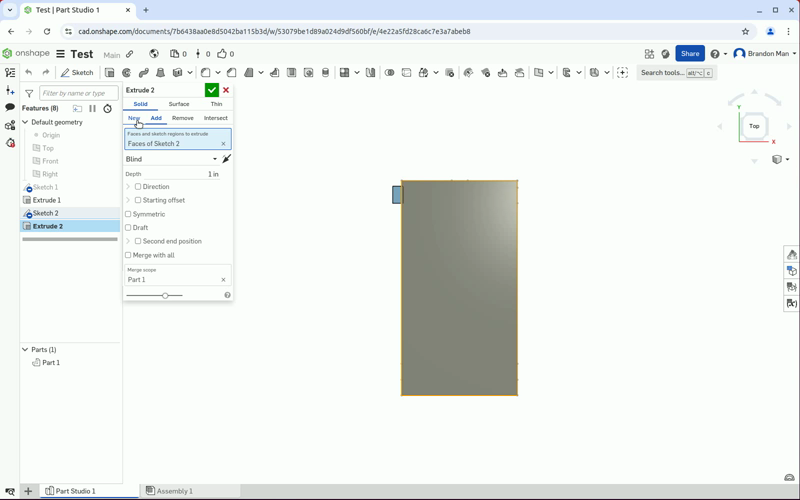
click(137, 120)
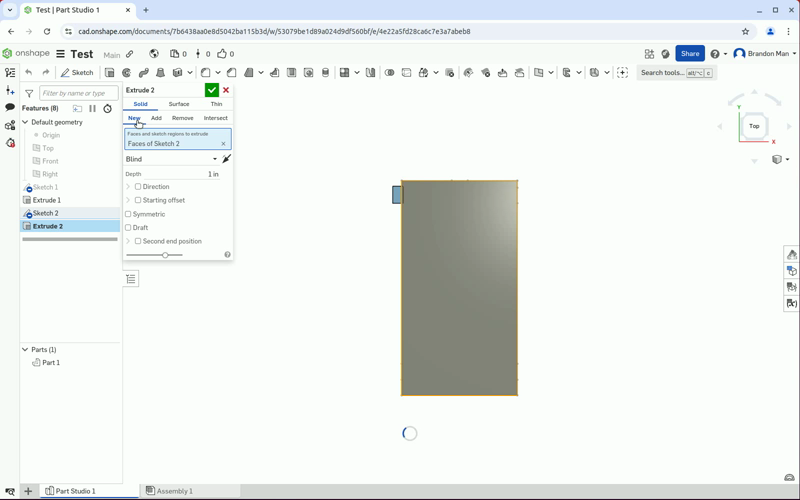
key(tab, 4)
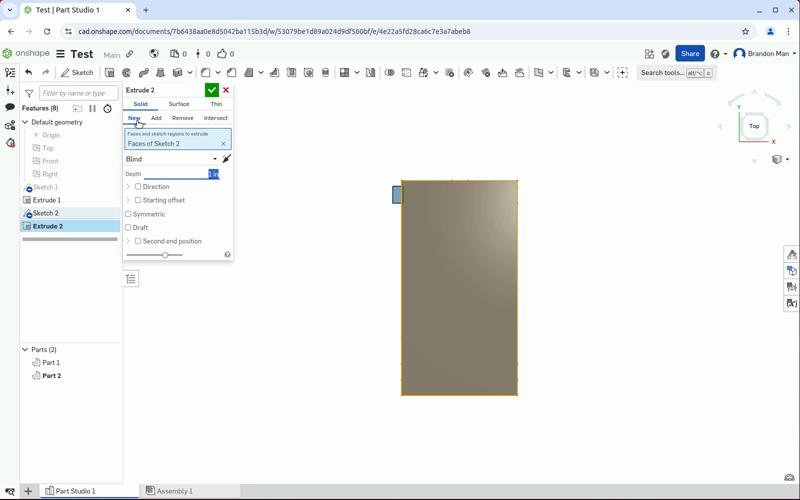
text(1.926)
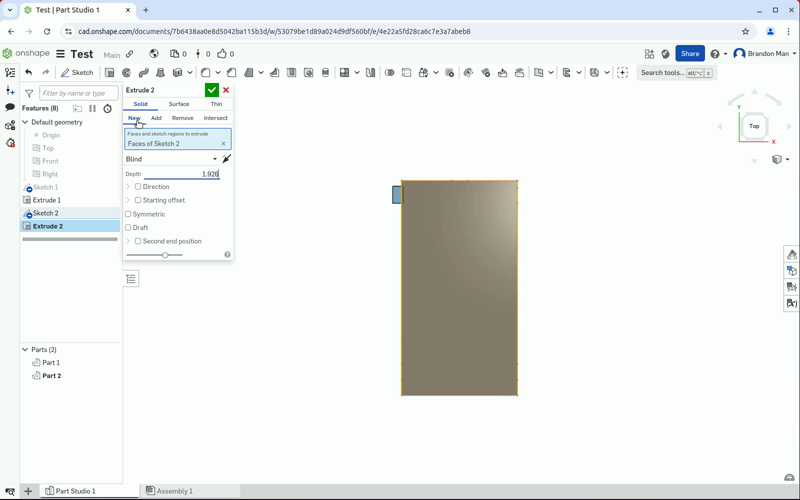
key(enter)
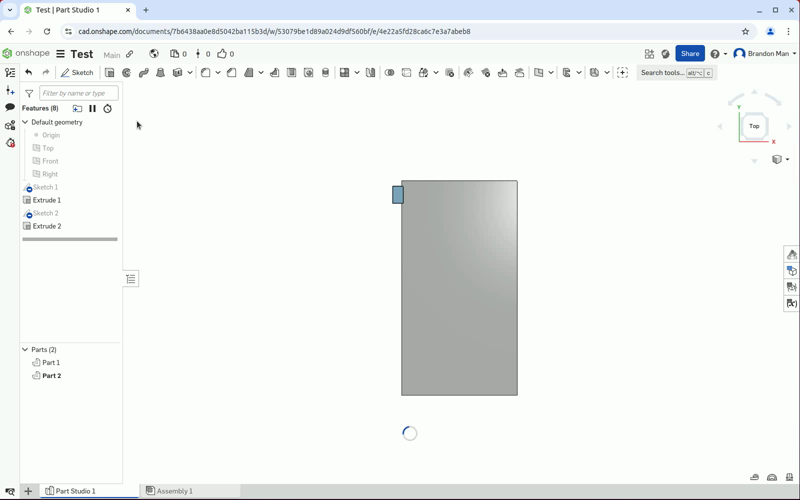
key(shift+h)
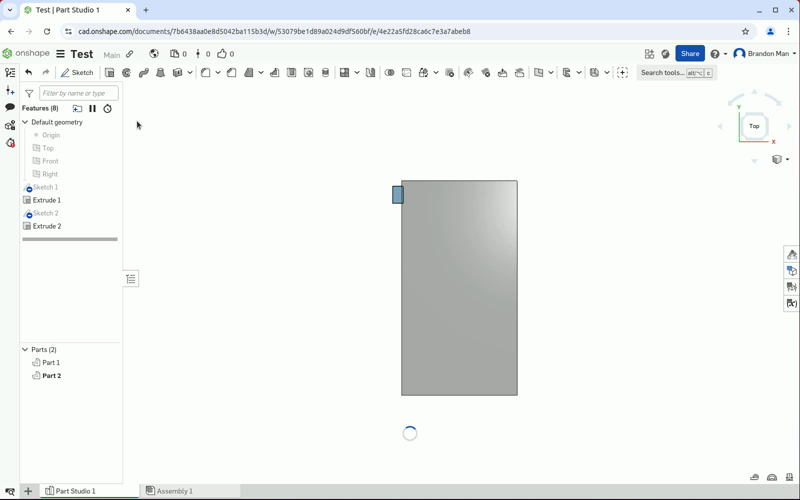
key(shift+h)
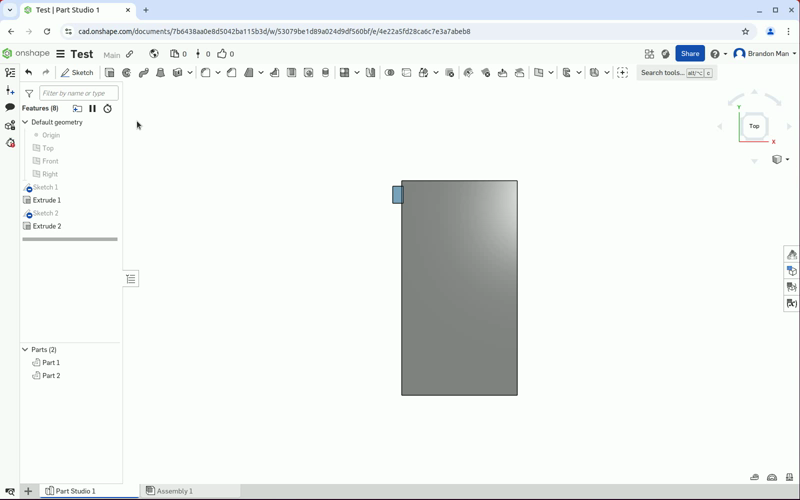
mouse_move(73, 189)
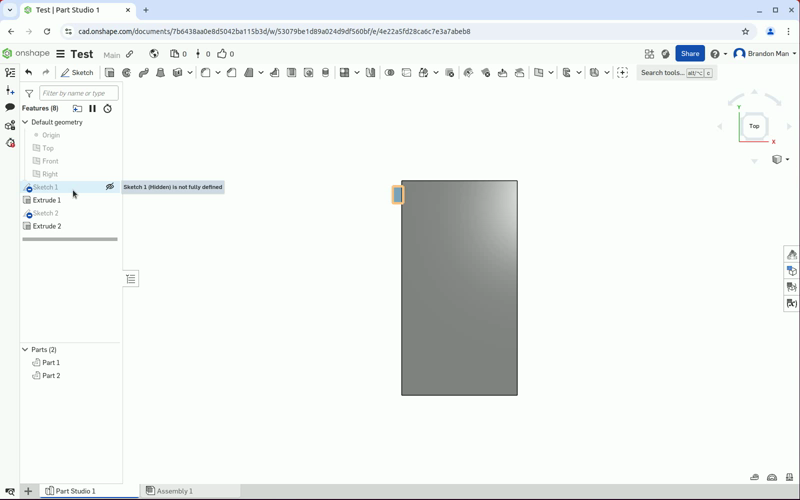
click(73, 189)
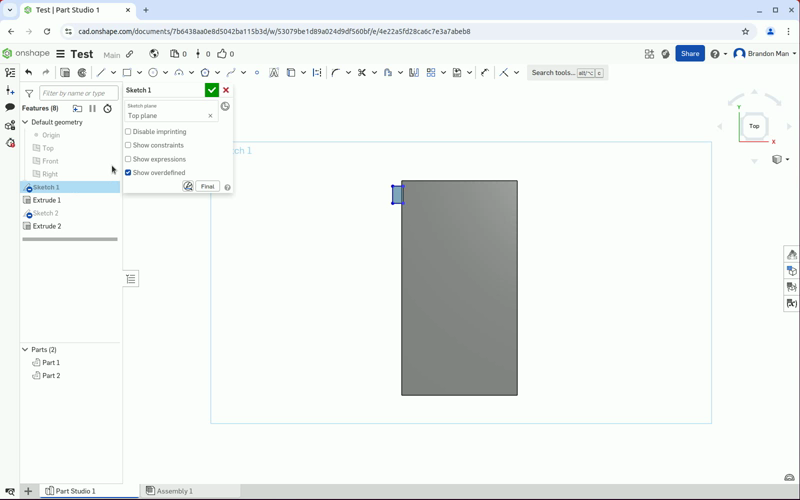
mouse_move(229, 92)
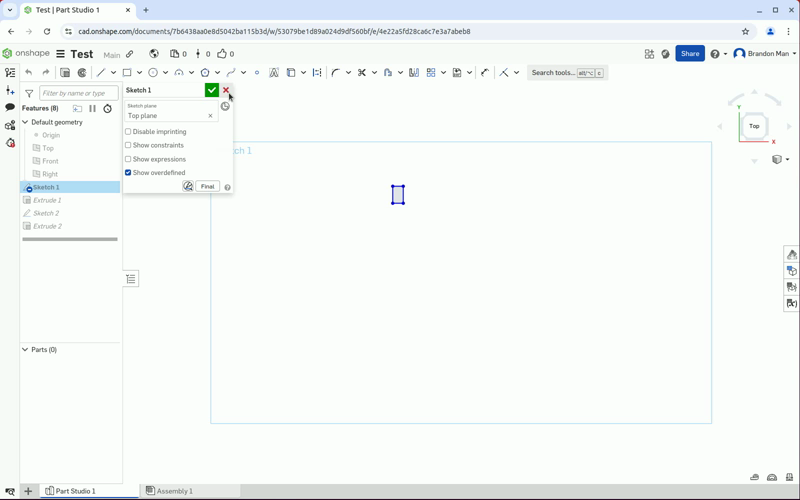
click(229, 92)
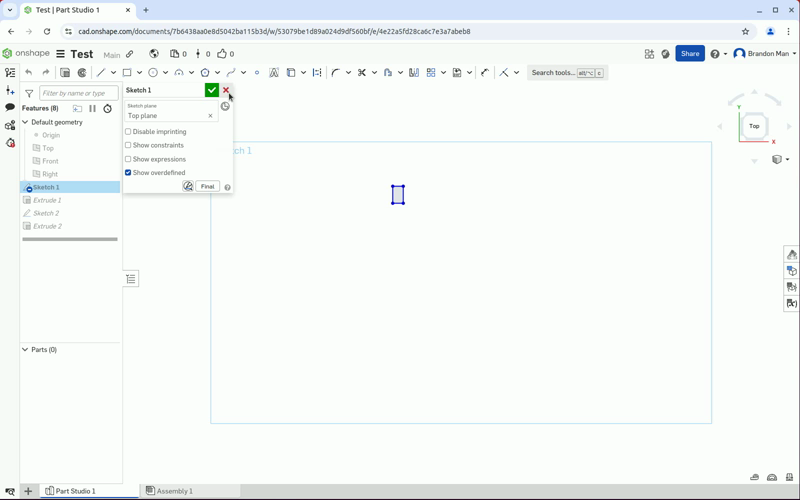
key(shift+s)
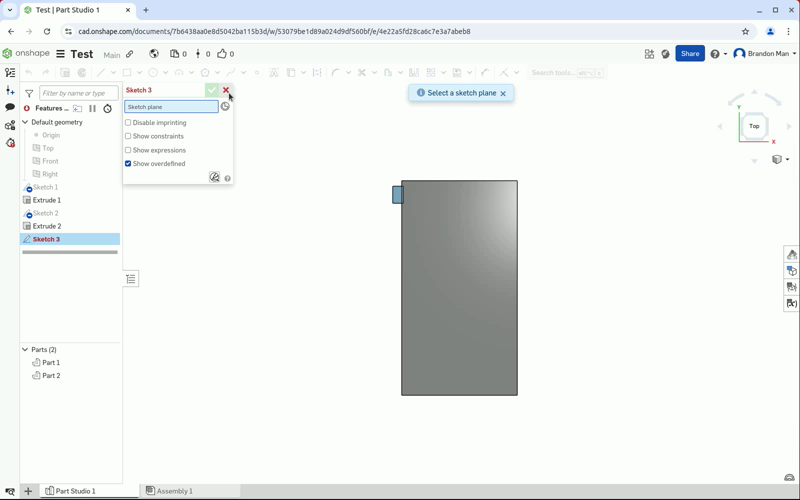
mouse_move(73, 150)
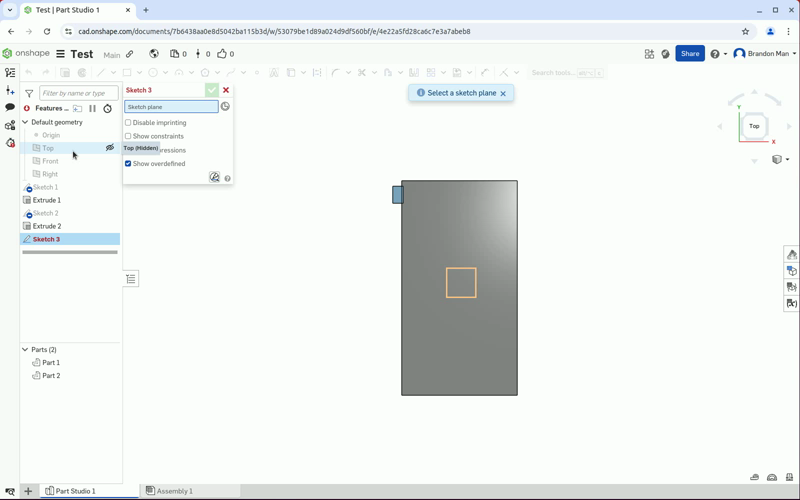
click(73, 150)
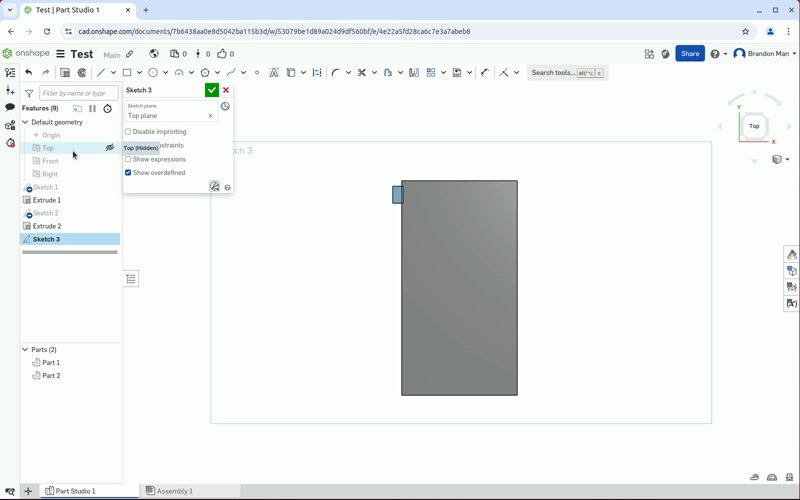
mouse_move(73, 352)
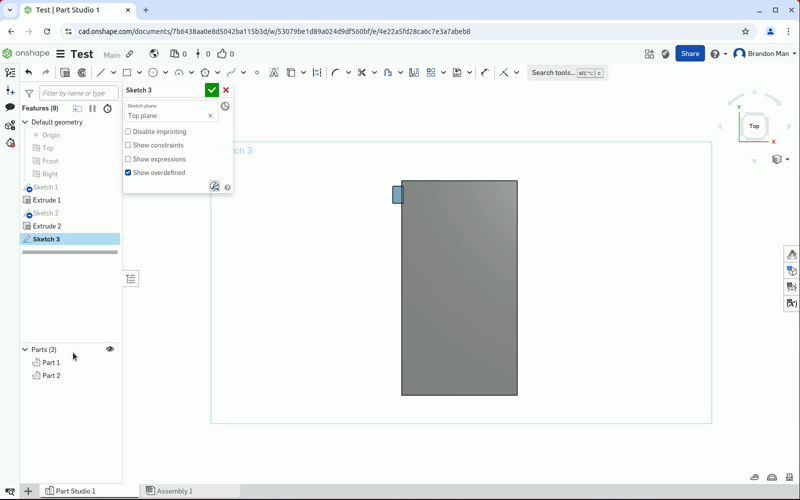
key(y)
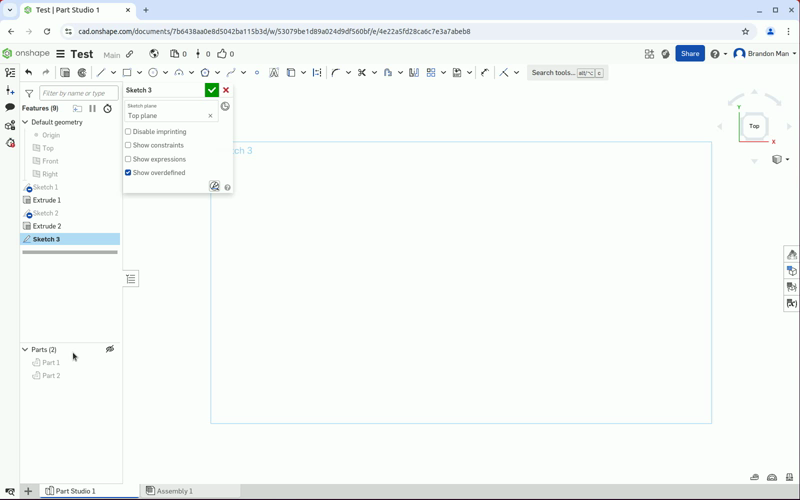
key(l)
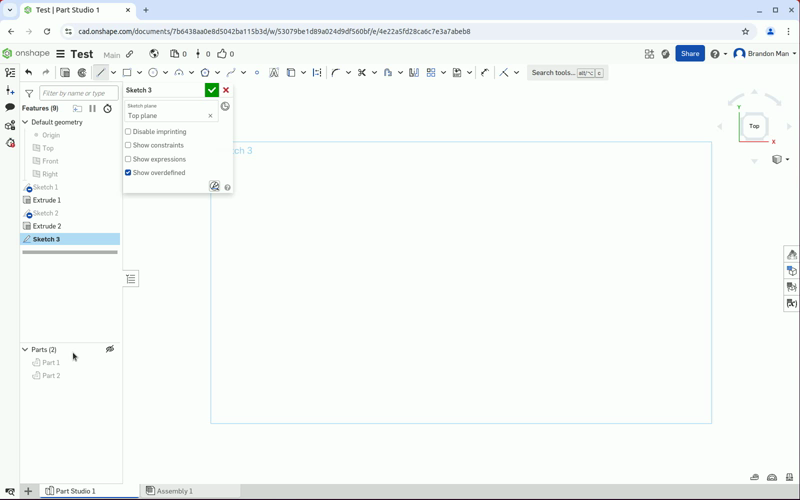
key_down(shift)
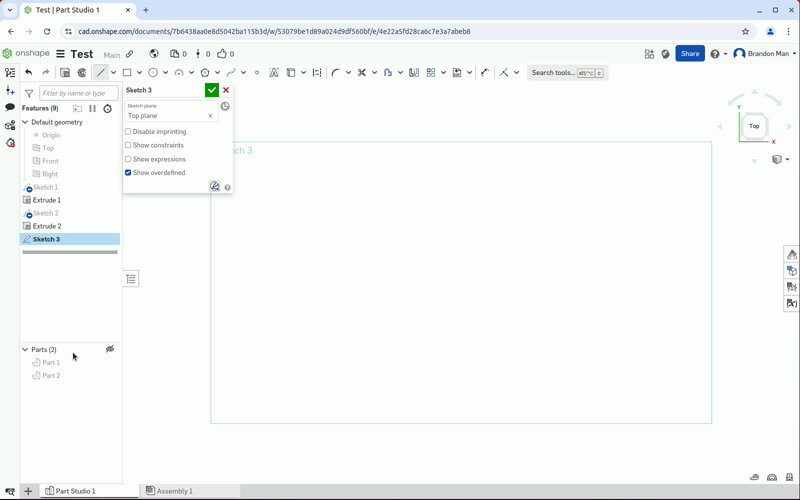
mouse_move(519, 203)
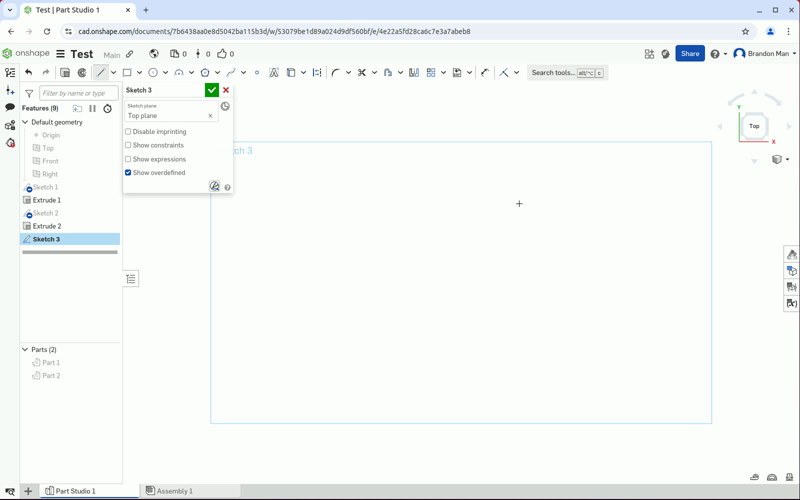
click(519, 203)
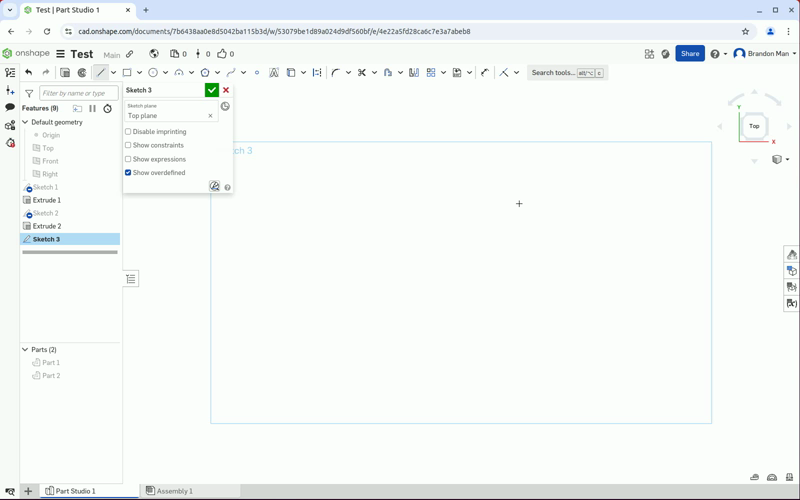
key_up(shift)
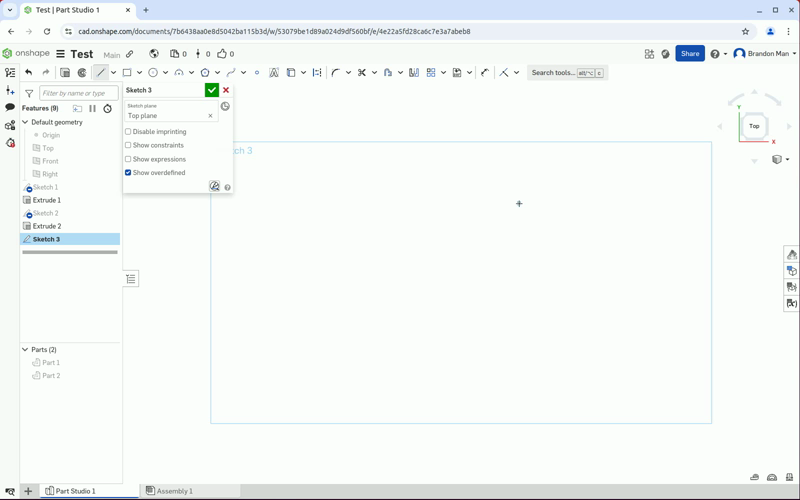
key_down(shift)
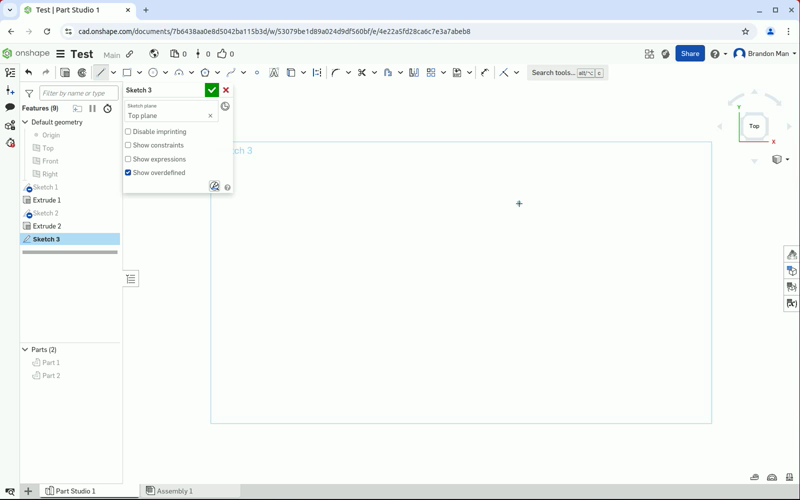
mouse_move(549, 203)
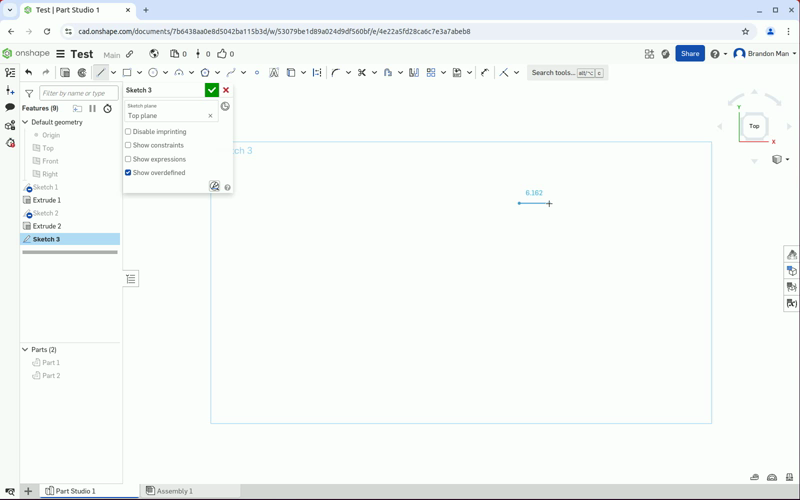
mouse_move(529, 203)
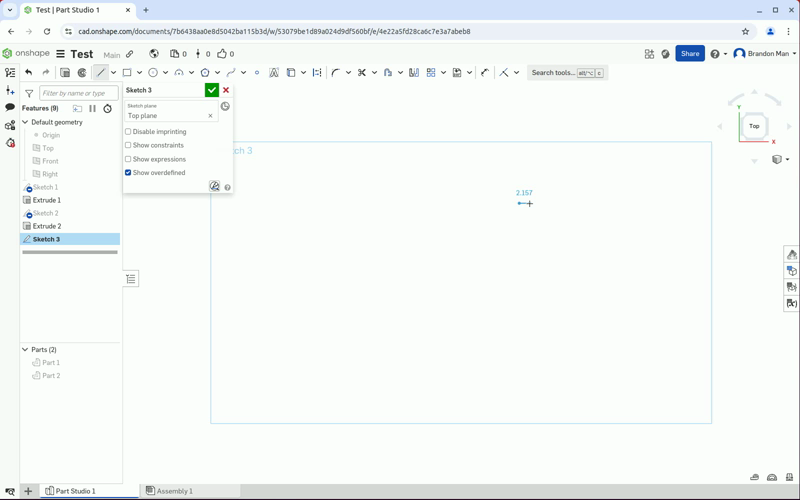
click(529, 203)
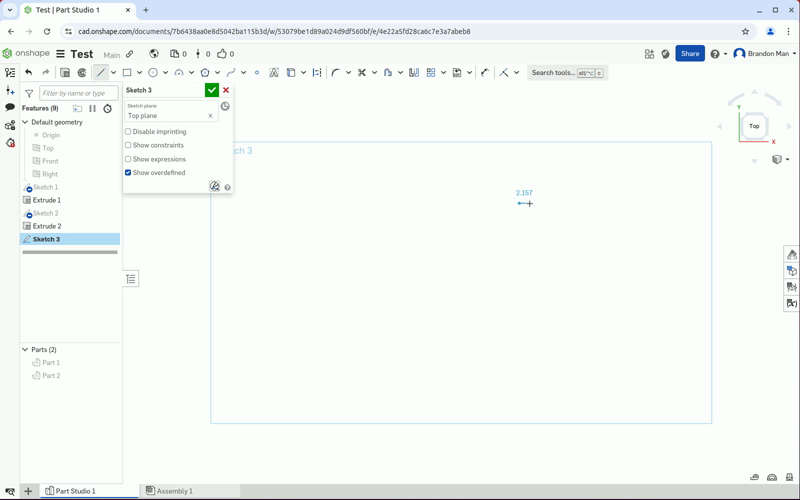
key_up(shift)
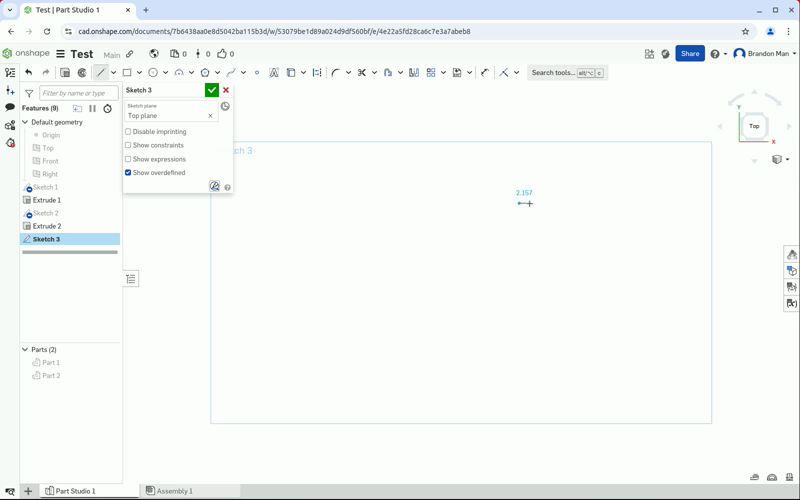
key_down(shift)
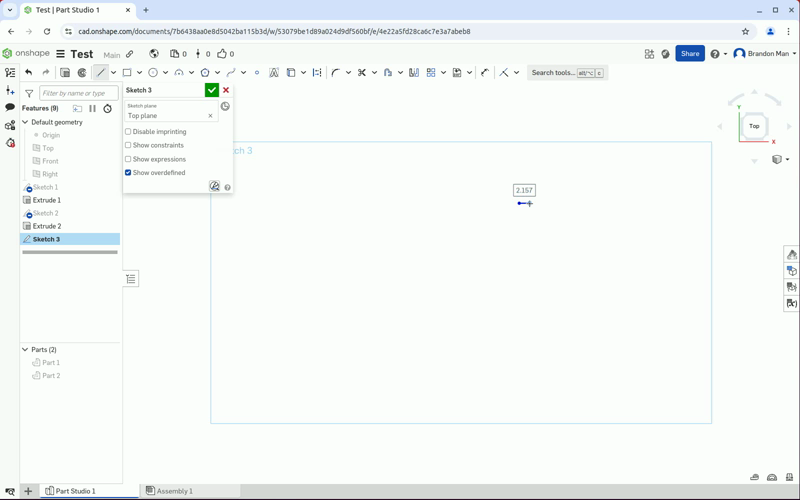
mouse_move(559, 203)
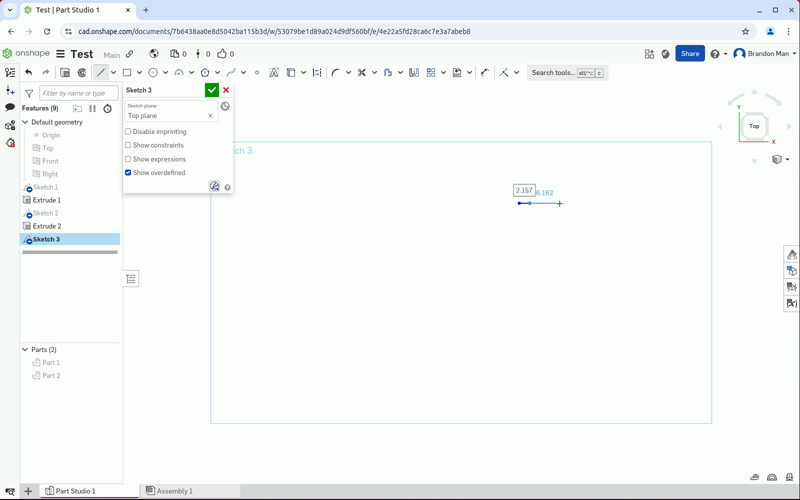
mouse_move(529, 186)
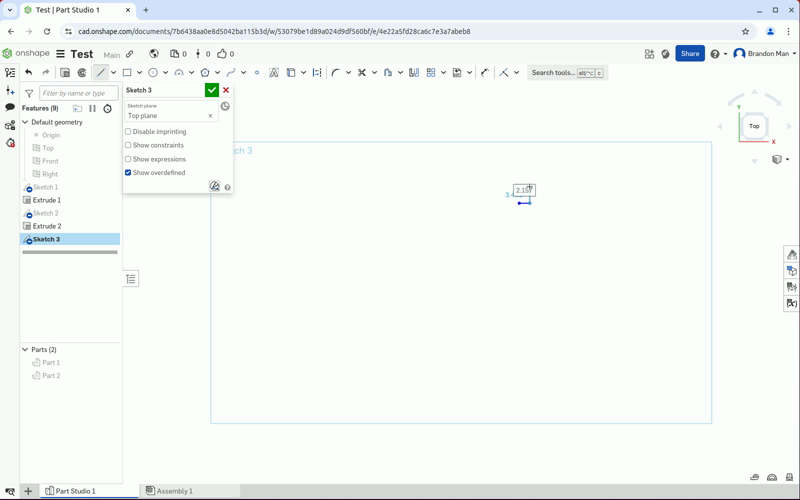
click(529, 186)
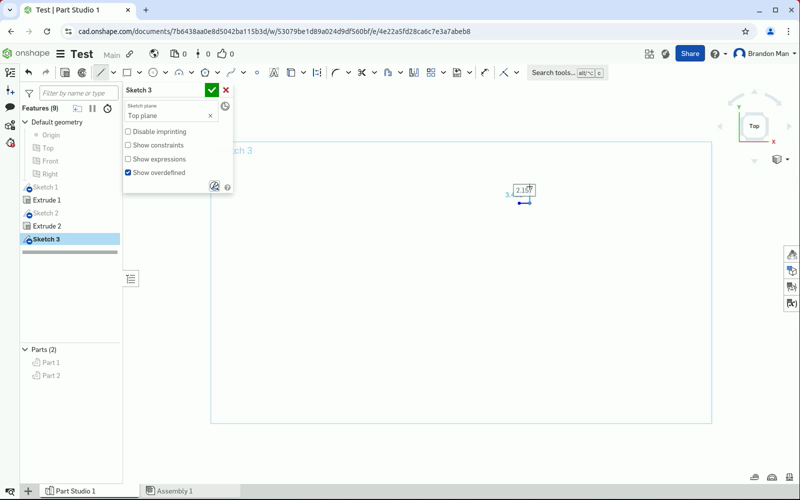
key_up(shift)
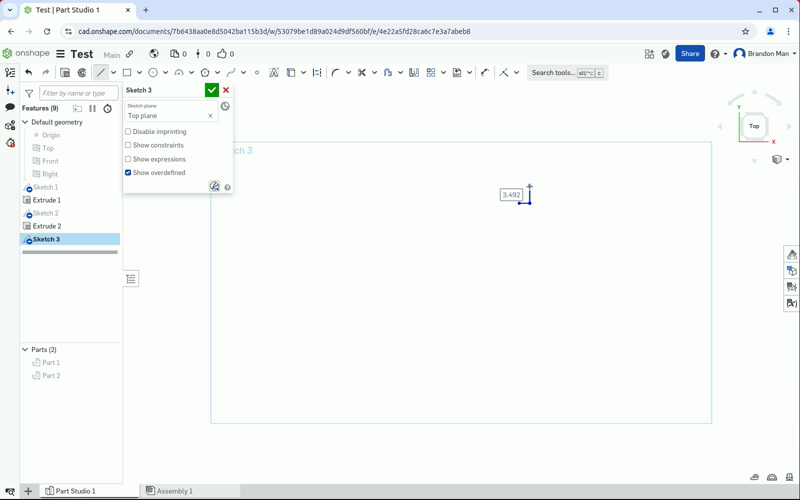
key_down(shift)
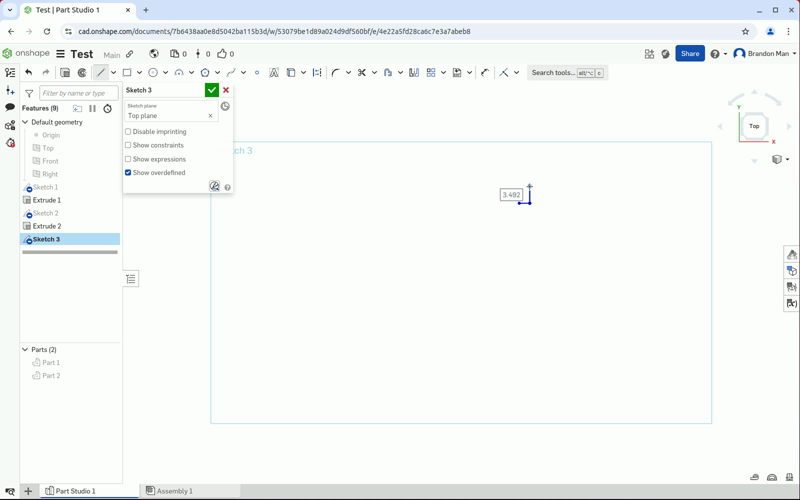
mouse_move(559, 186)
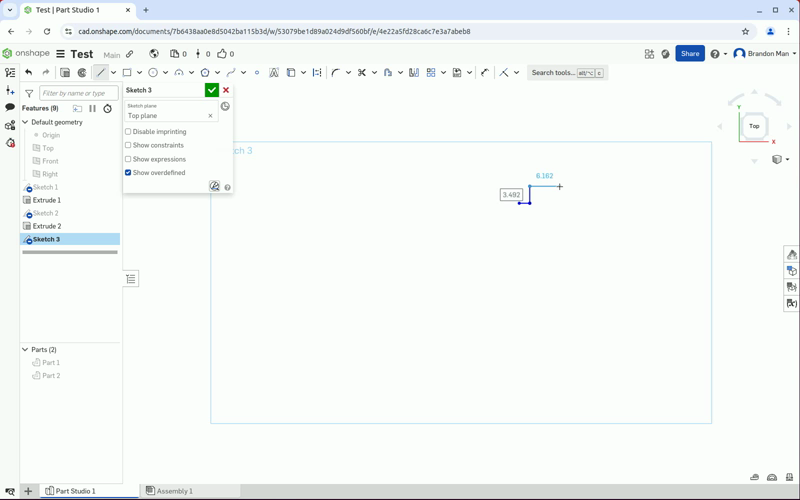
mouse_move(519, 186)
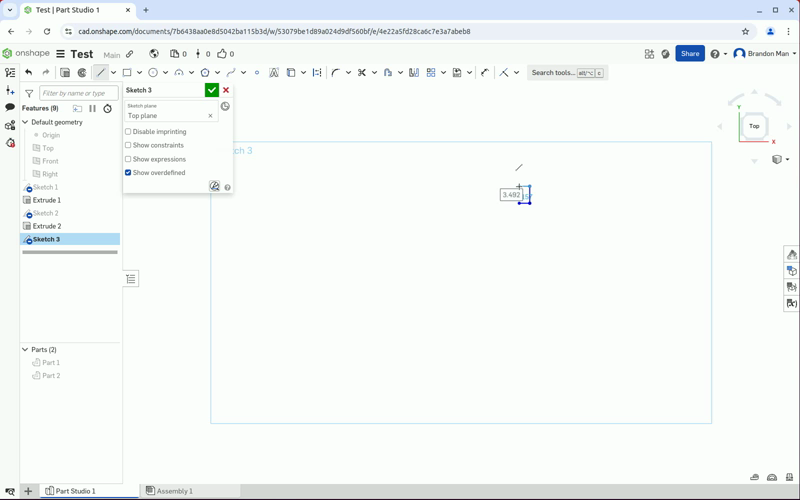
click(519, 186)
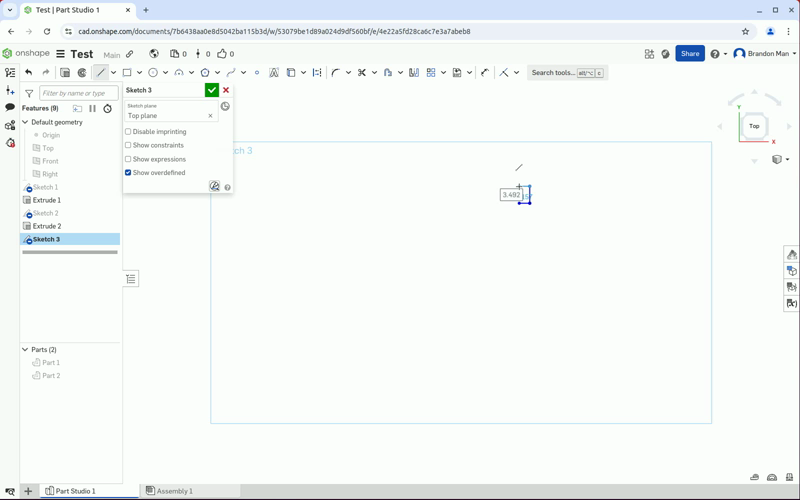
key_up(shift)
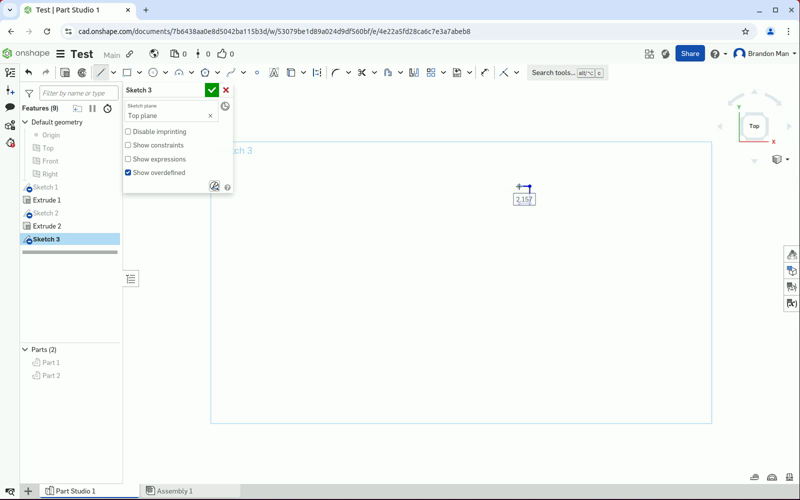
mouse_move(549, 186)
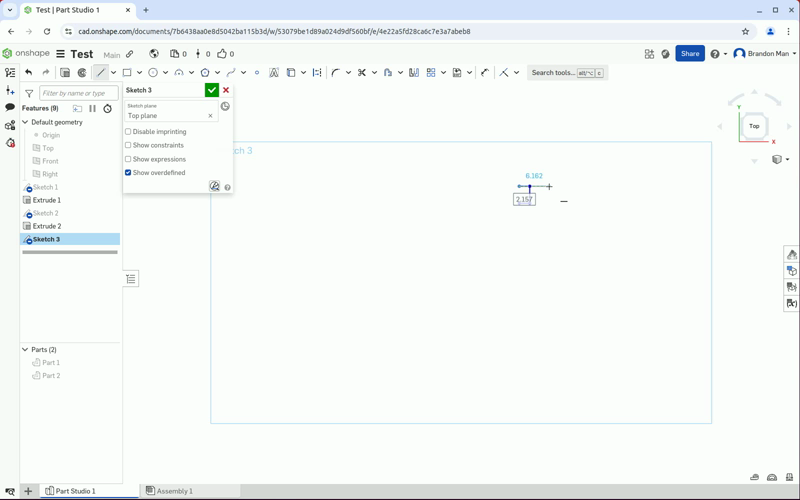
key_down(shift)
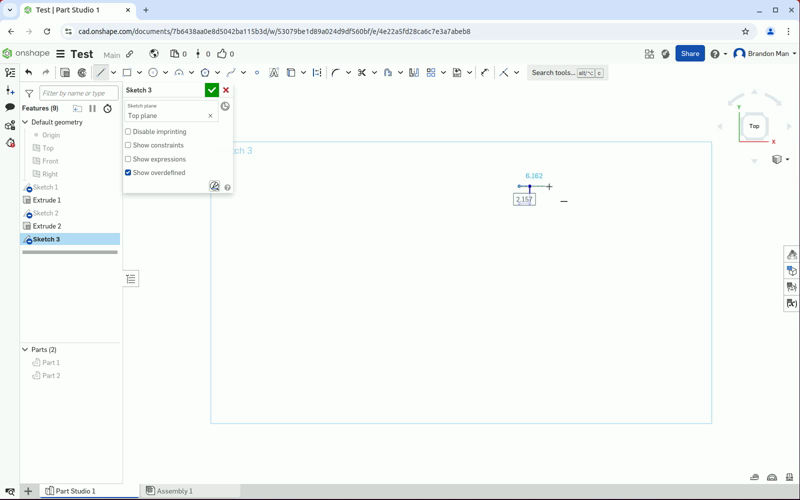
mouse_move(519, 203)
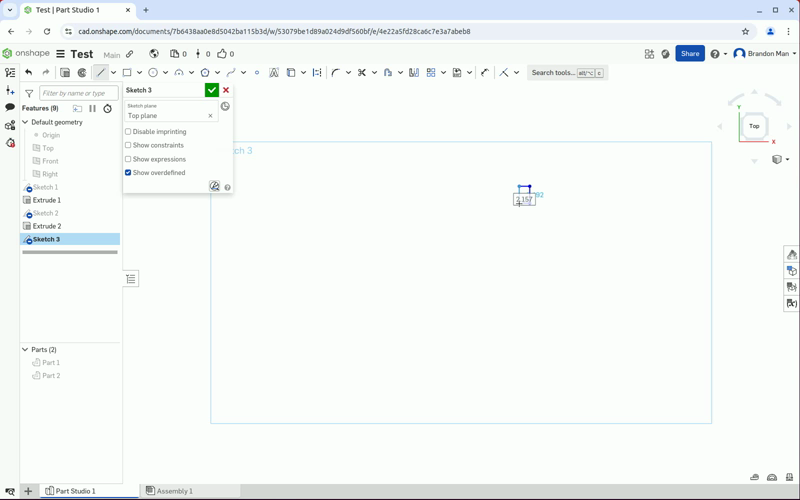
key_up(shift)
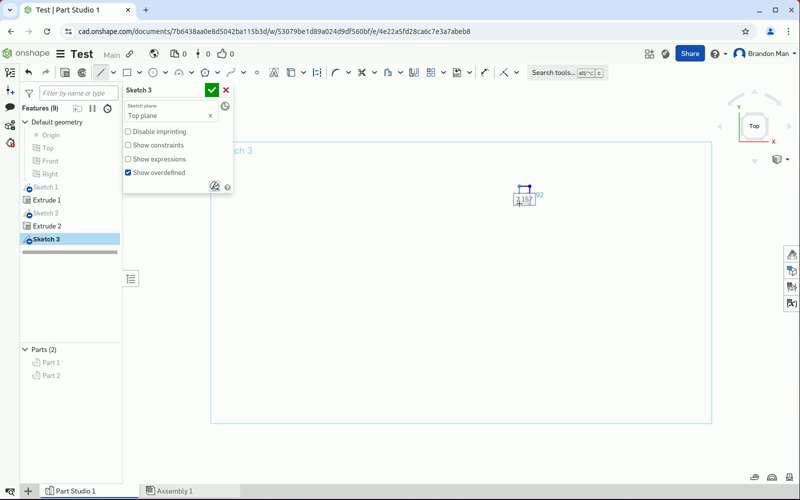
click(519, 203)
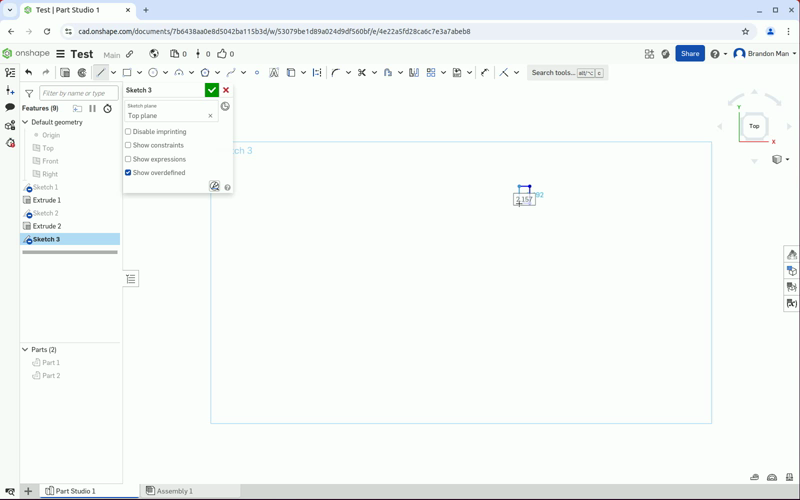
key(esc)
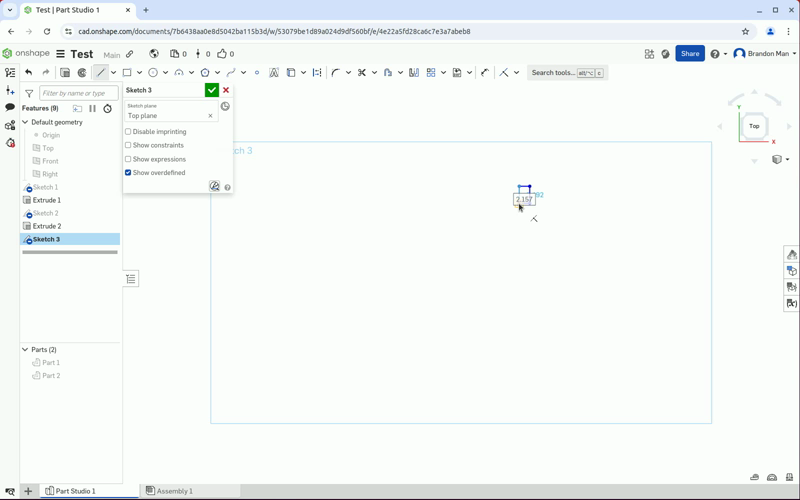
mouse_move(527, 200)
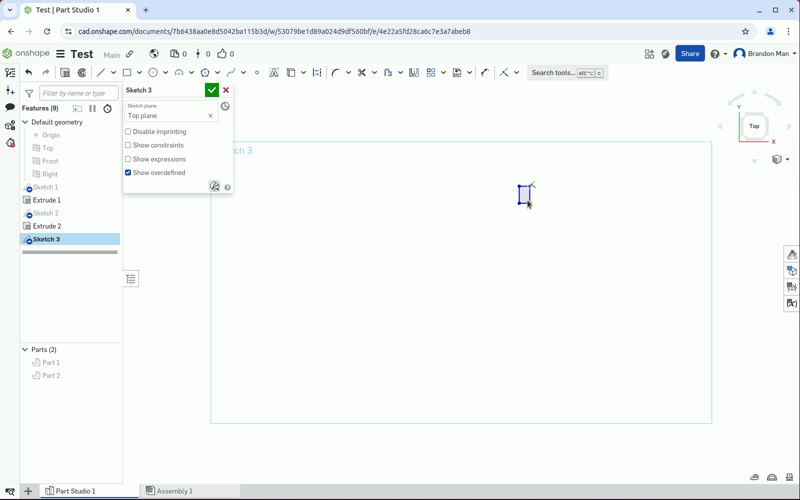
scroll(6)
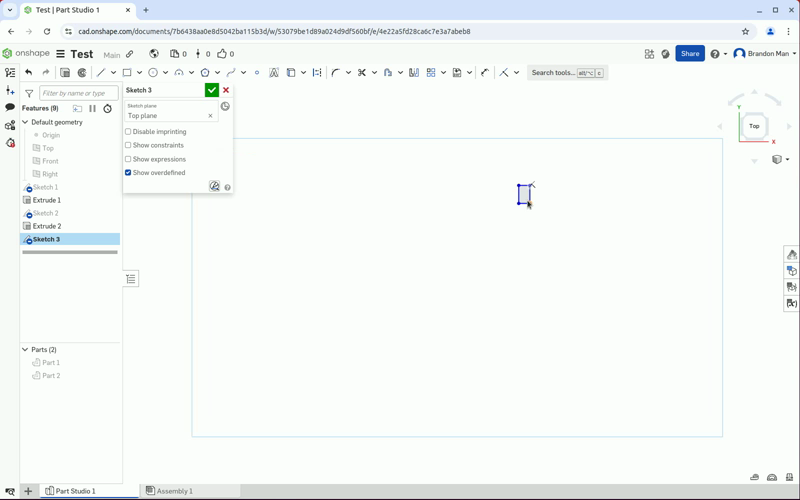
scroll(6)
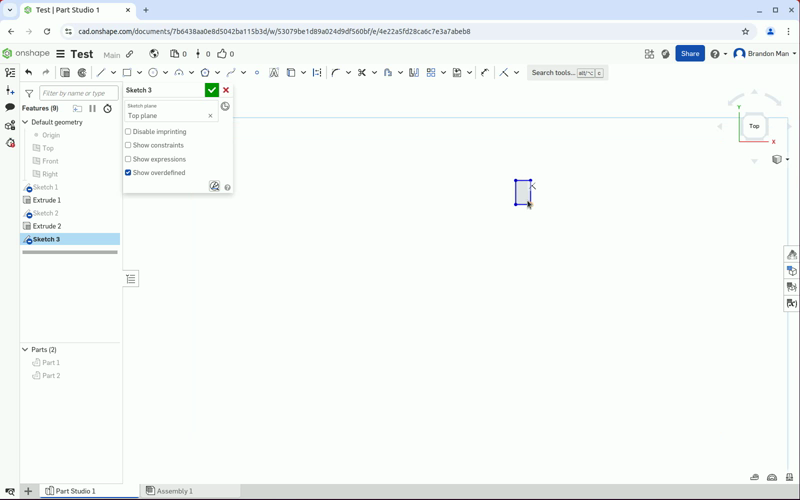
scroll(6)
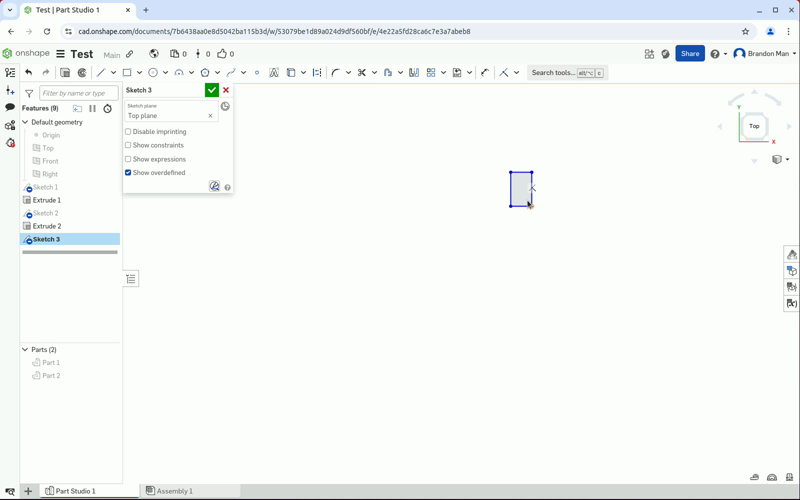
scroll(6)
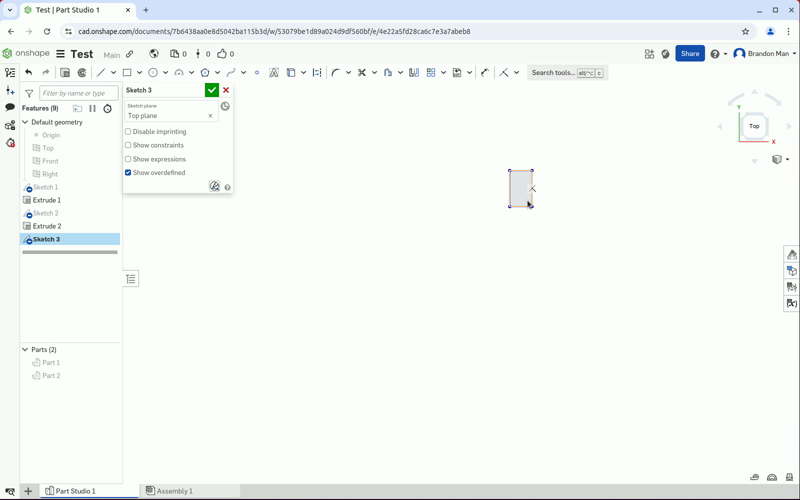
scroll(6)
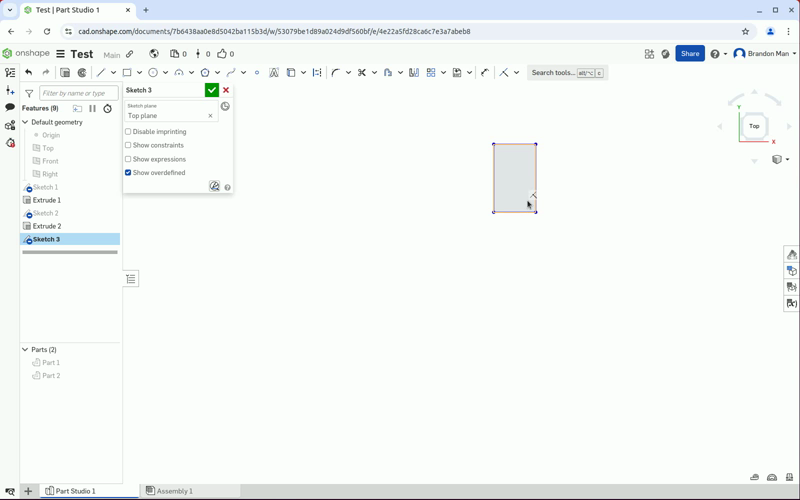
scroll(6)
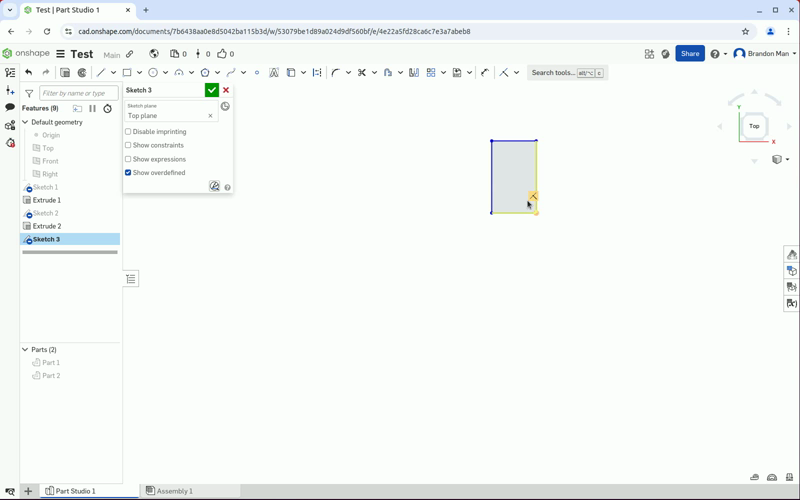
scroll(6)
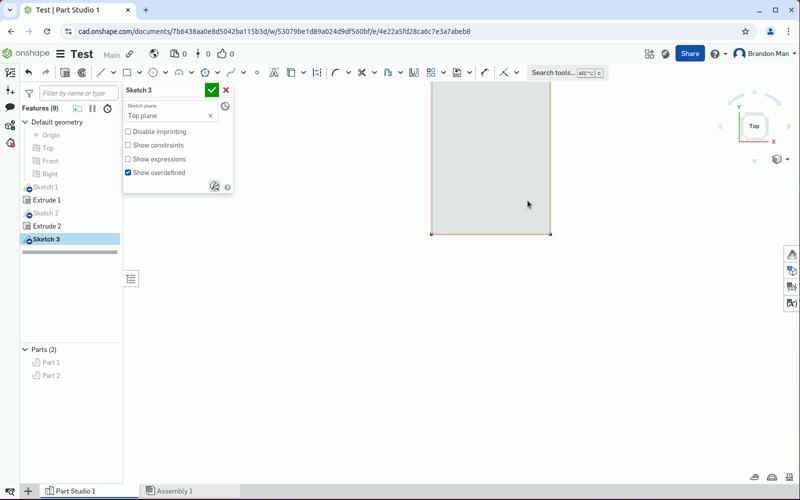
click(527, 200)
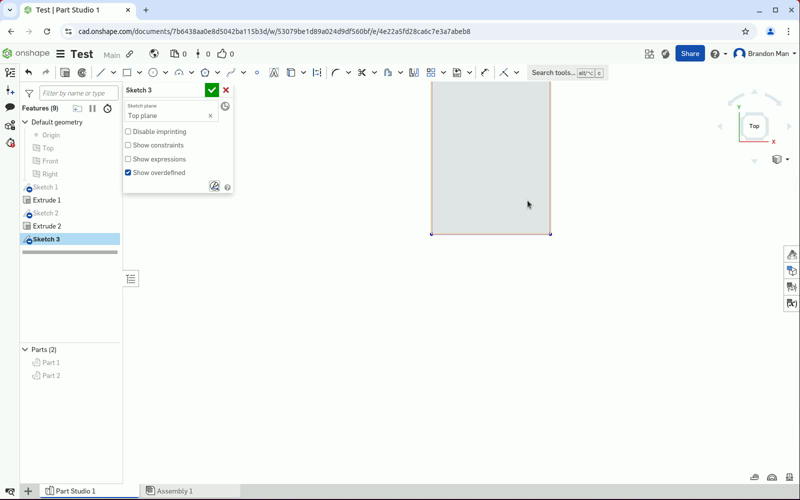
scroll(-6)
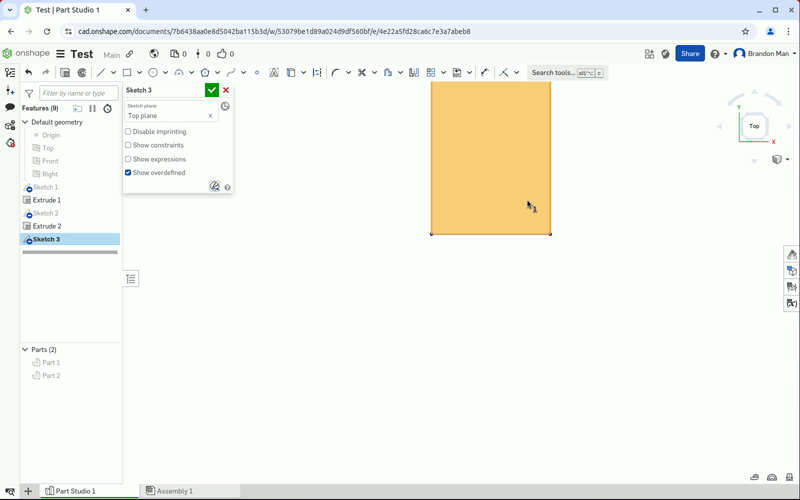
scroll(-6)
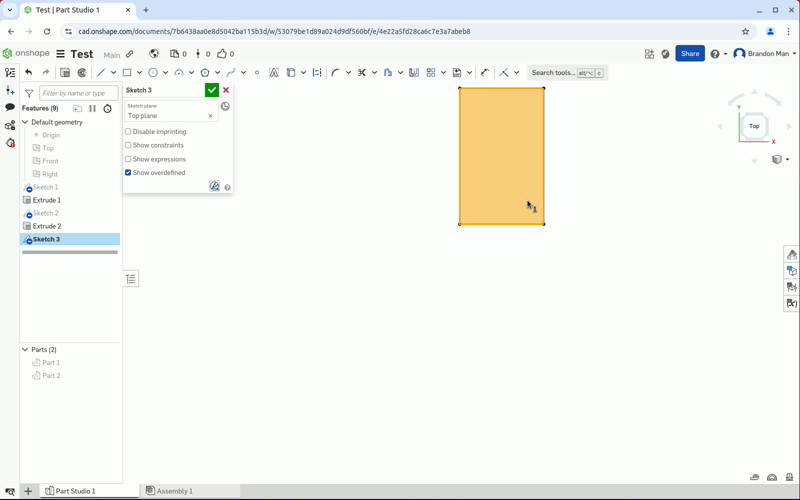
scroll(-6)
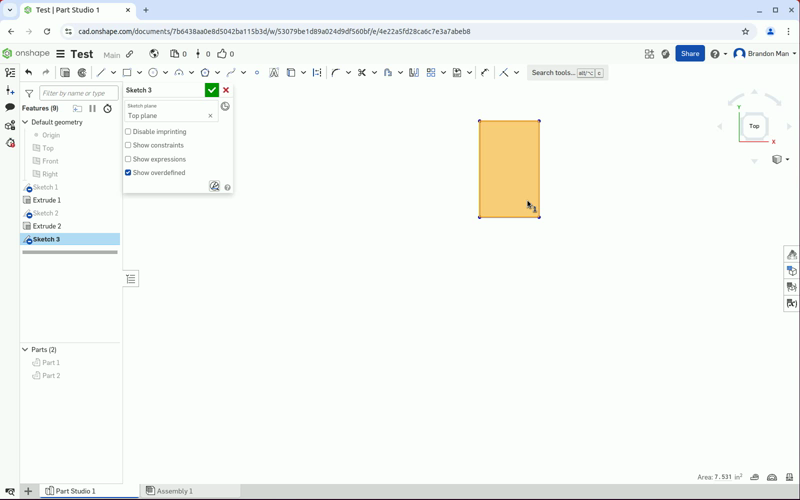
scroll(-6)
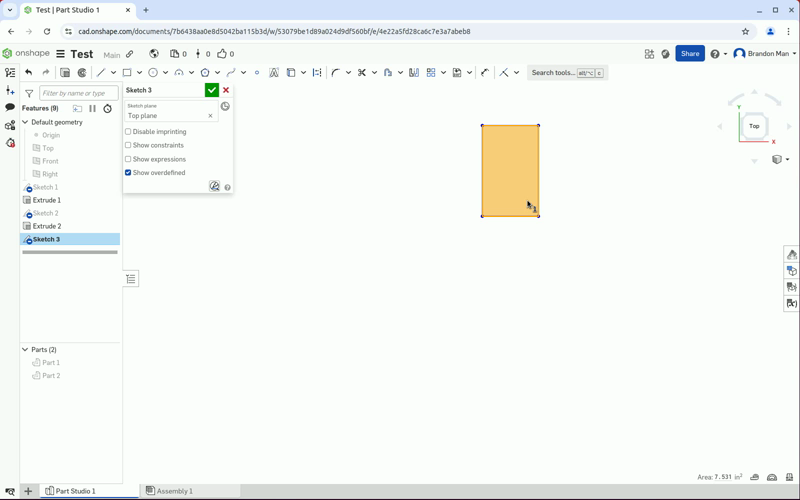
scroll(-6)
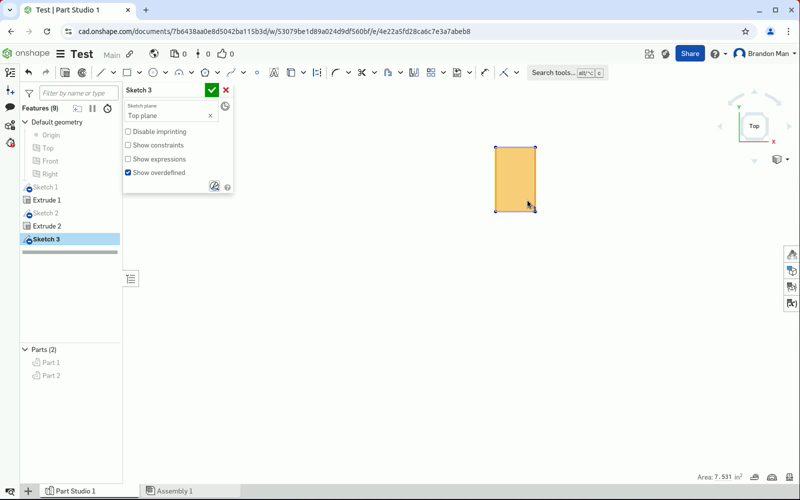
scroll(-6)
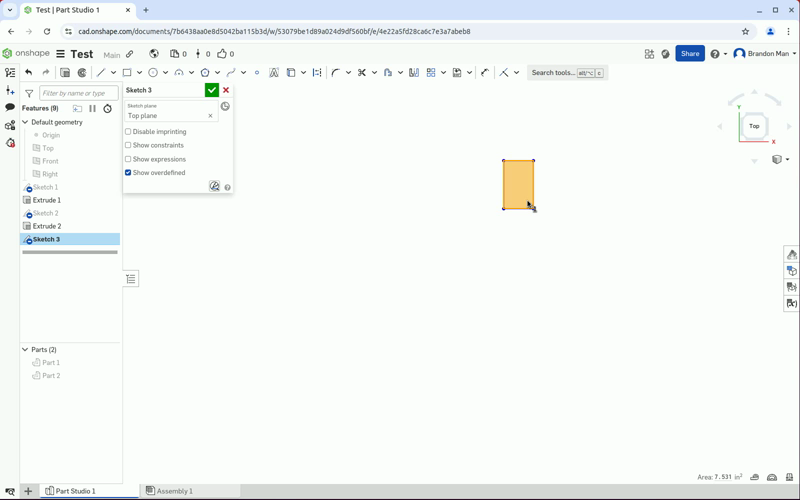
scroll(-6)
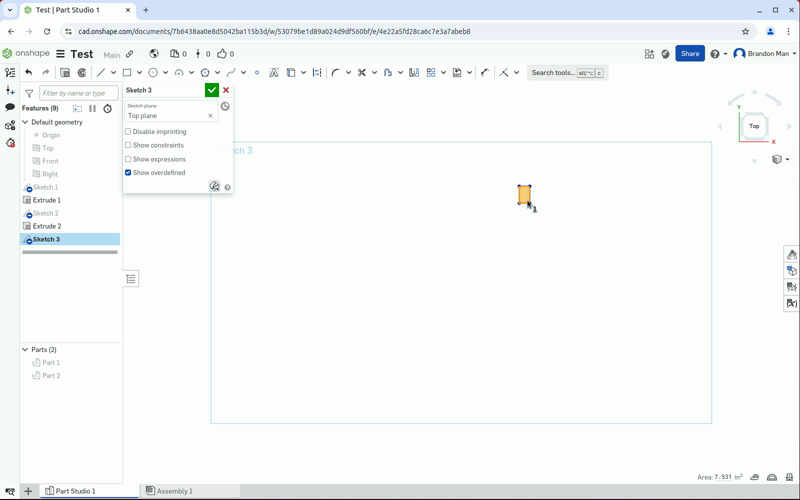
mouse_move(73, 352)
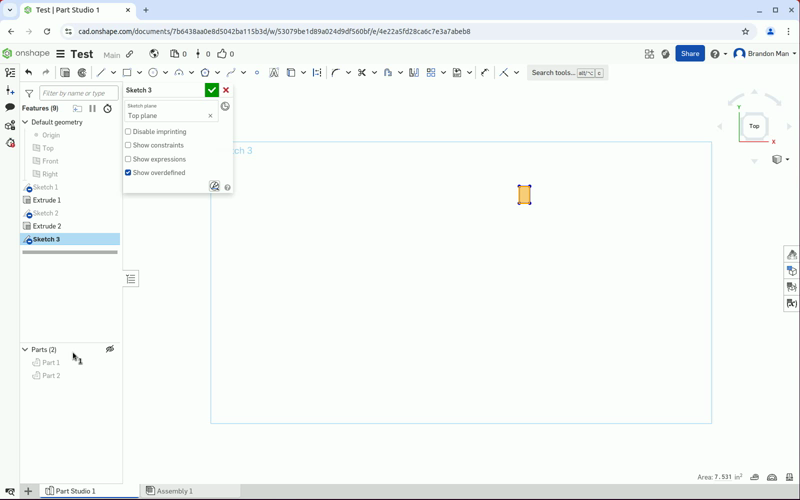
key(shift+y)
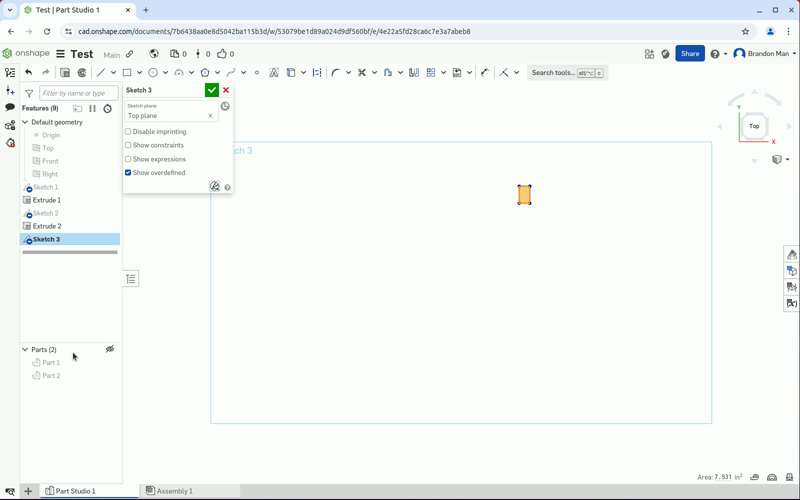
key(shift+e)
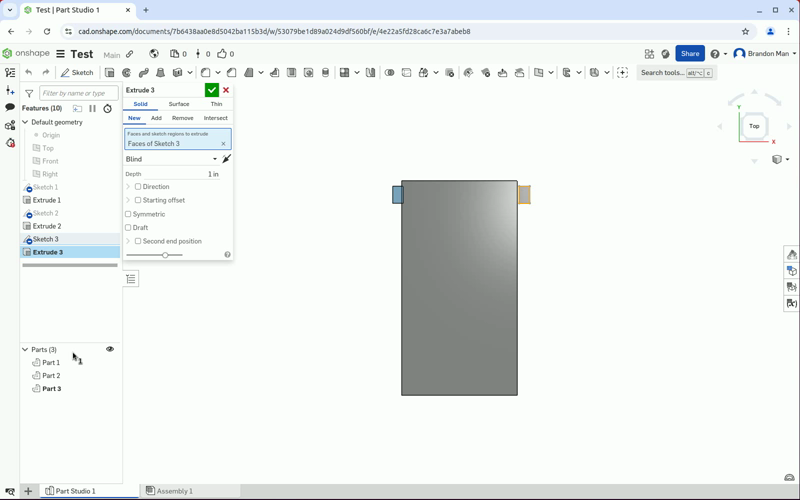
mouse_move(143, 106)
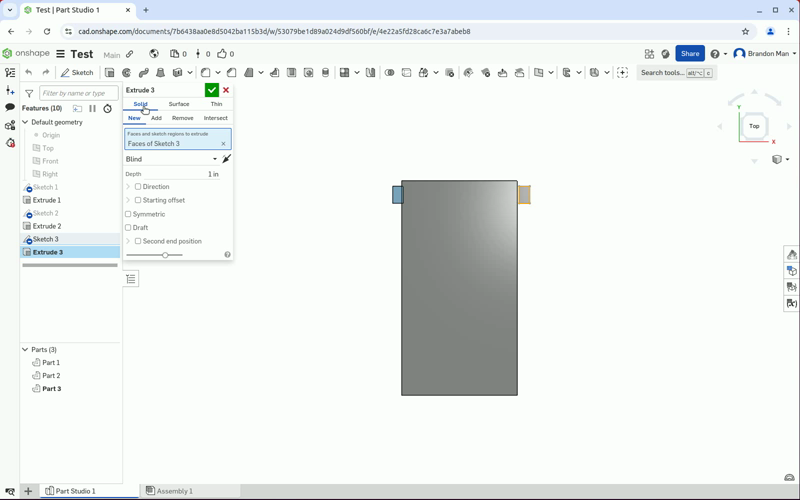
click(143, 106)
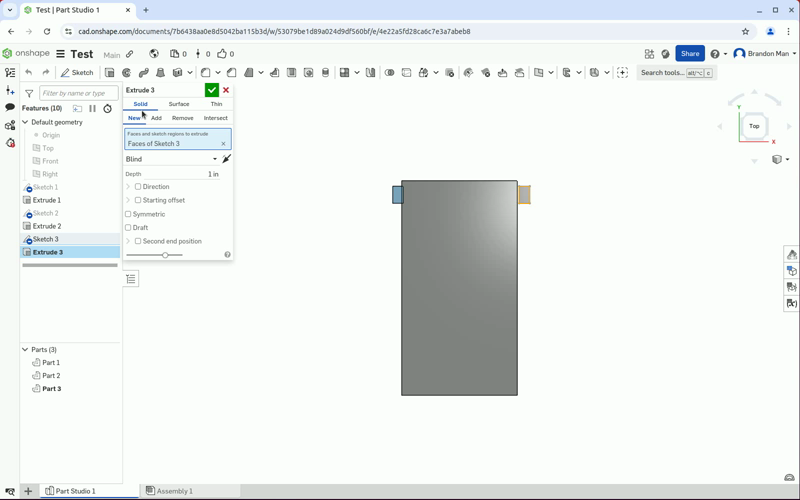
mouse_move(137, 120)
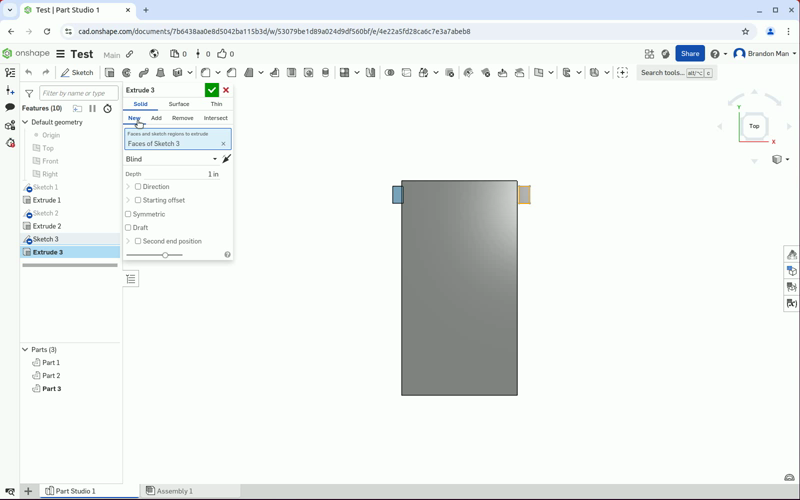
click(137, 120)
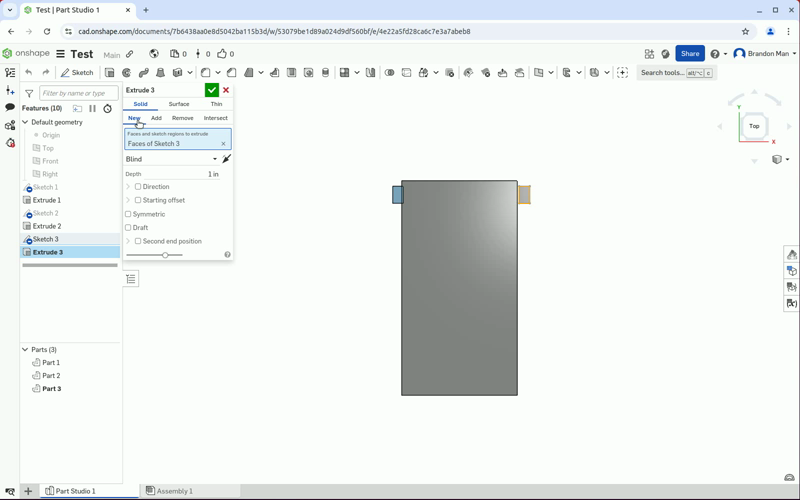
key(tab, 4)
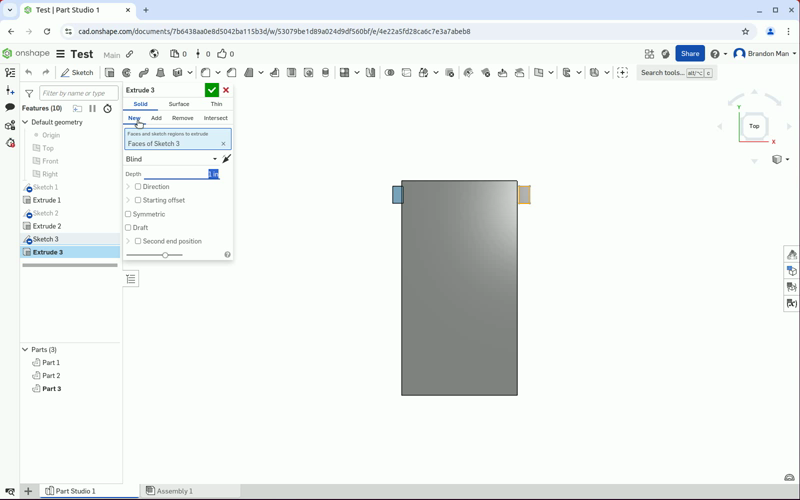
text(1.926)
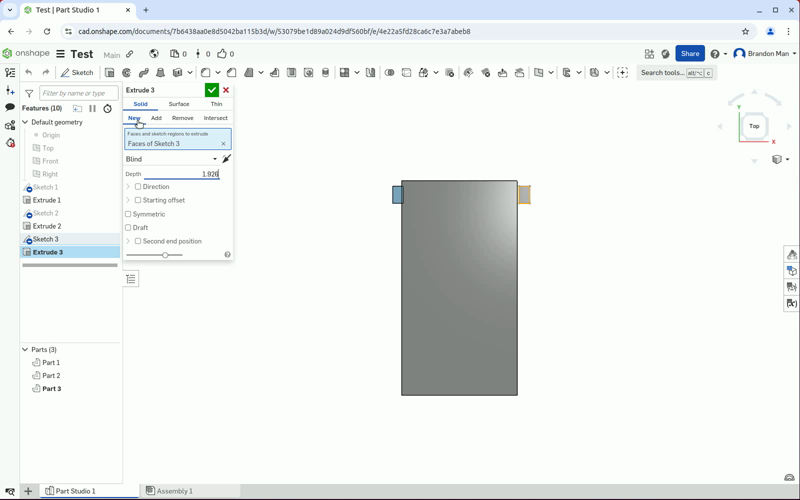
key(enter)
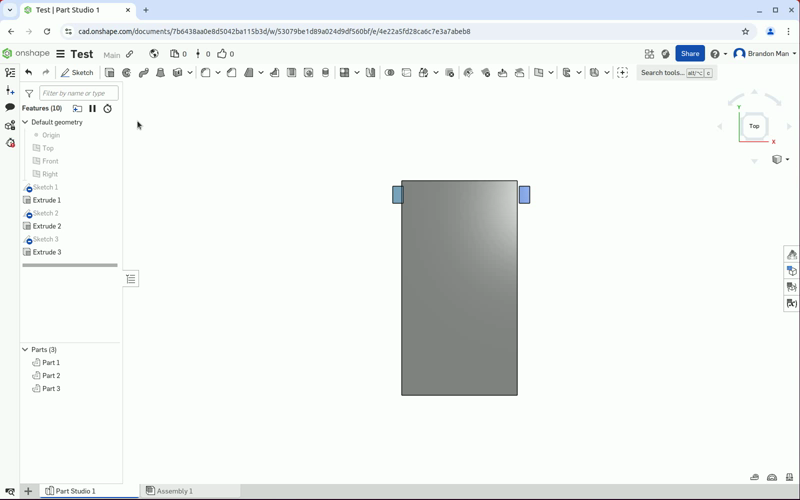
key(shift+h)
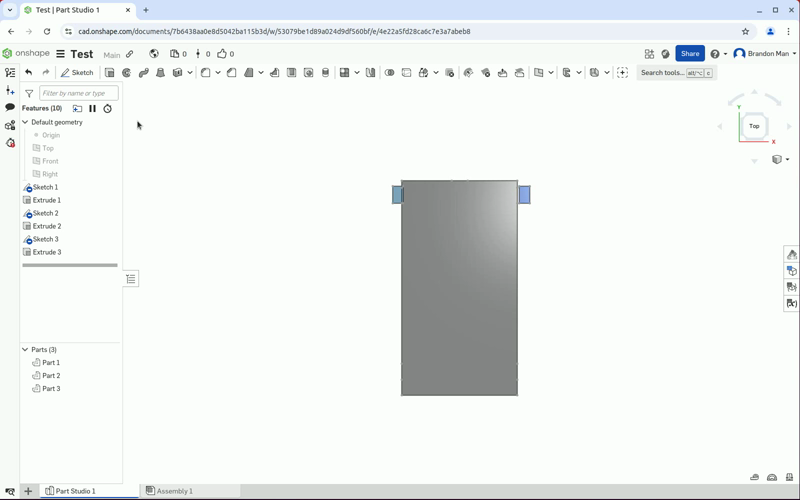
key(shift+h)
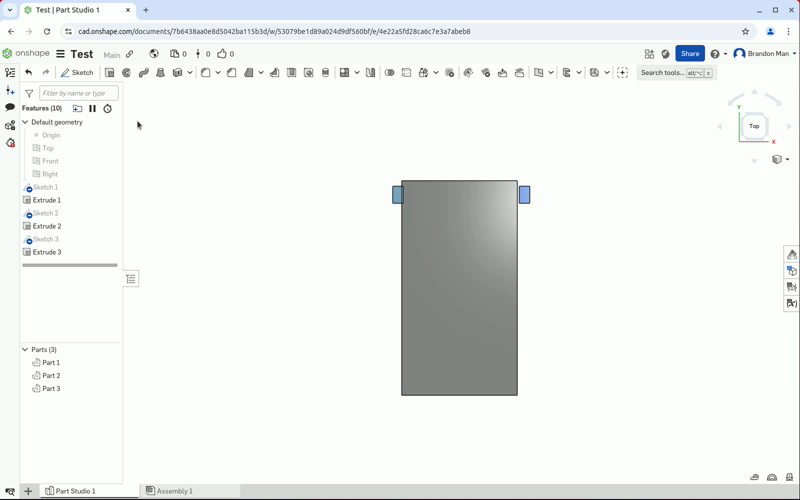
mouse_move(73, 189)
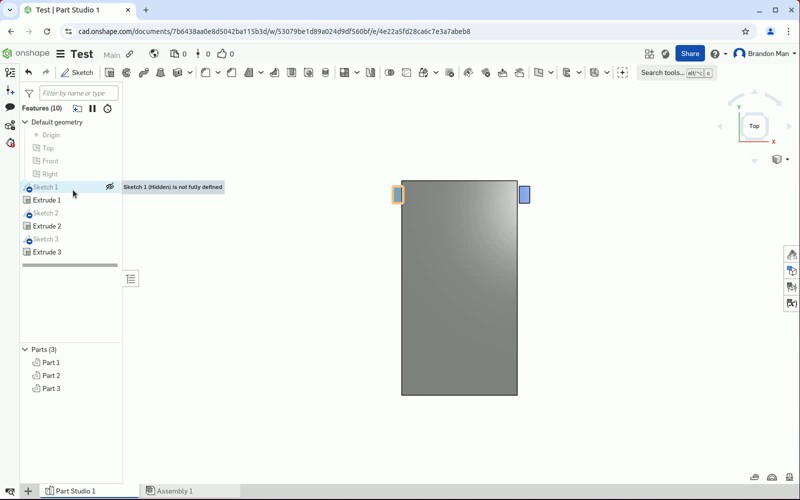
click(73, 189)
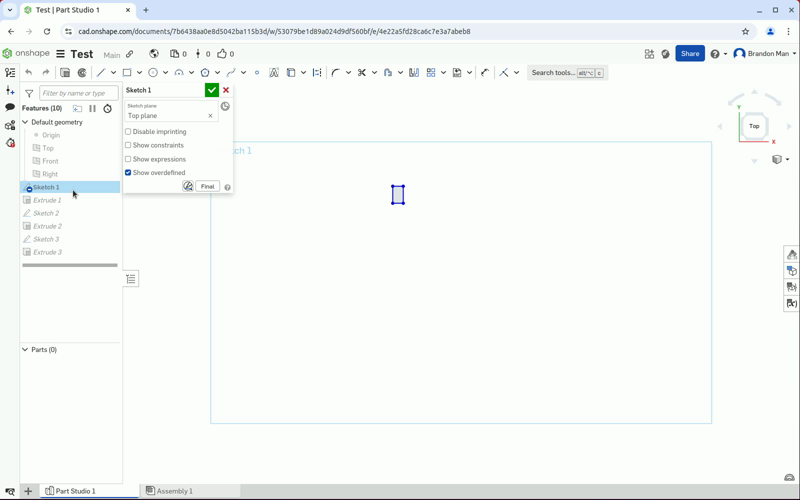
mouse_move(229, 92)
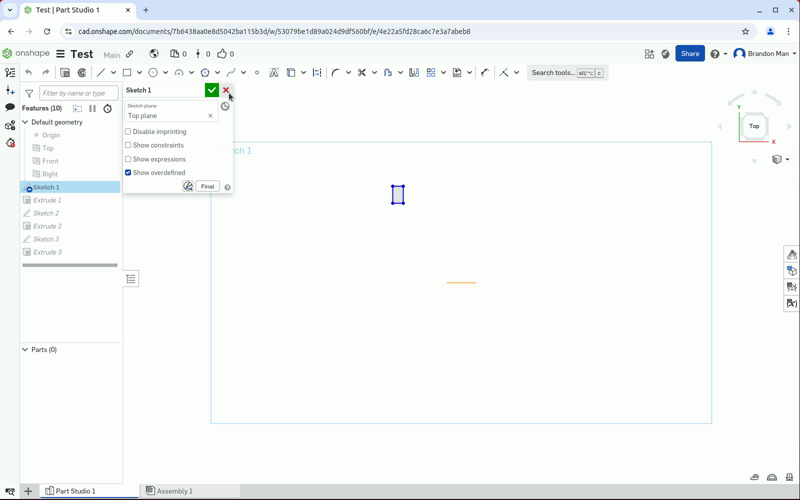
click(229, 92)
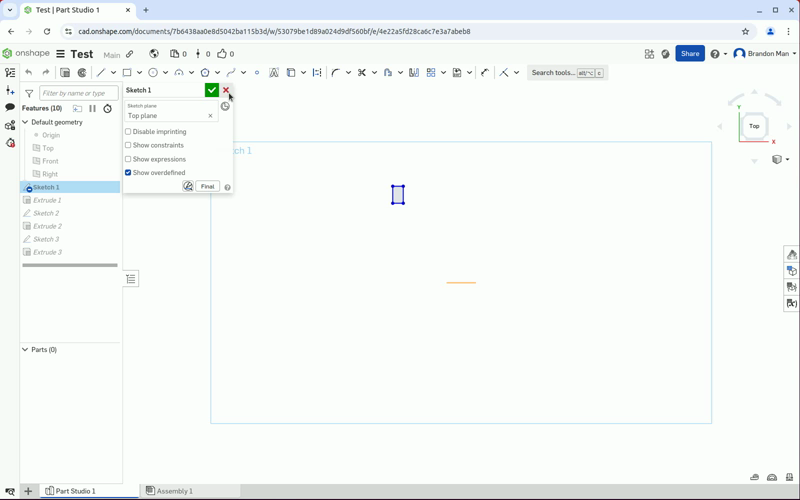
key(shift+s)
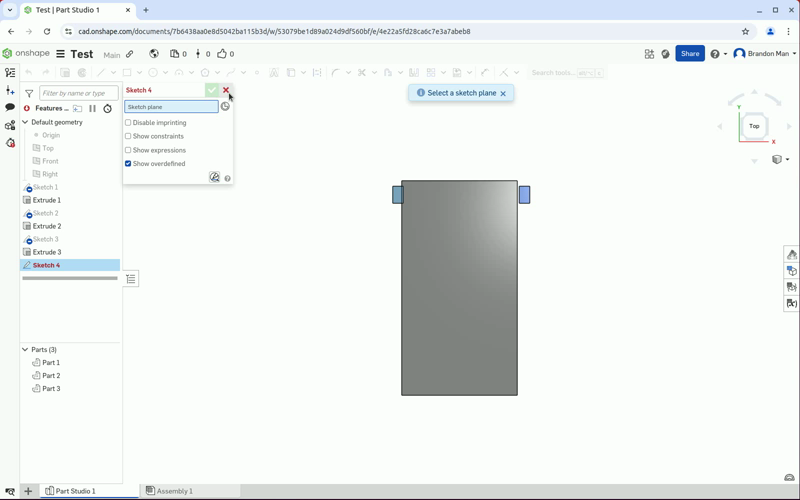
mouse_move(73, 150)
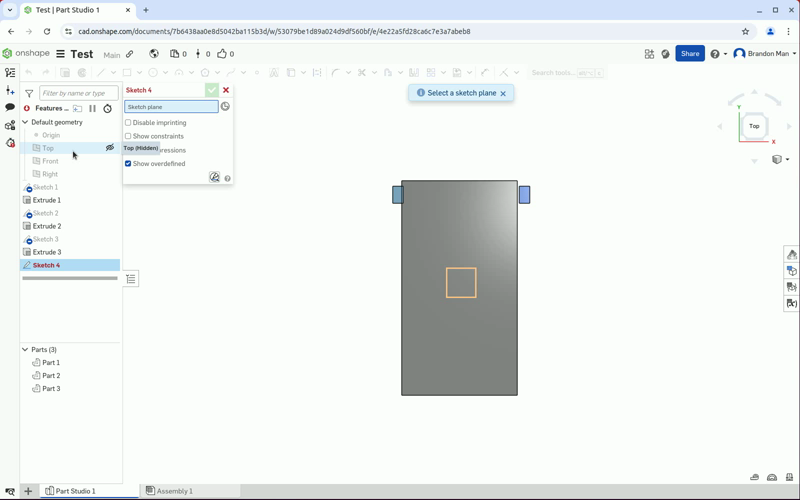
click(73, 150)
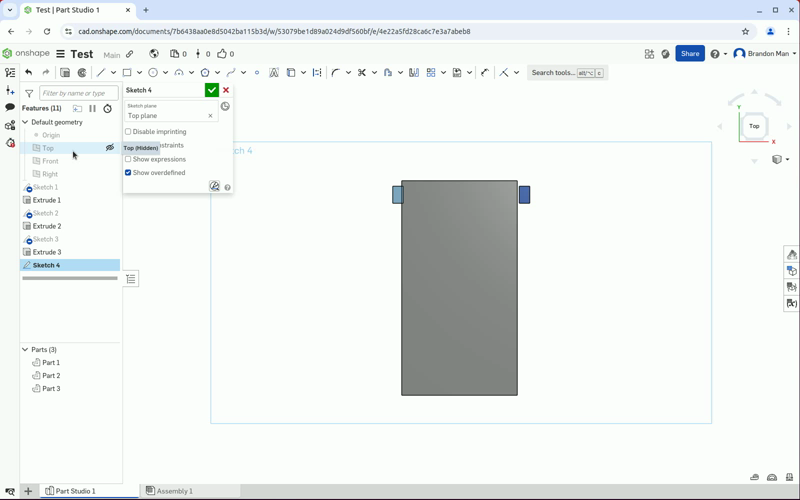
mouse_move(73, 352)
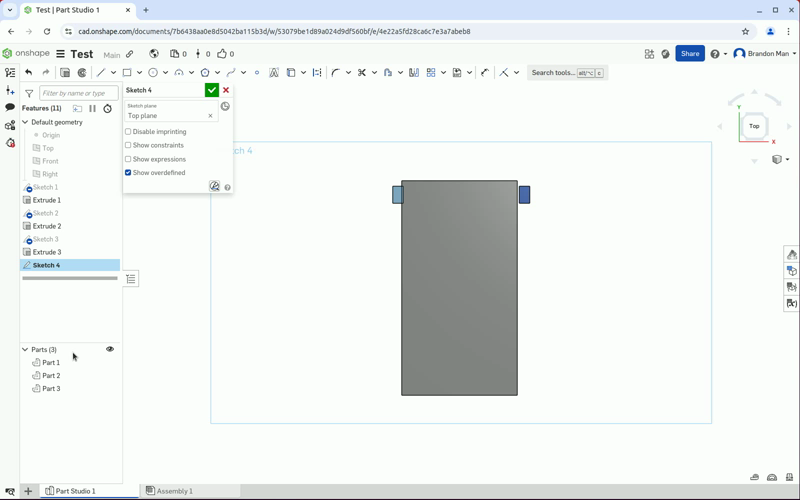
key(y)
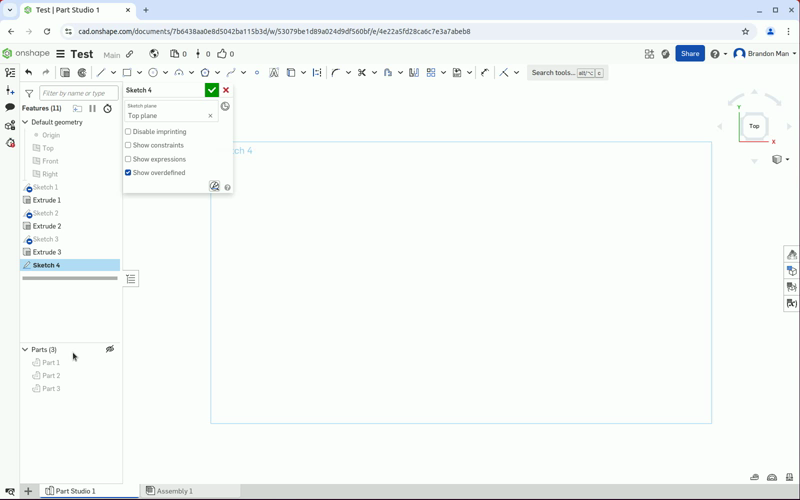
key(l)
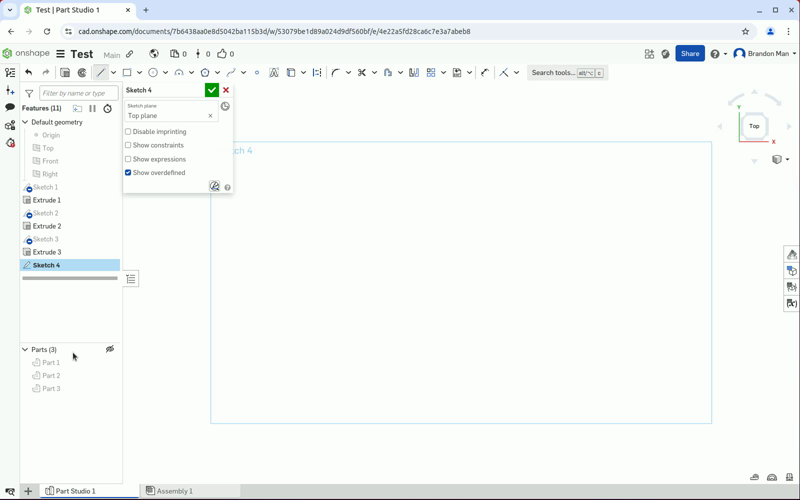
key_down(shift)
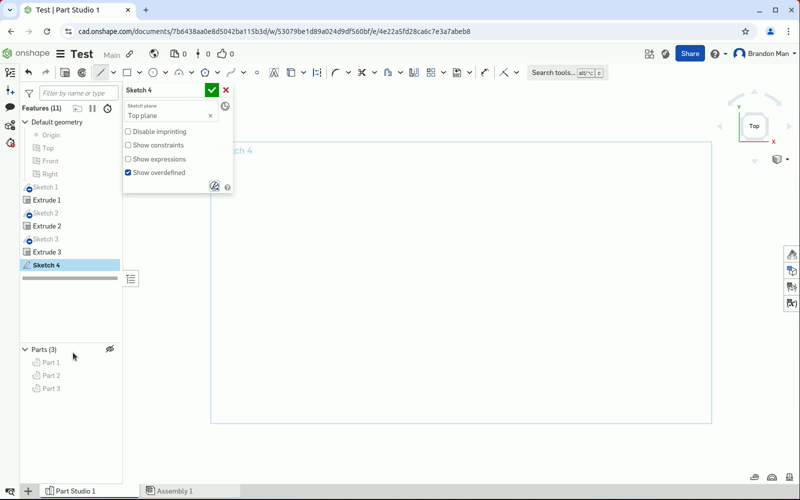
mouse_move(392, 379)
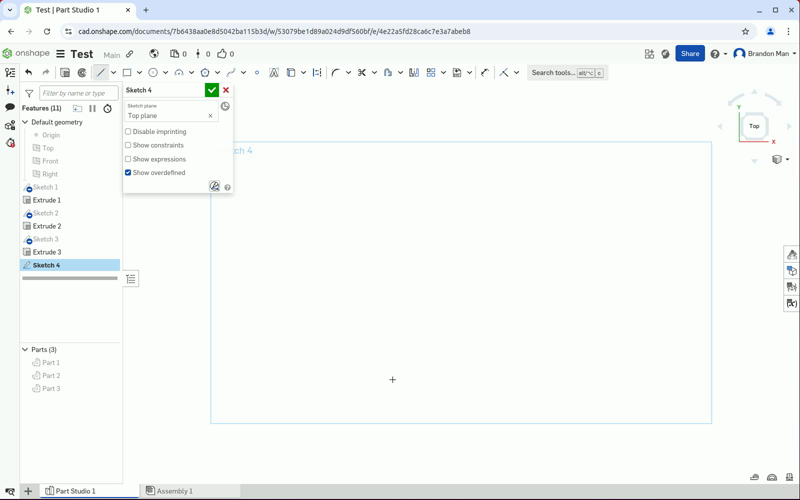
click(392, 379)
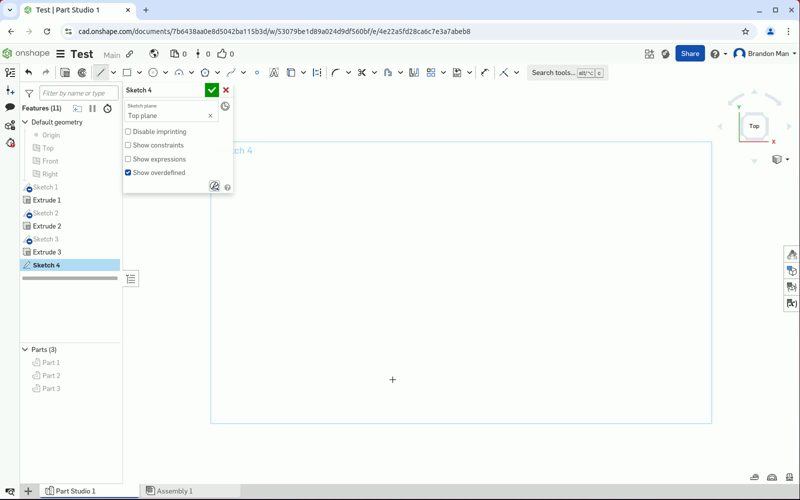
key_up(shift)
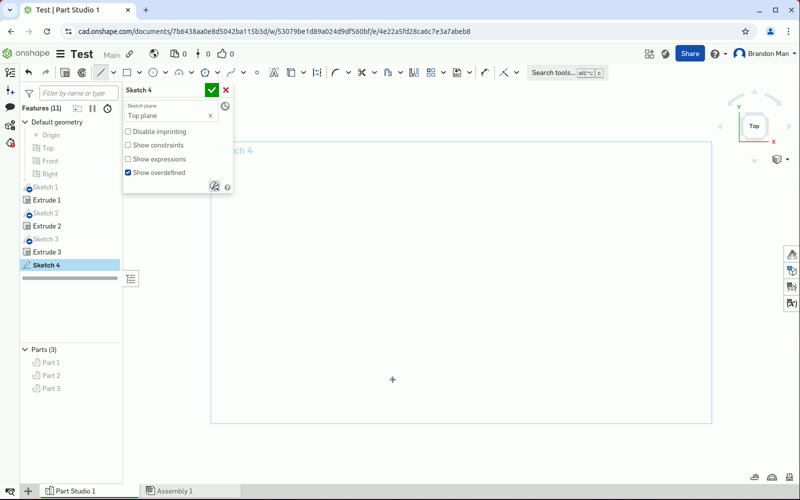
key_down(shift)
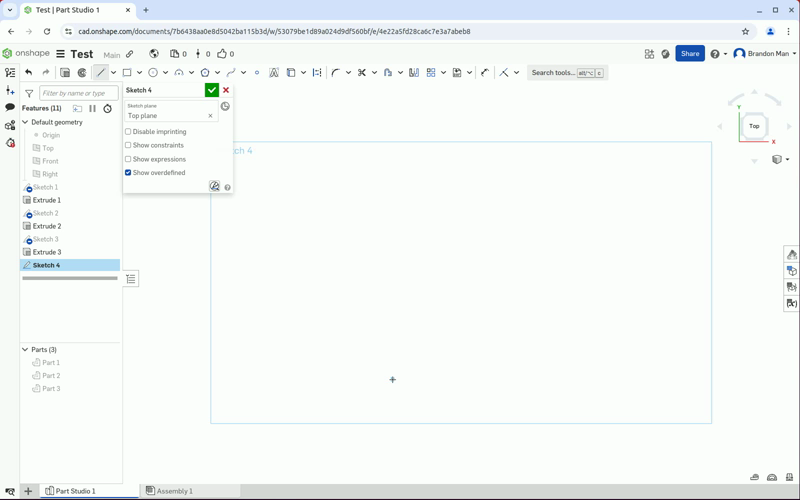
mouse_move(422, 379)
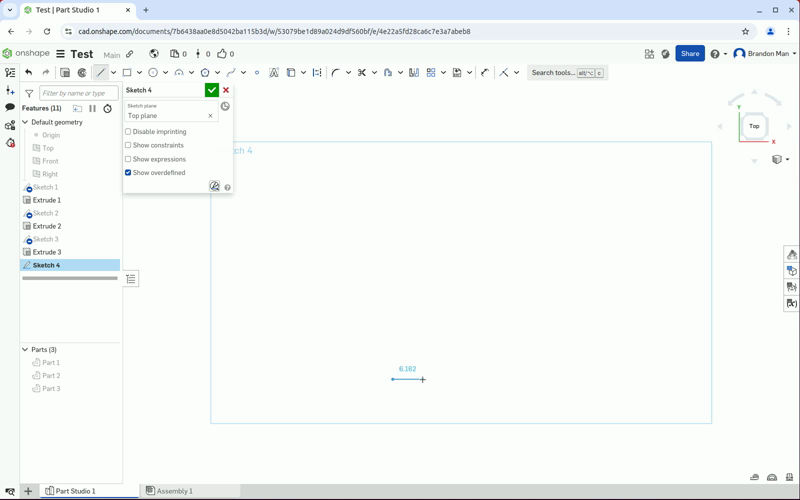
mouse_move(403, 379)
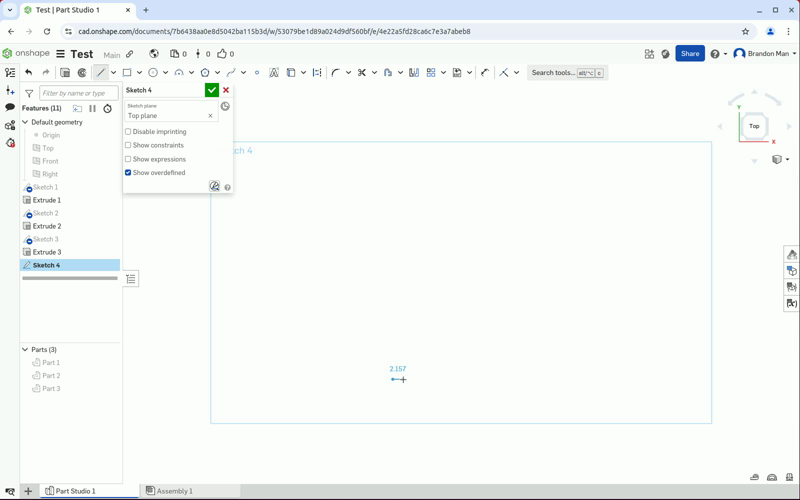
click(403, 379)
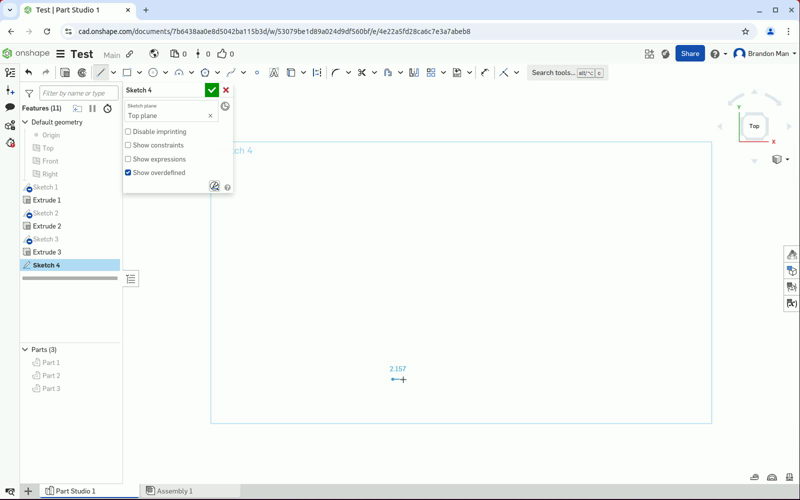
key_up(shift)
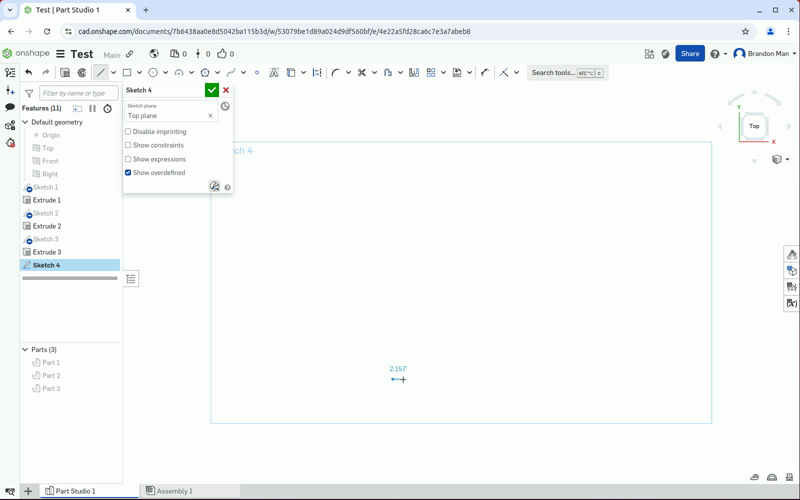
key_down(shift)
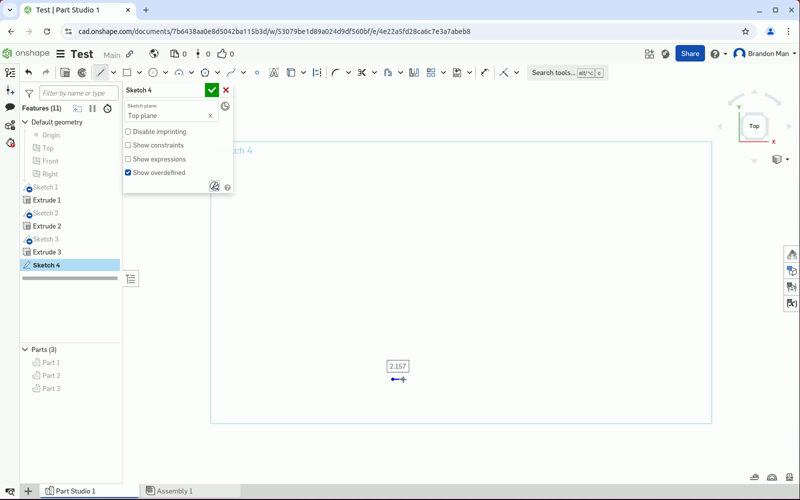
mouse_move(433, 379)
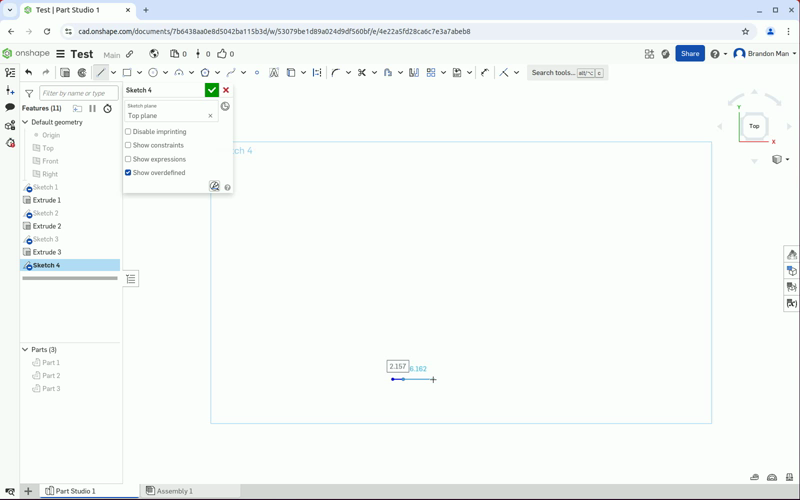
mouse_move(403, 361)
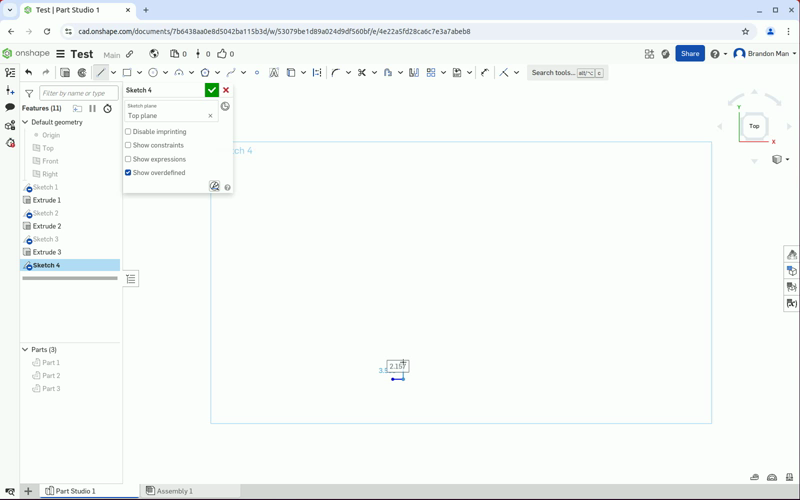
click(403, 361)
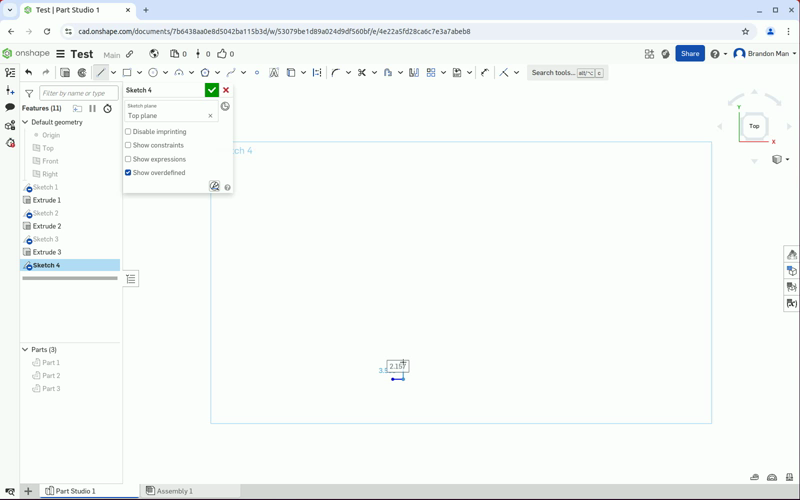
key_up(shift)
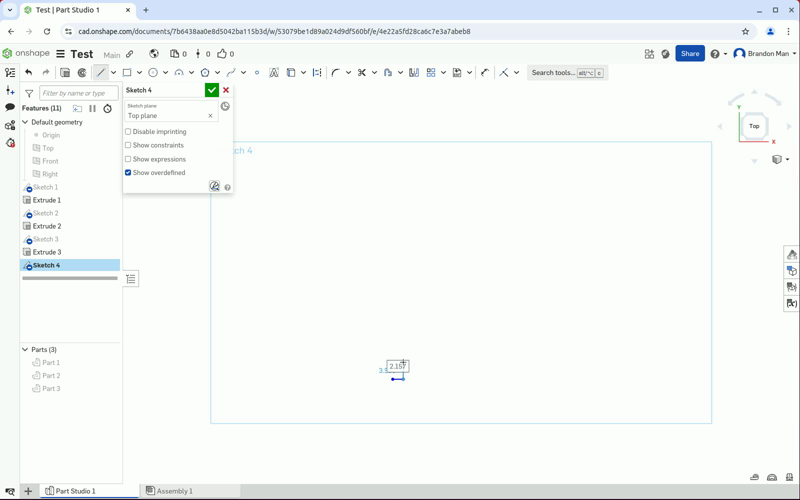
key_down(shift)
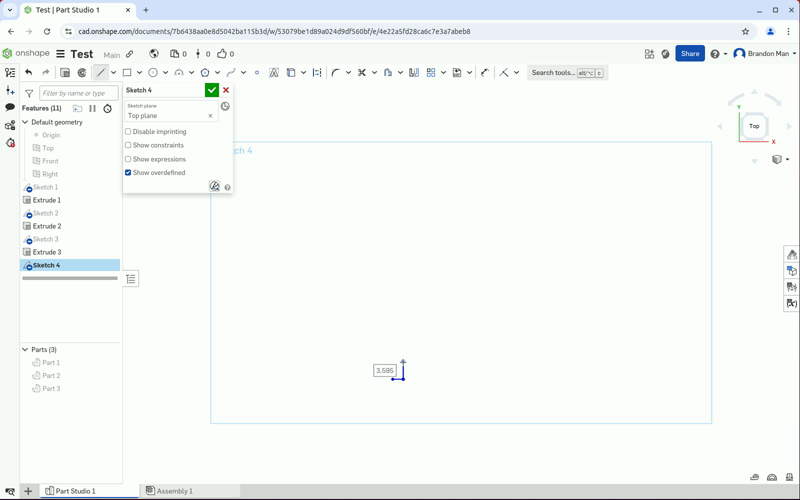
mouse_move(433, 361)
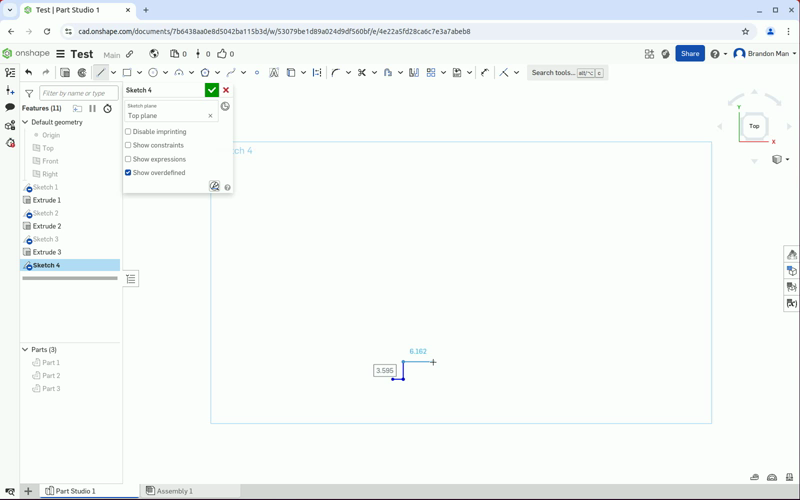
mouse_move(392, 361)
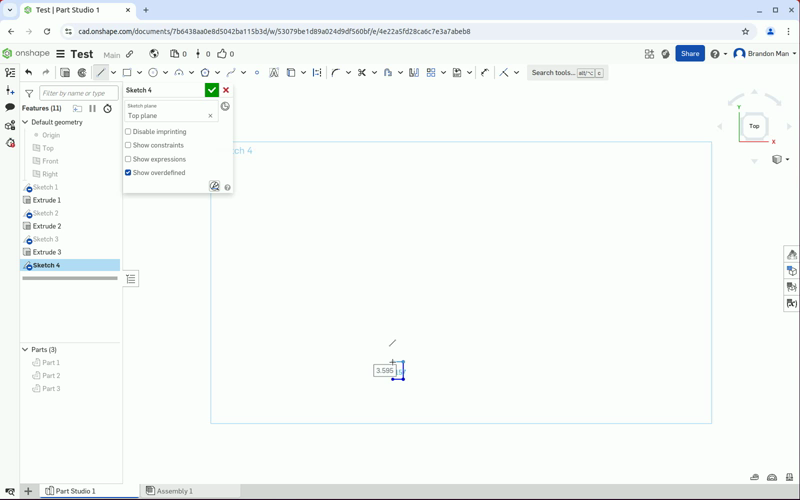
click(392, 361)
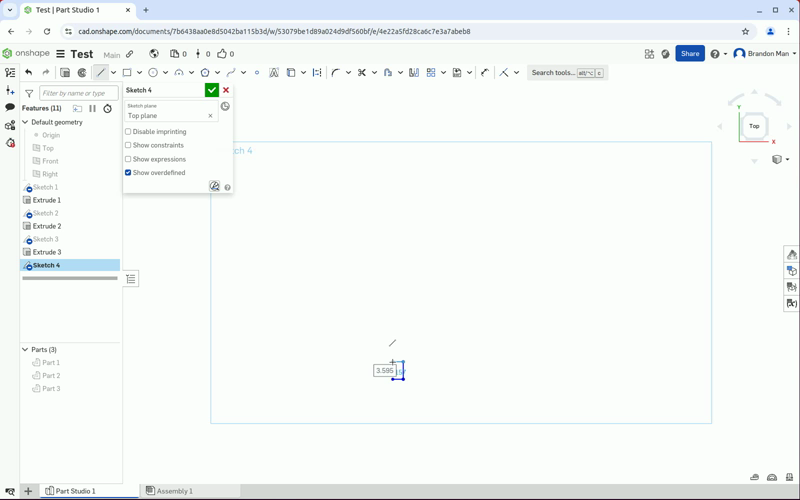
key_up(shift)
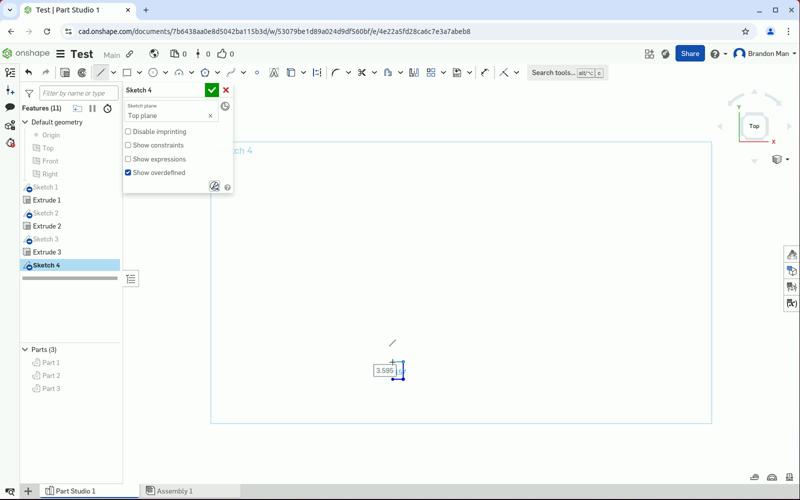
mouse_move(422, 361)
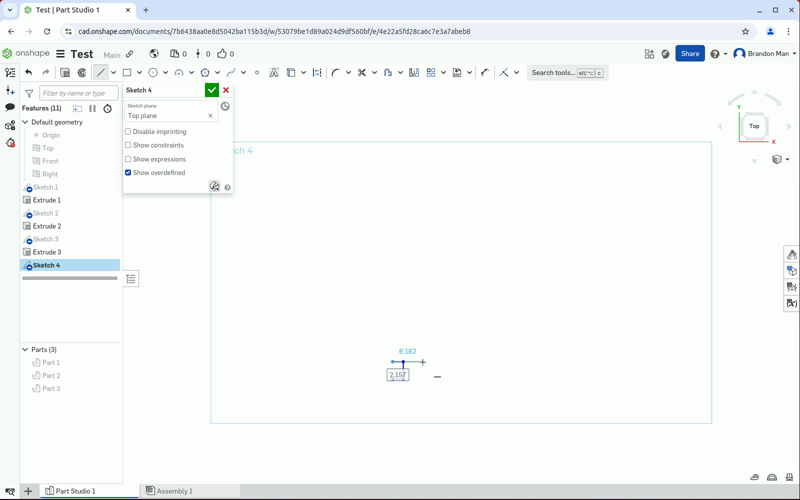
key_down(shift)
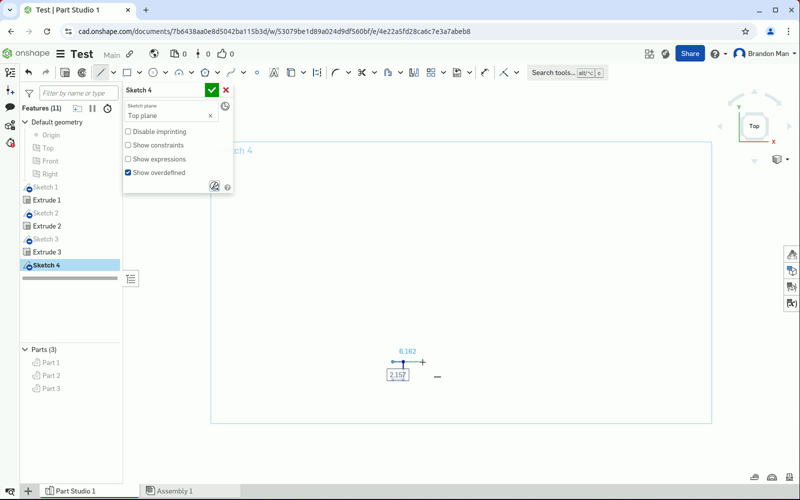
mouse_move(392, 379)
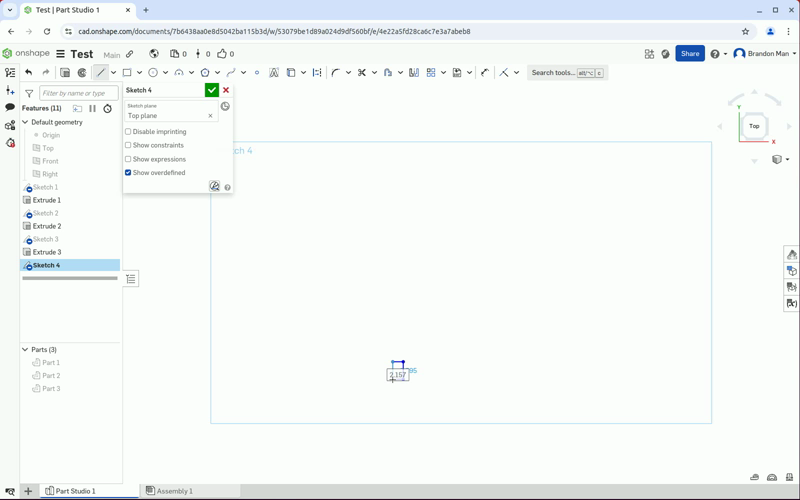
key_up(shift)
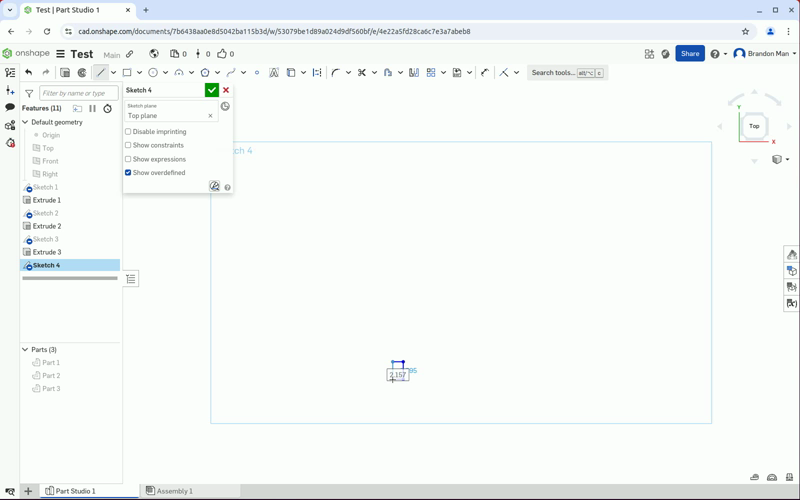
click(392, 379)
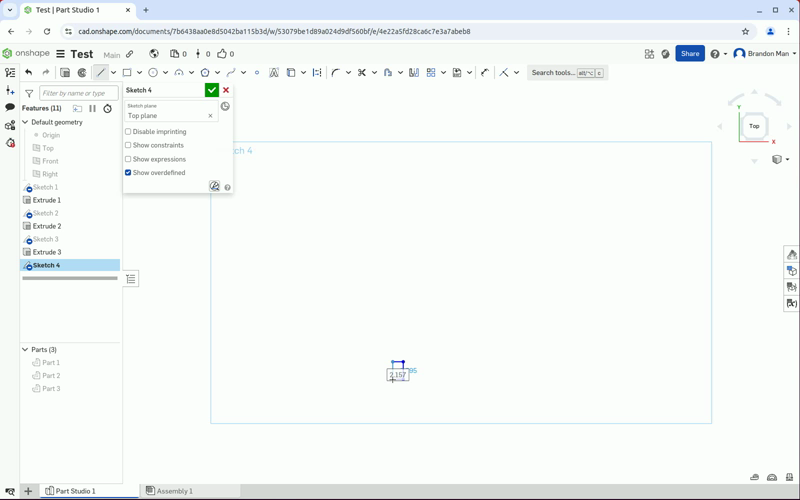
key(esc)
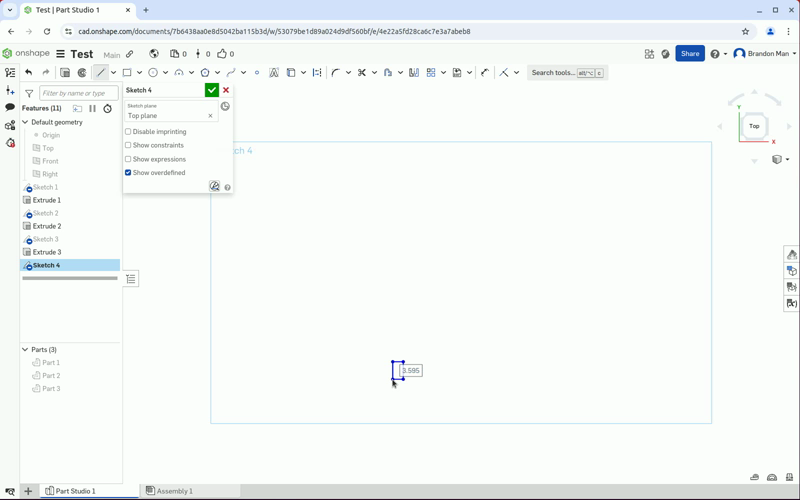
mouse_move(393, 373)
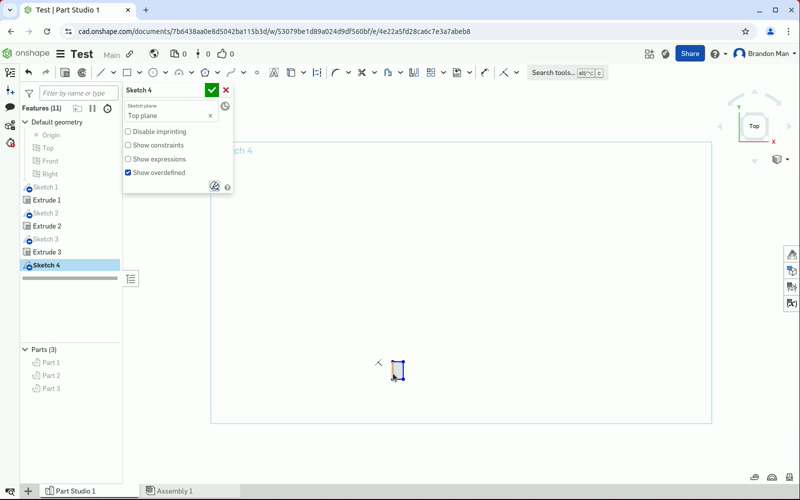
scroll(6)
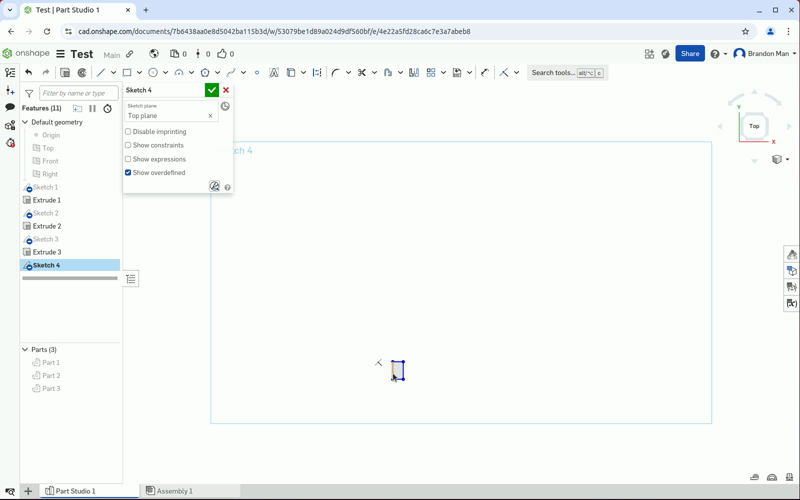
scroll(6)
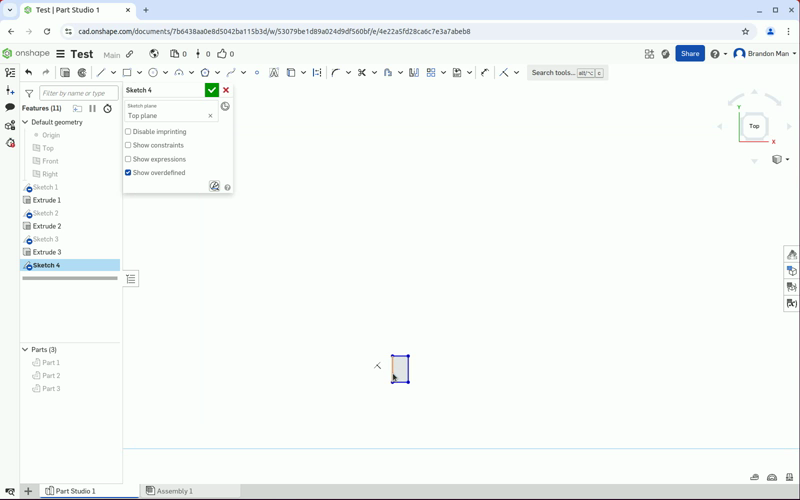
scroll(6)
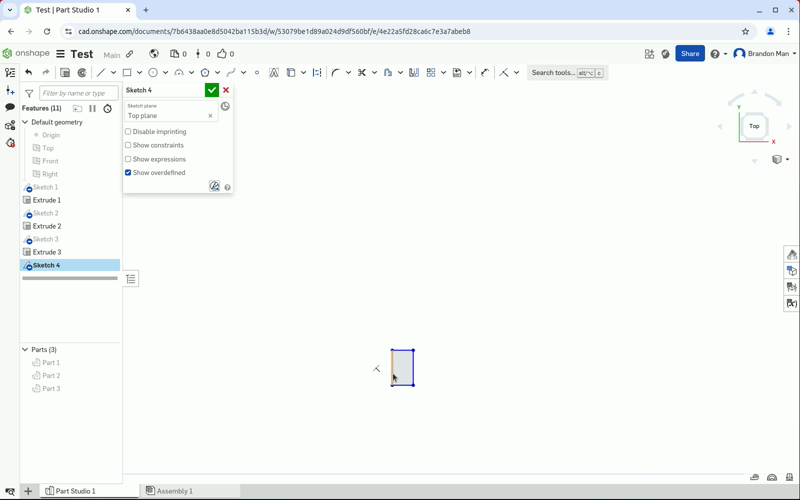
scroll(6)
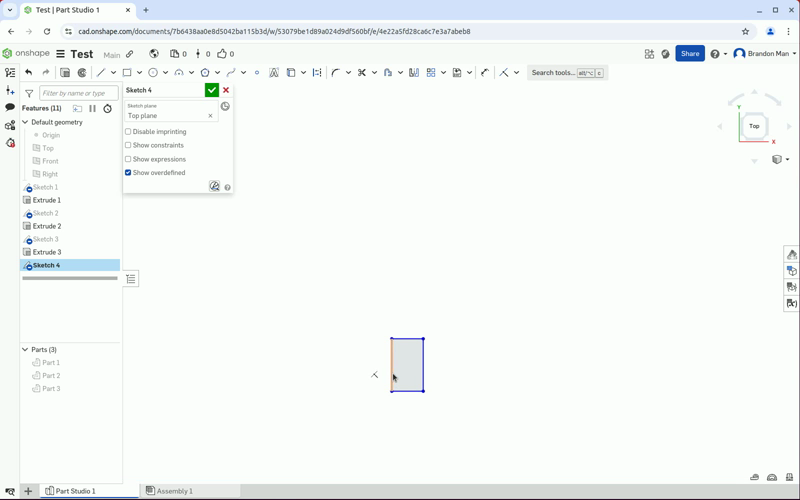
scroll(6)
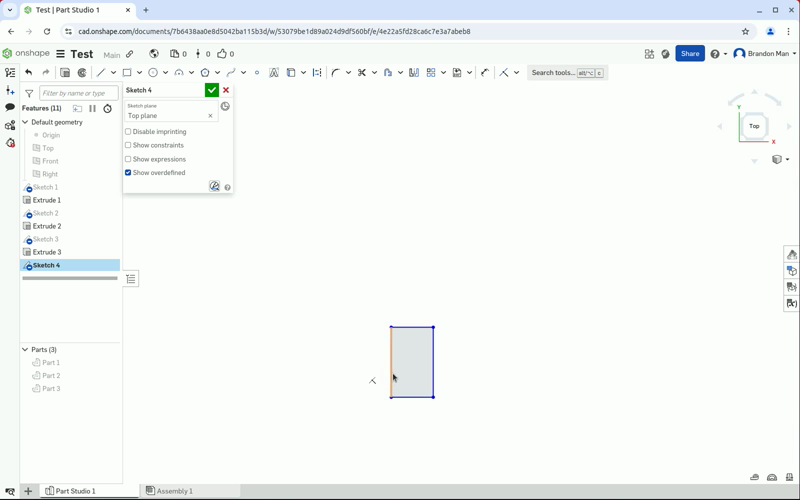
scroll(6)
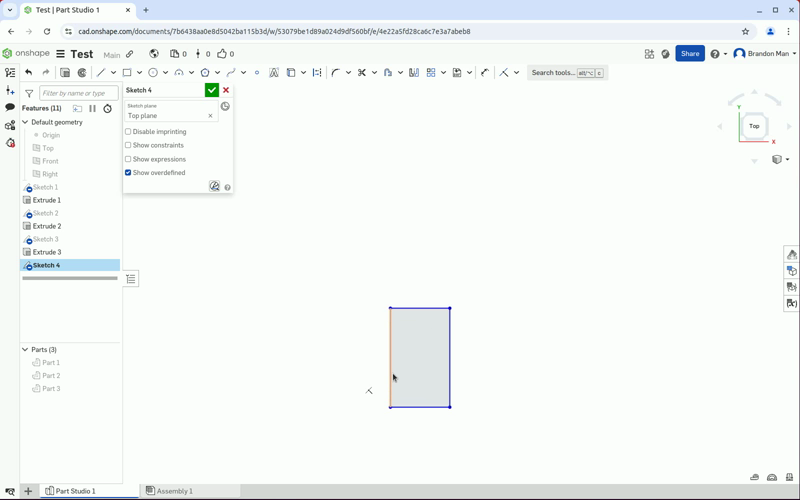
scroll(6)
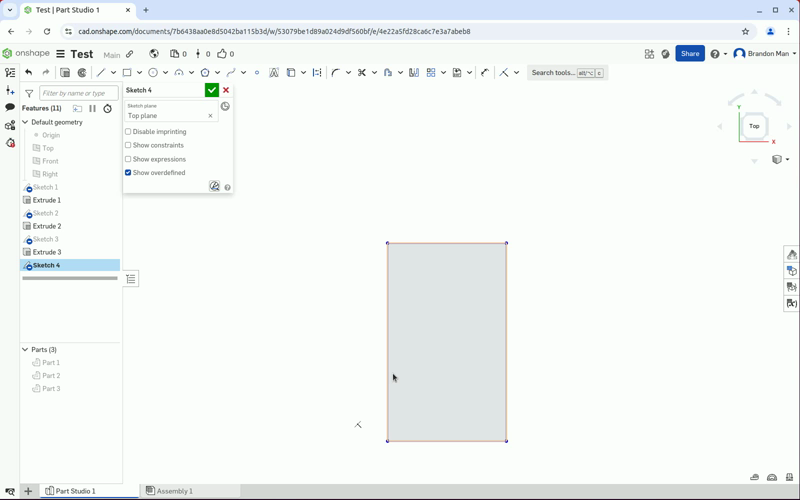
click(393, 373)
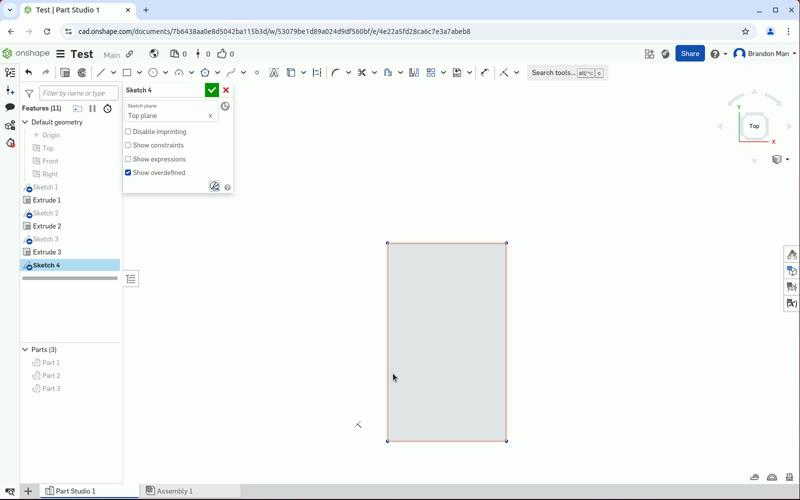
scroll(-6)
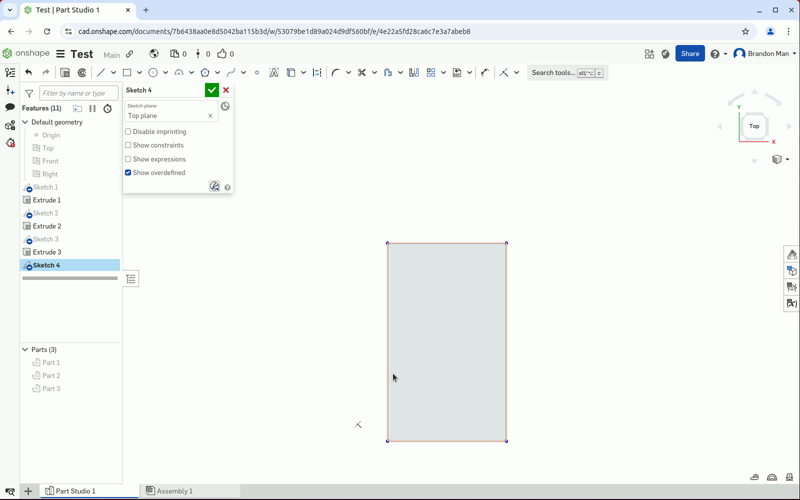
scroll(-6)
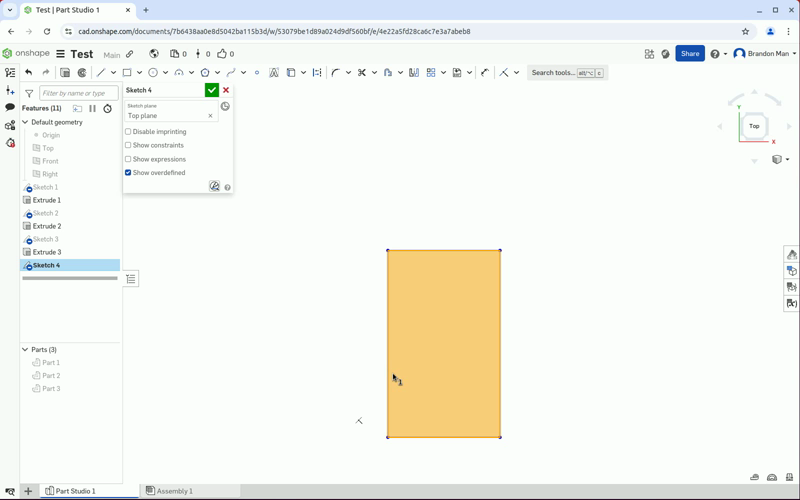
scroll(-6)
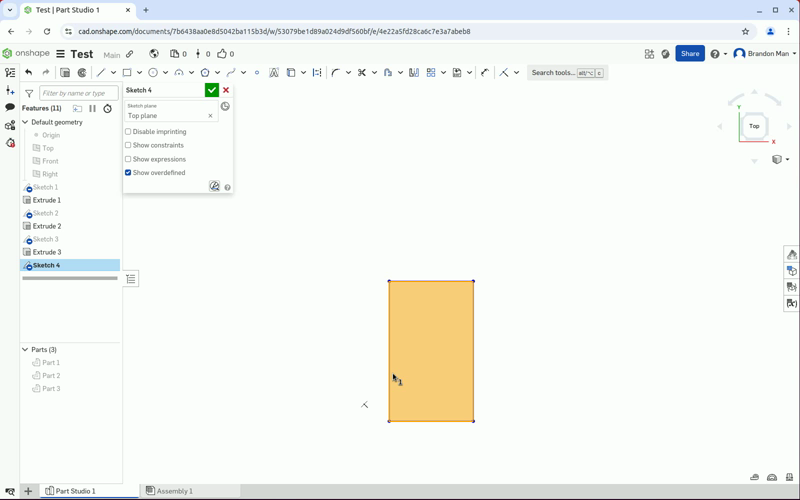
scroll(-6)
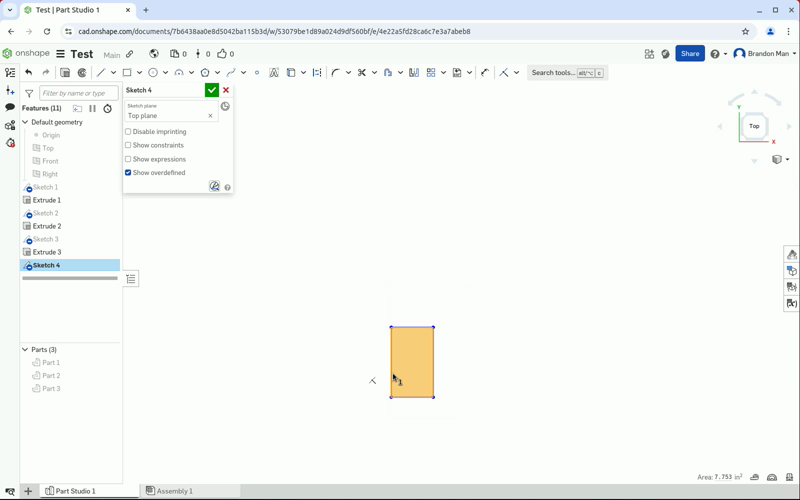
scroll(-6)
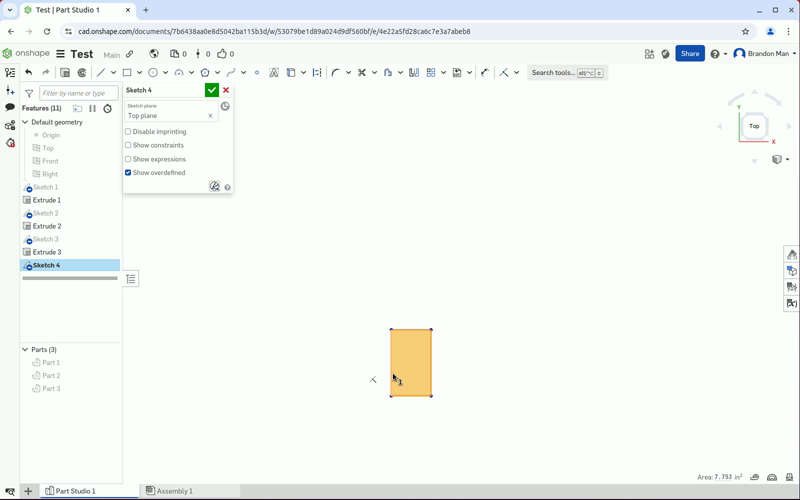
scroll(-6)
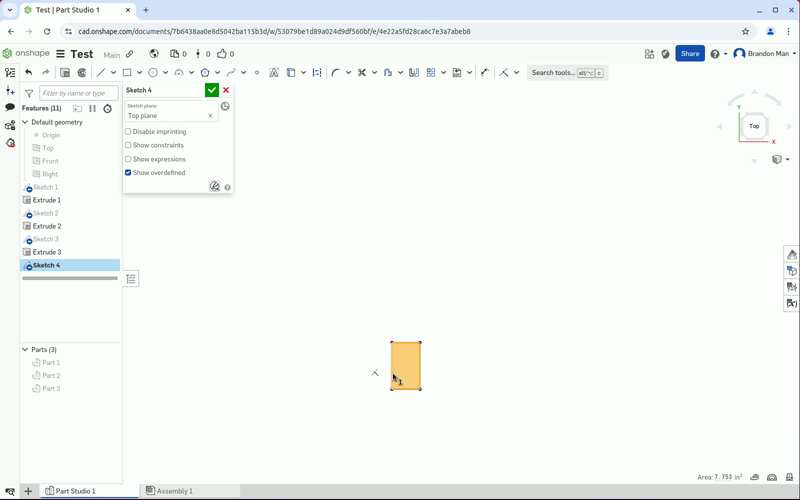
scroll(-6)
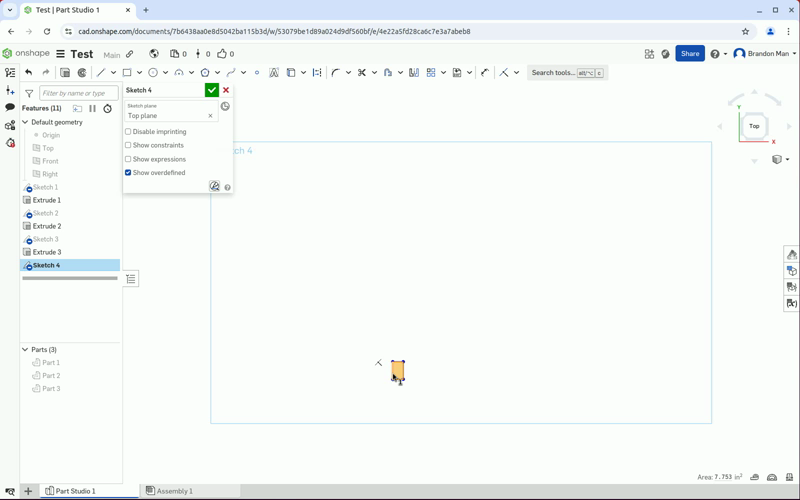
mouse_move(73, 352)
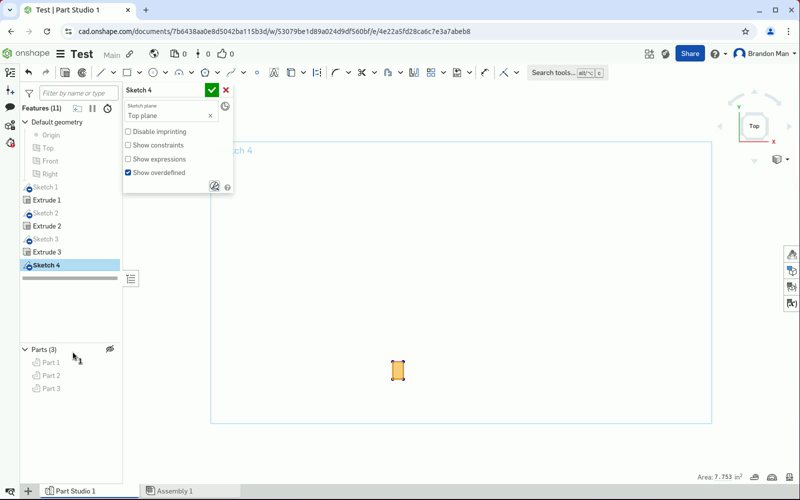
key(shift+y)
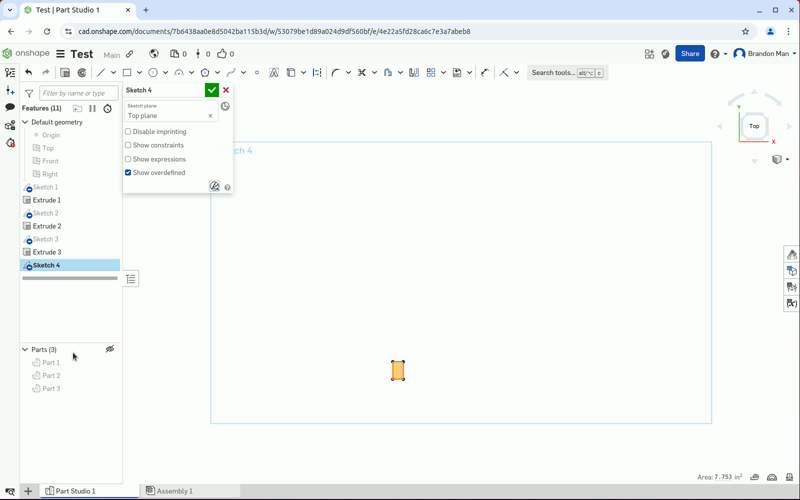
key(shift+e)
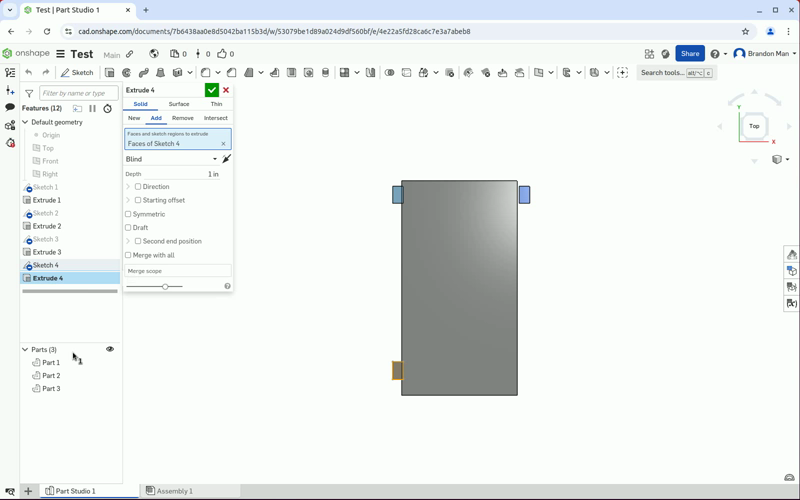
mouse_move(143, 106)
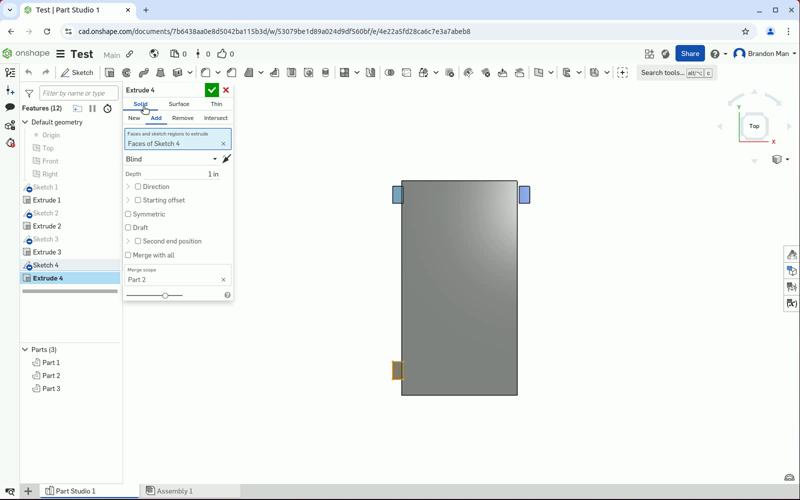
click(143, 106)
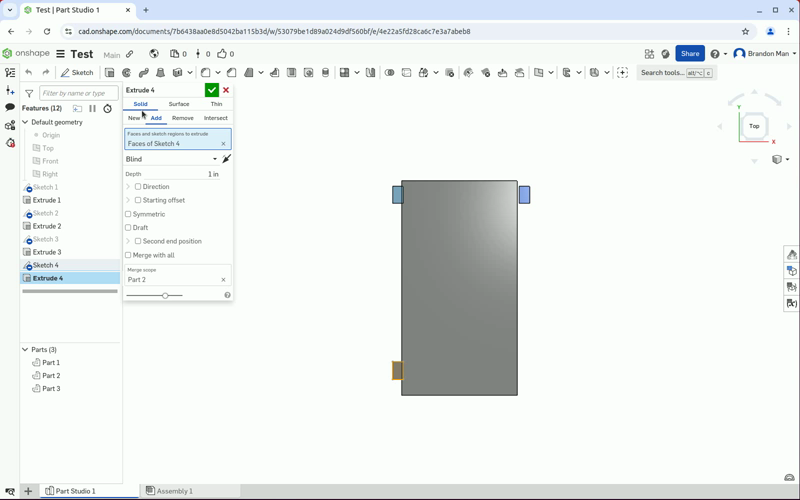
mouse_move(137, 120)
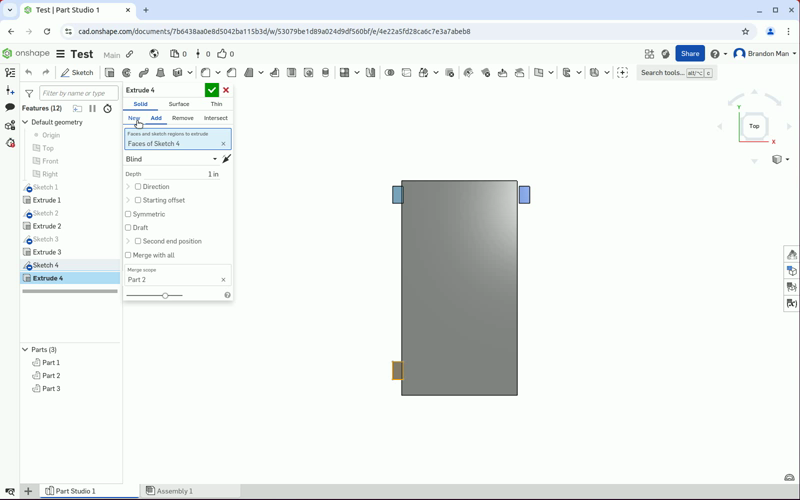
click(137, 120)
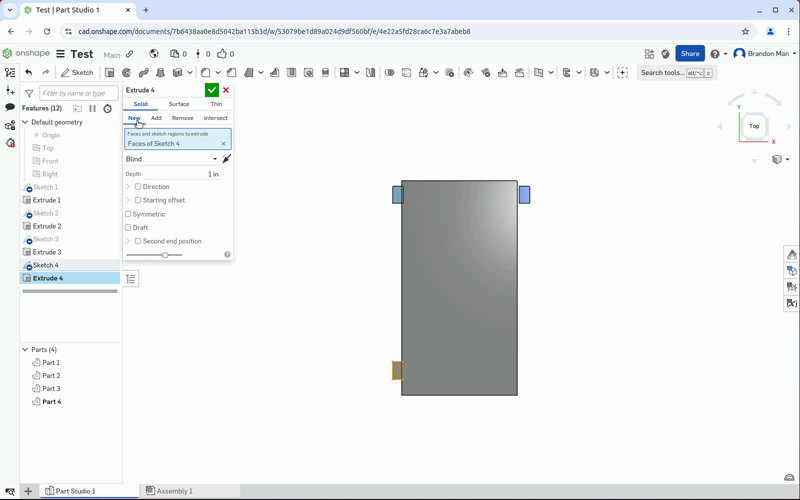
key(tab, 4)
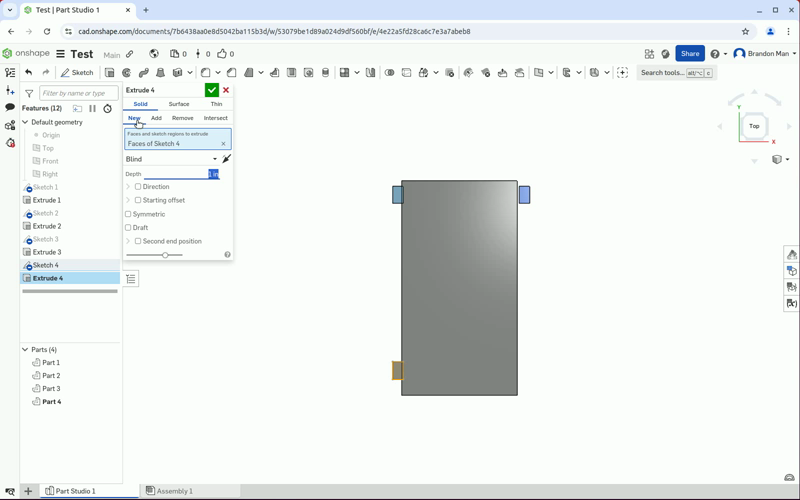
text(1.926)
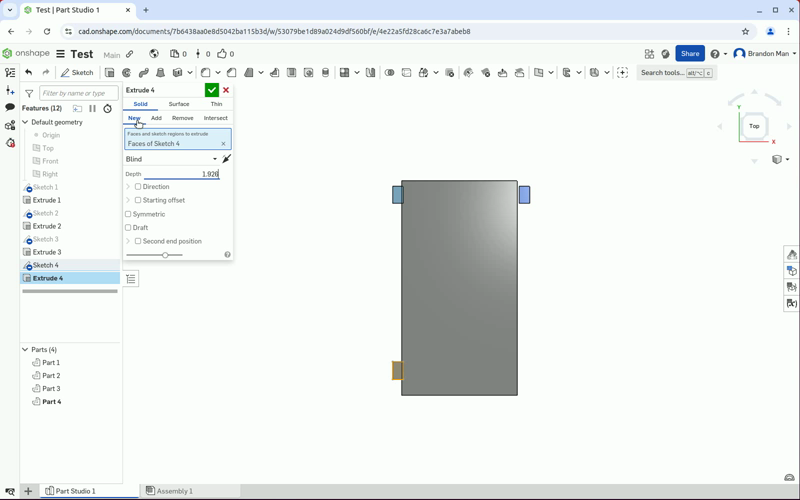
key(enter)
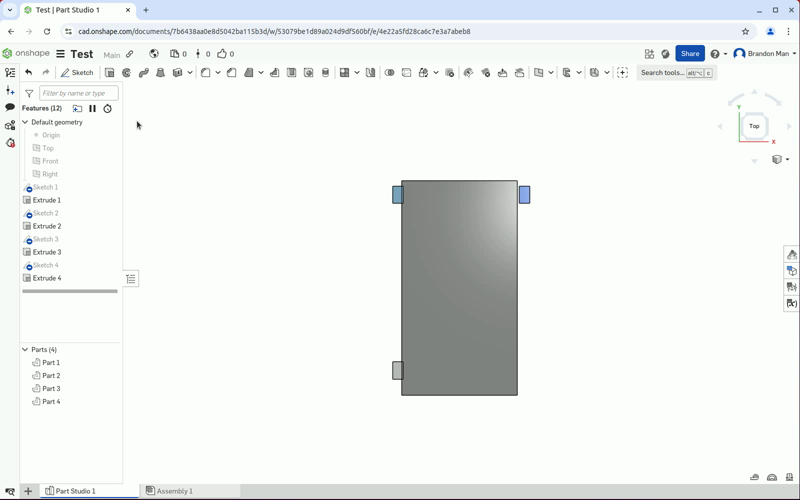
key(shift+h)
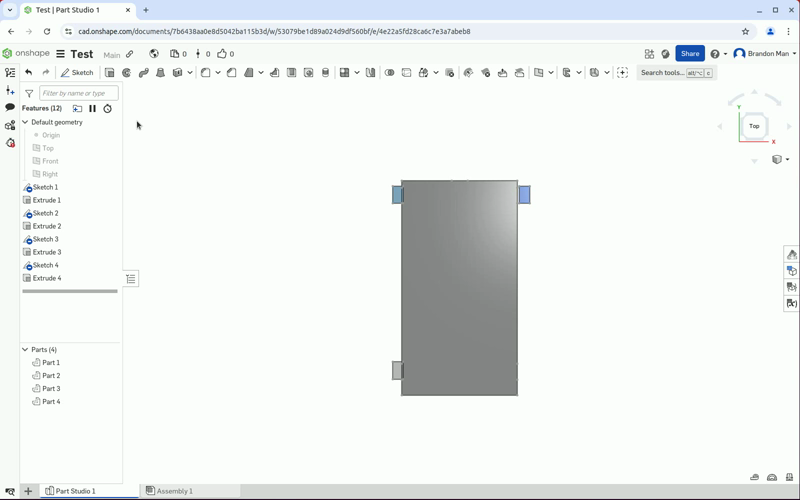
key(shift+h)
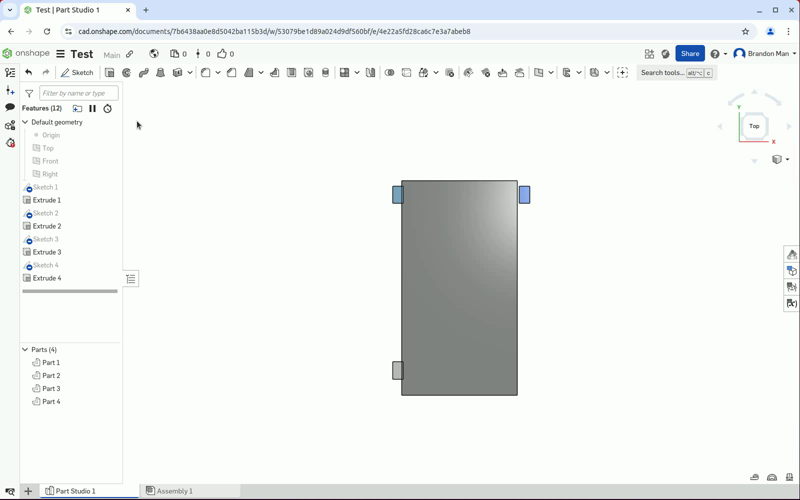
mouse_move(73, 189)
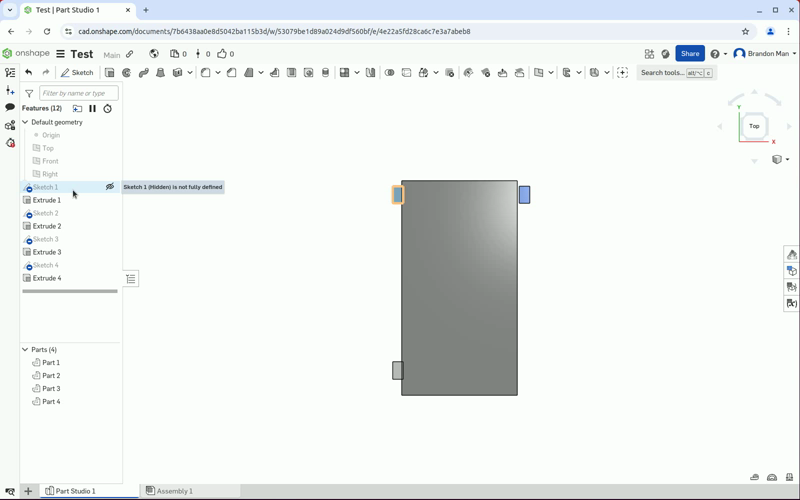
click(73, 189)
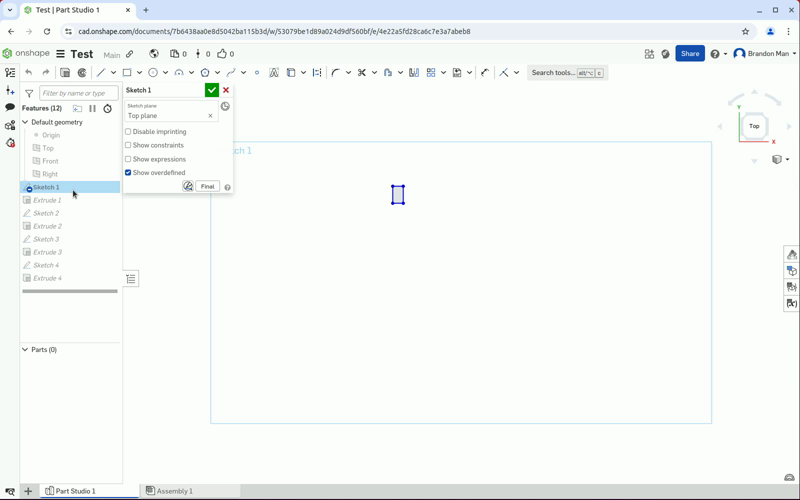
mouse_move(229, 92)
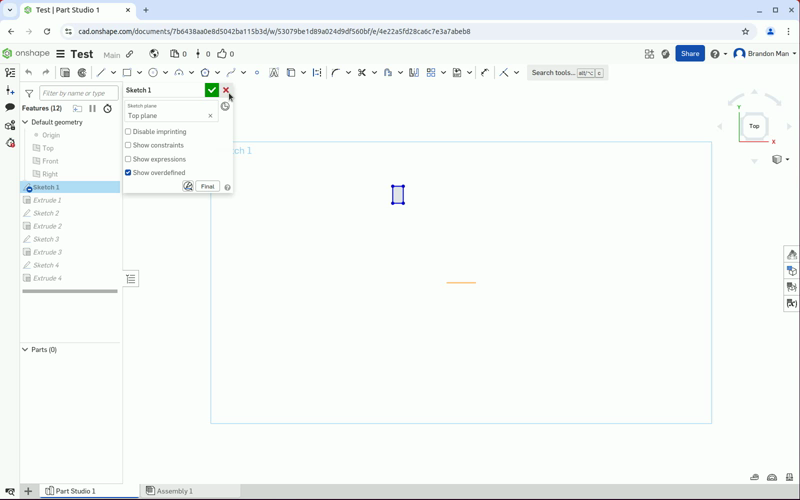
click(229, 92)
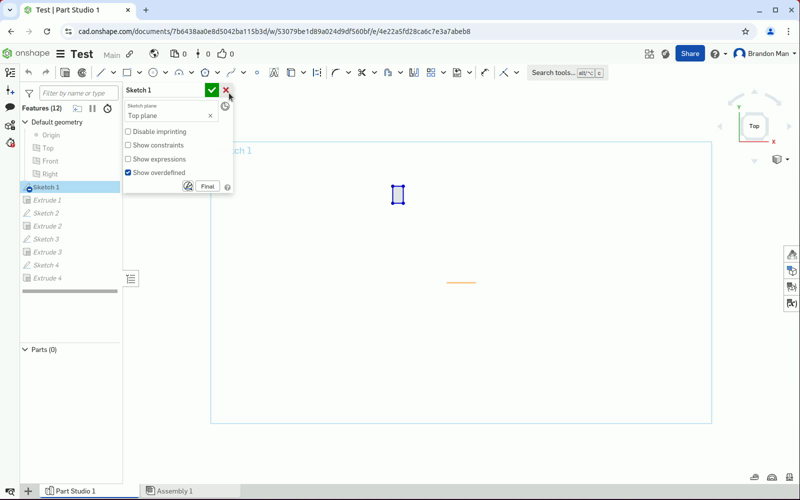
key(shift+s)
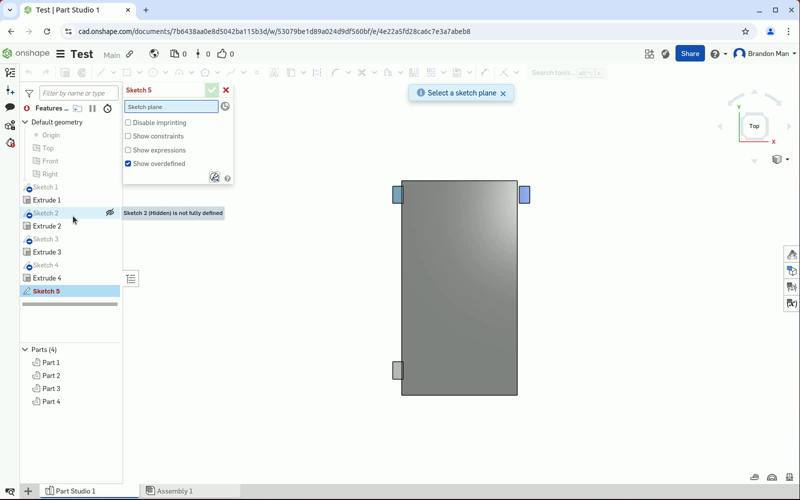
scroll(3)
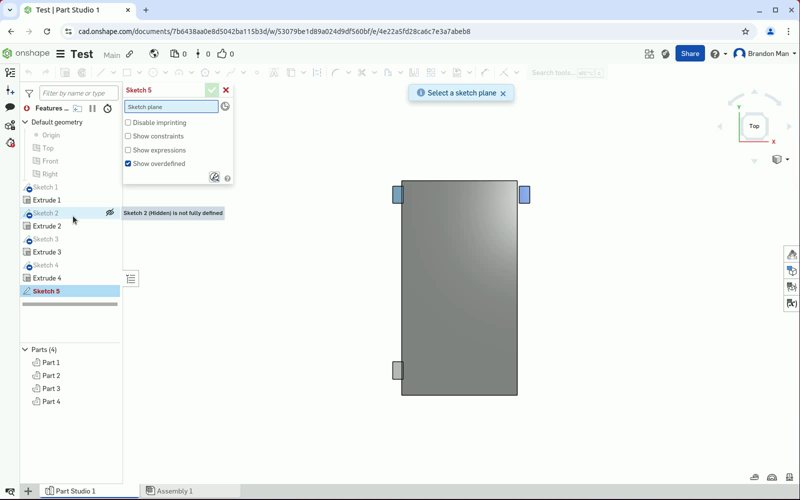
mouse_move(73, 150)
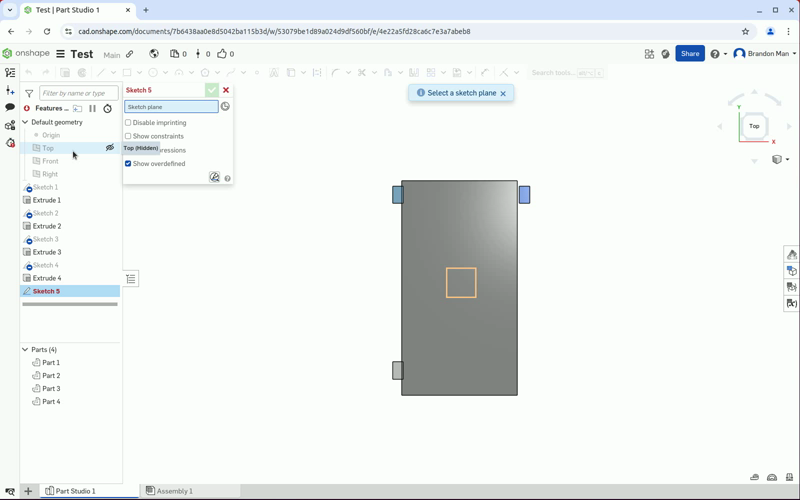
click(73, 150)
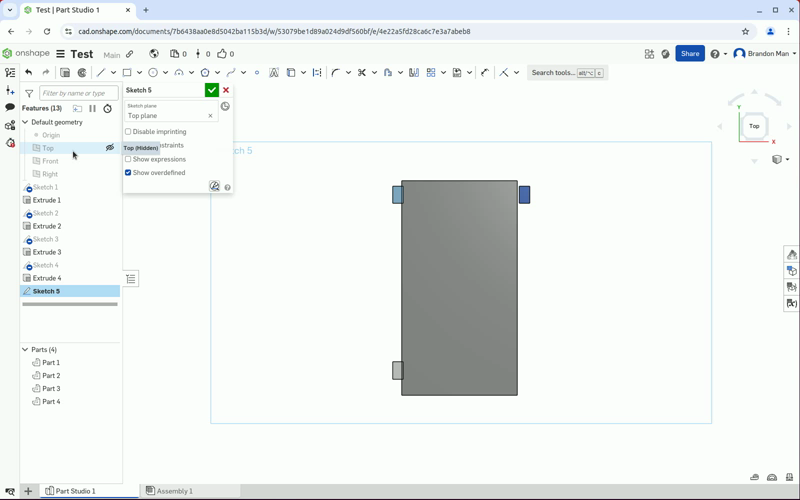
mouse_move(73, 352)
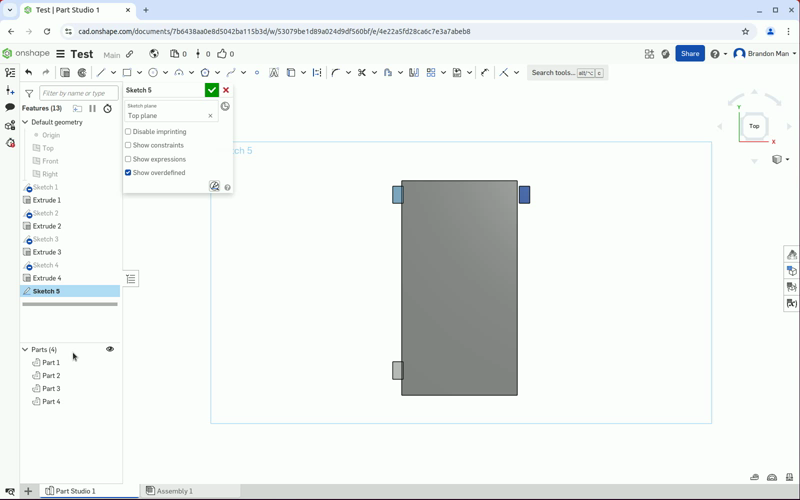
key(y)
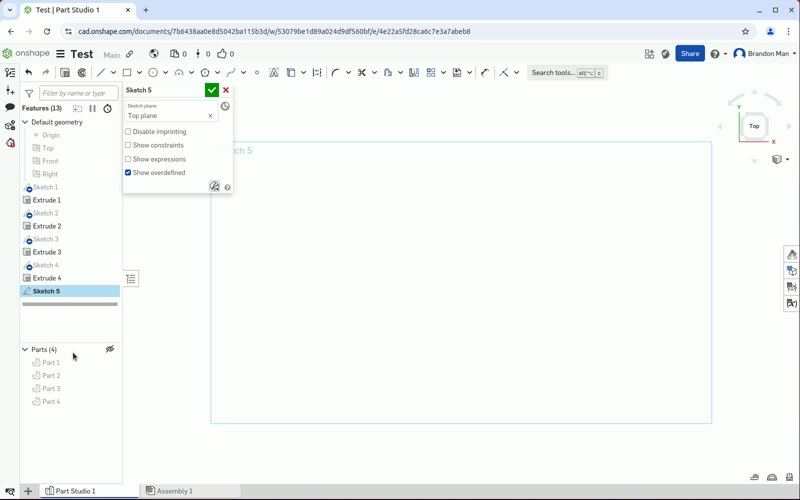
key(l)
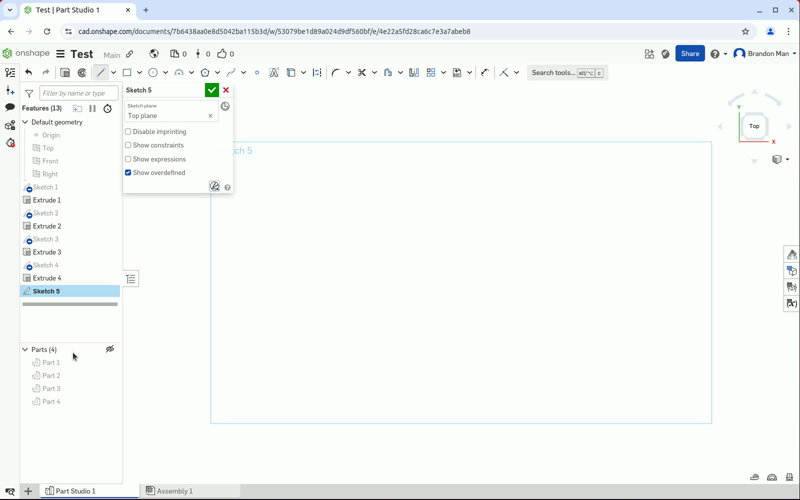
key_down(shift)
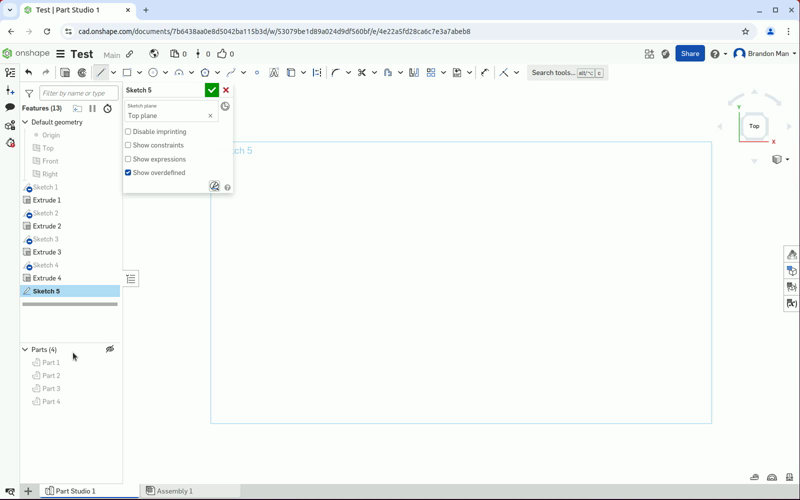
mouse_move(519, 379)
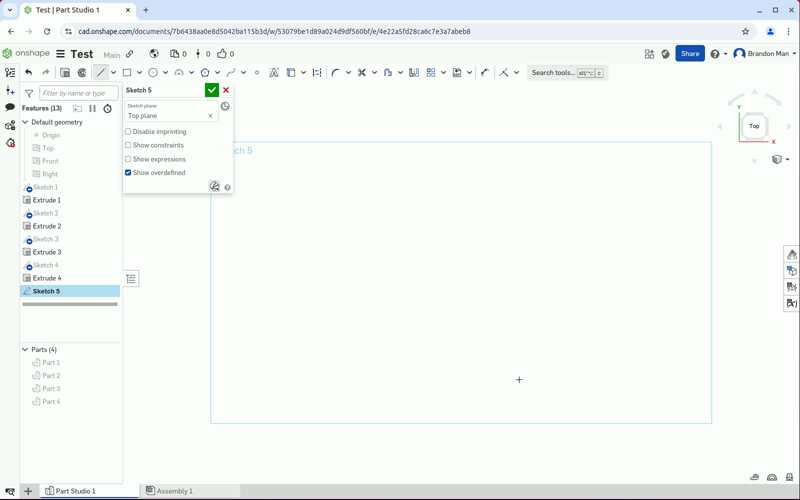
click(519, 379)
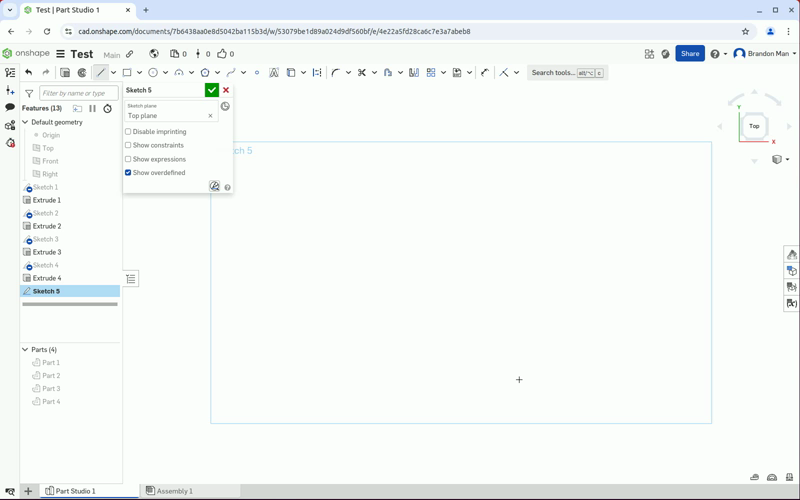
key_up(shift)
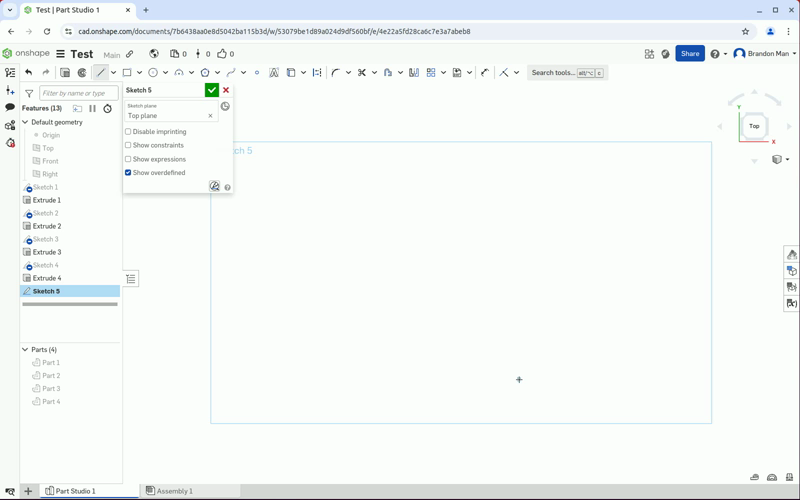
key_down(shift)
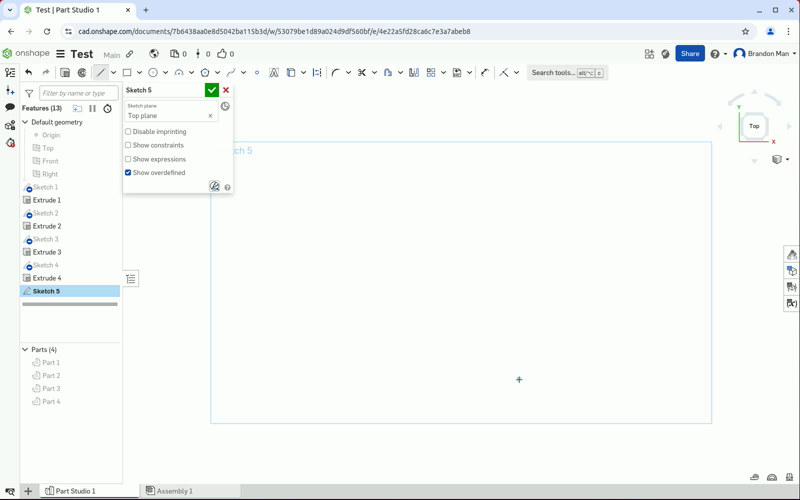
mouse_move(549, 379)
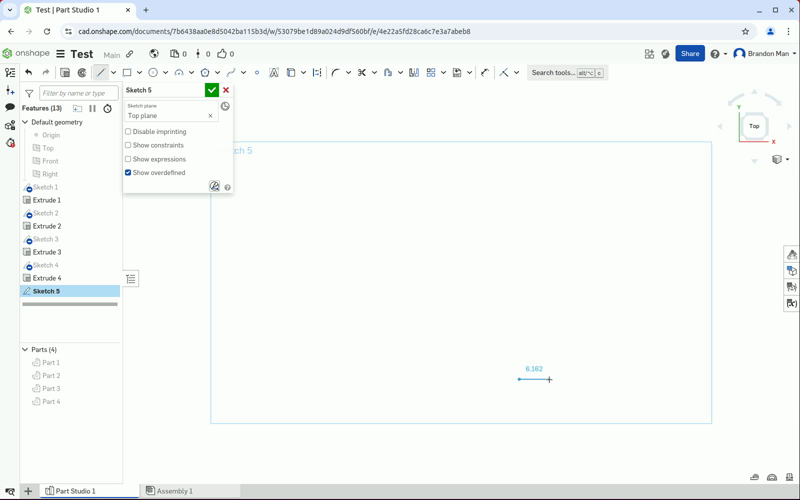
mouse_move(529, 379)
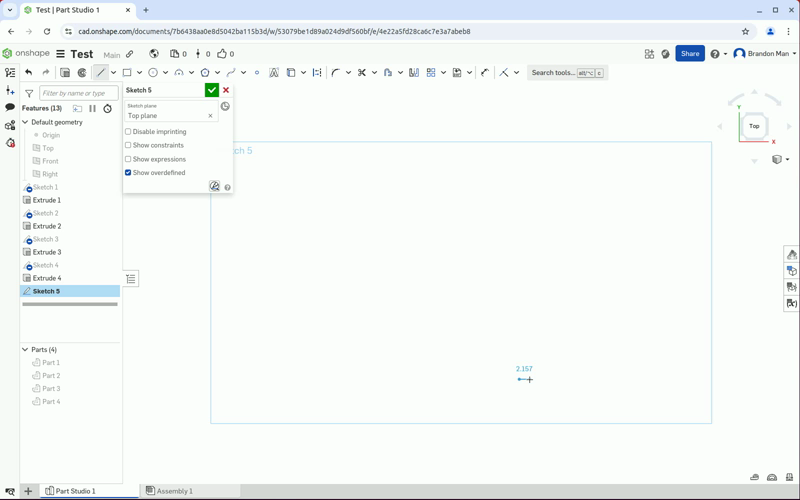
click(529, 379)
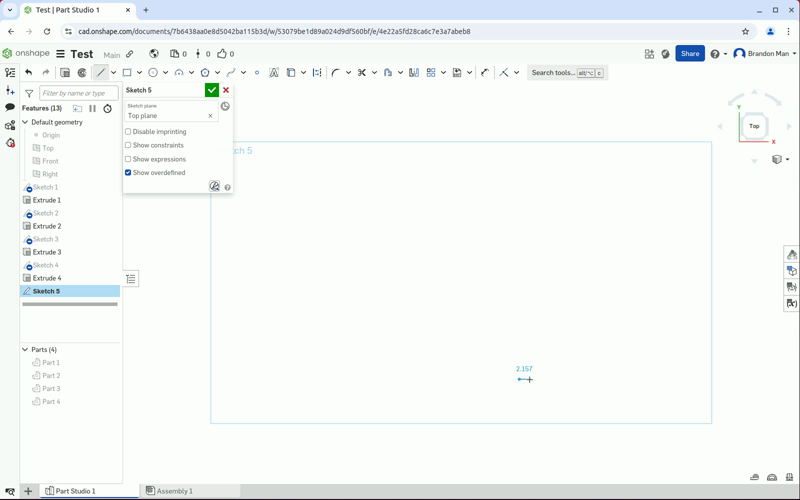
key_up(shift)
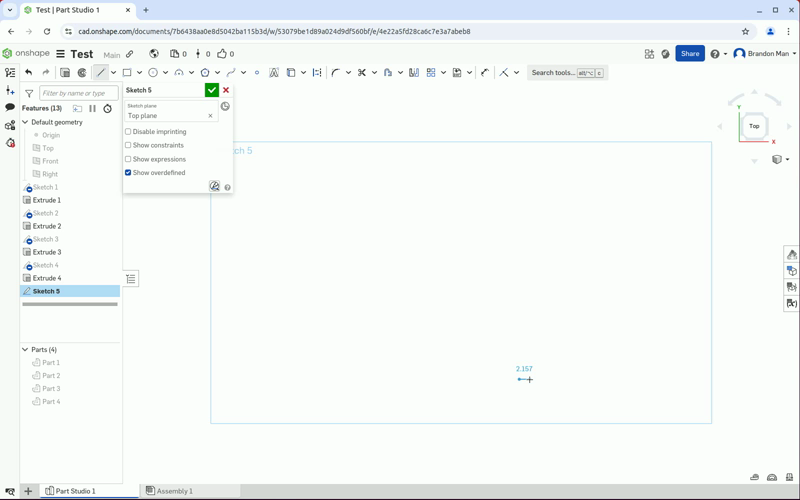
key_down(shift)
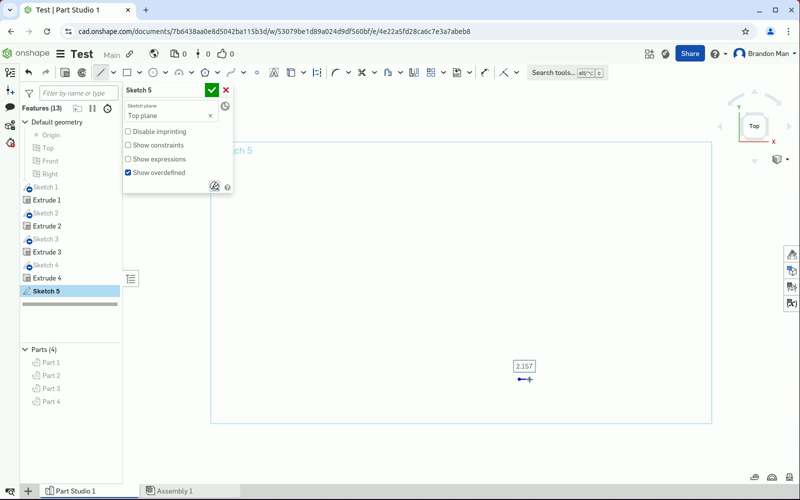
mouse_move(559, 379)
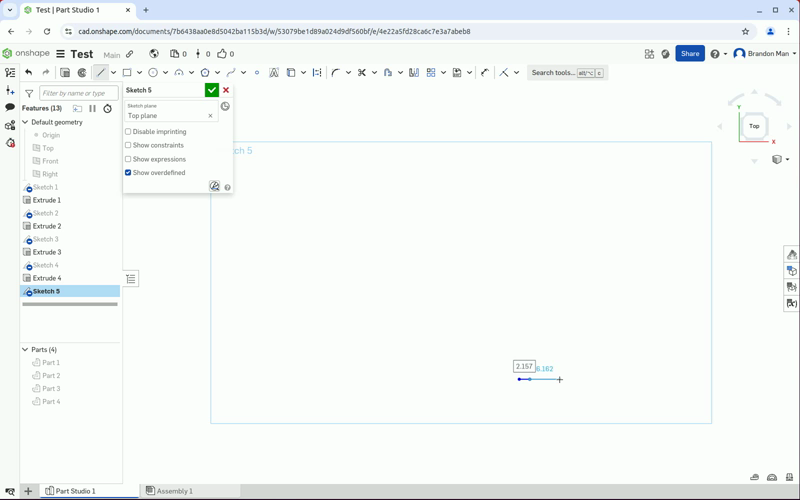
mouse_move(529, 361)
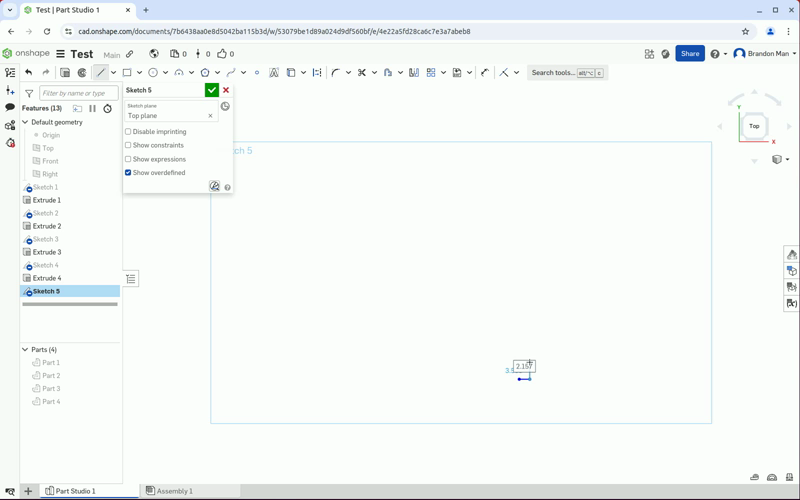
click(529, 361)
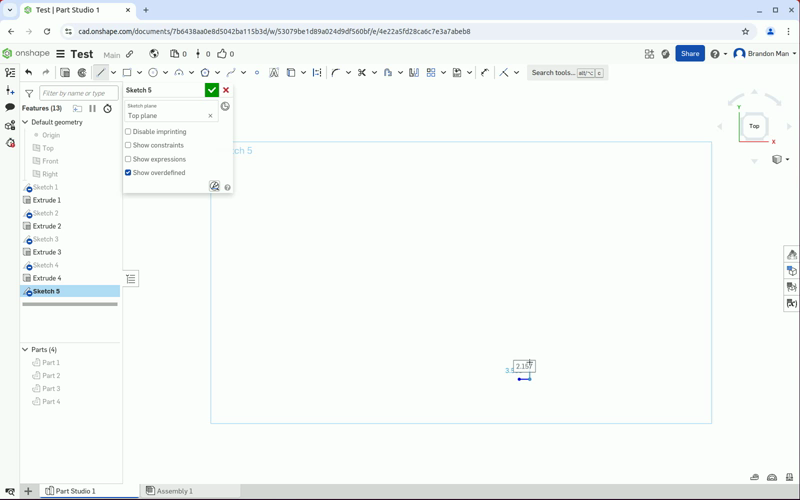
key_up(shift)
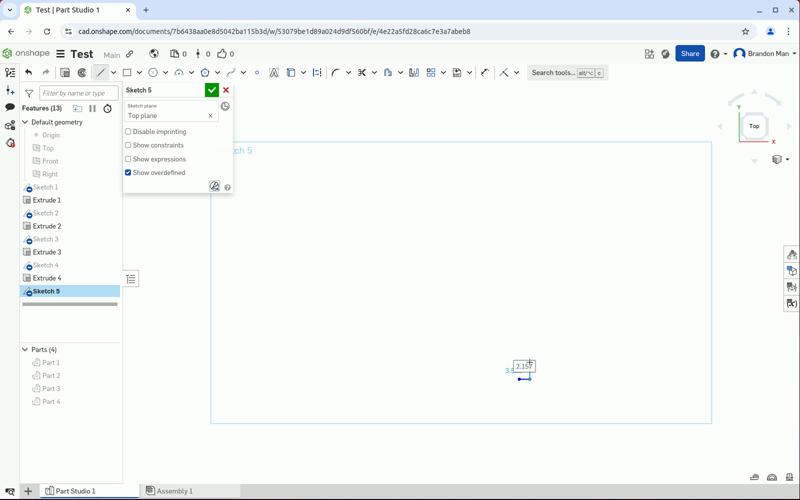
key_down(shift)
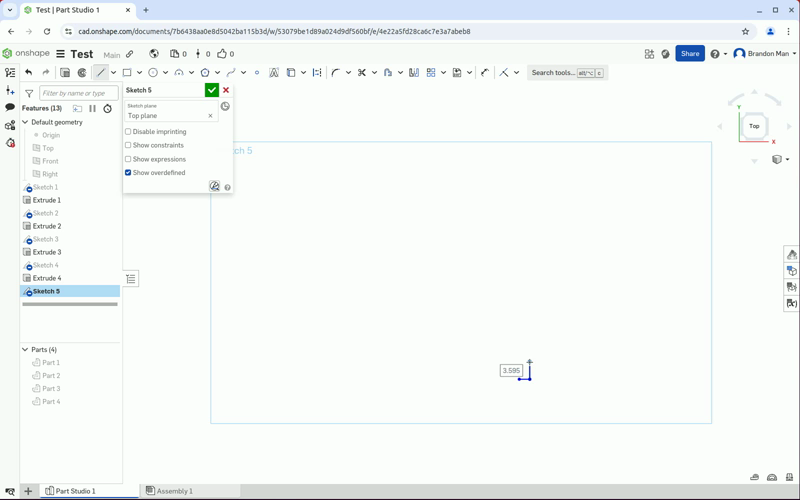
mouse_move(559, 361)
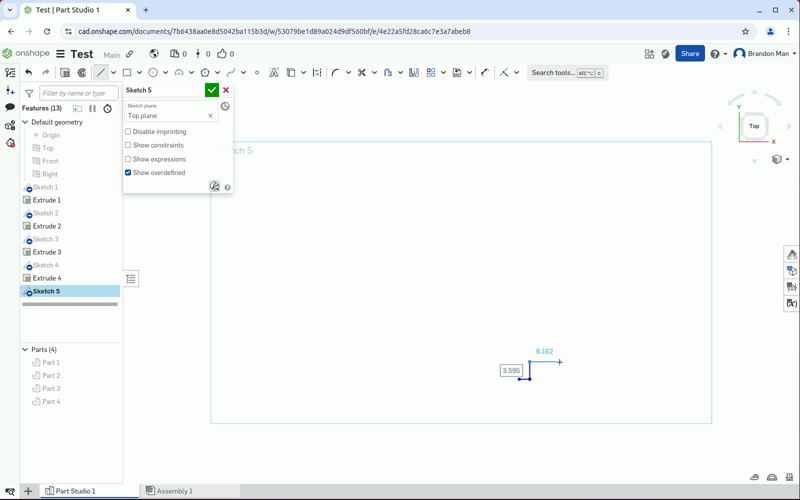
mouse_move(519, 361)
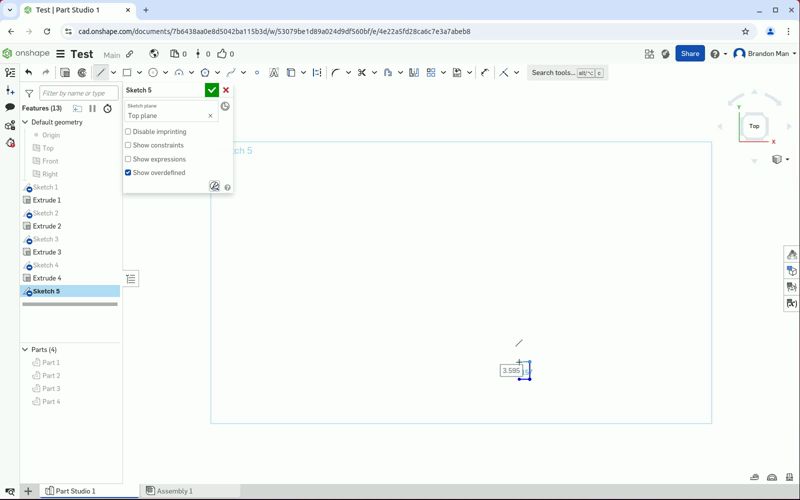
click(519, 361)
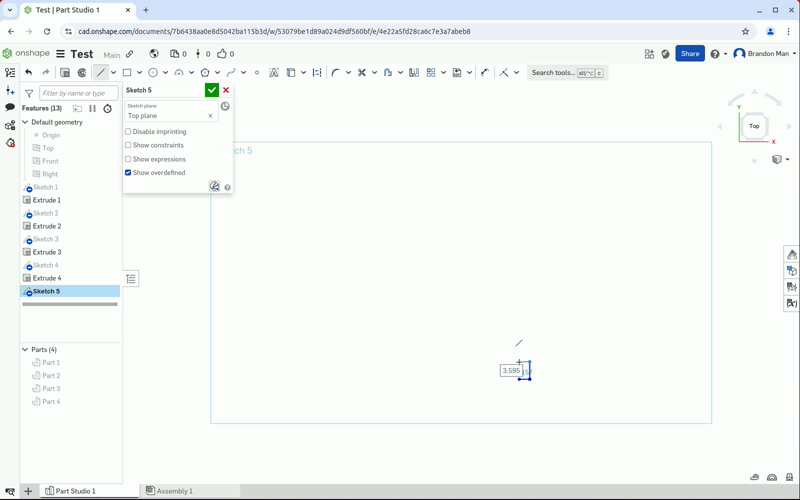
key_up(shift)
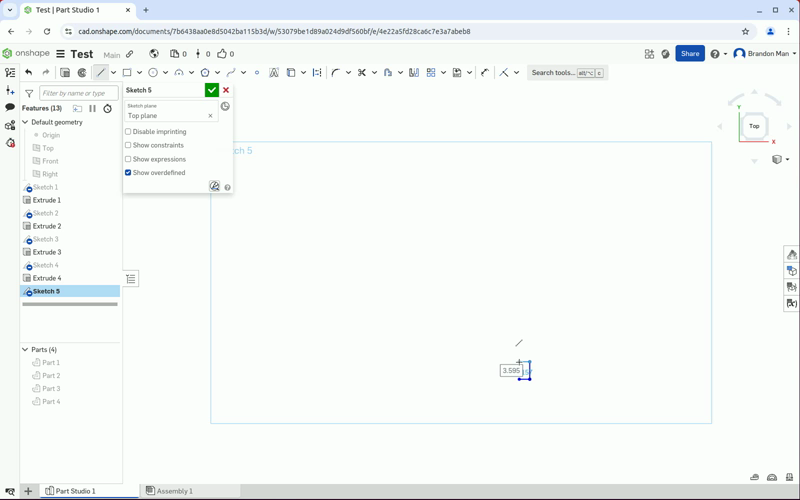
mouse_move(549, 361)
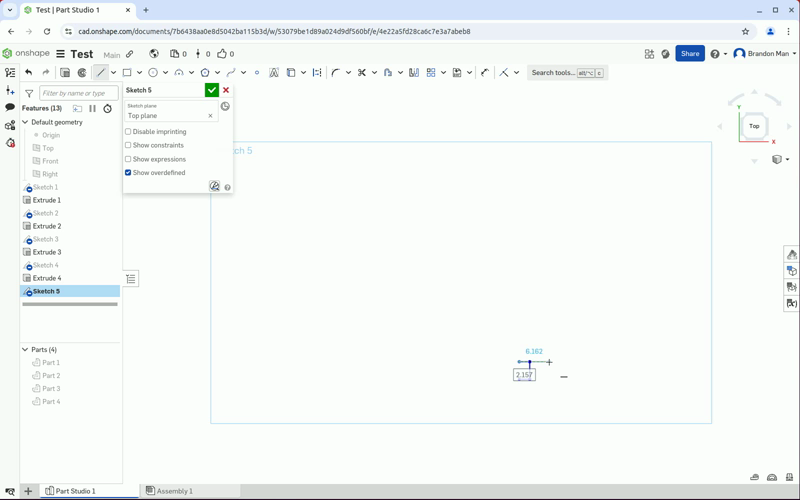
key_down(shift)
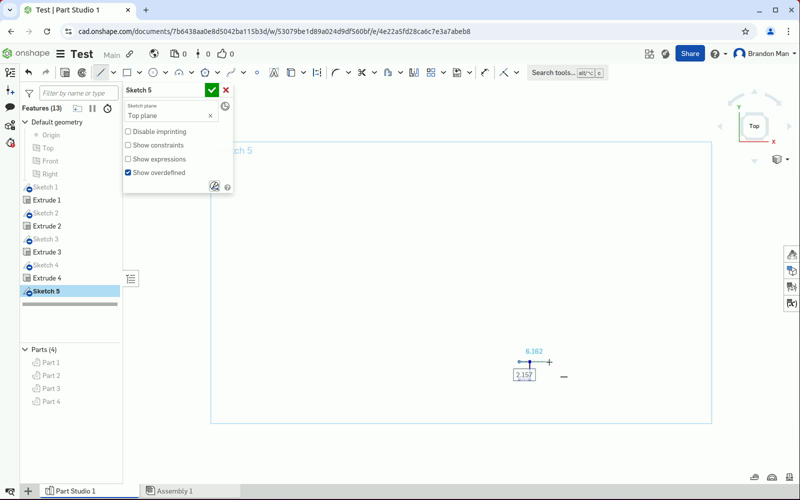
mouse_move(519, 379)
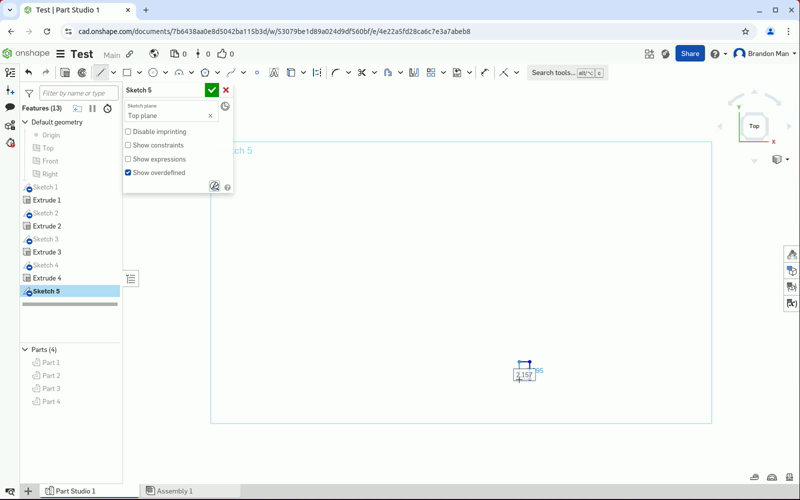
key_up(shift)
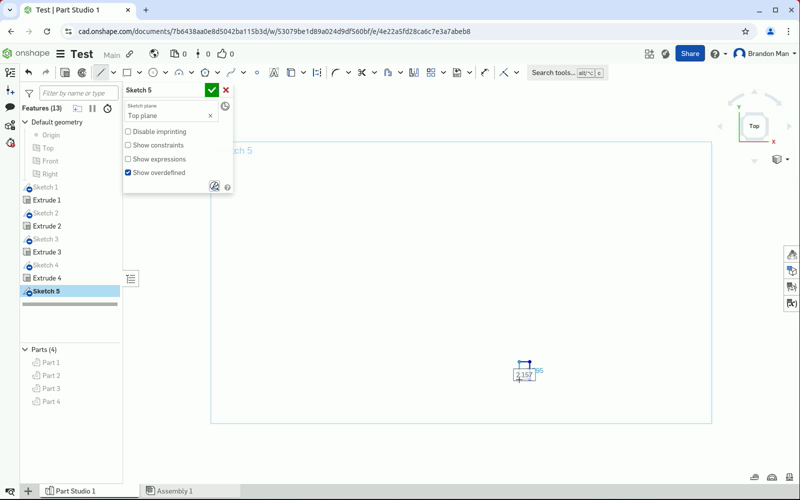
click(519, 379)
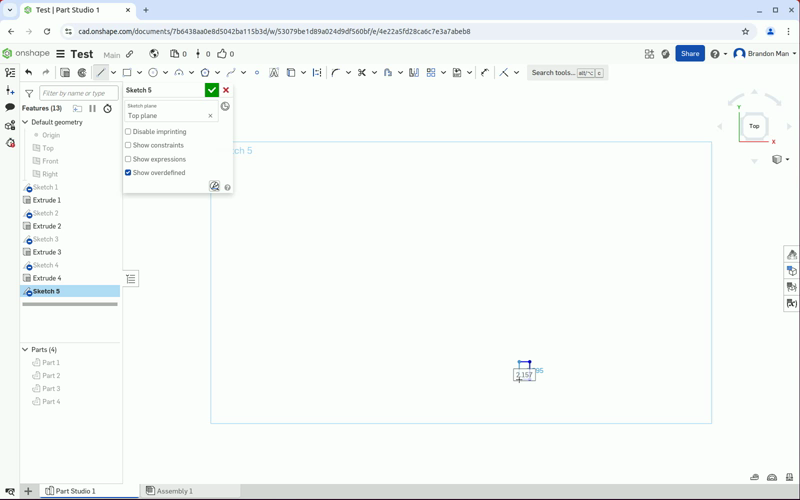
key(esc)
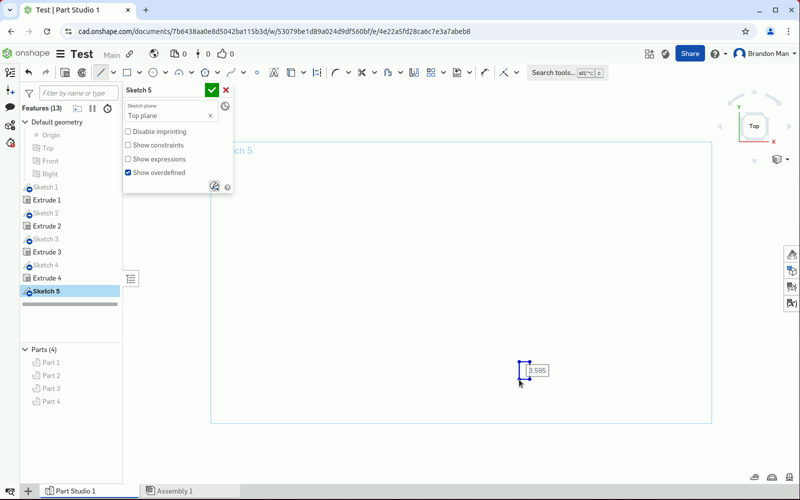
mouse_move(521, 371)
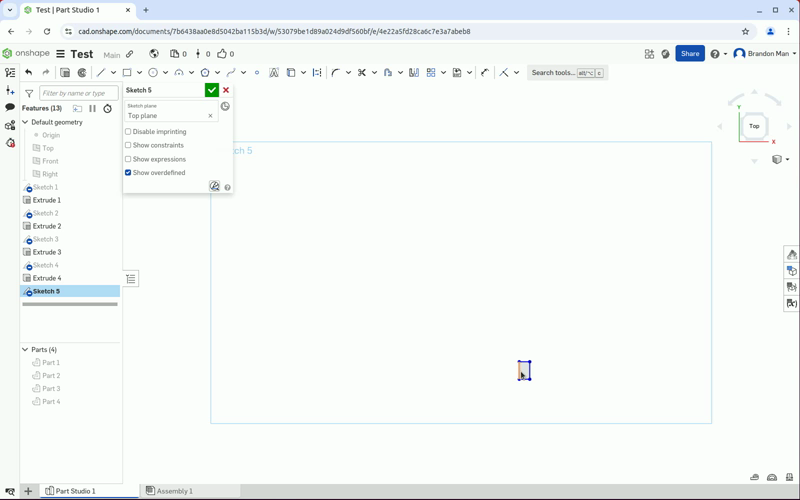
scroll(6)
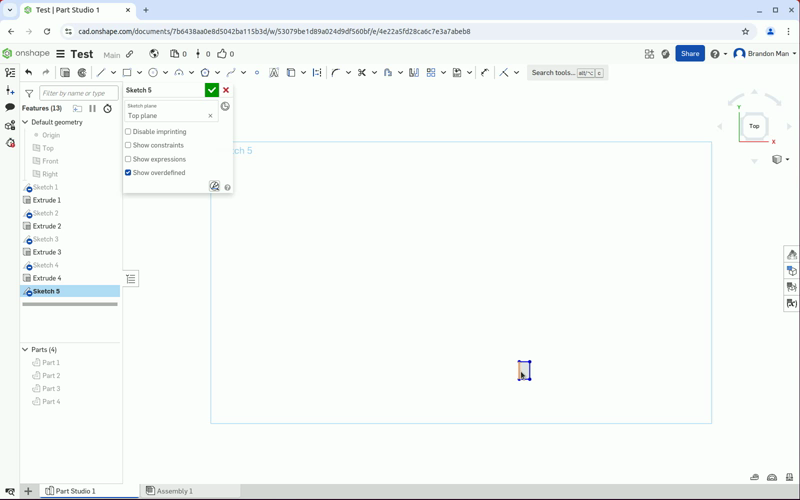
scroll(6)
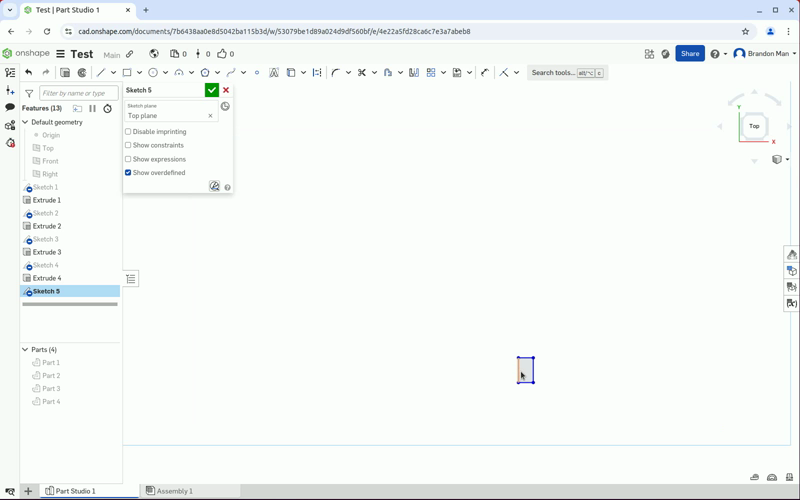
scroll(6)
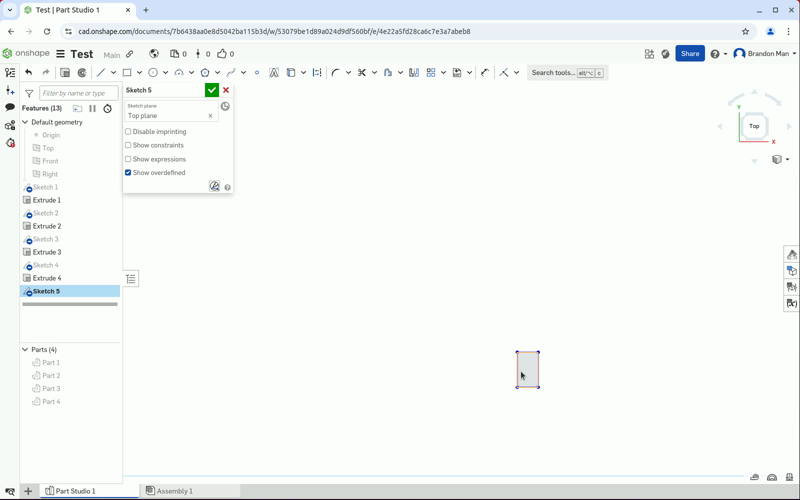
scroll(6)
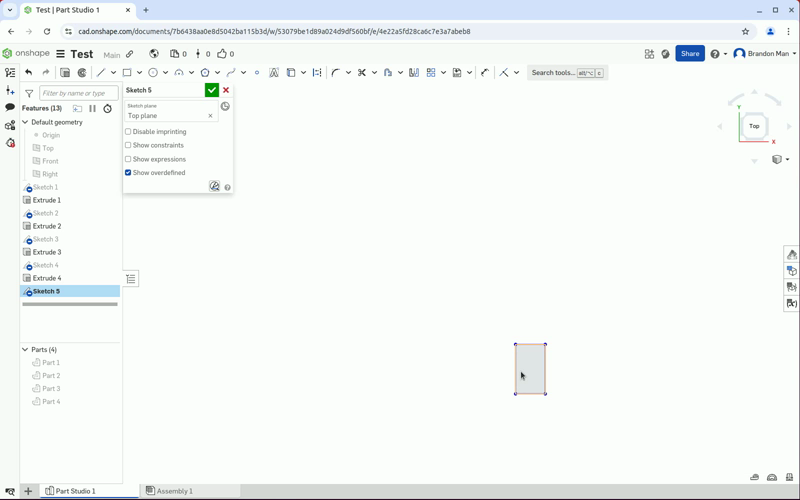
scroll(6)
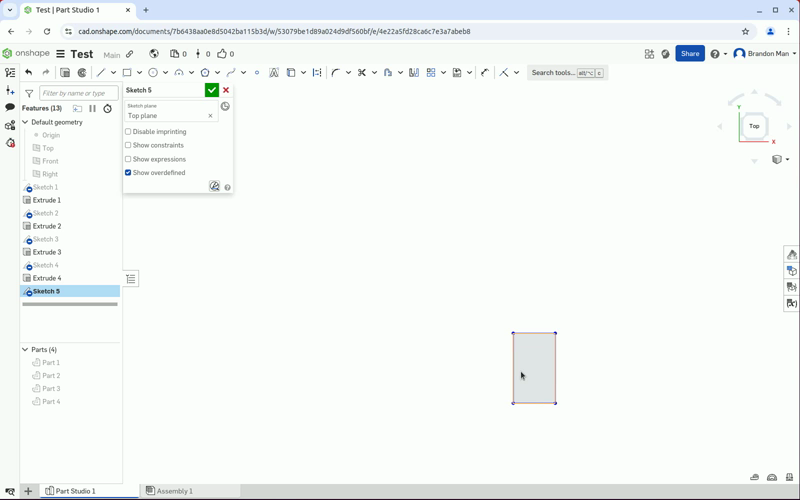
scroll(6)
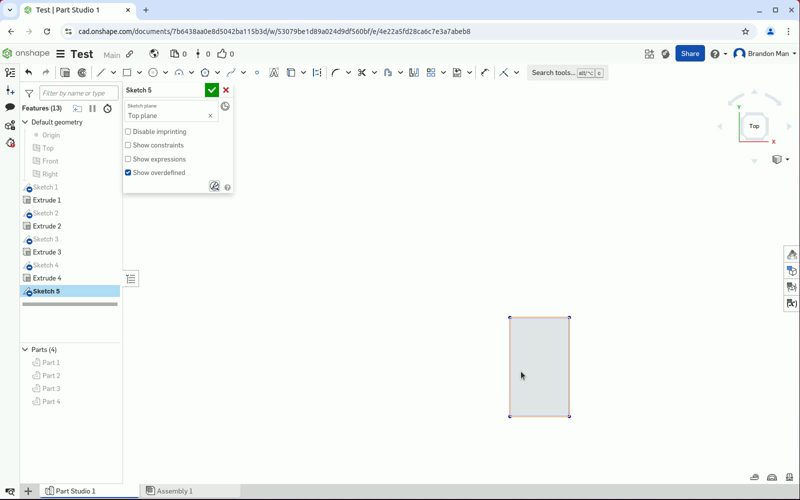
scroll(6)
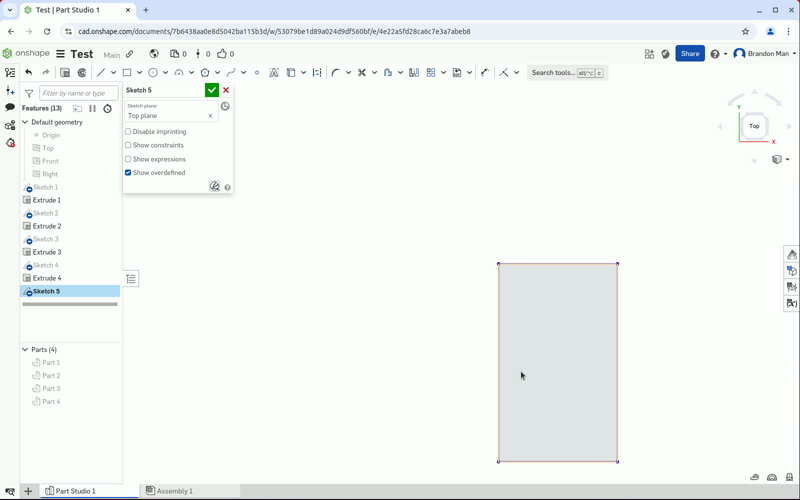
click(521, 371)
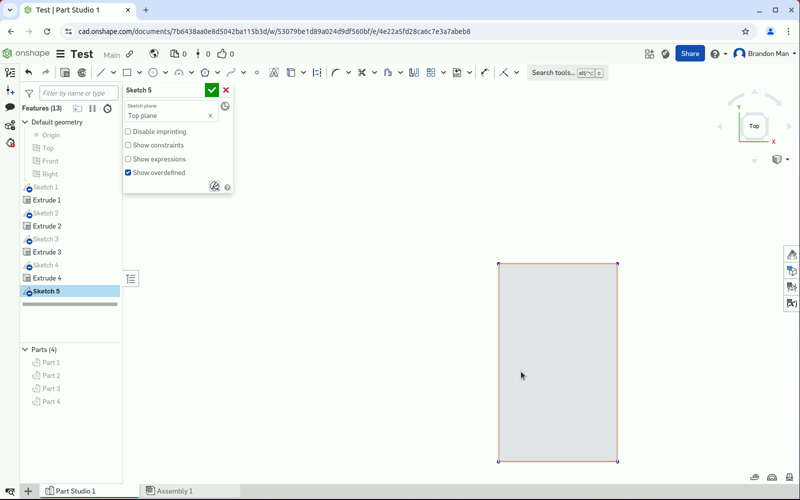
scroll(-6)
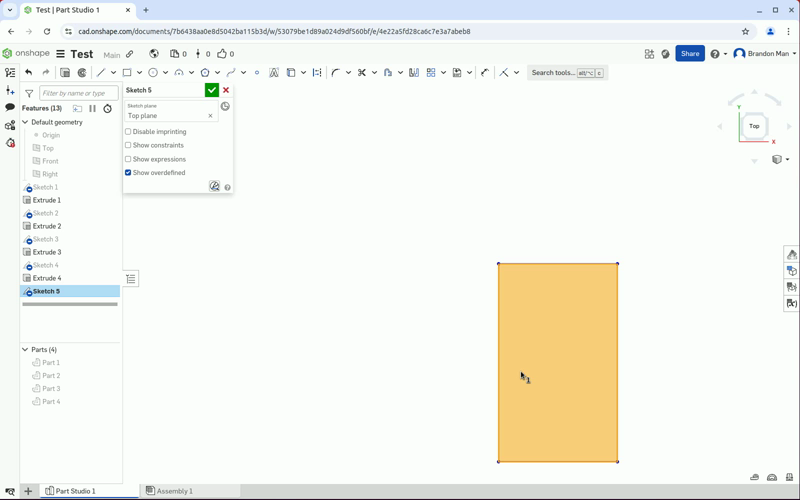
scroll(-6)
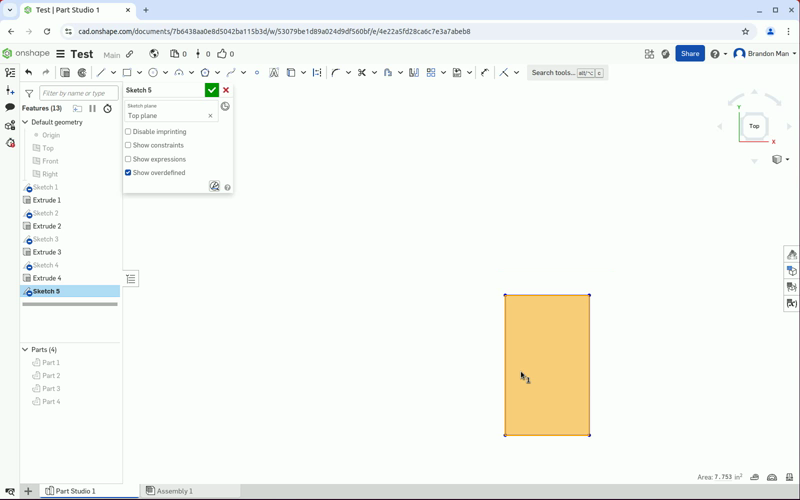
scroll(-6)
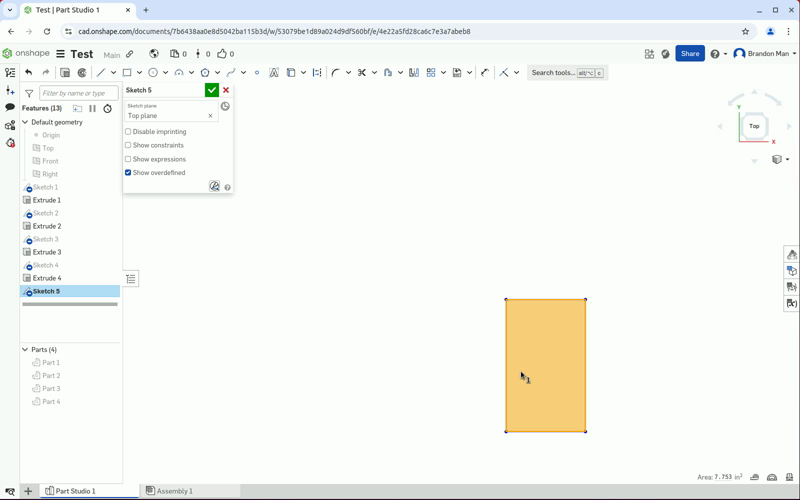
scroll(-6)
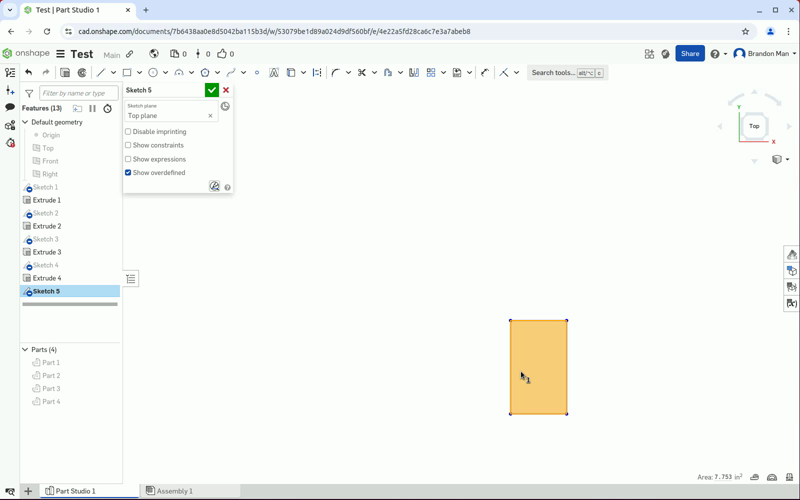
scroll(-6)
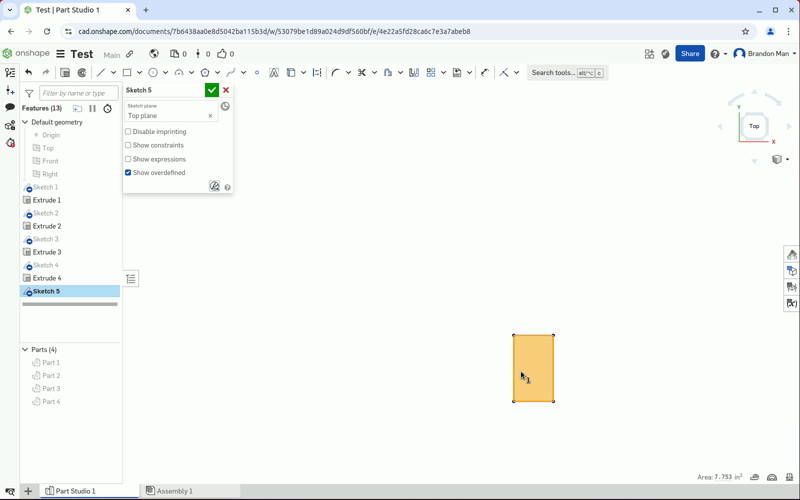
scroll(-6)
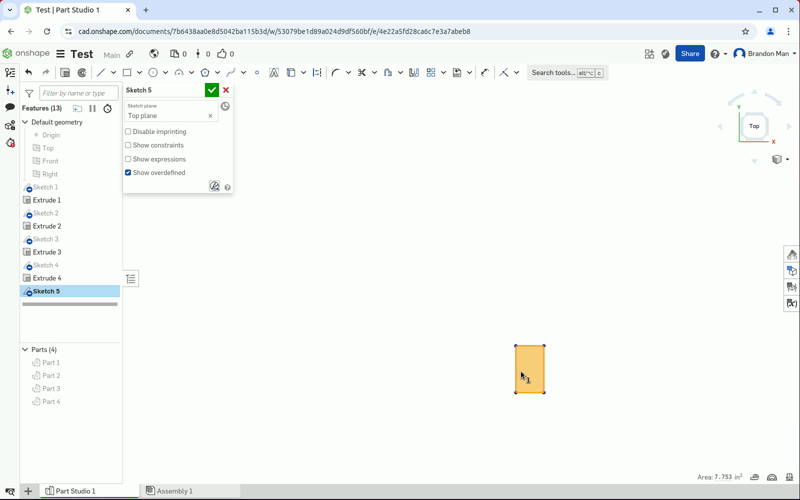
scroll(-6)
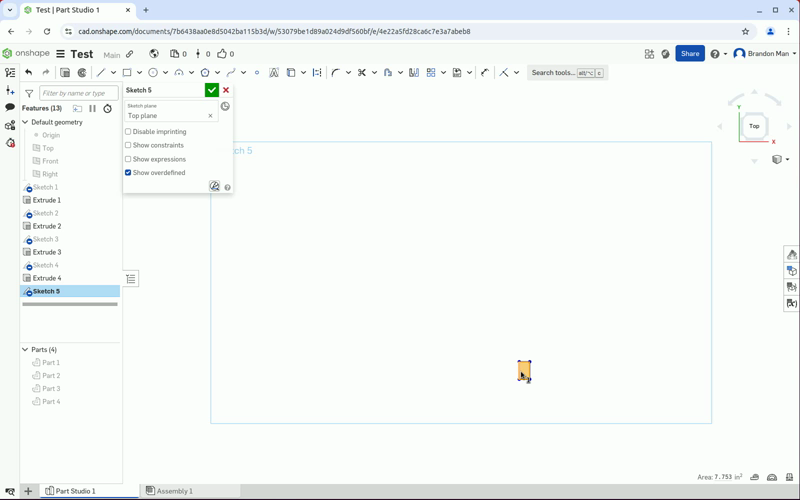
mouse_move(73, 352)
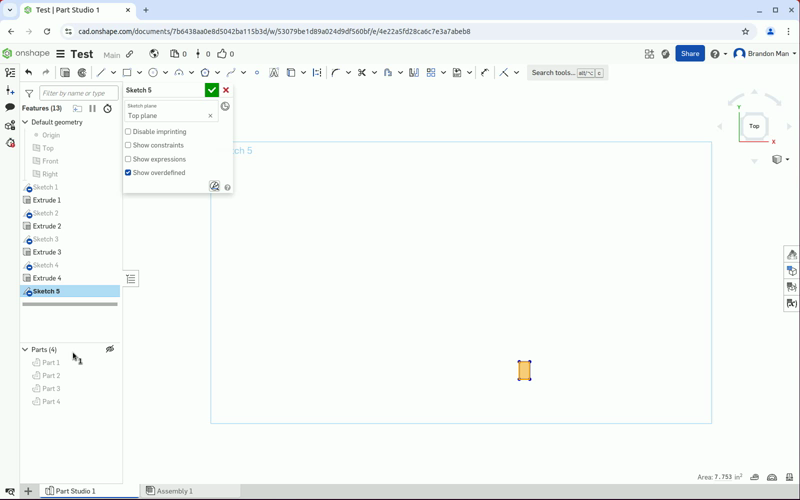
key(shift+y)
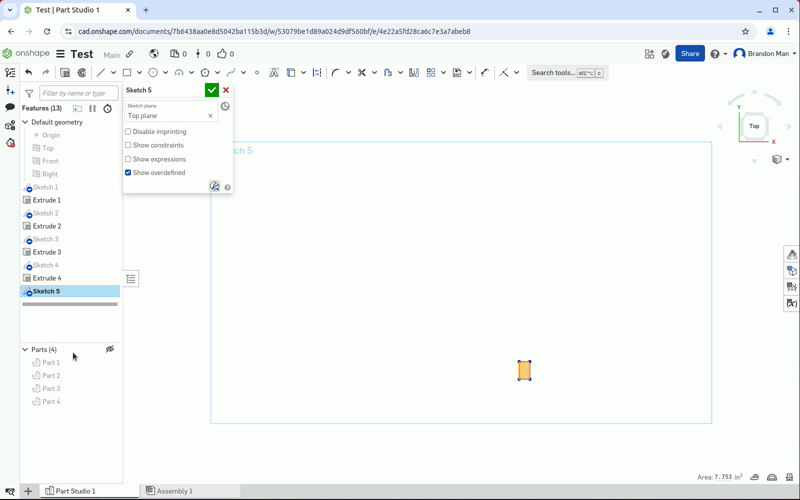
key(shift+e)
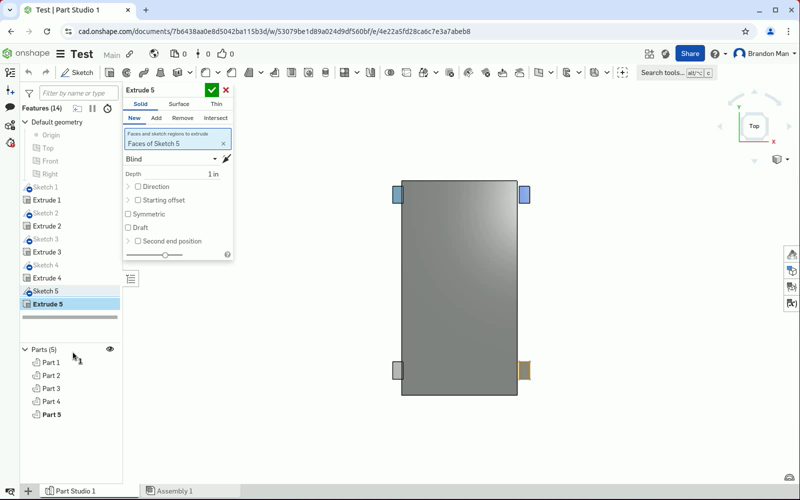
mouse_move(143, 106)
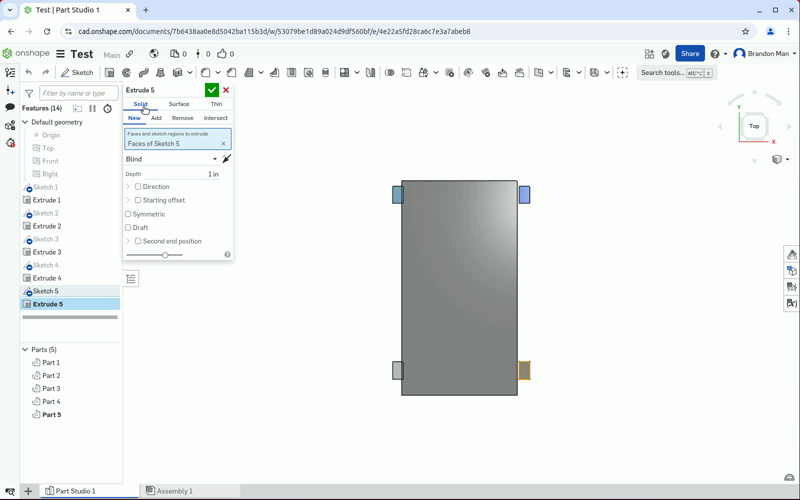
click(143, 106)
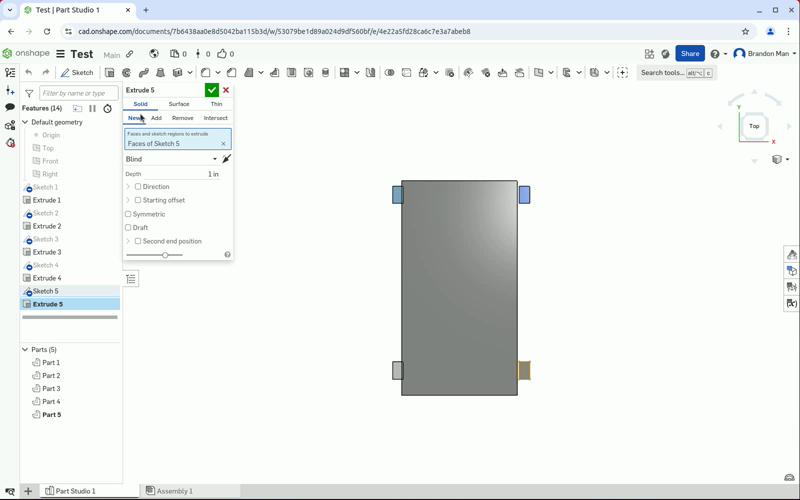
mouse_move(137, 120)
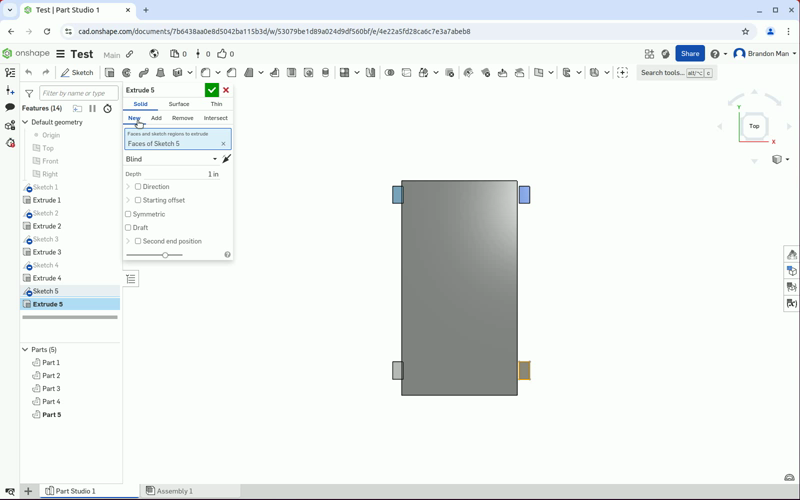
click(137, 120)
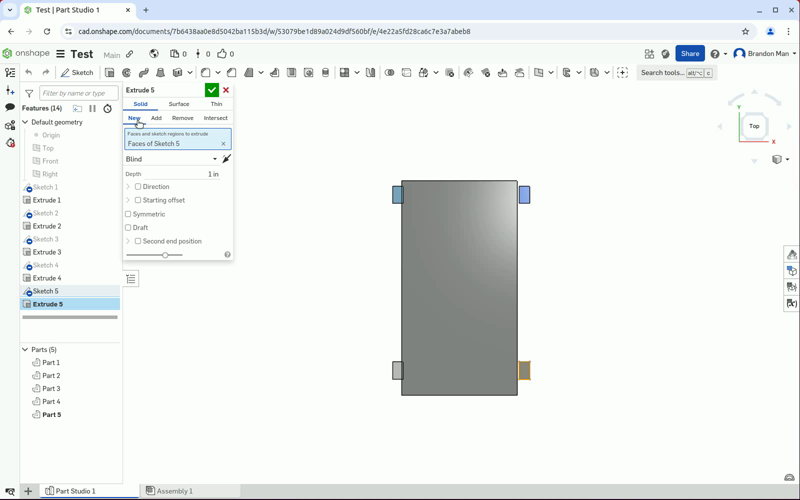
key(tab, 4)
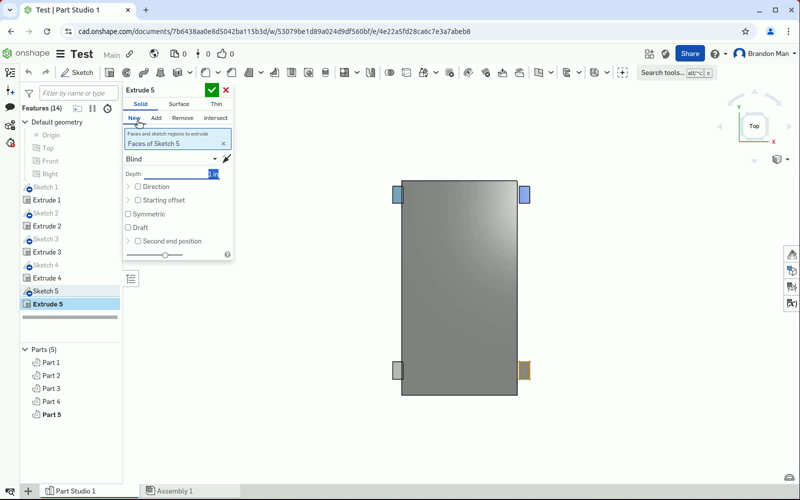
text(1.926)
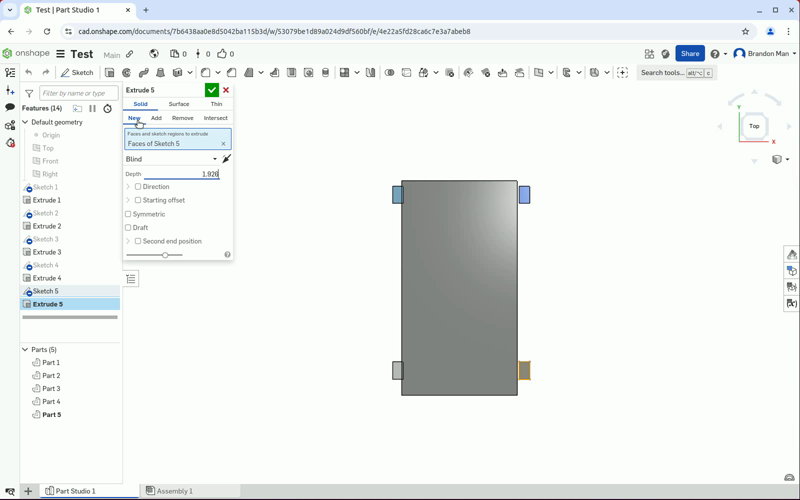
key(enter)
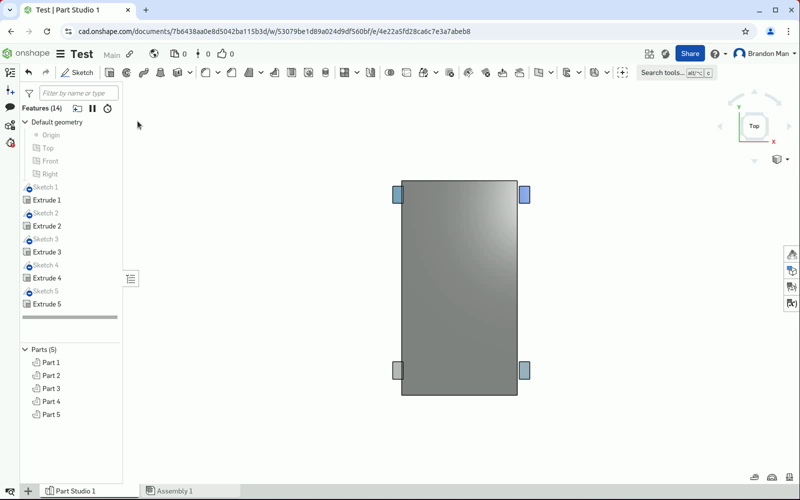
key(shift+h)
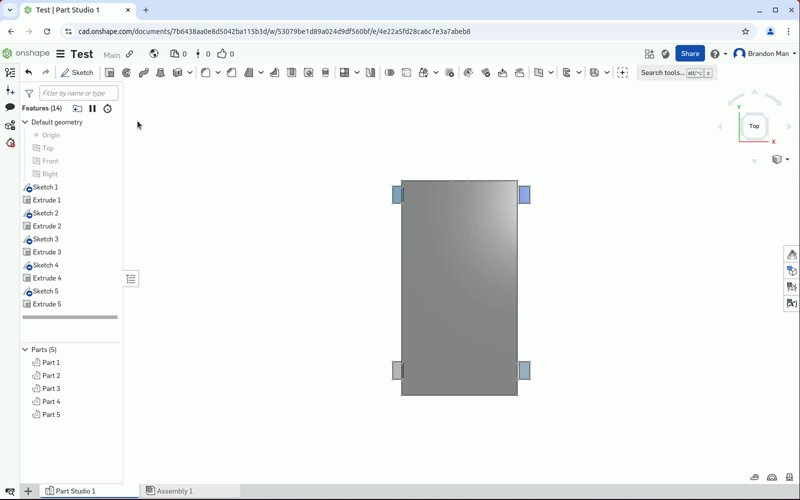
key(shift+h)
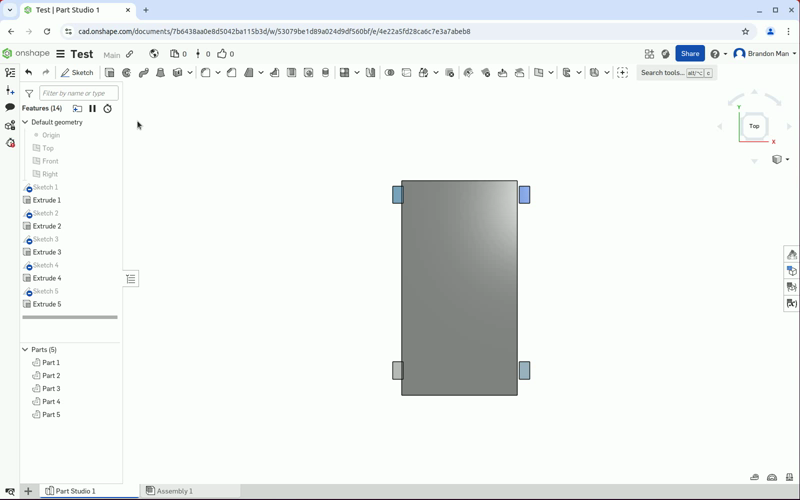
mouse_move(73, 189)
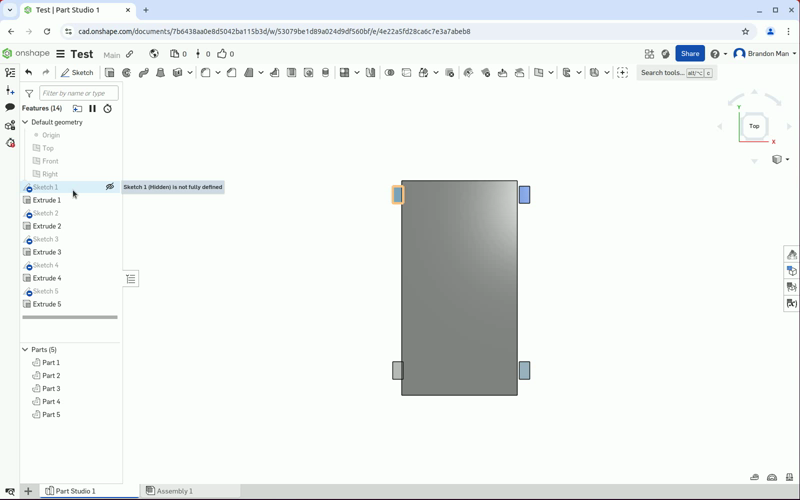
click(73, 189)
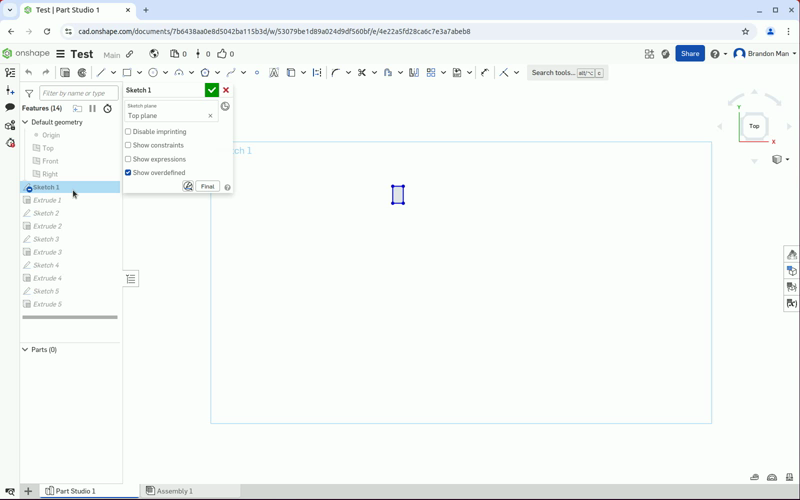
mouse_move(229, 92)
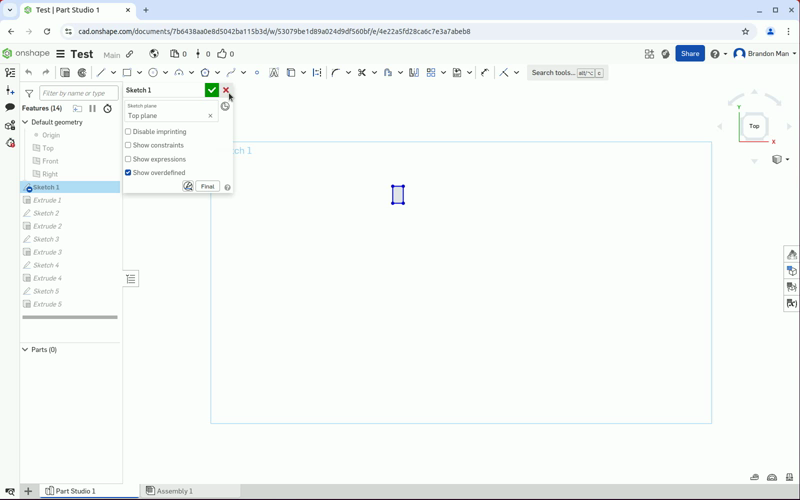
click(229, 92)
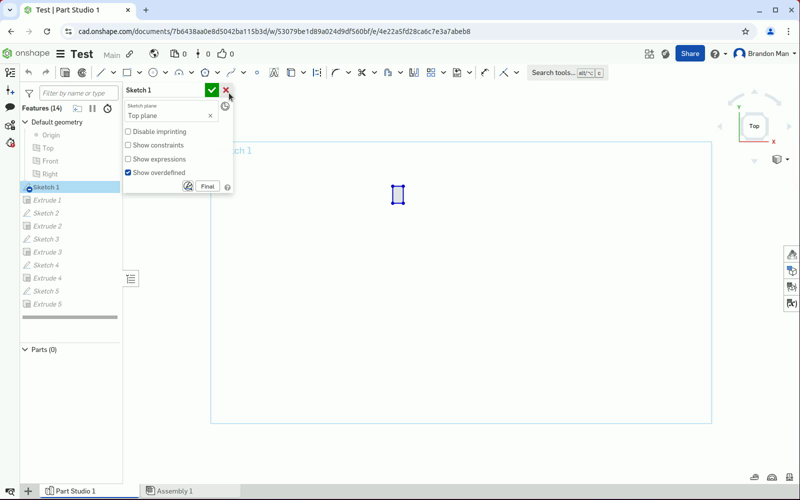
key(shift+s)
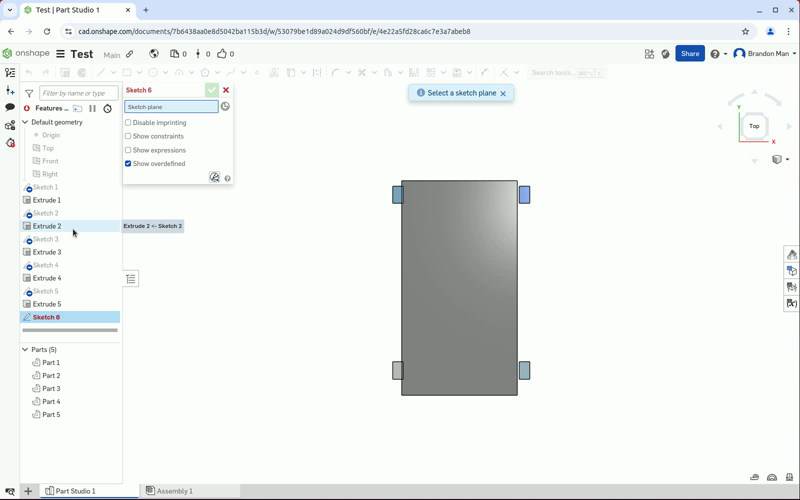
scroll(3)
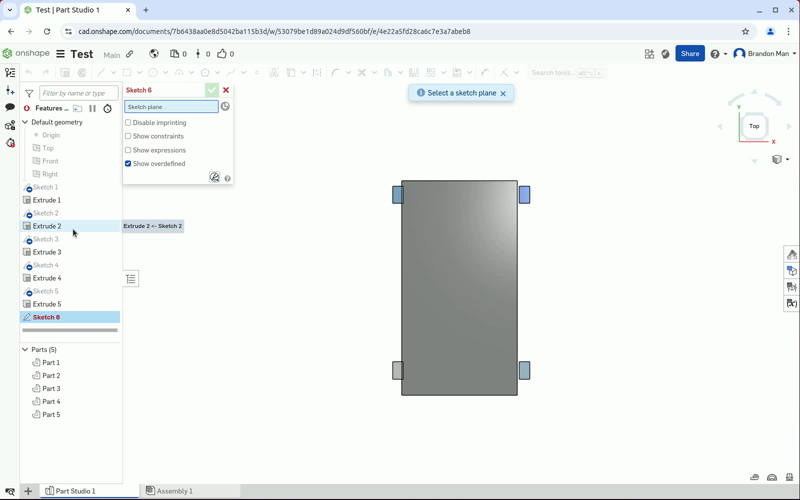
mouse_move(73, 150)
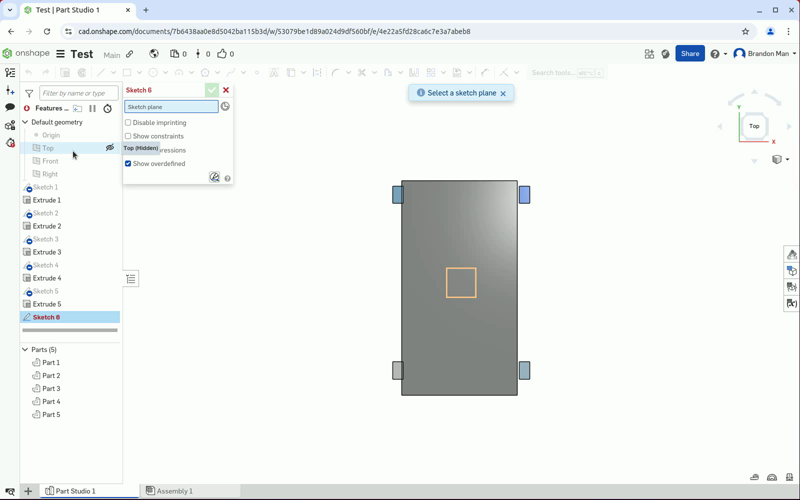
click(73, 150)
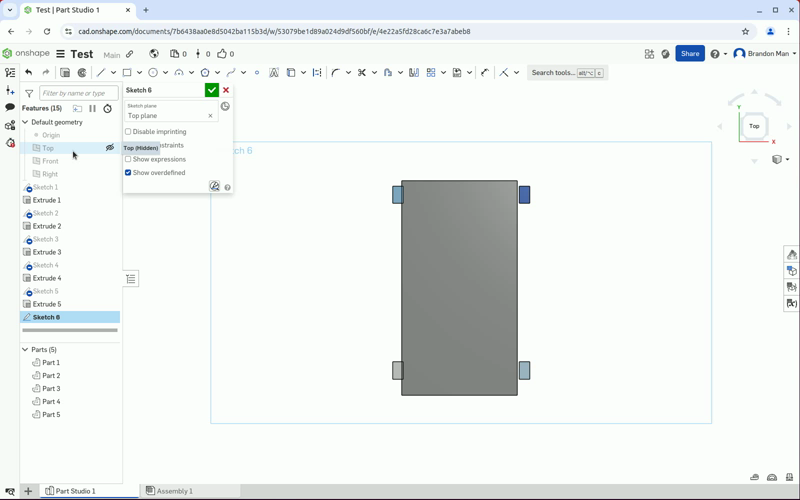
mouse_move(73, 352)
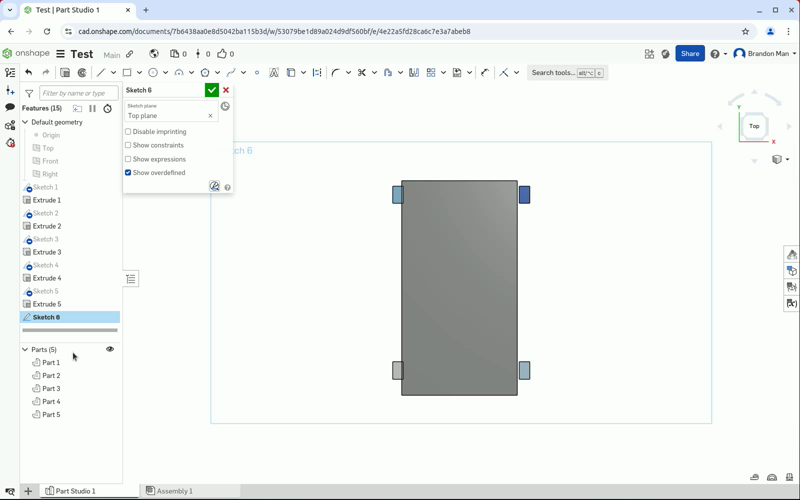
key(y)
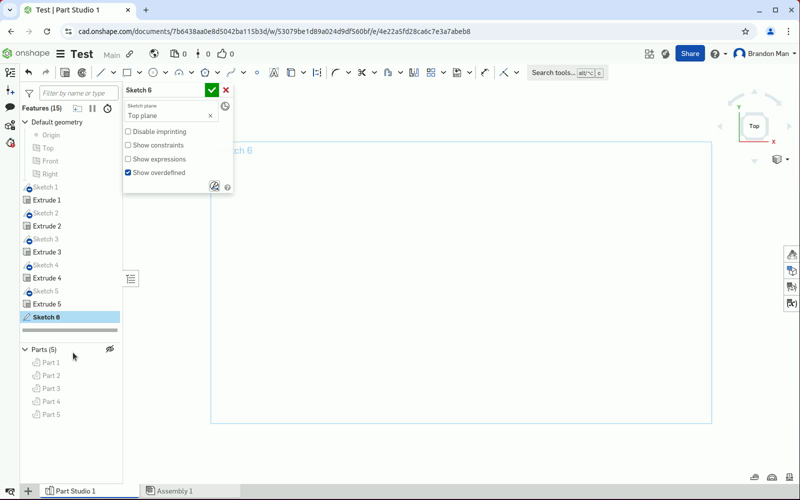
key(l)
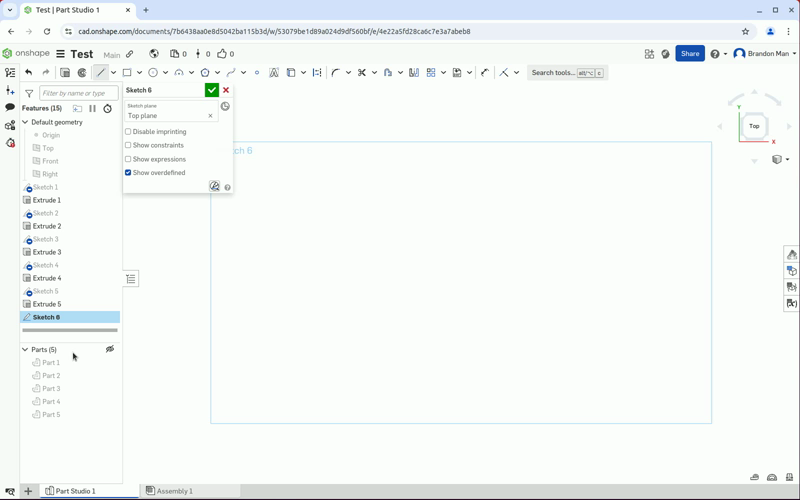
key_down(shift)
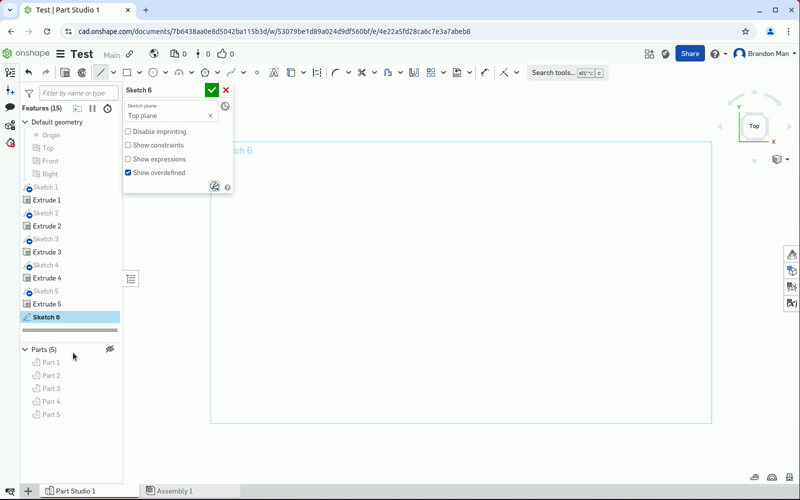
mouse_move(452, 179)
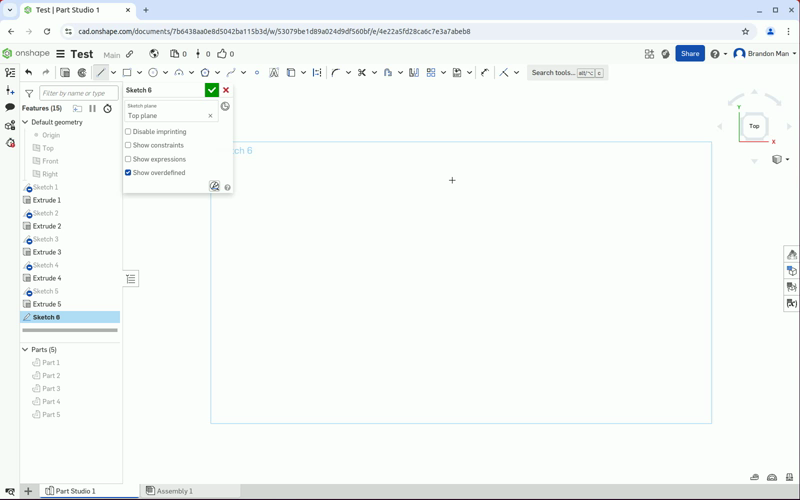
click(452, 179)
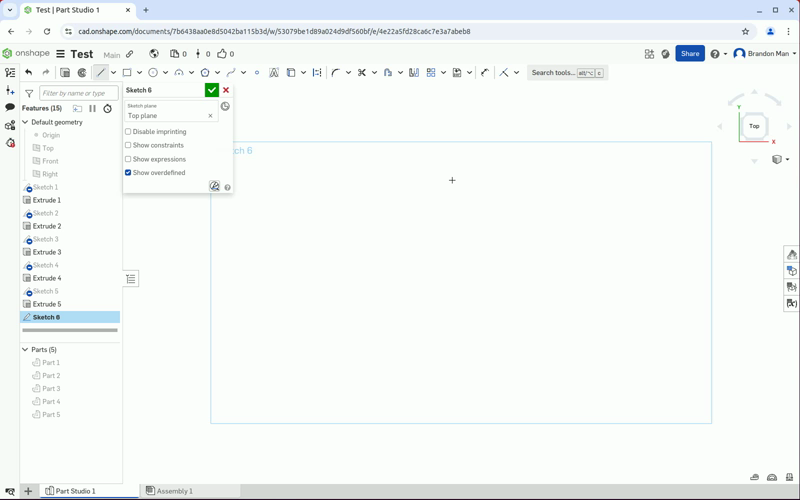
key_up(shift)
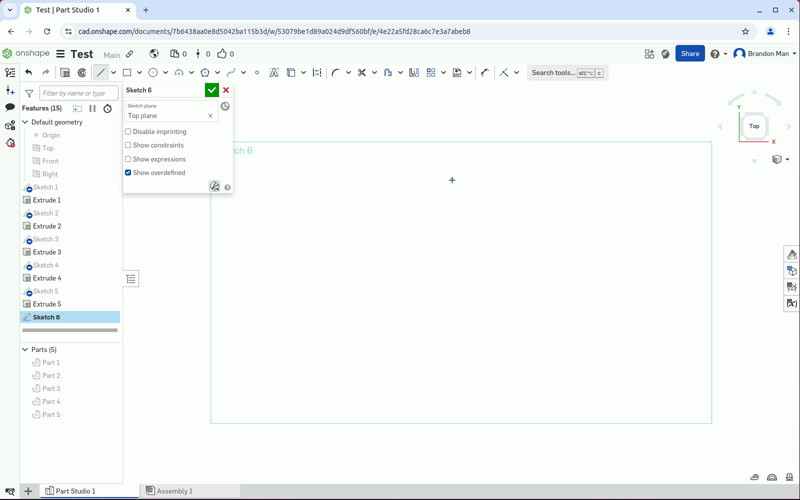
key_down(shift)
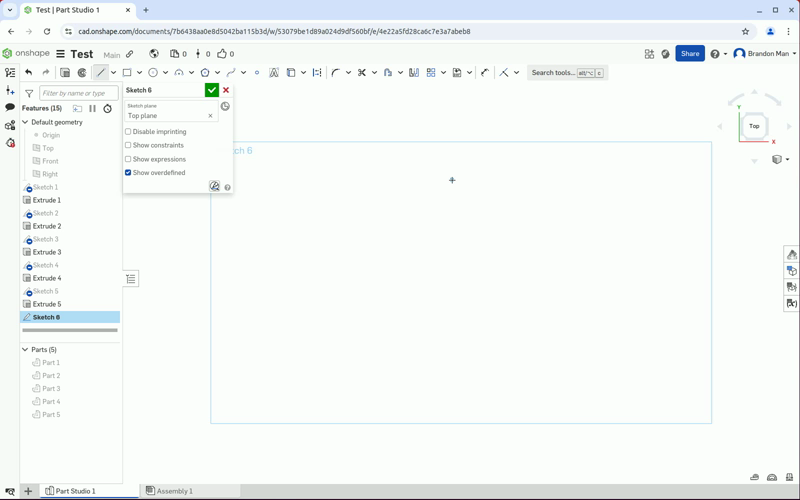
mouse_move(482, 179)
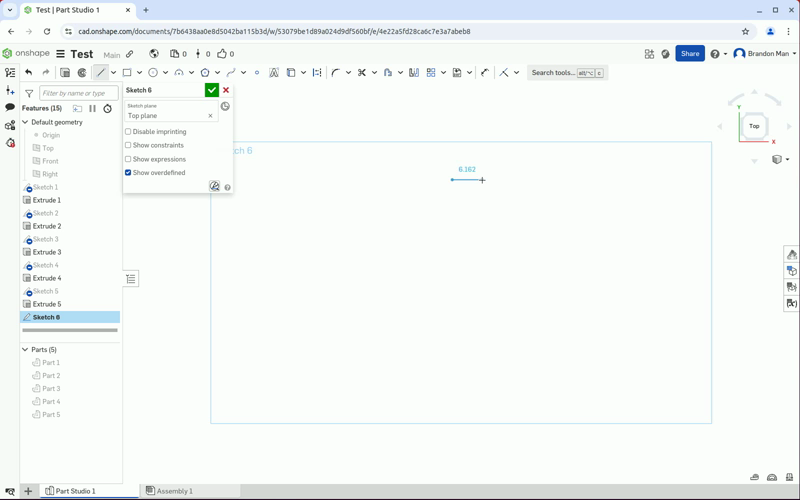
mouse_move(469, 179)
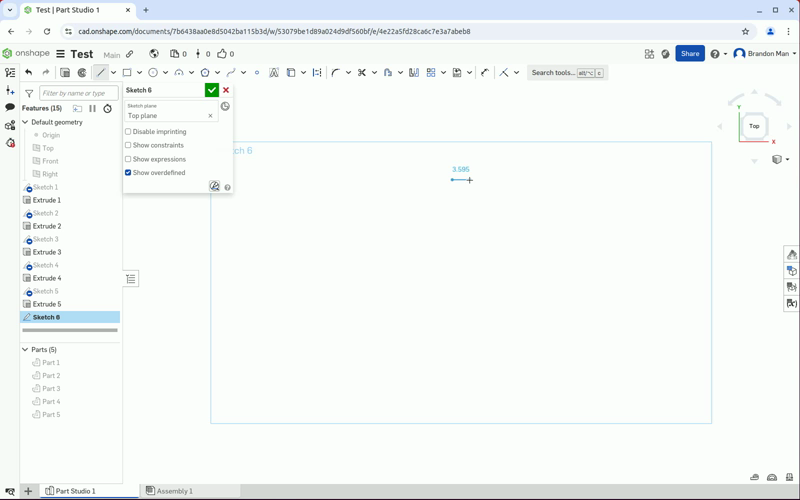
click(469, 179)
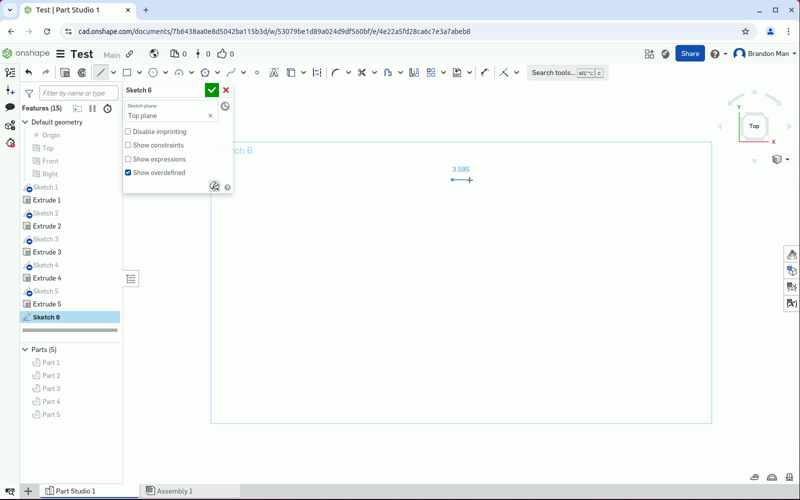
key_up(shift)
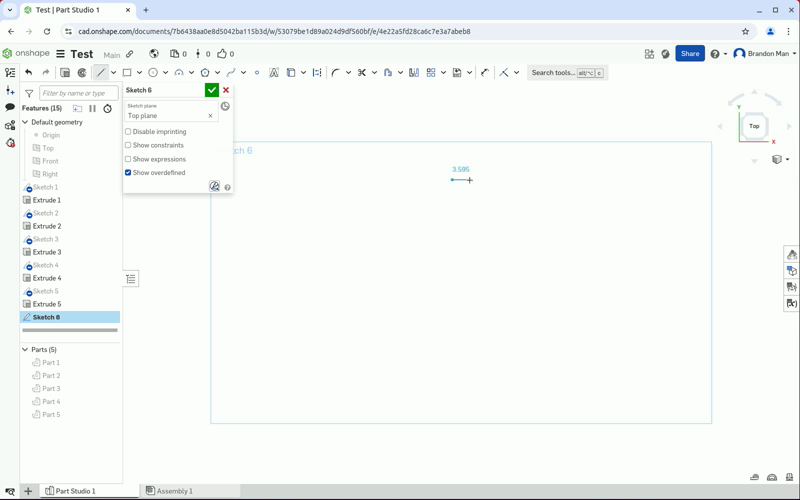
key_down(shift)
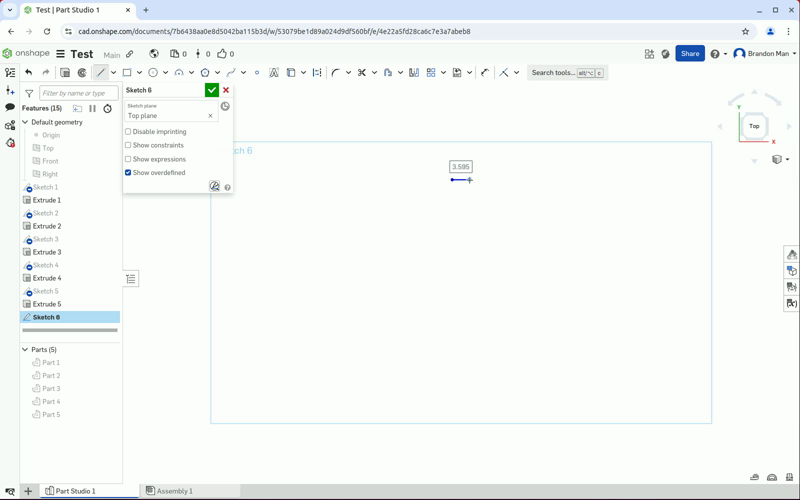
mouse_move(499, 179)
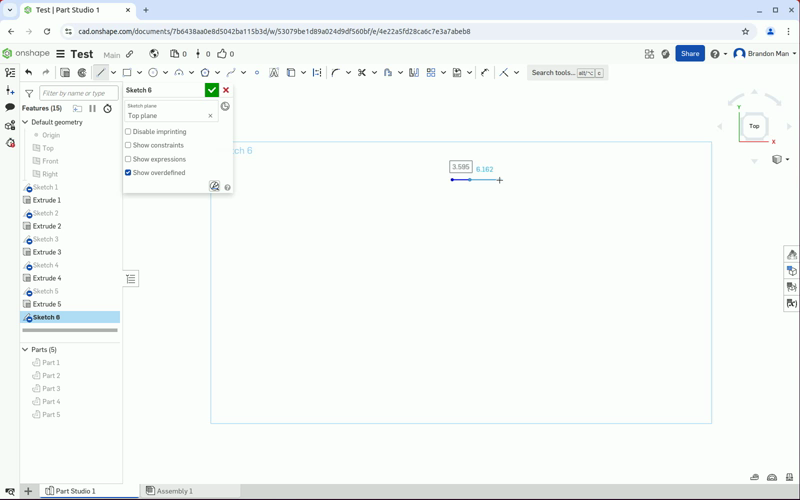
mouse_move(469, 177)
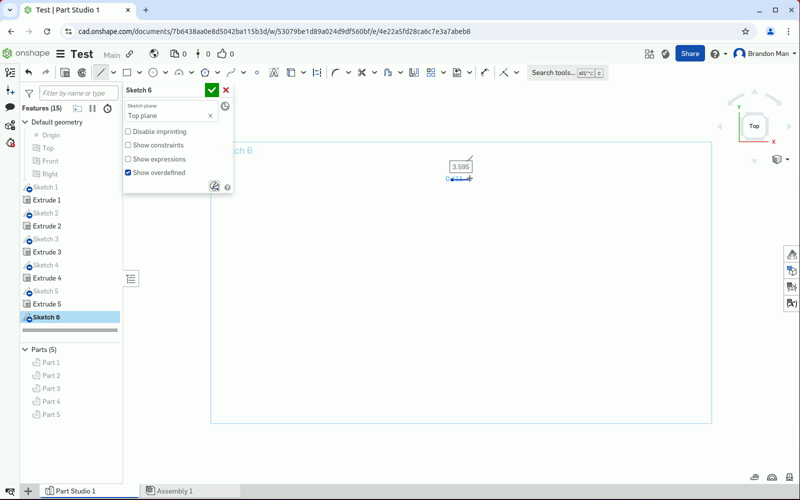
scroll(6)
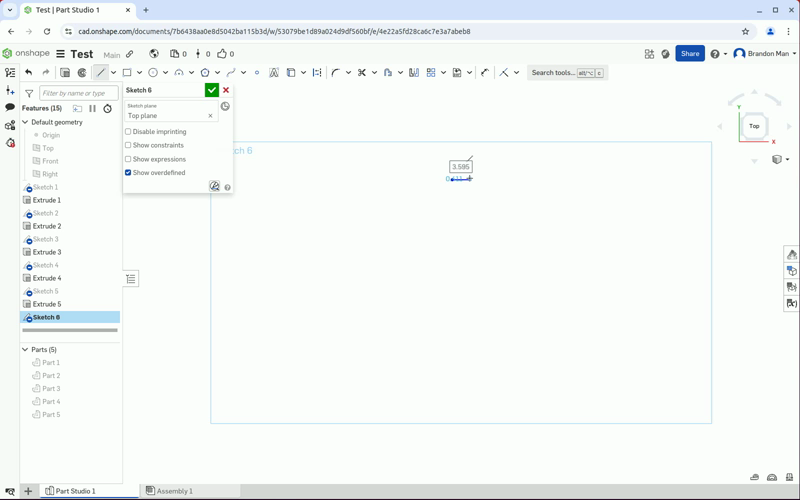
scroll(6)
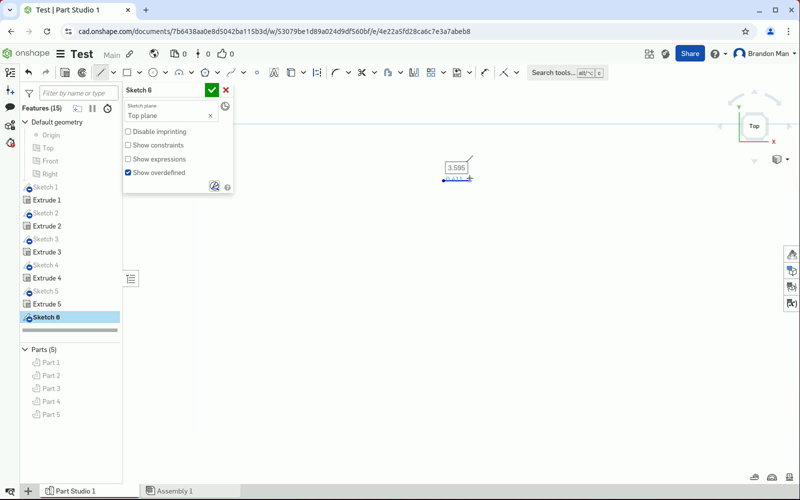
scroll(6)
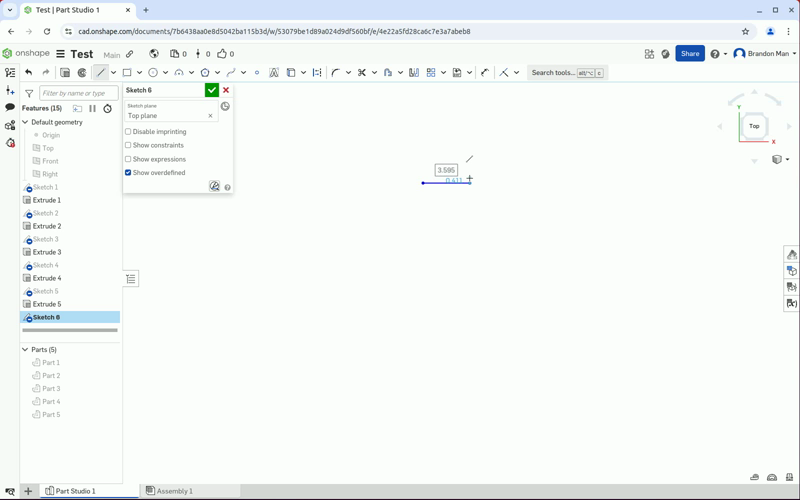
scroll(6)
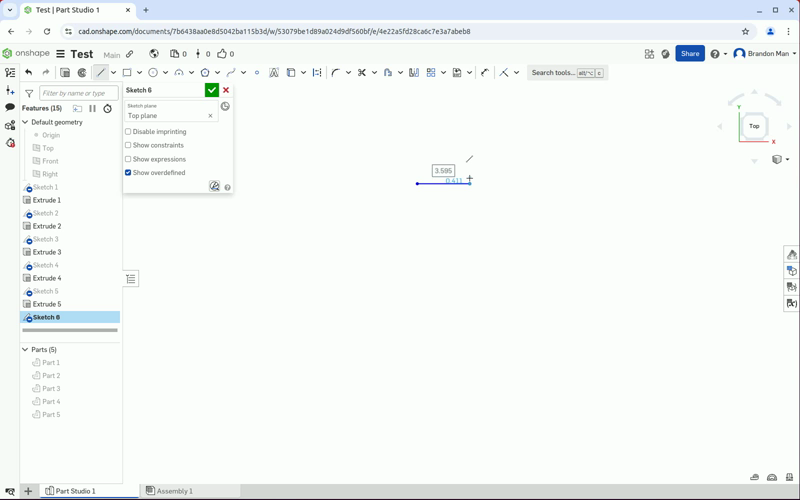
scroll(6)
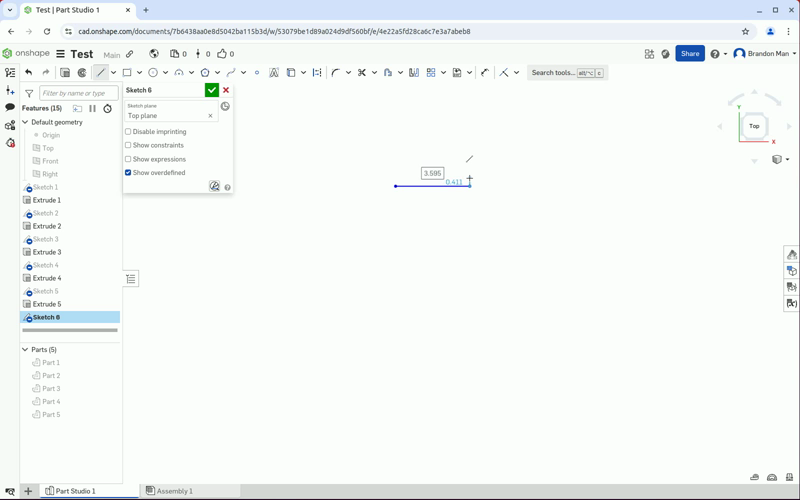
scroll(6)
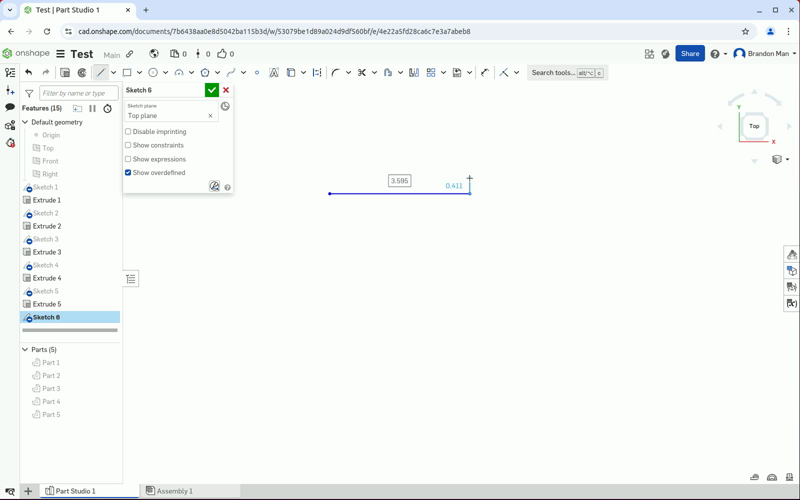
scroll(6)
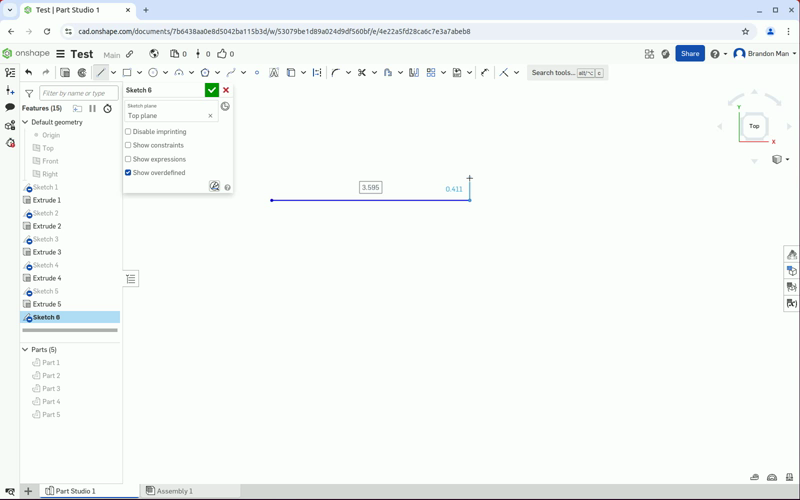
click(469, 177)
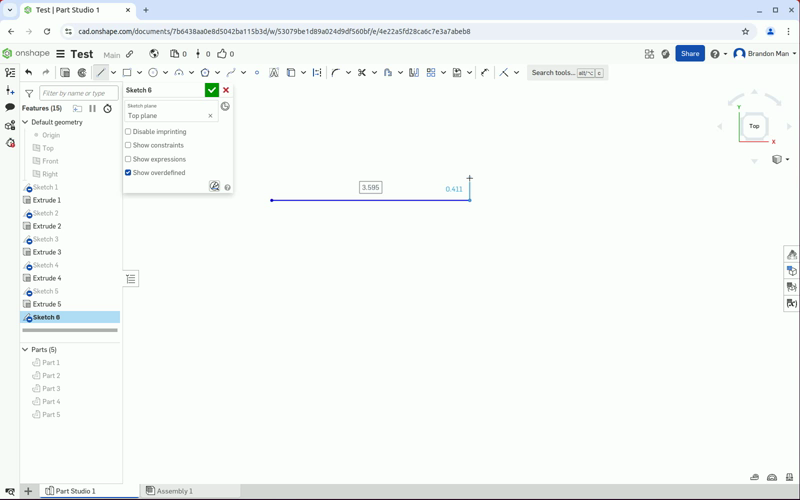
scroll(-6)
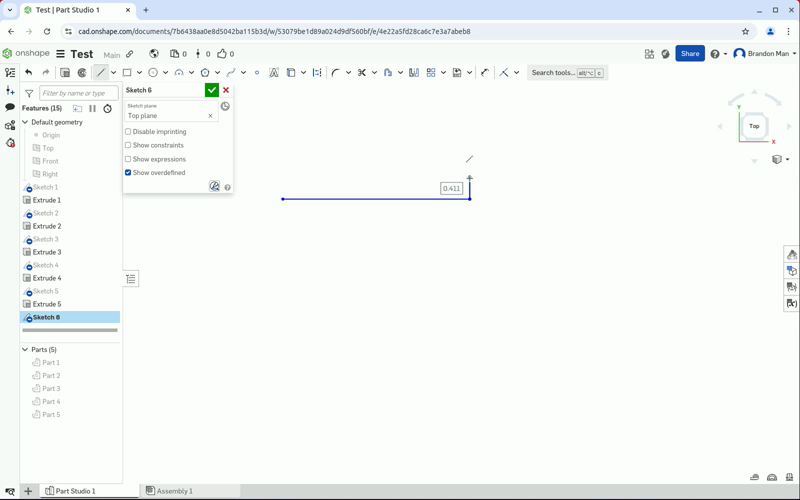
scroll(-6)
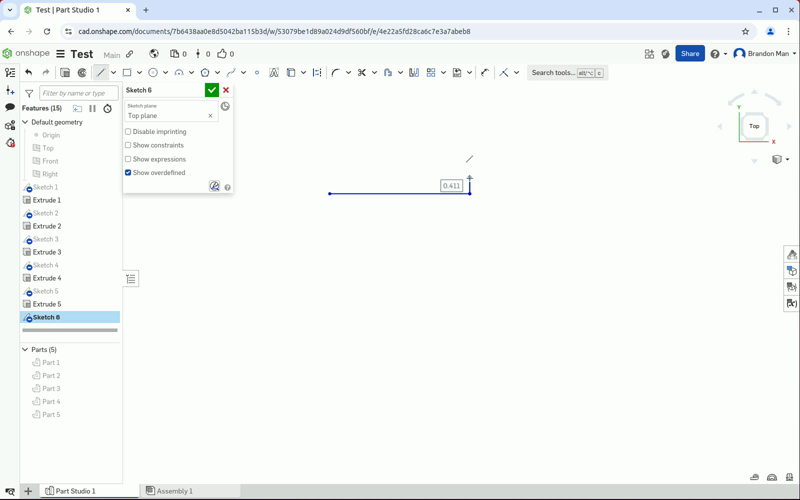
scroll(-6)
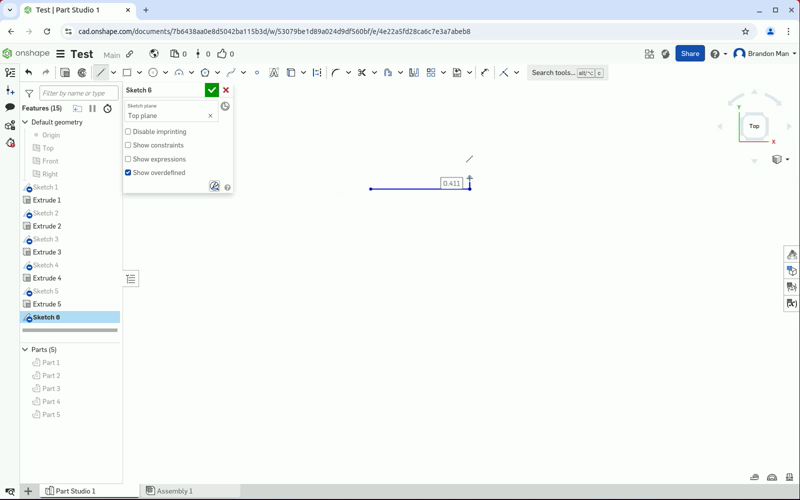
scroll(-6)
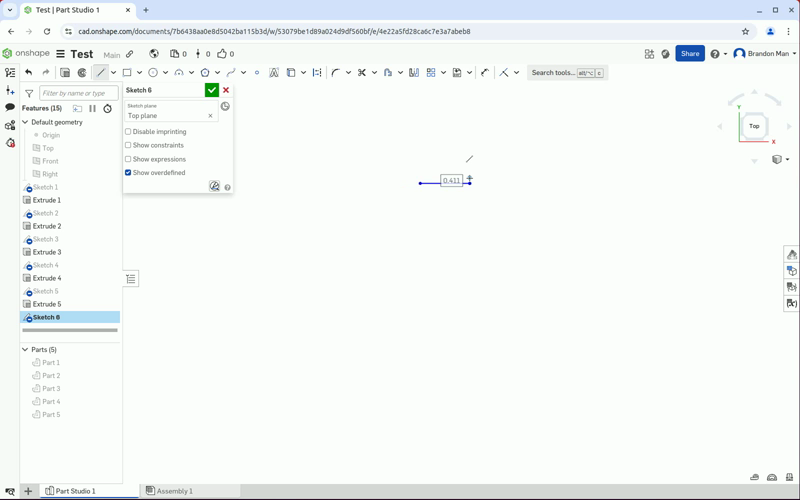
scroll(-6)
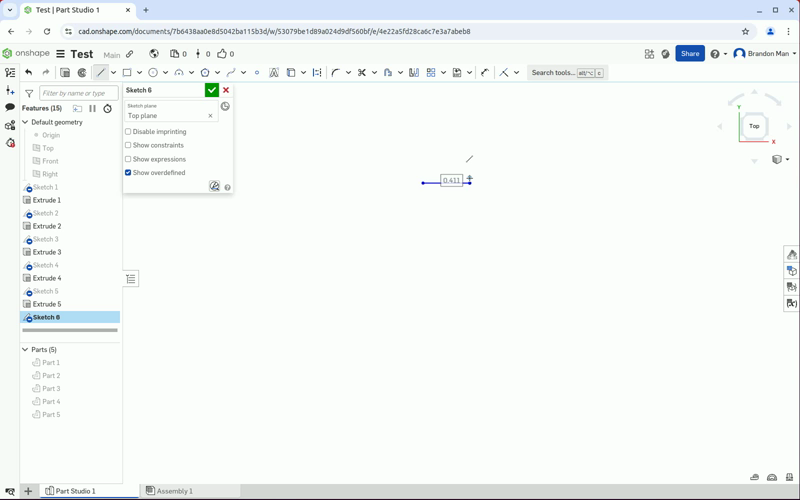
scroll(-6)
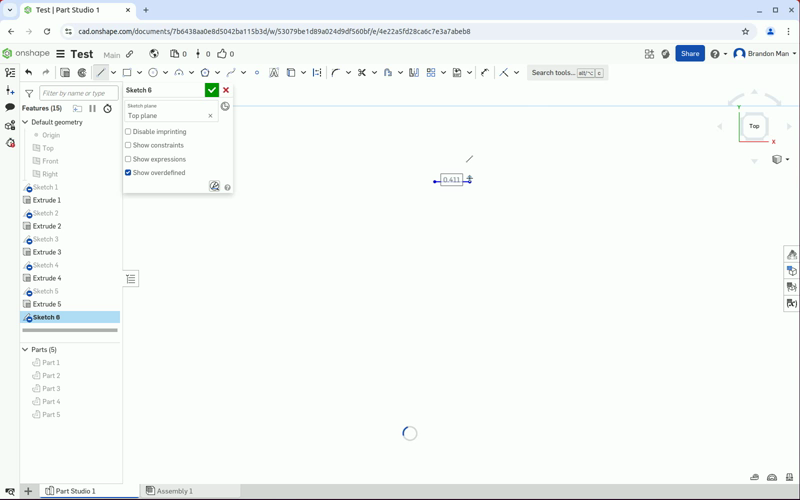
scroll(-6)
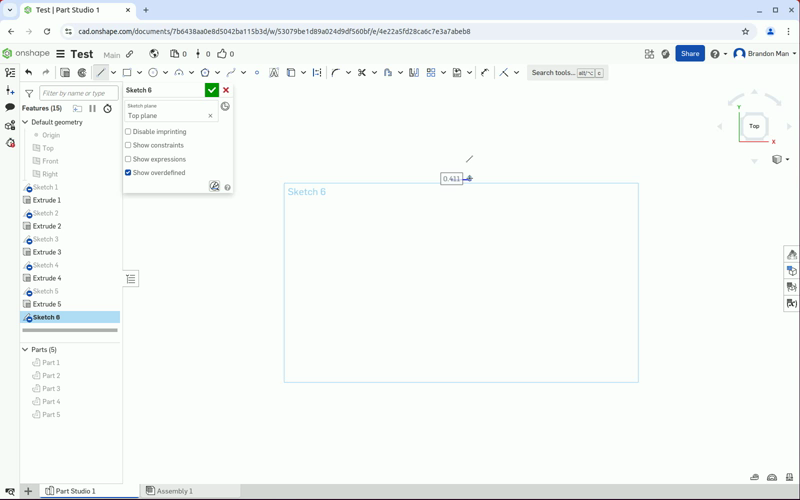
key_up(shift)
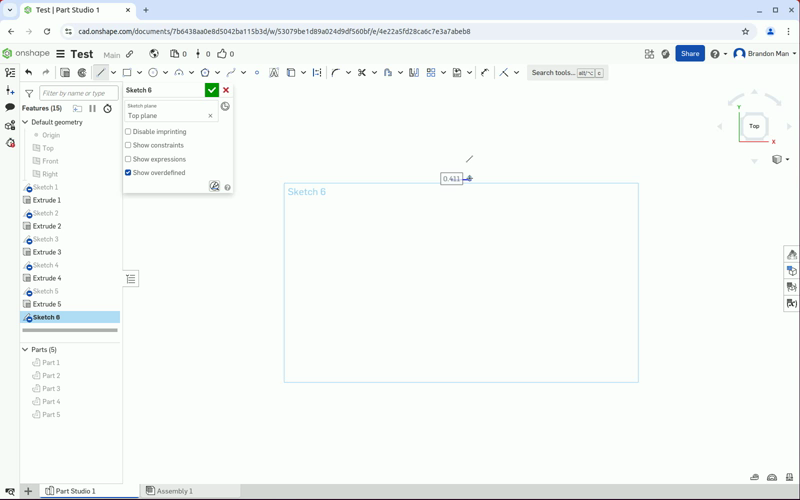
key_down(shift)
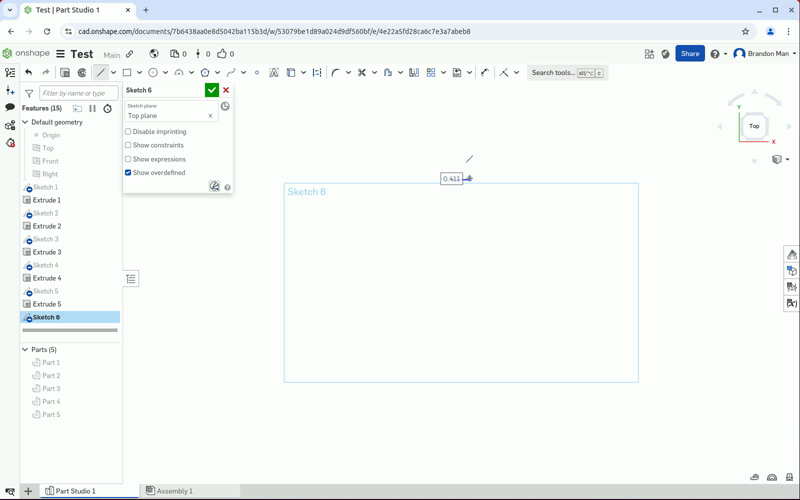
mouse_move(499, 177)
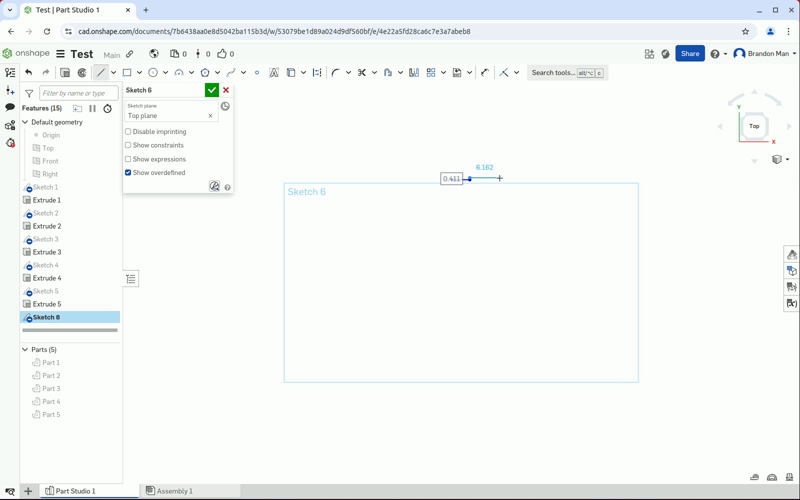
mouse_move(469, 169)
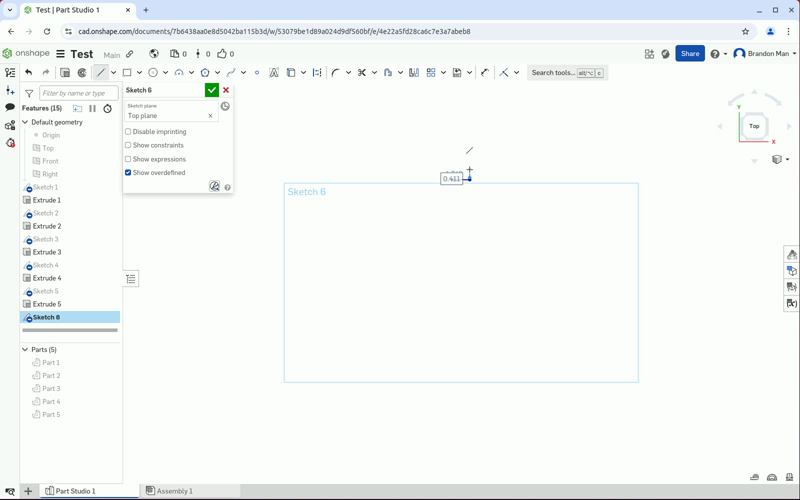
click(469, 169)
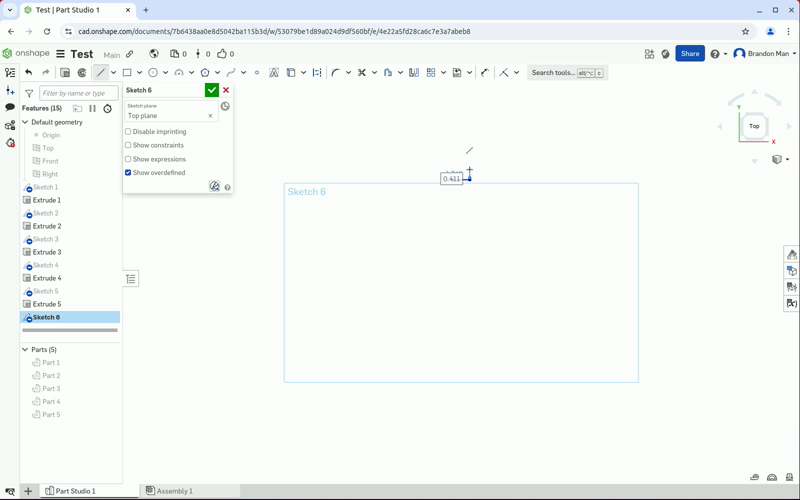
key_up(shift)
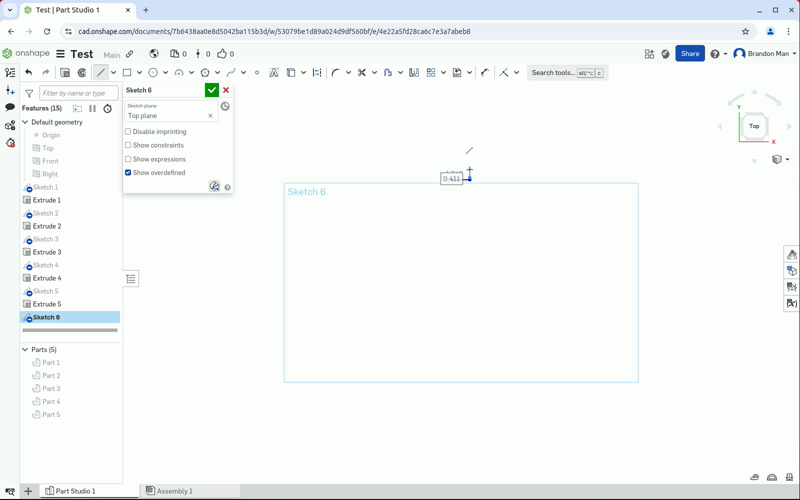
key_down(shift)
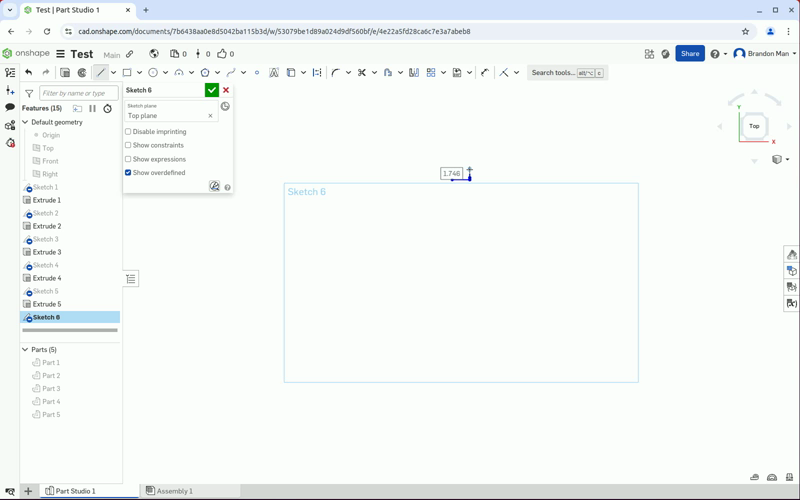
mouse_move(499, 169)
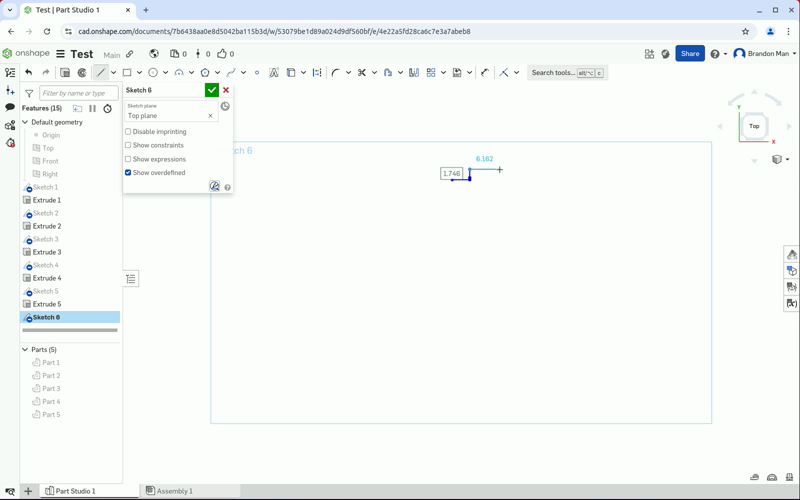
mouse_move(452, 169)
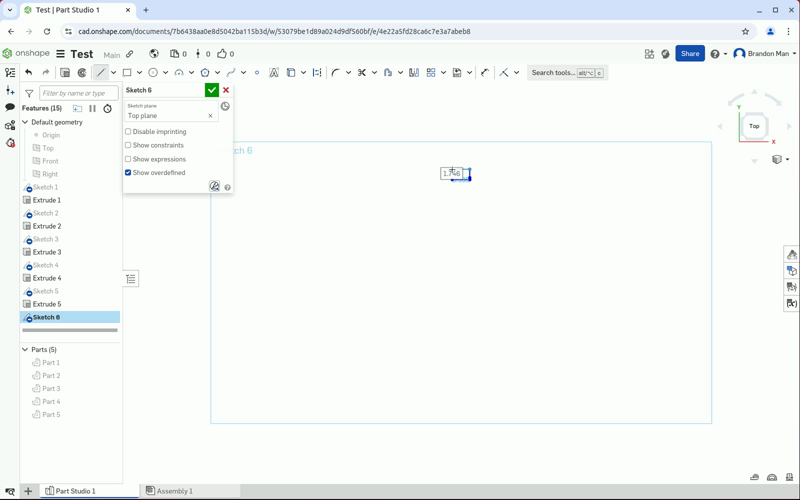
click(452, 169)
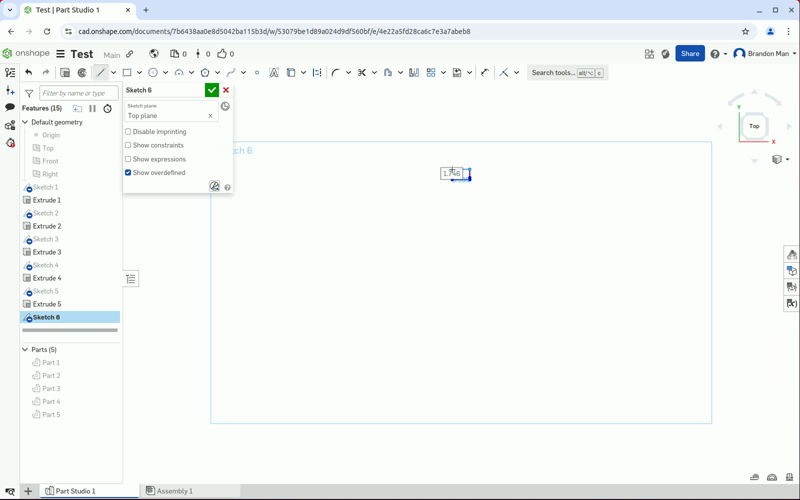
key_up(shift)
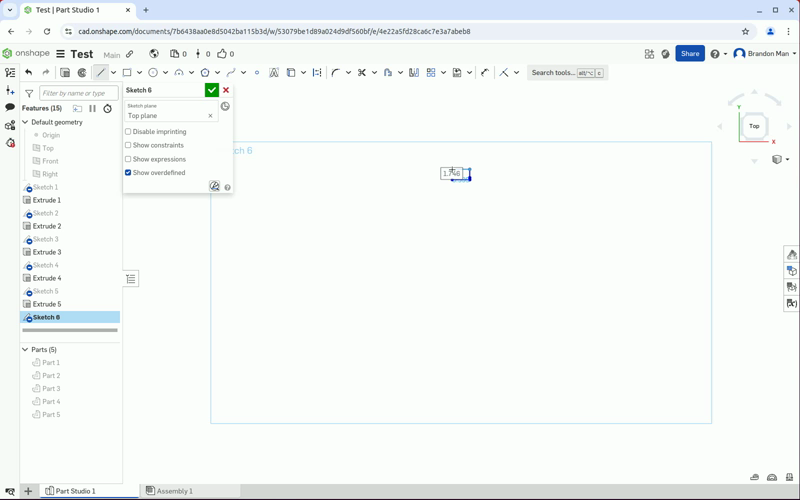
key_down(shift)
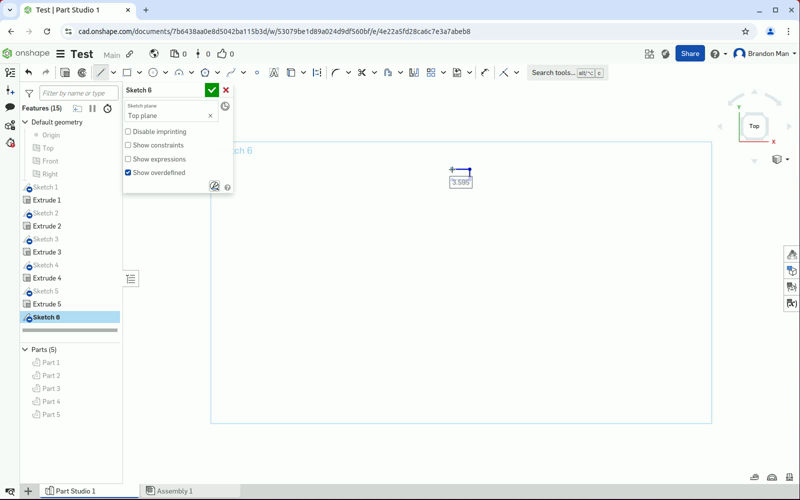
mouse_move(482, 169)
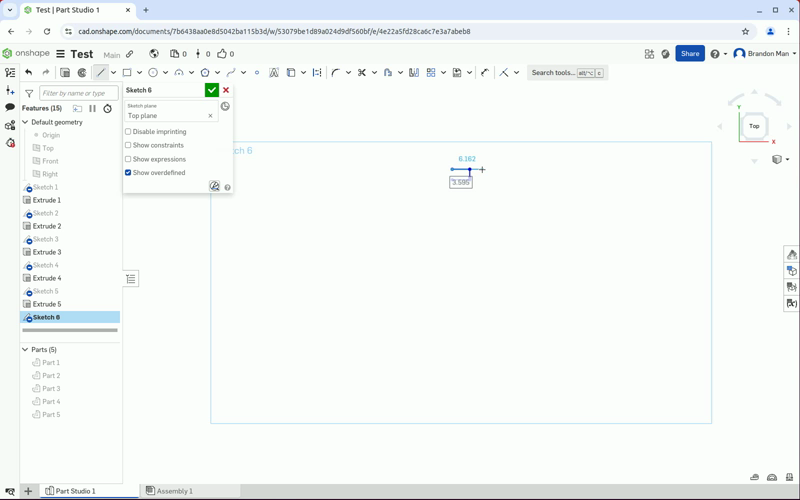
mouse_move(452, 177)
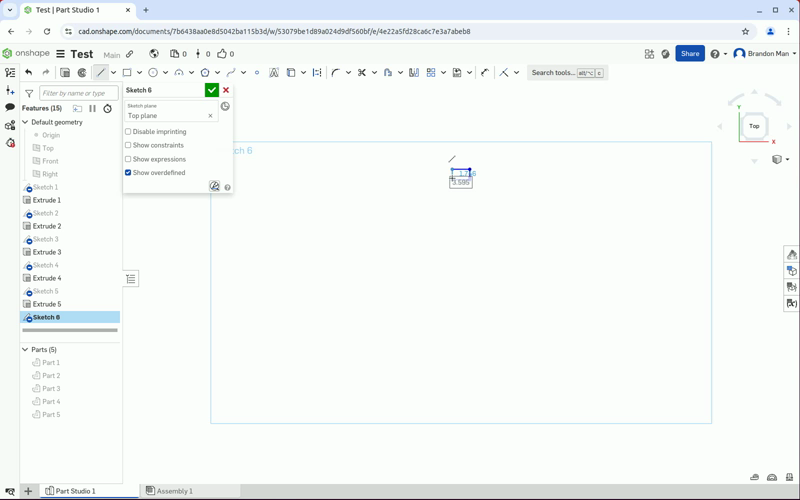
scroll(6)
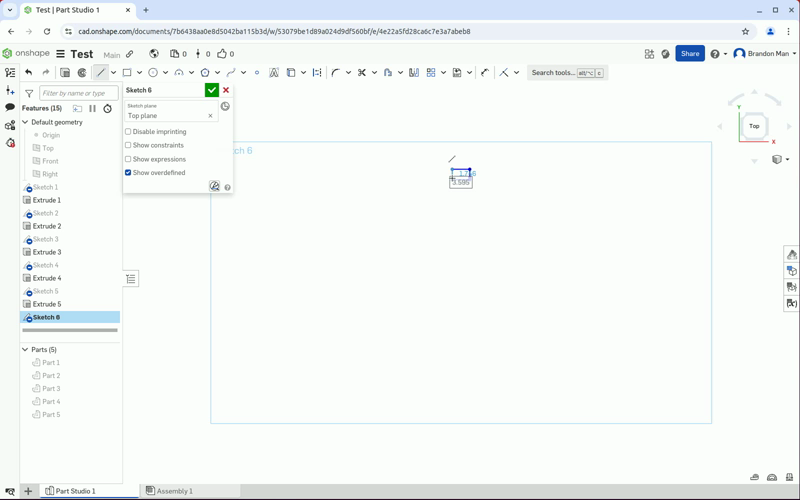
scroll(6)
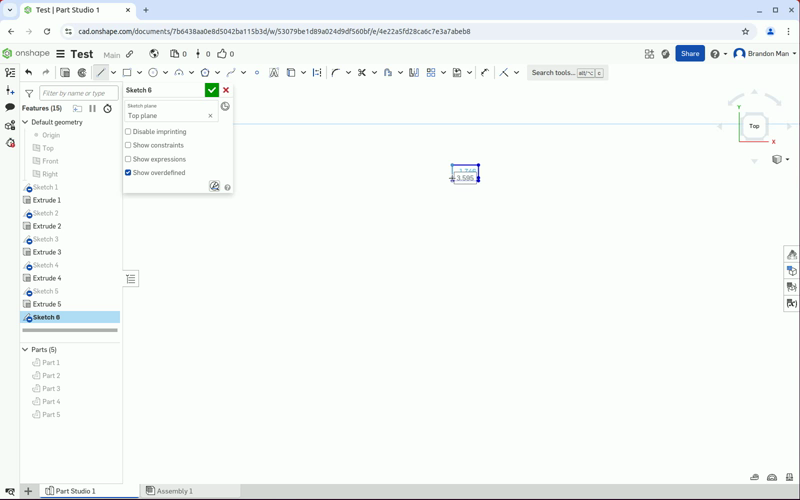
scroll(6)
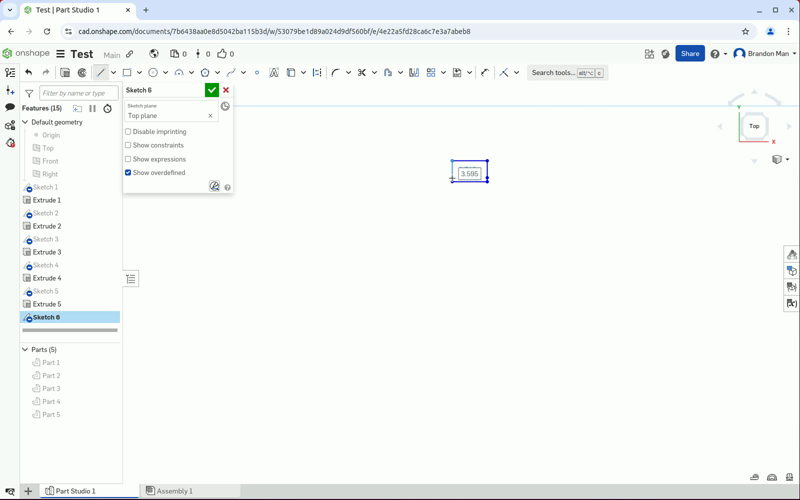
scroll(6)
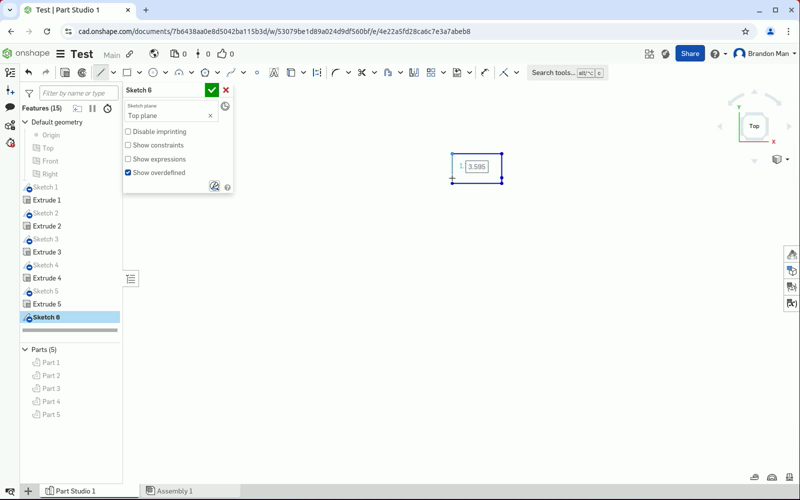
scroll(6)
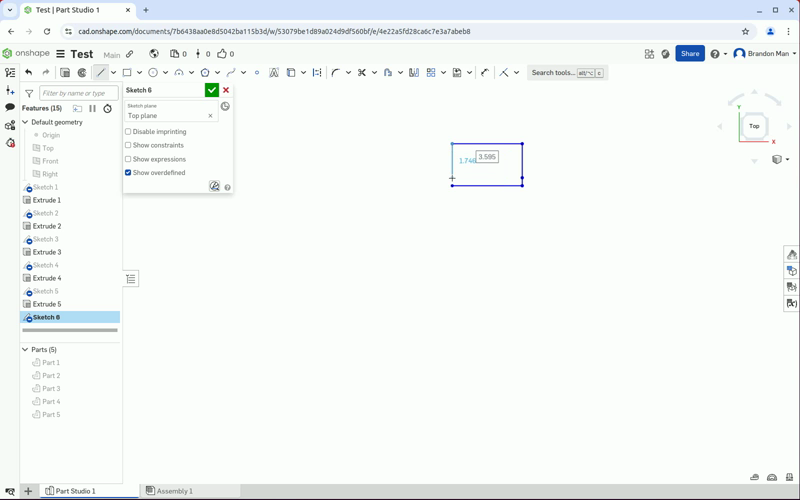
scroll(6)
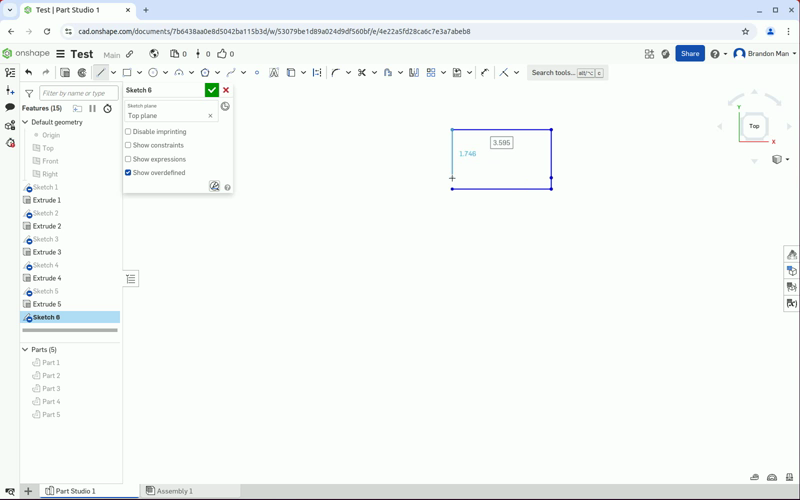
scroll(6)
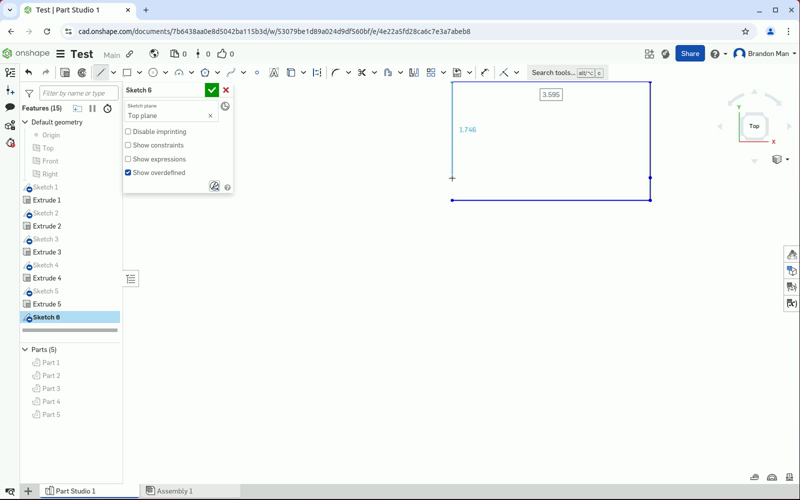
click(452, 177)
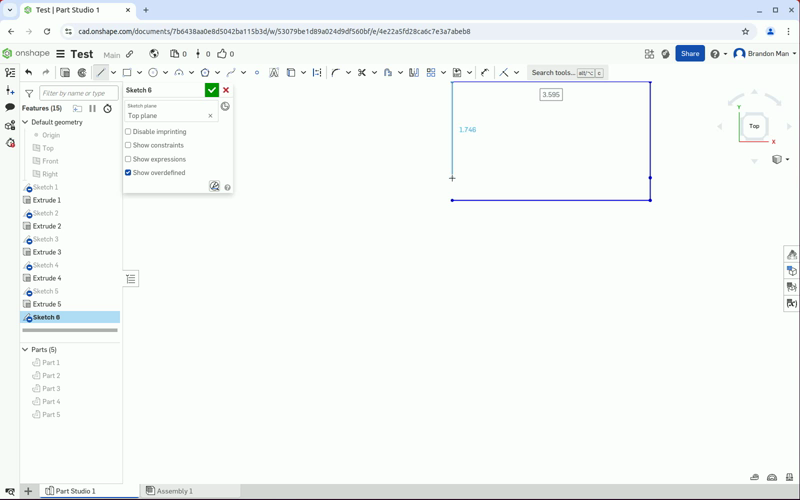
scroll(-6)
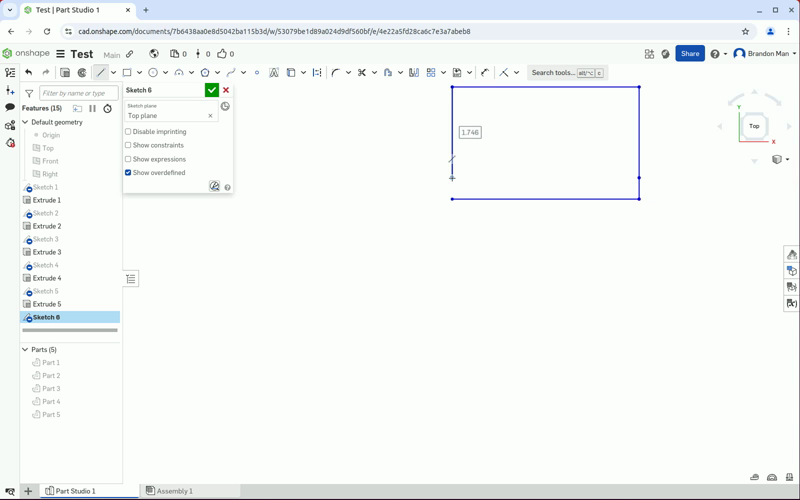
scroll(-6)
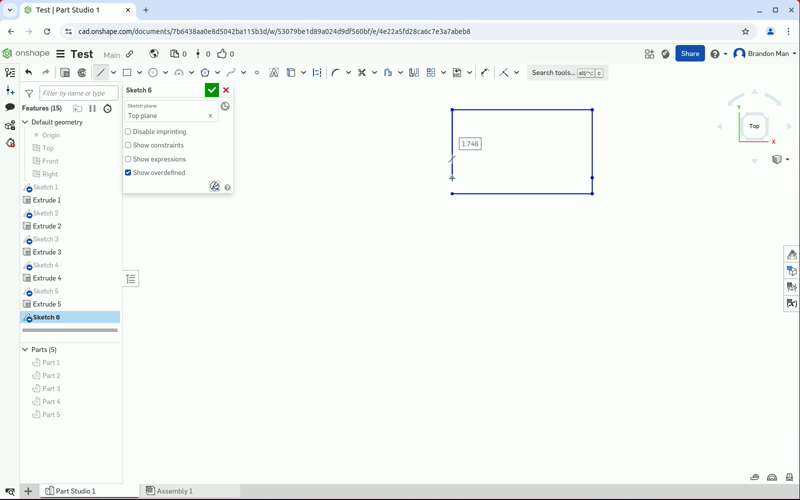
scroll(-6)
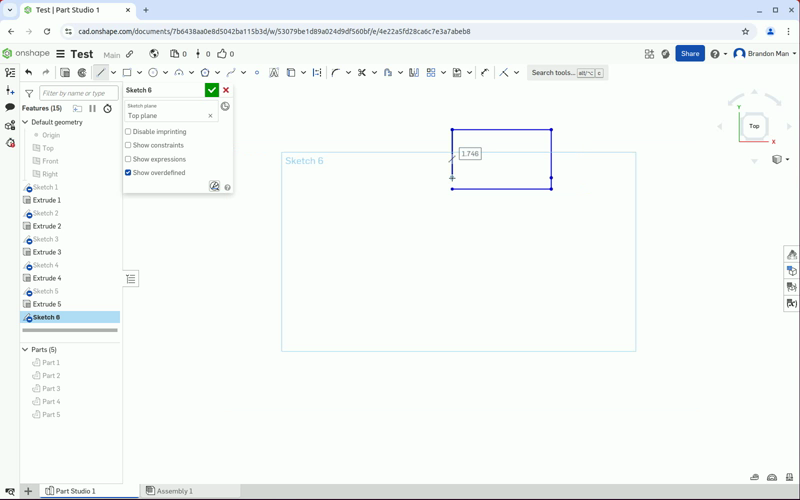
scroll(-6)
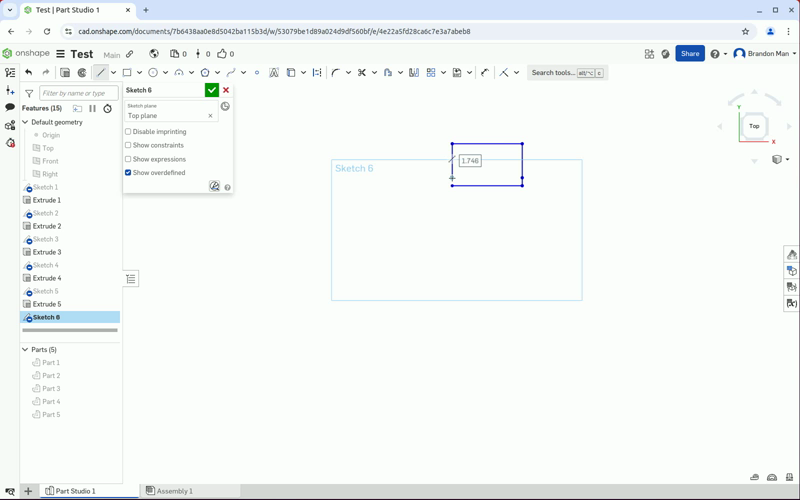
scroll(-6)
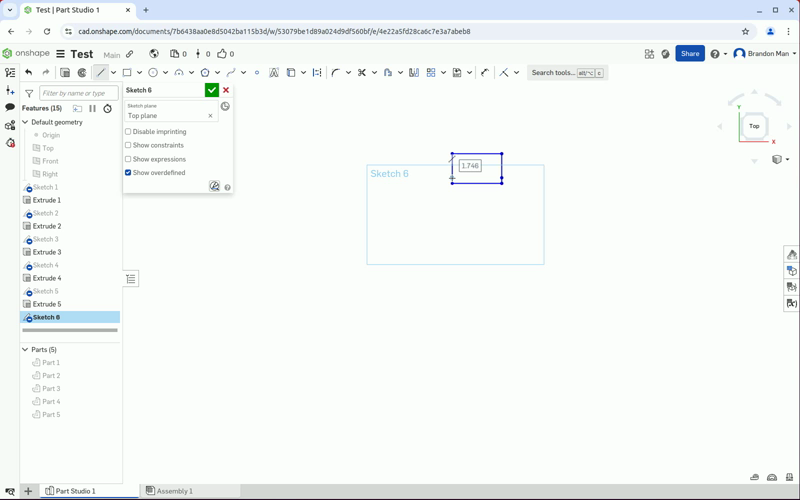
scroll(-6)
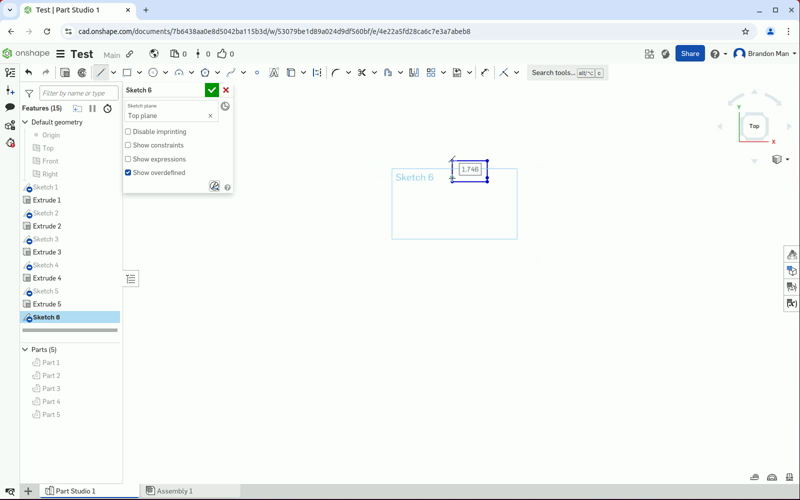
scroll(-6)
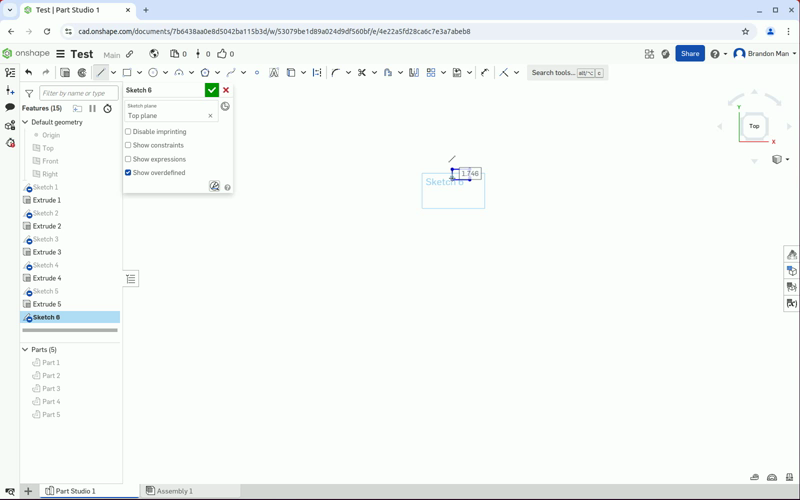
key_up(shift)
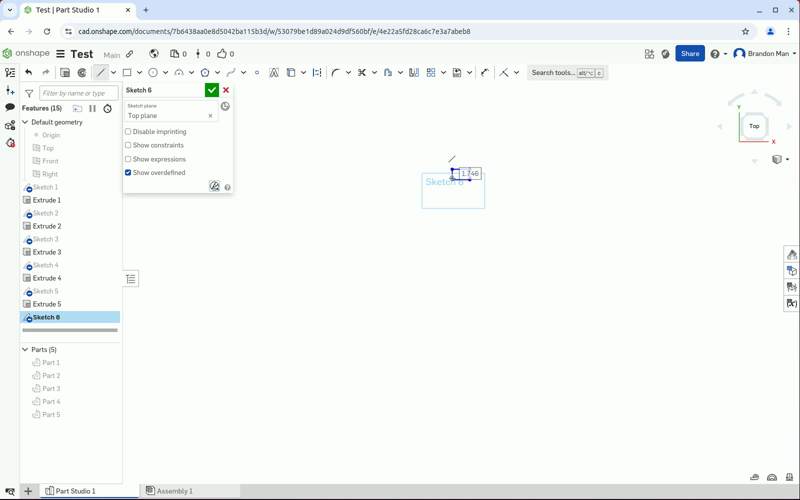
mouse_move(482, 177)
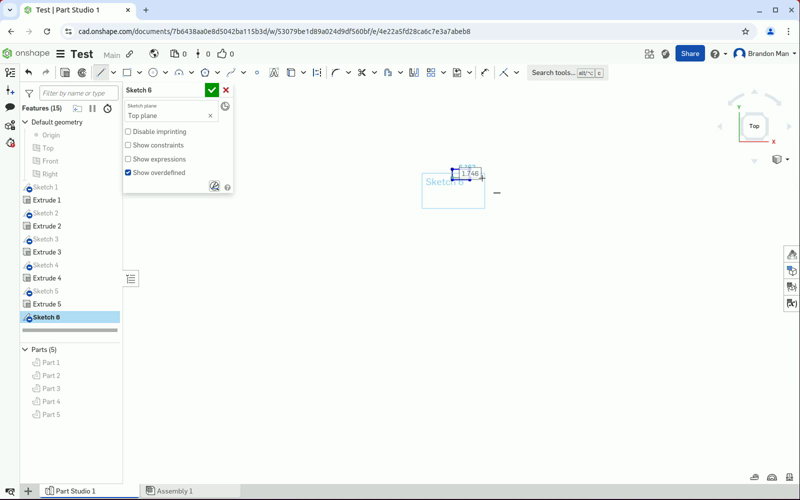
key_down(shift)
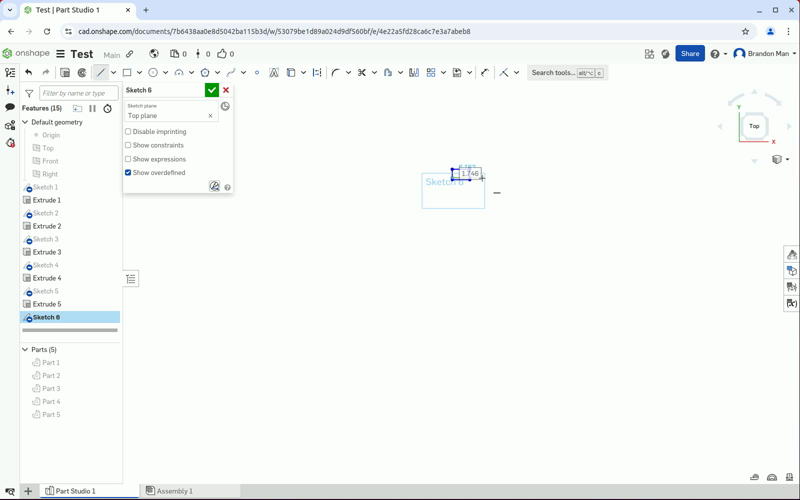
mouse_move(452, 179)
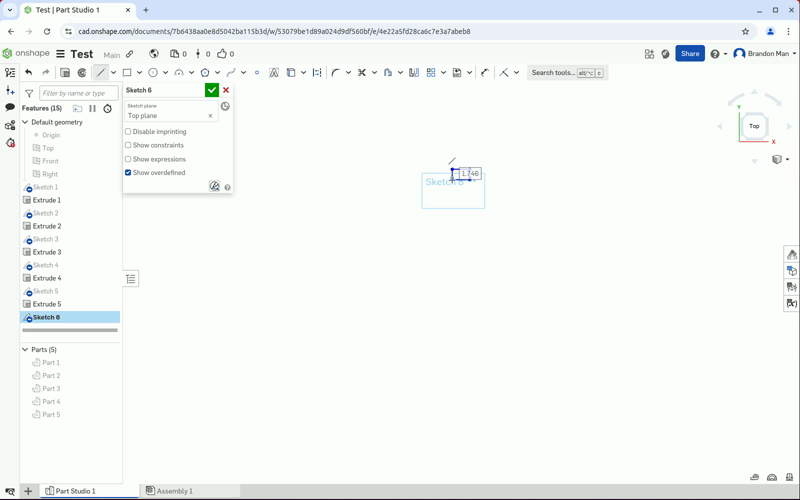
scroll(6)
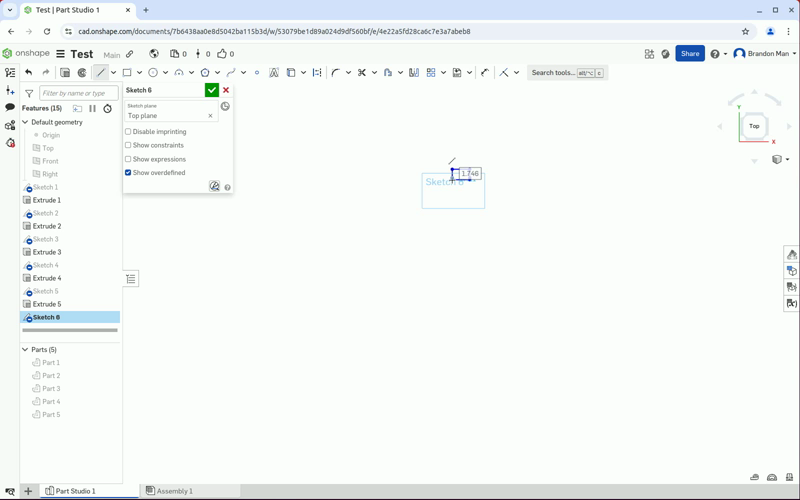
scroll(6)
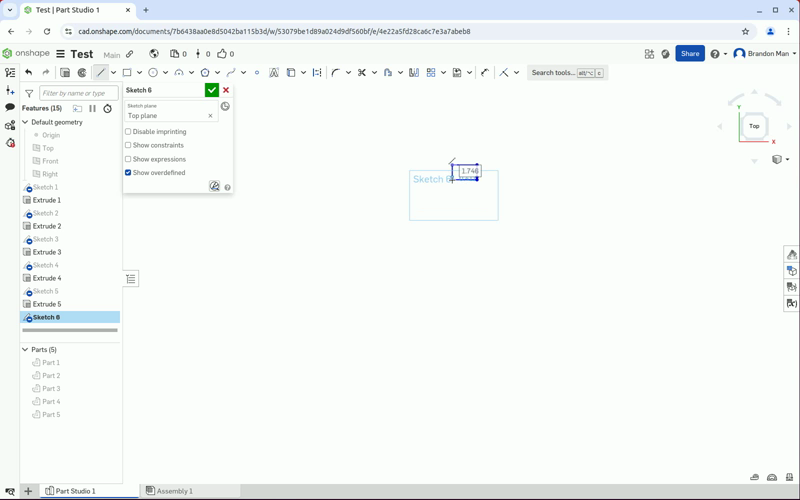
scroll(6)
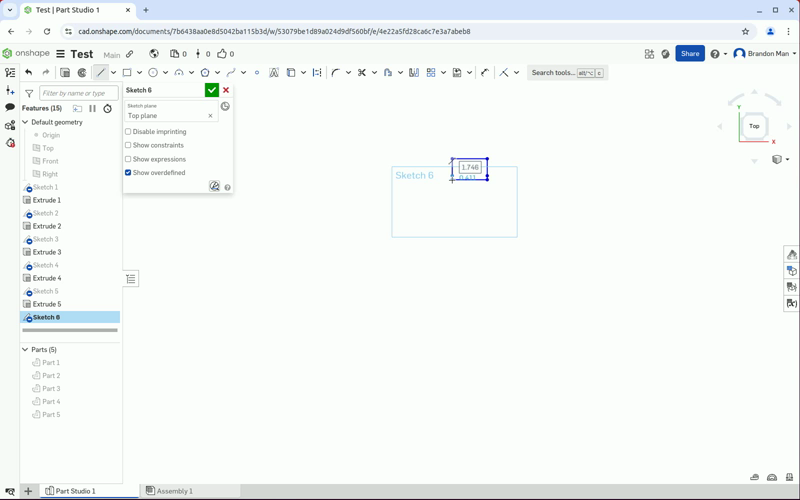
scroll(6)
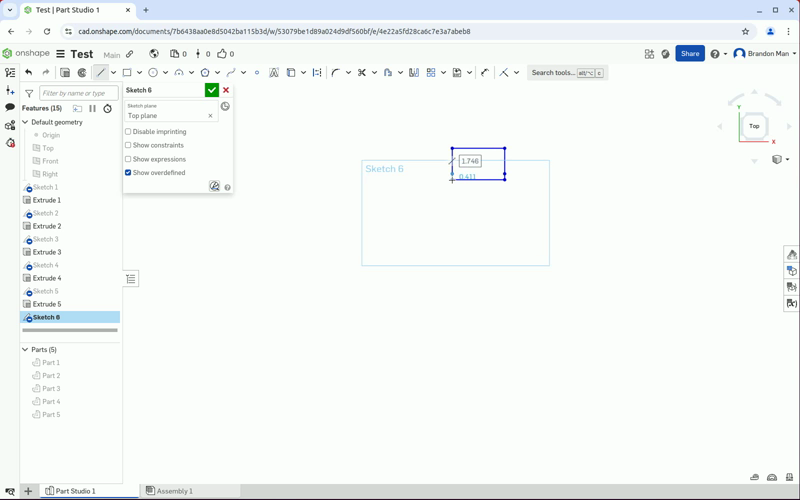
scroll(6)
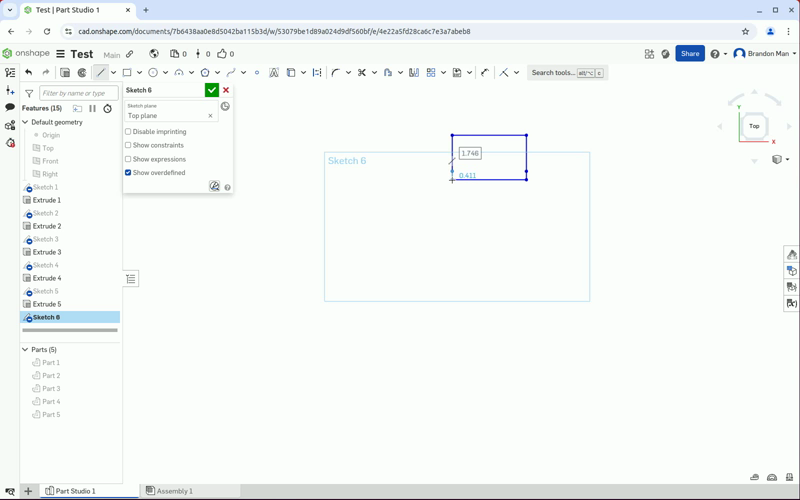
scroll(6)
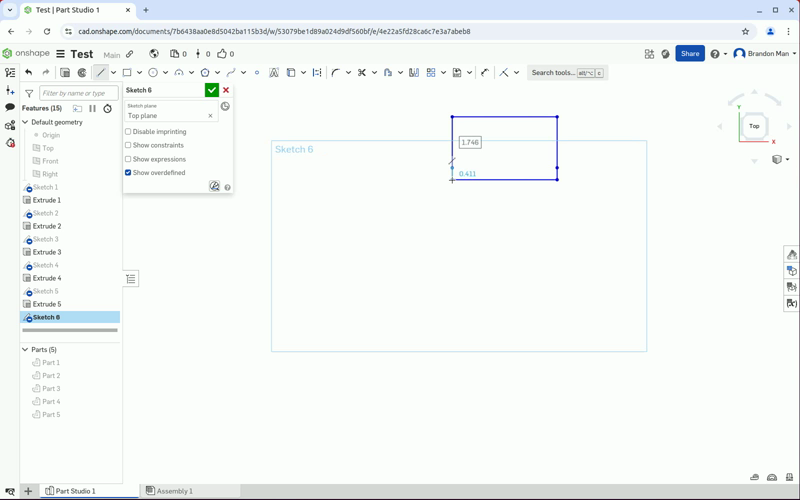
scroll(6)
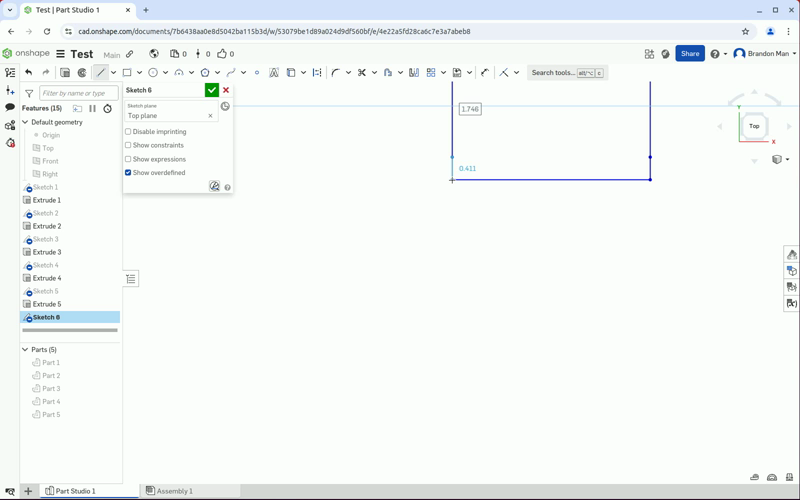
key_up(shift)
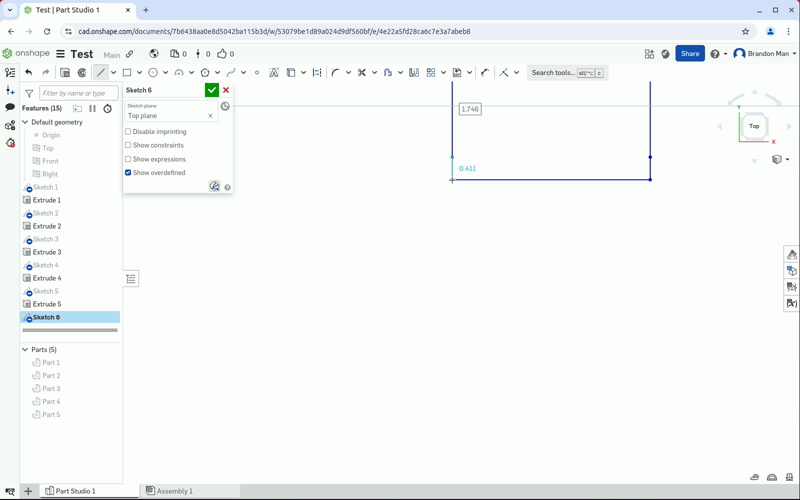
click(452, 179)
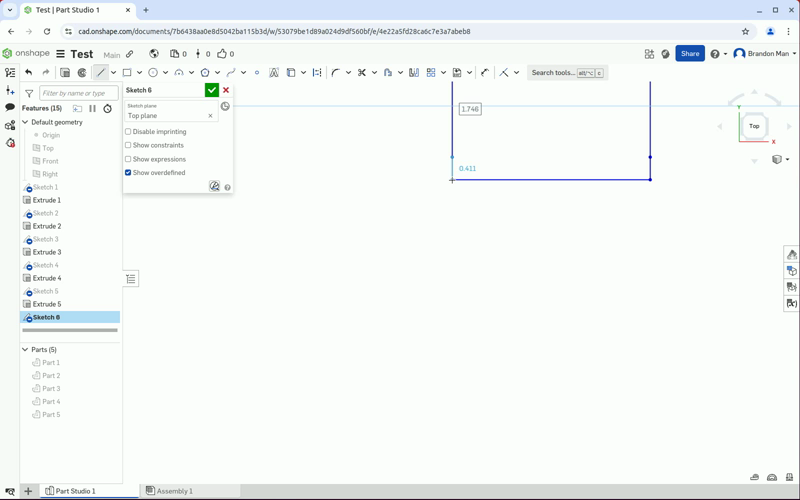
scroll(-6)
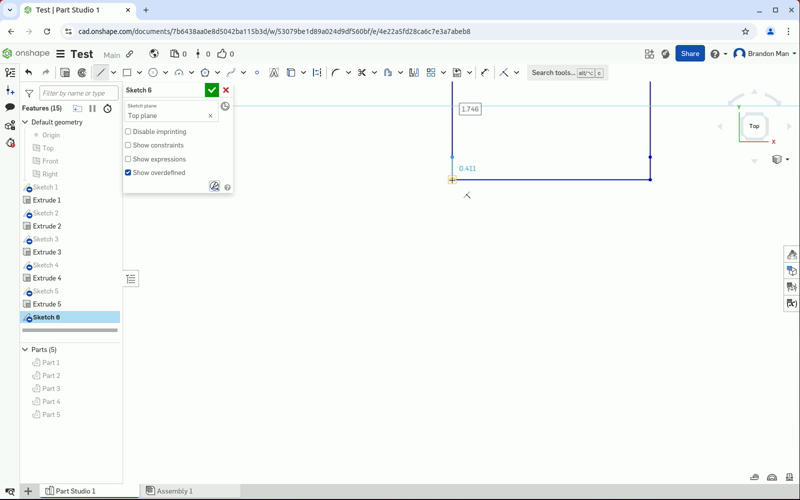
scroll(-6)
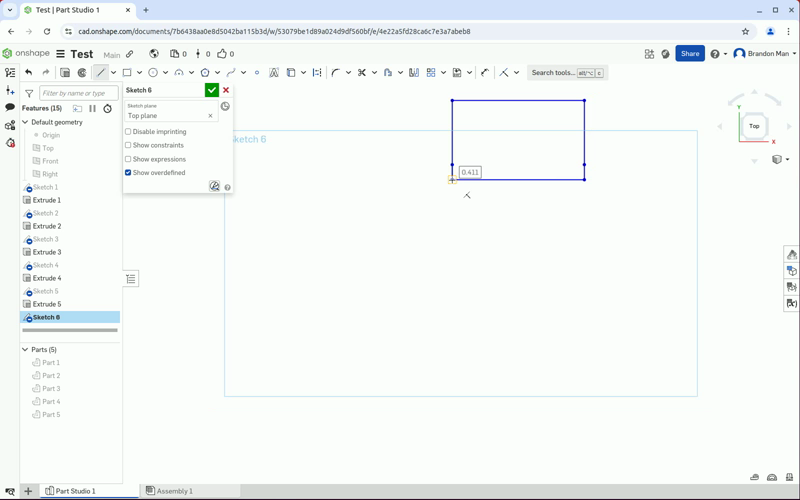
scroll(-6)
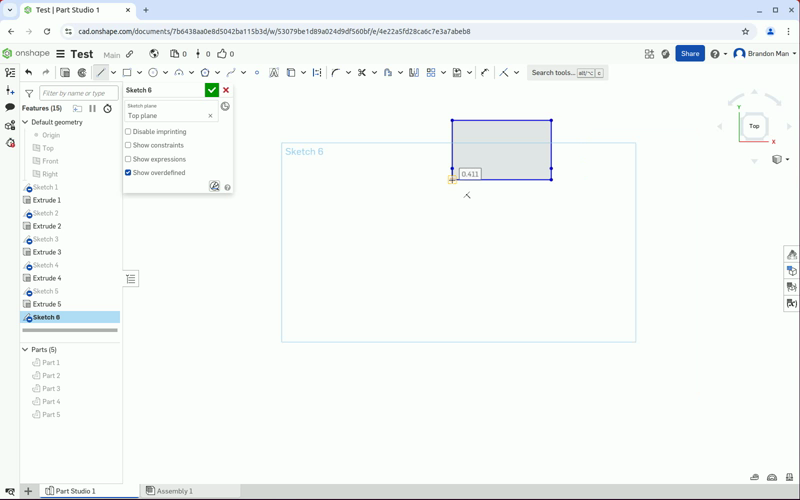
scroll(-6)
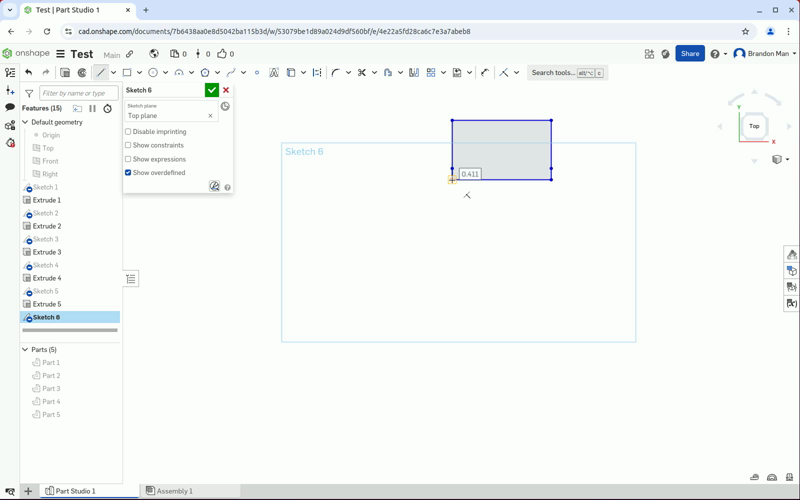
scroll(-6)
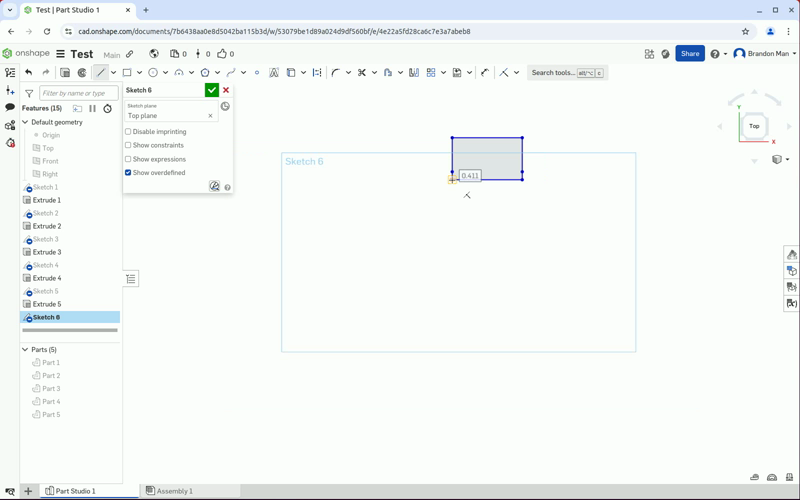
scroll(-6)
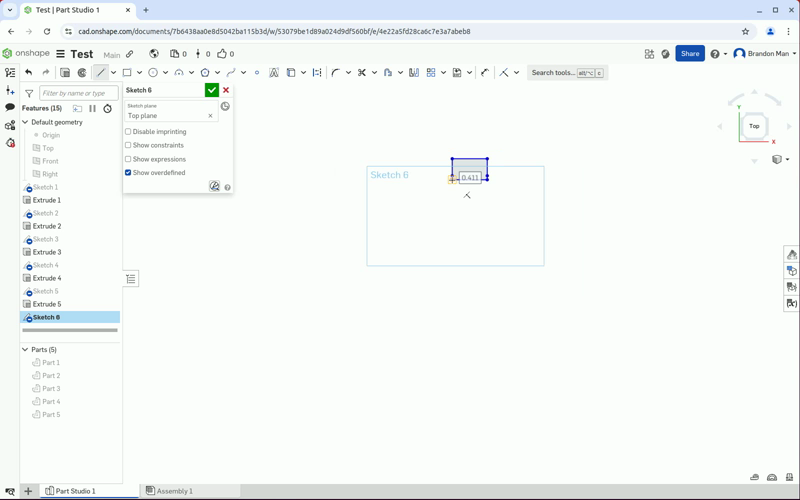
scroll(-6)
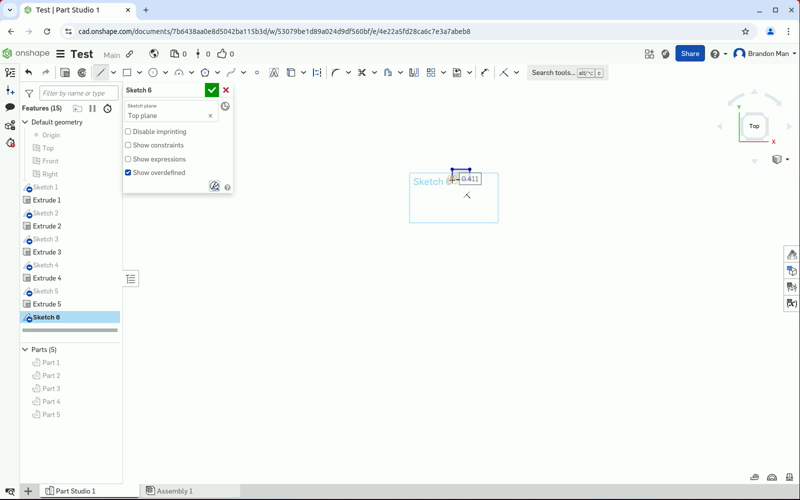
key(esc)
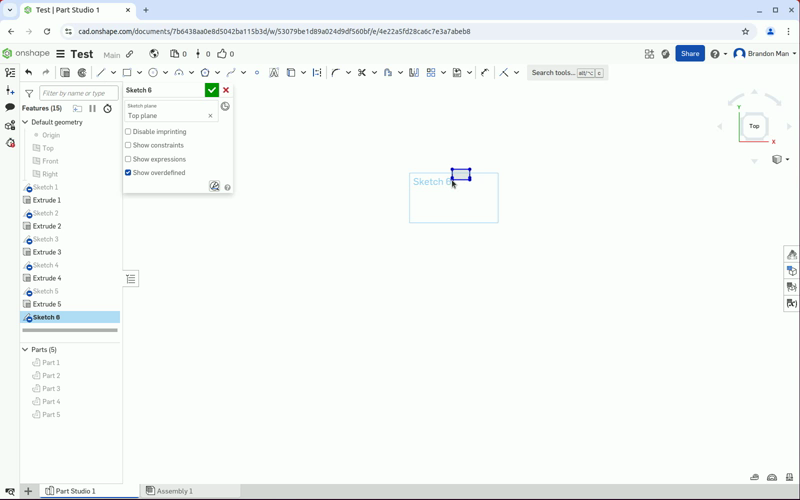
mouse_move(469, 171)
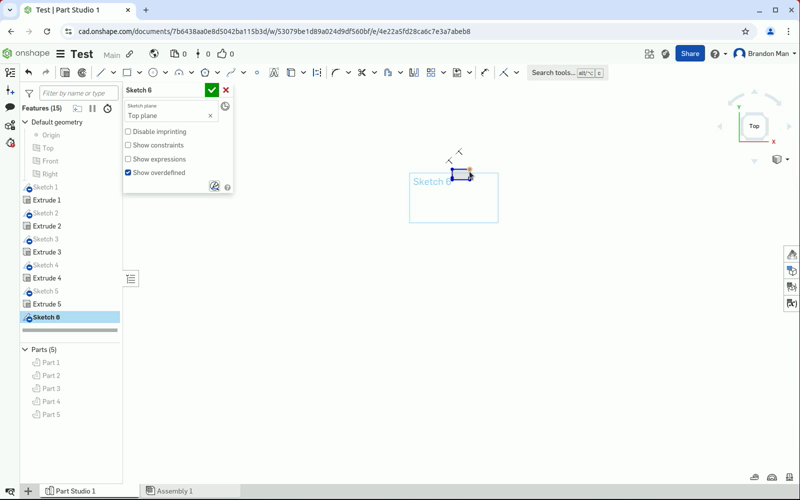
scroll(6)
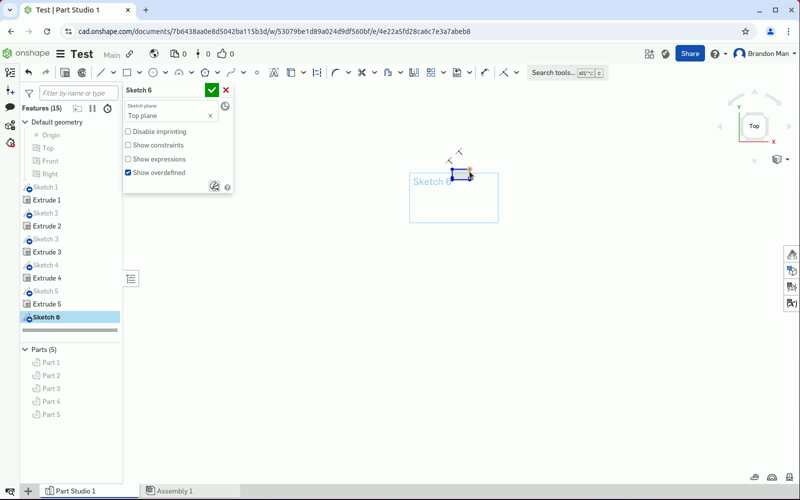
scroll(6)
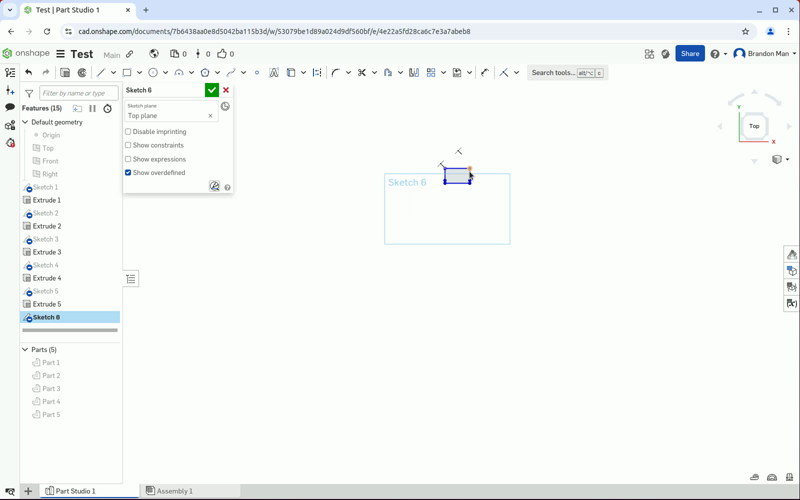
scroll(6)
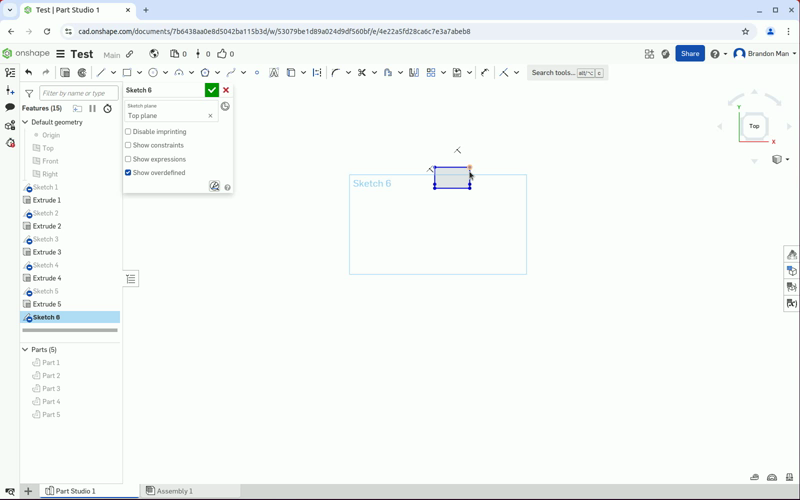
scroll(6)
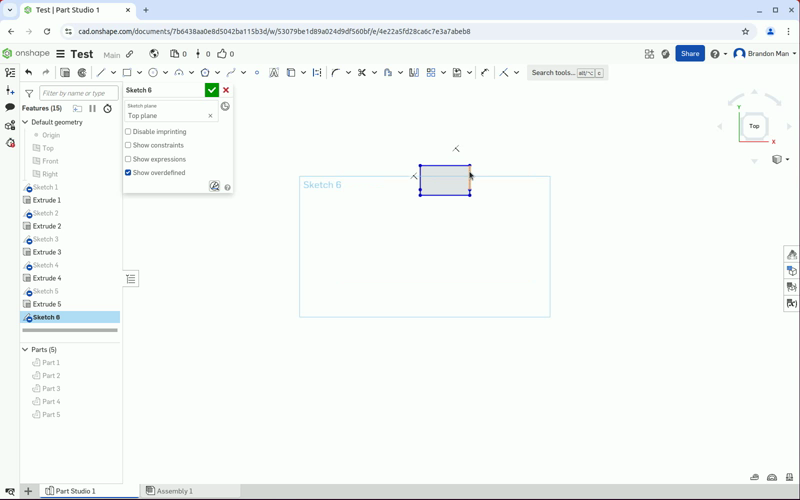
scroll(6)
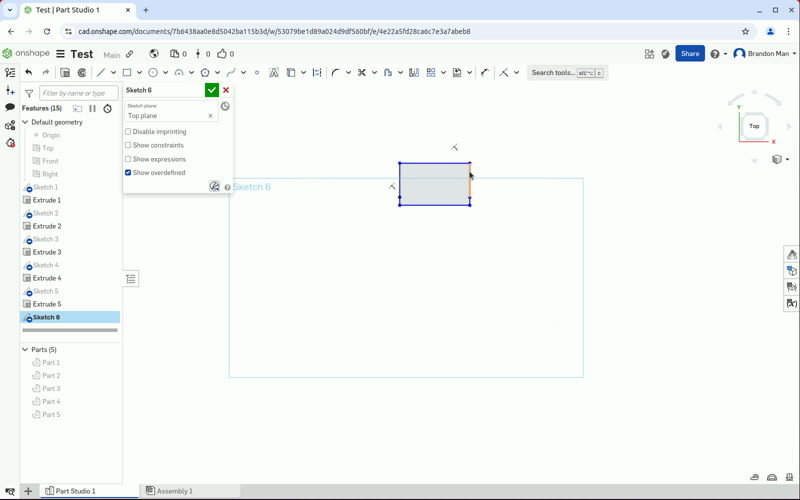
scroll(6)
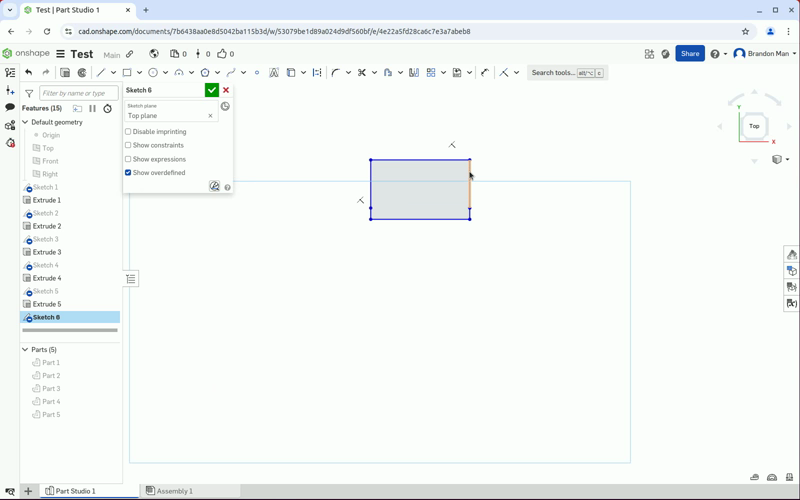
scroll(6)
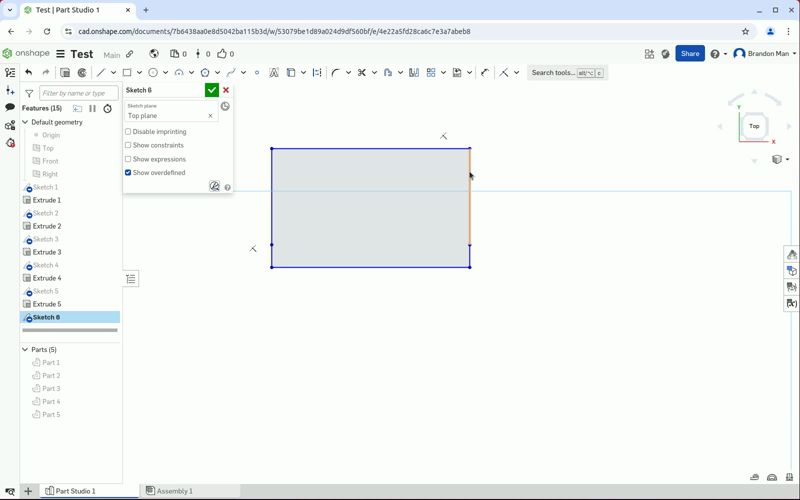
click(469, 171)
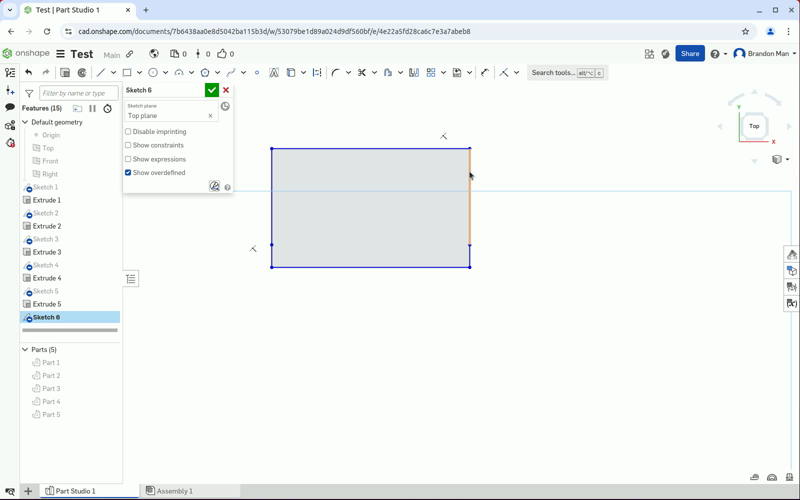
scroll(-6)
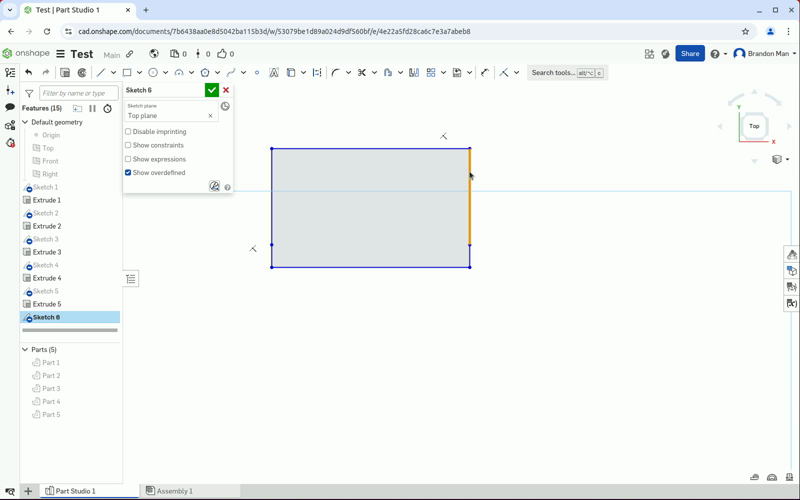
scroll(-6)
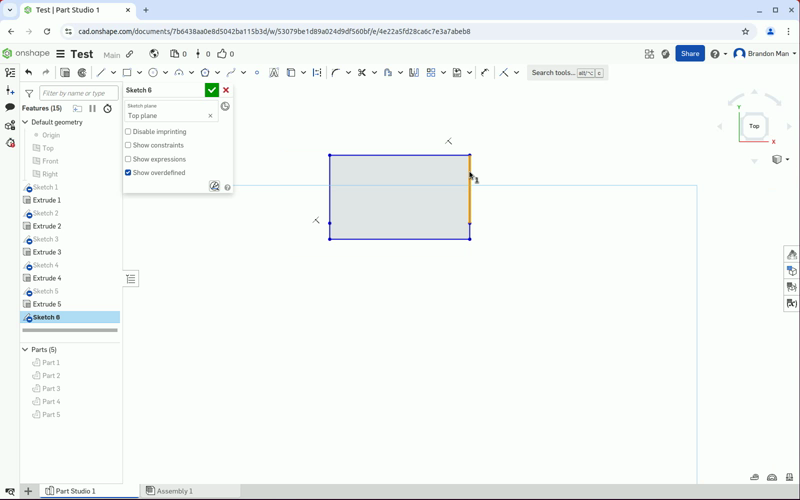
scroll(-6)
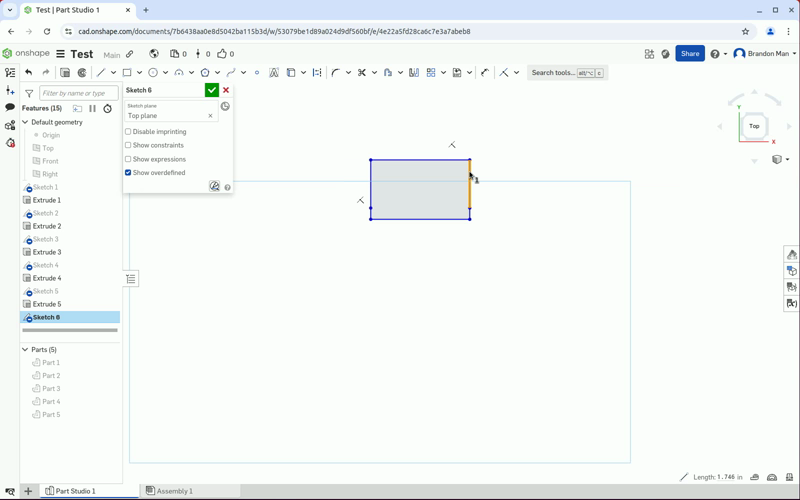
scroll(-6)
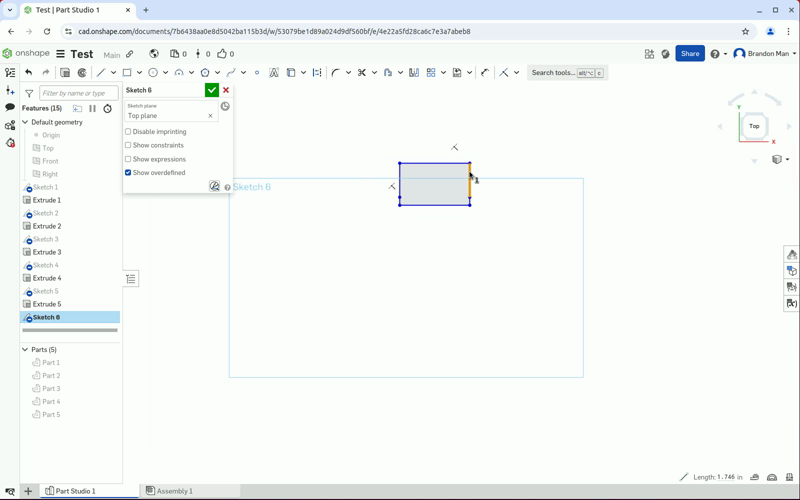
scroll(-6)
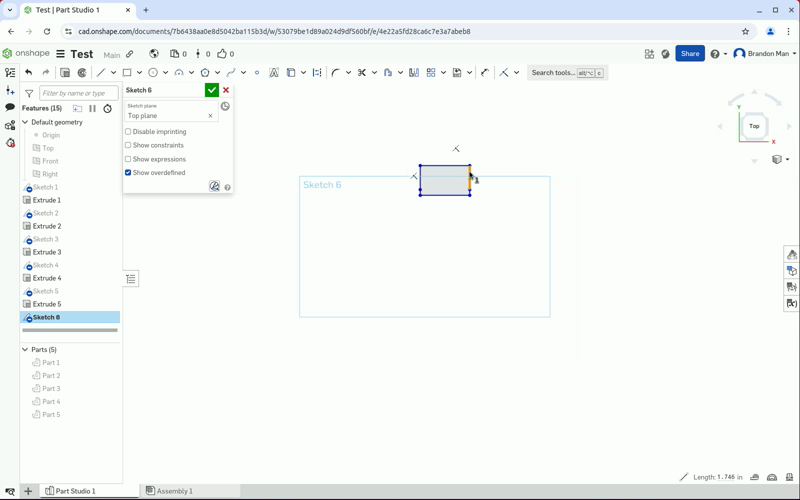
scroll(-6)
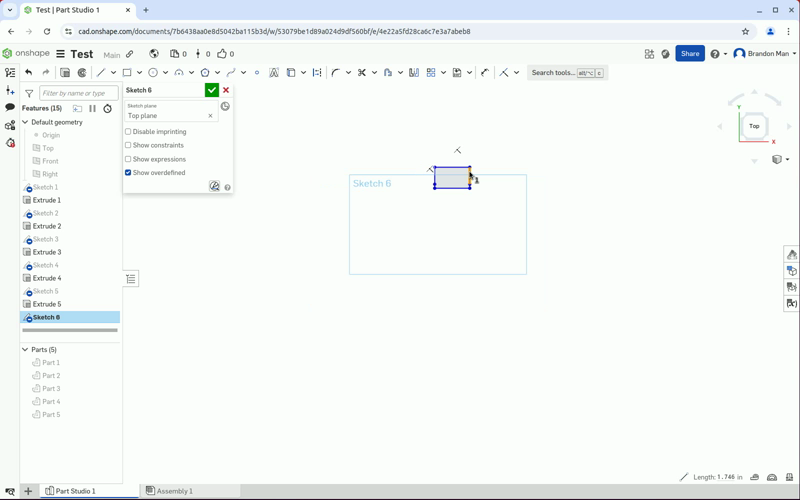
scroll(-6)
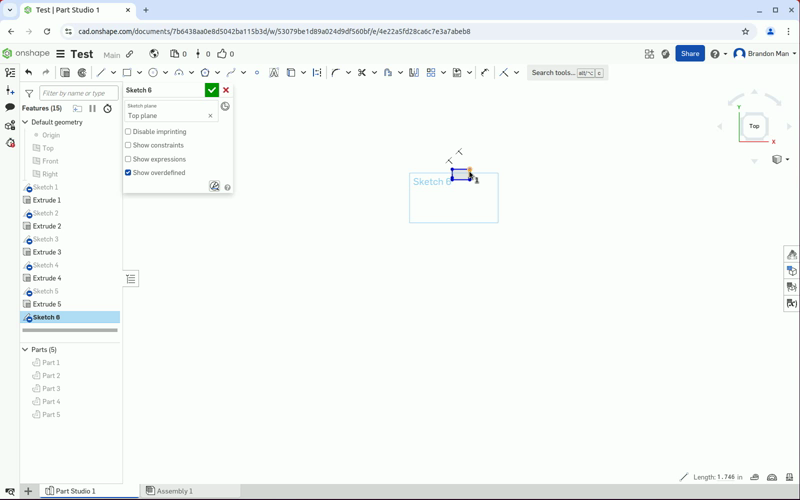
mouse_move(73, 352)
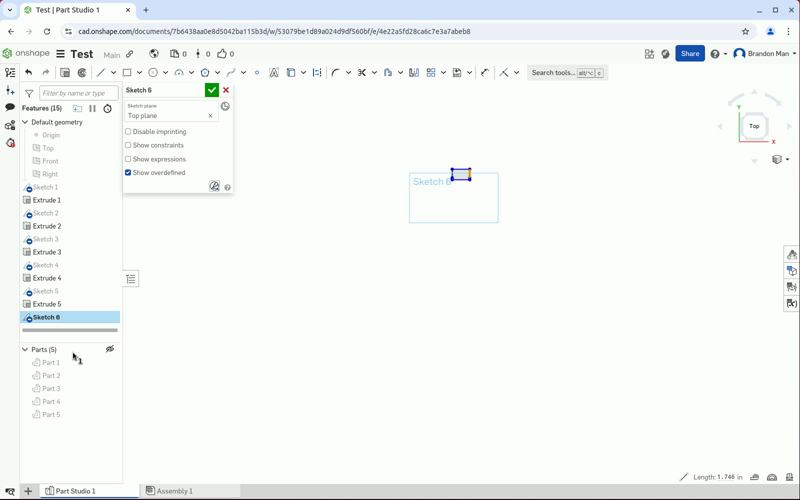
key(shift+y)
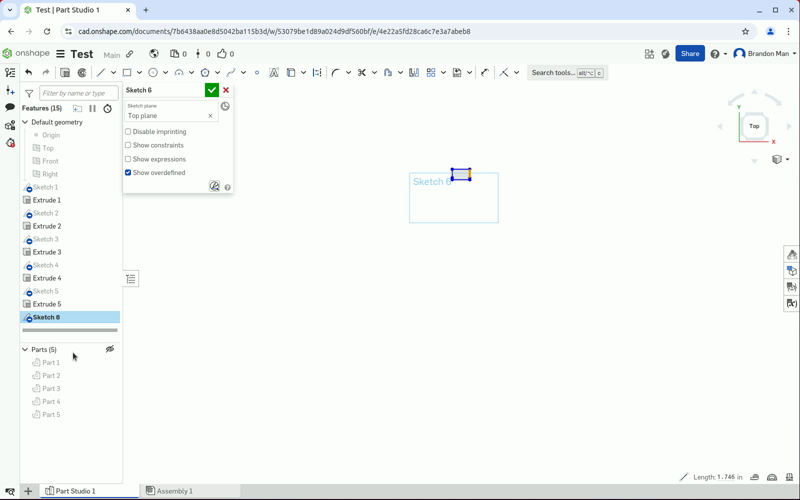
key(shift+e)
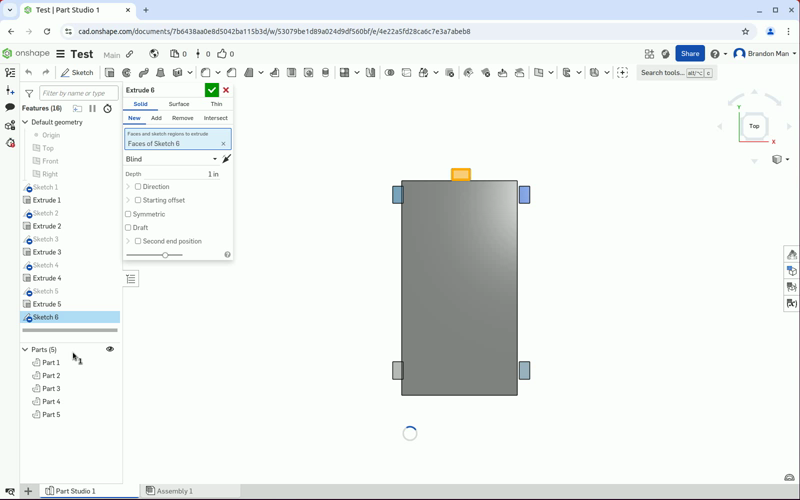
mouse_move(143, 106)
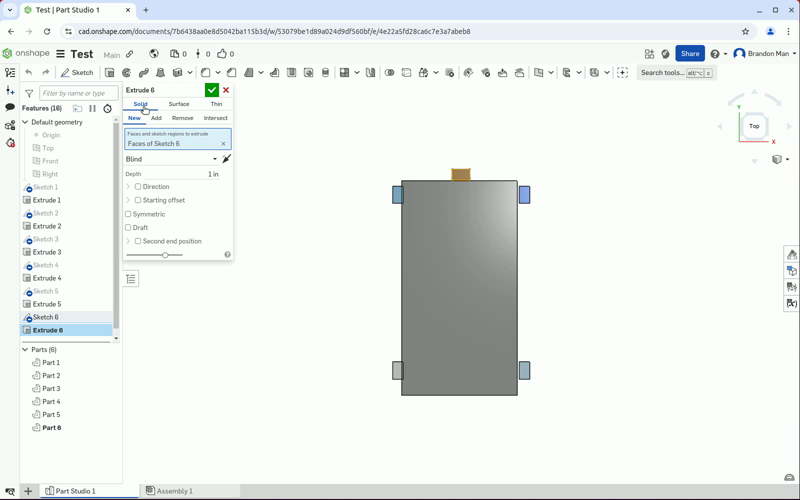
click(143, 106)
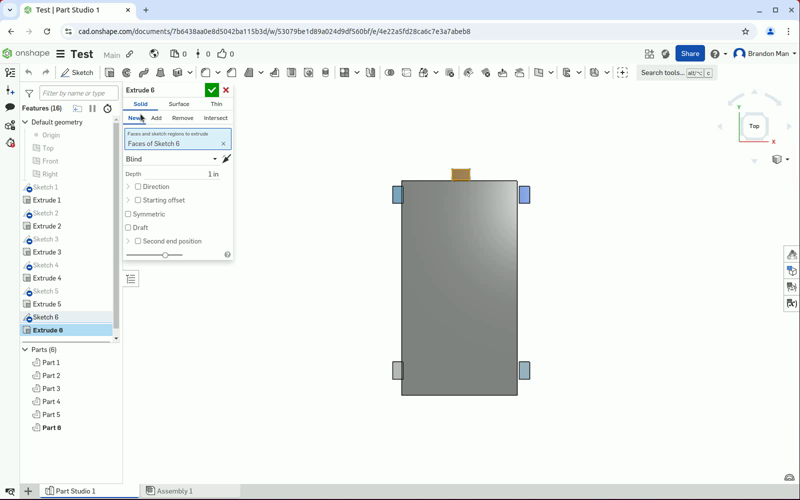
mouse_move(137, 120)
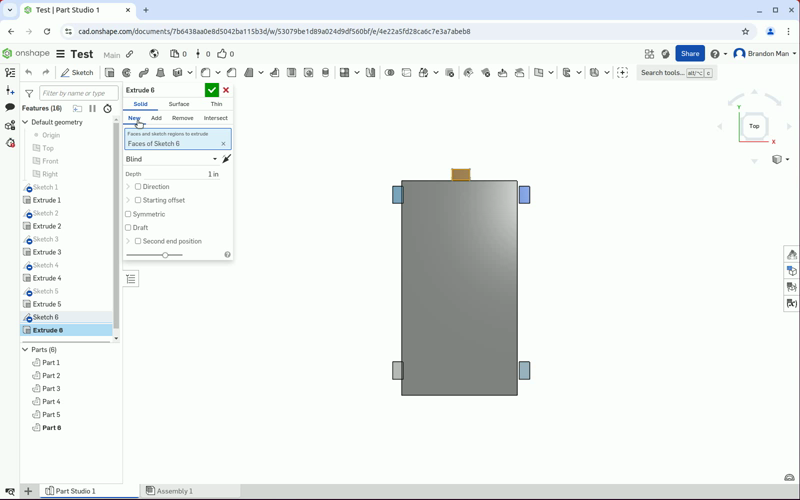
click(137, 120)
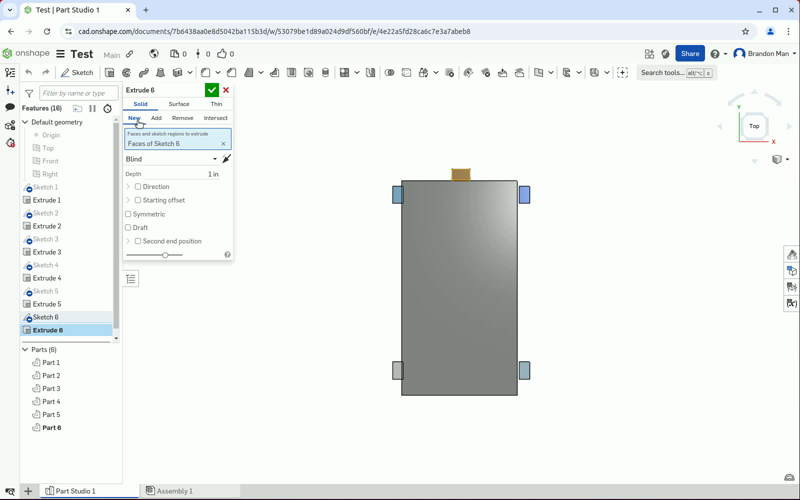
key(tab, 4)
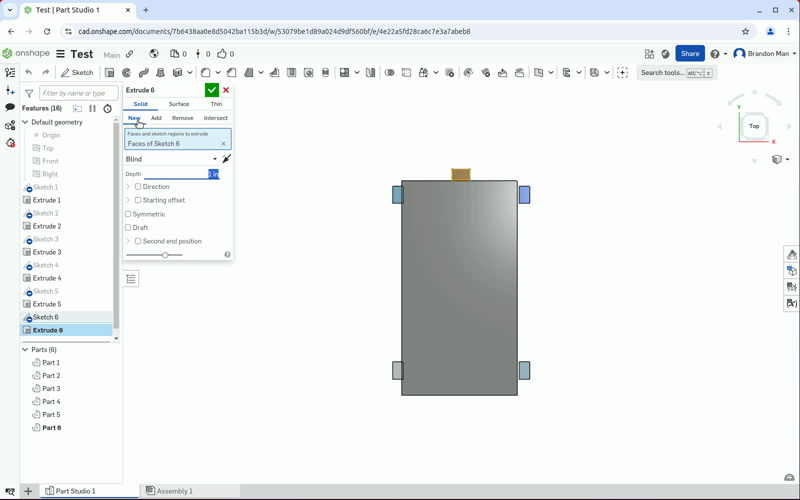
text(1.926)
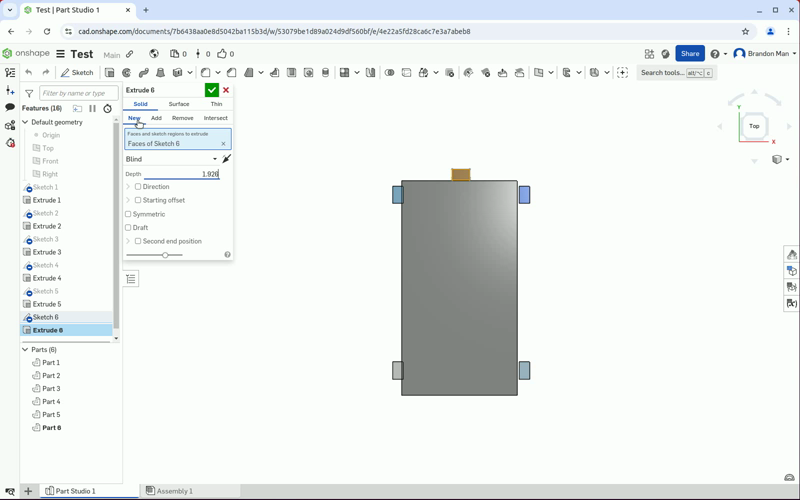
key(enter)
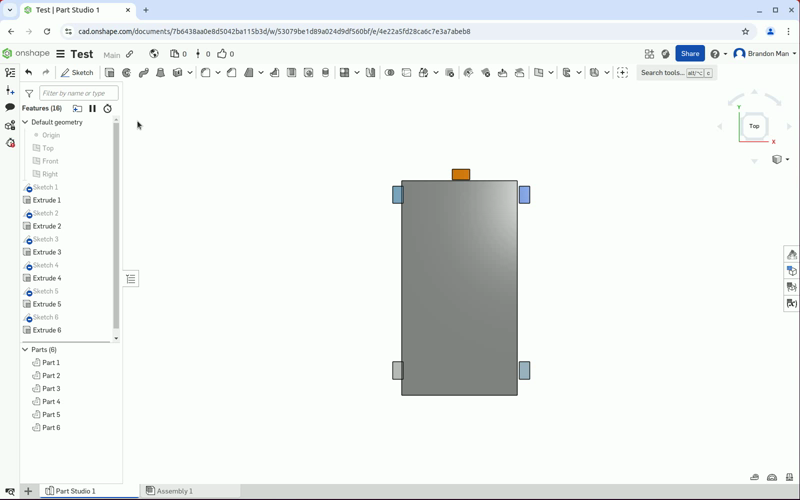
key(shift+h)
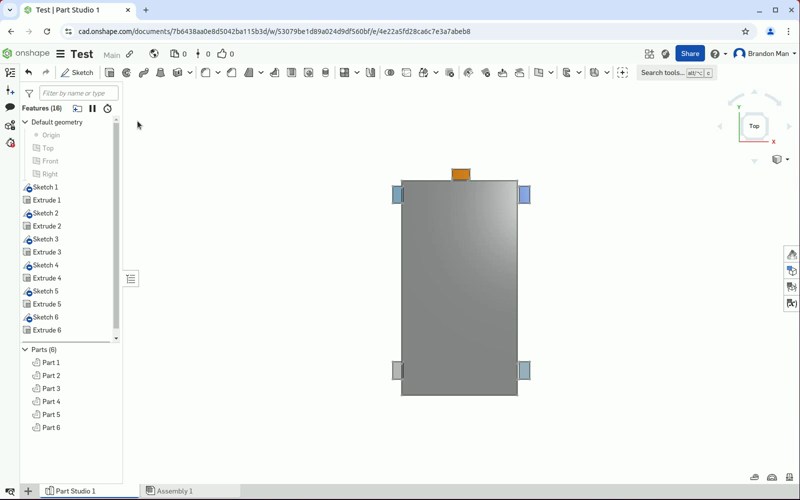
key(shift+h)
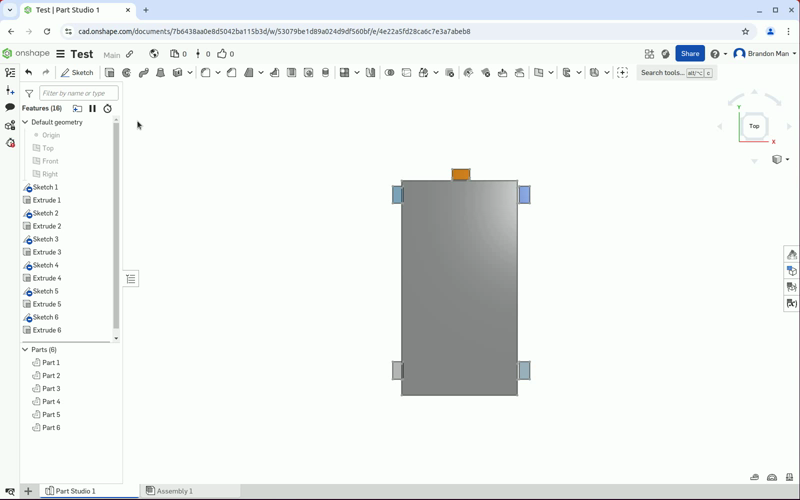
key(shift+7)
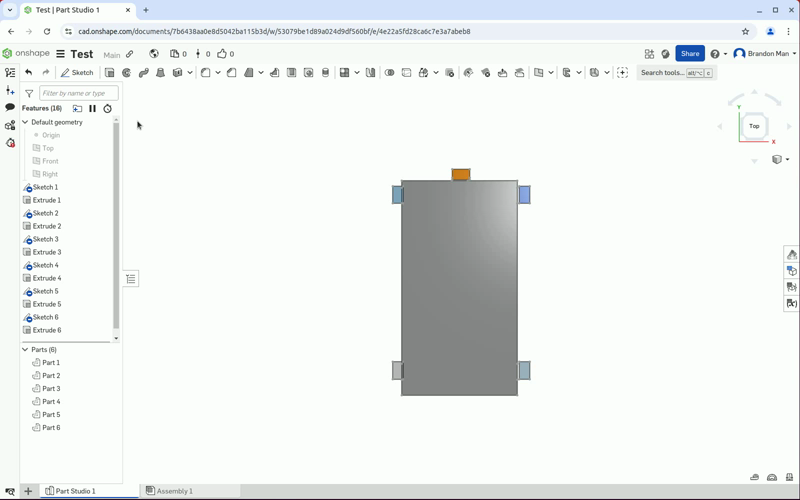
key(up, 3)
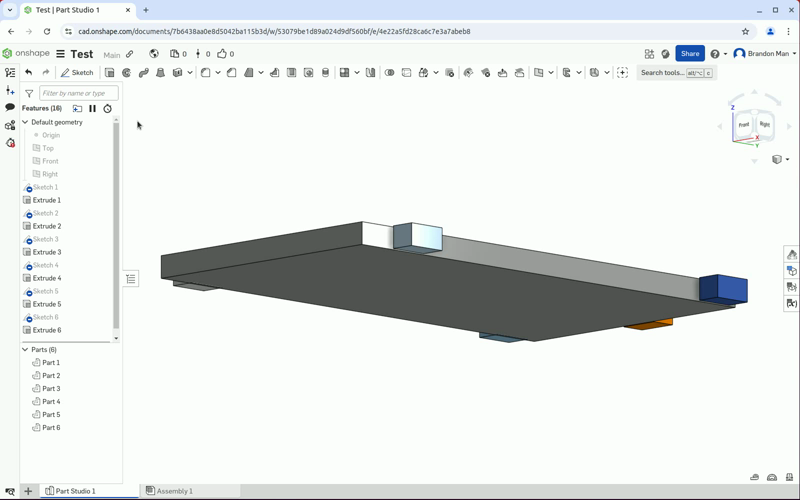
key(left, 3)
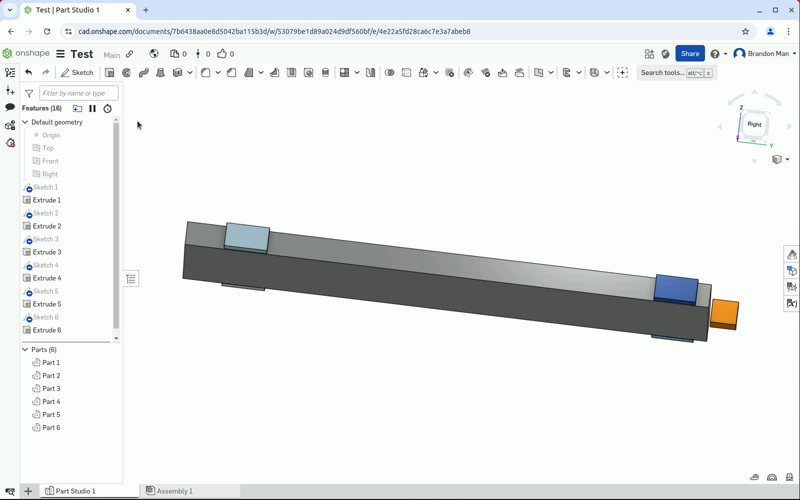
key(right, 3)
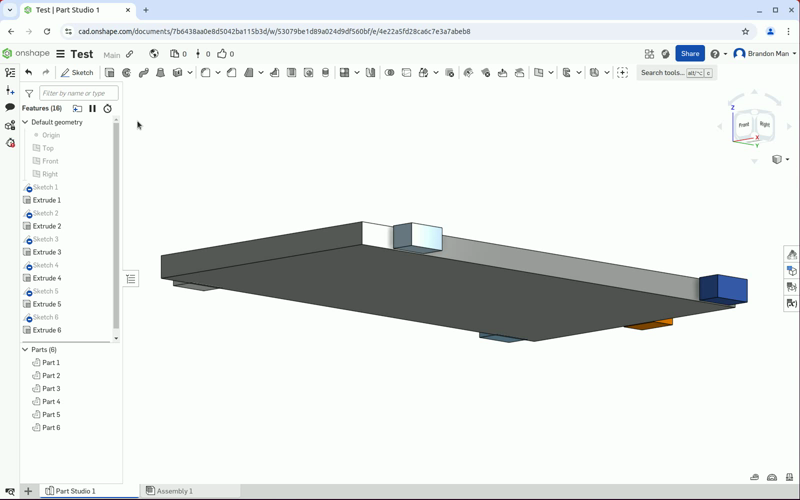
key(down, 3)
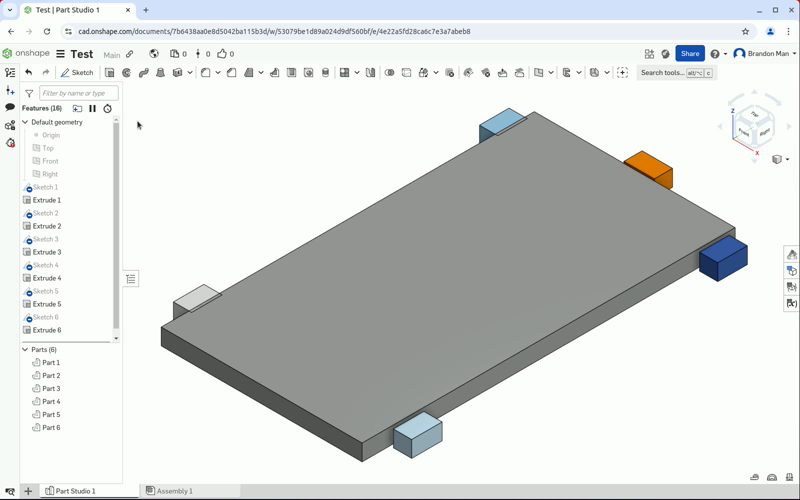
mouse_move(69, 189)
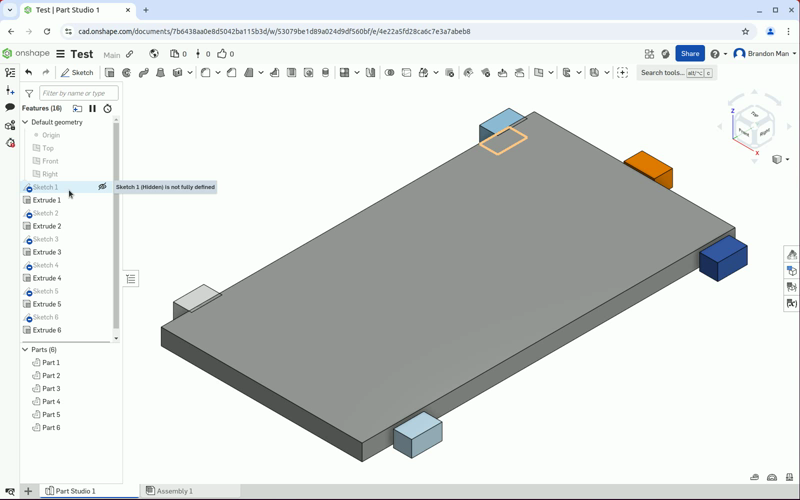
click(69, 189)